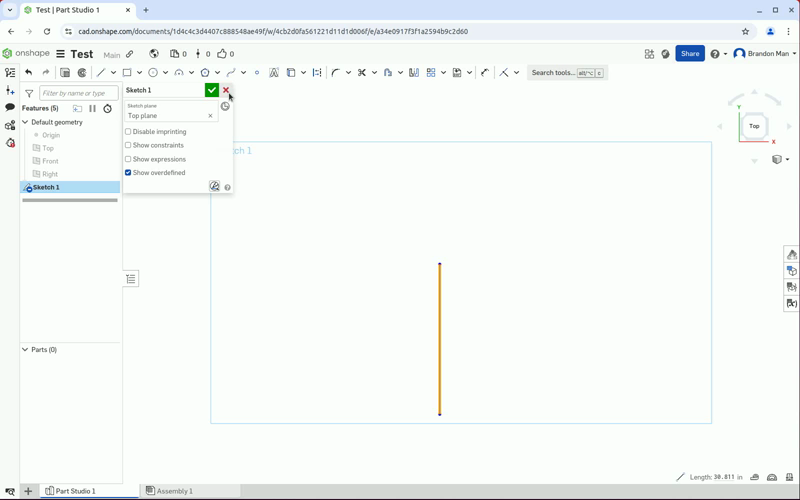
key(shift+h)
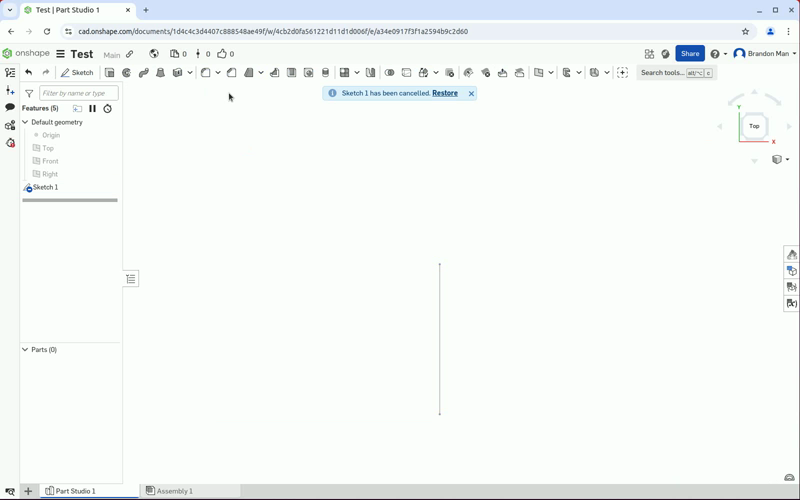
key(shift+s)
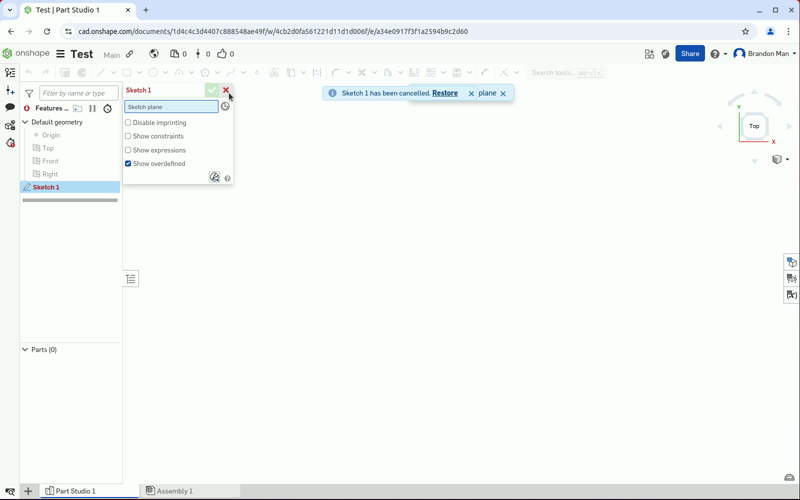
mouse_move(73, 150)
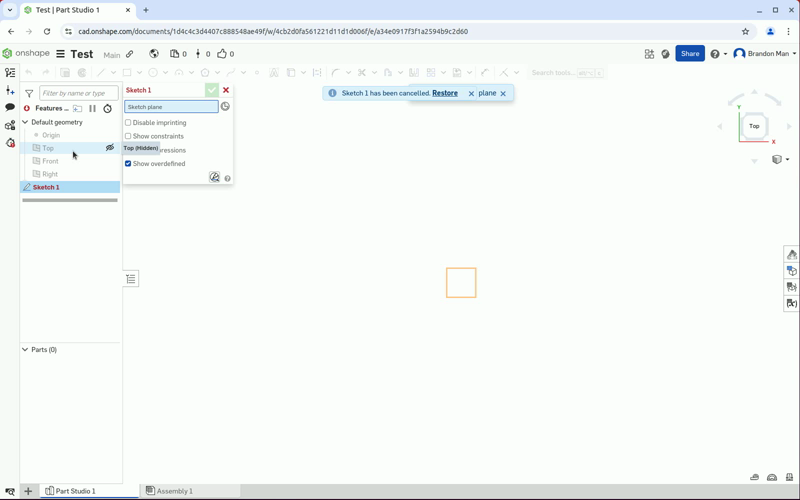
click(73, 150)
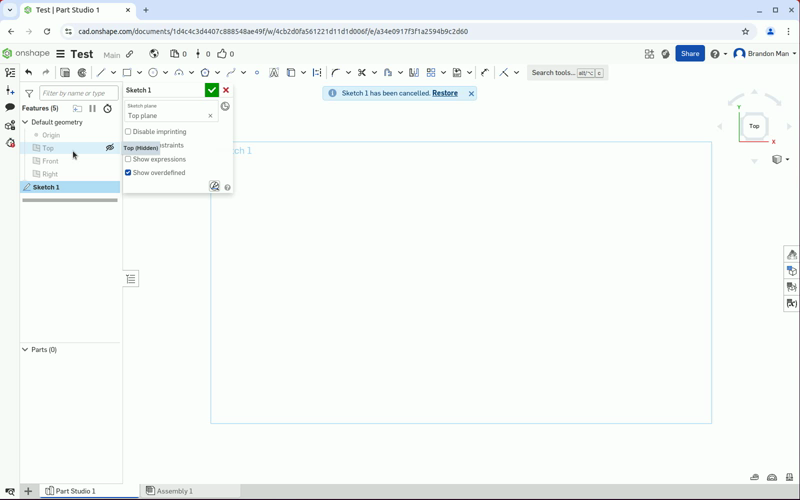
mouse_move(73, 352)
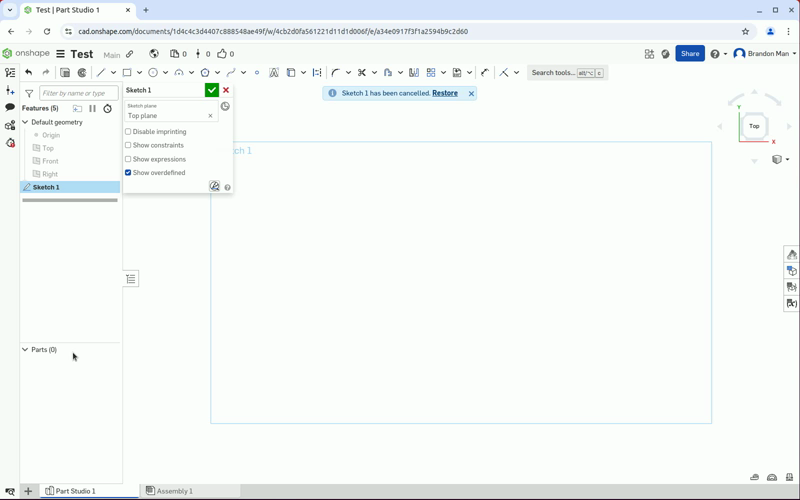
key(y)
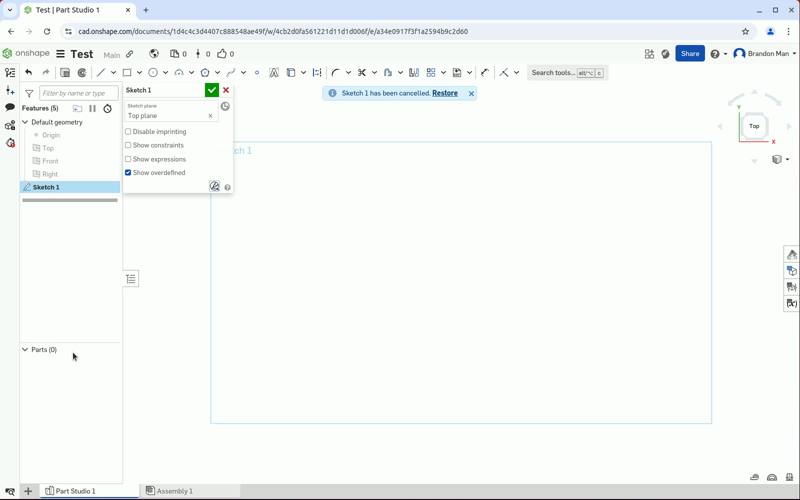
key(a)
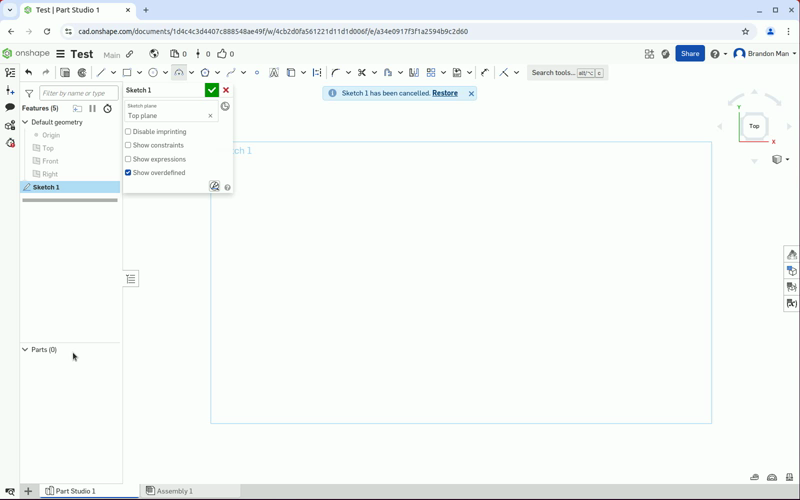
key_down(shift)
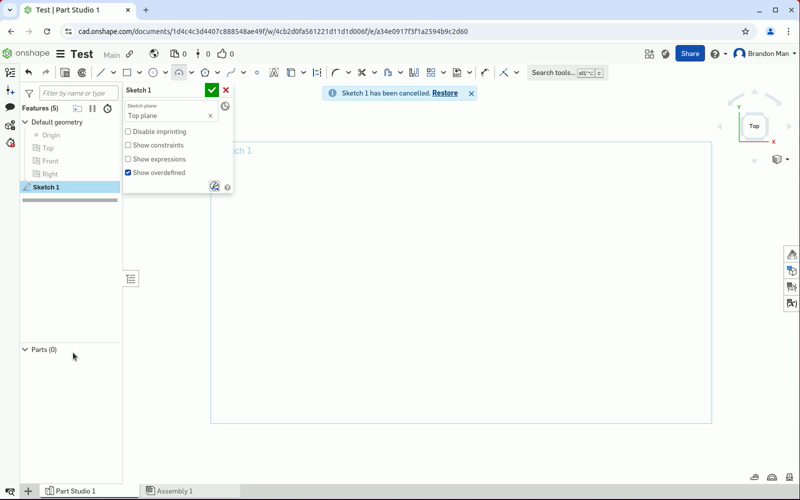
mouse_move(420, 210)
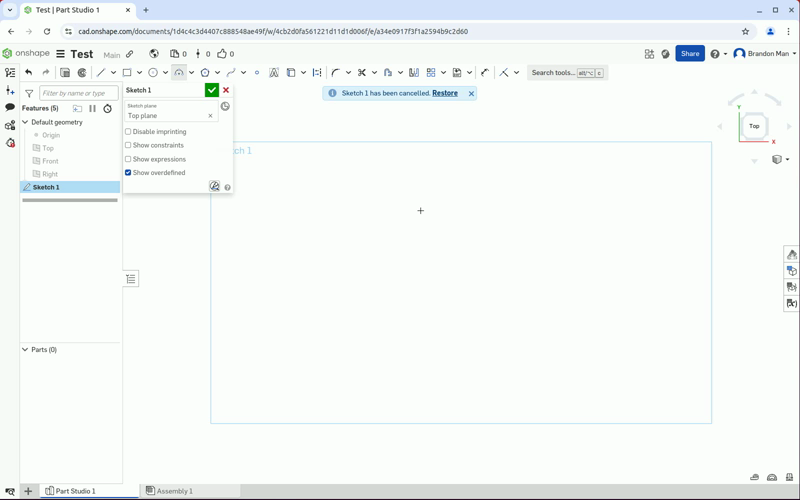
click(420, 210)
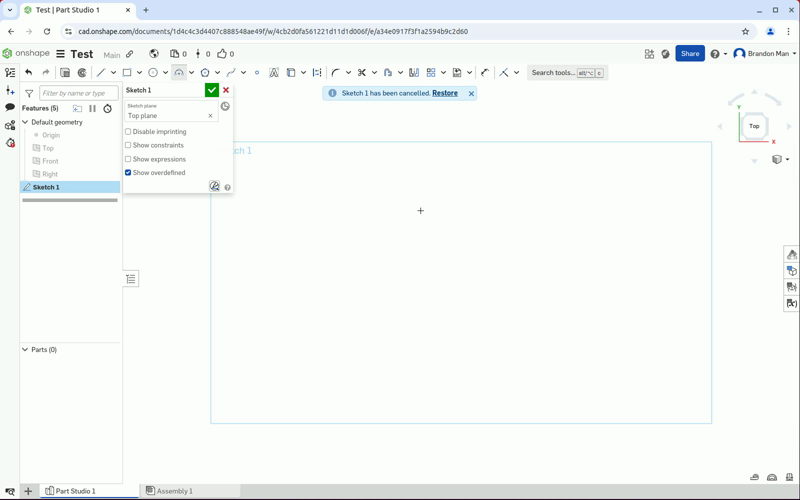
key_up(shift)
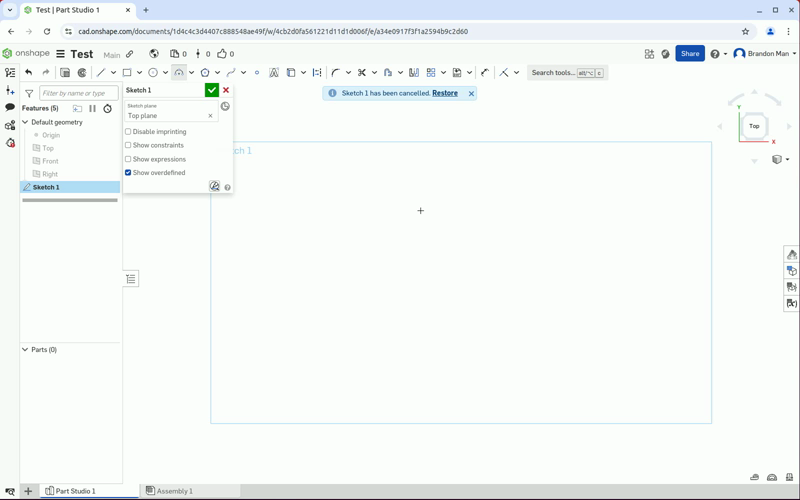
key_down(shift)
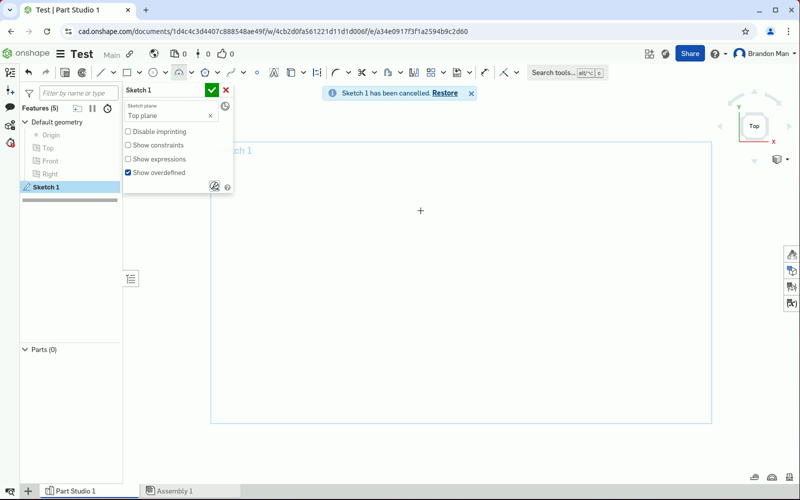
mouse_move(421, 214)
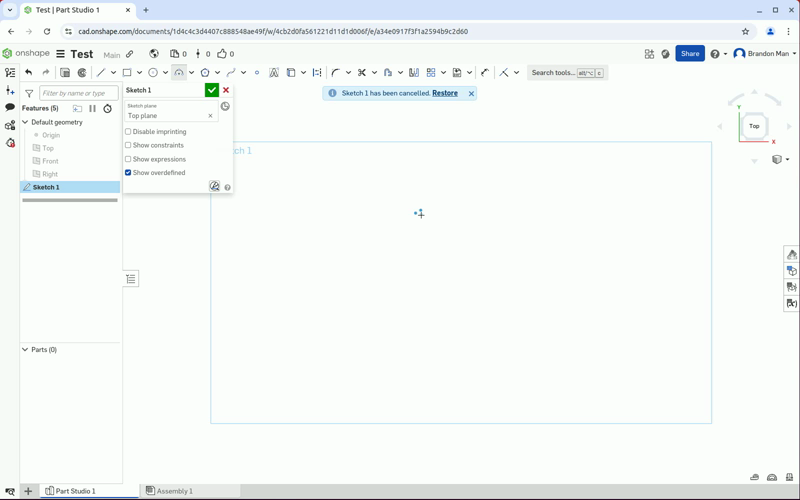
scroll(6)
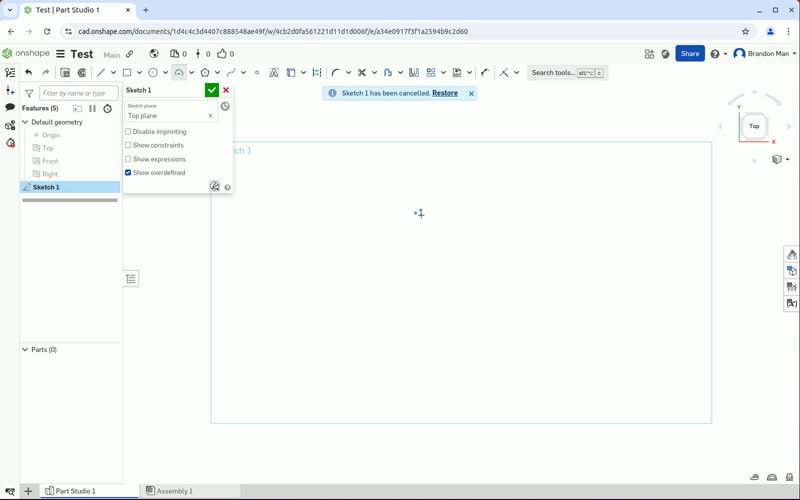
scroll(6)
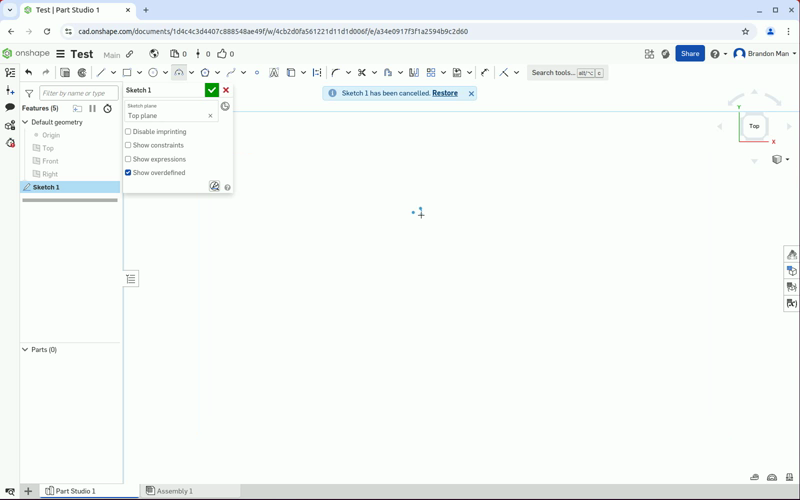
scroll(6)
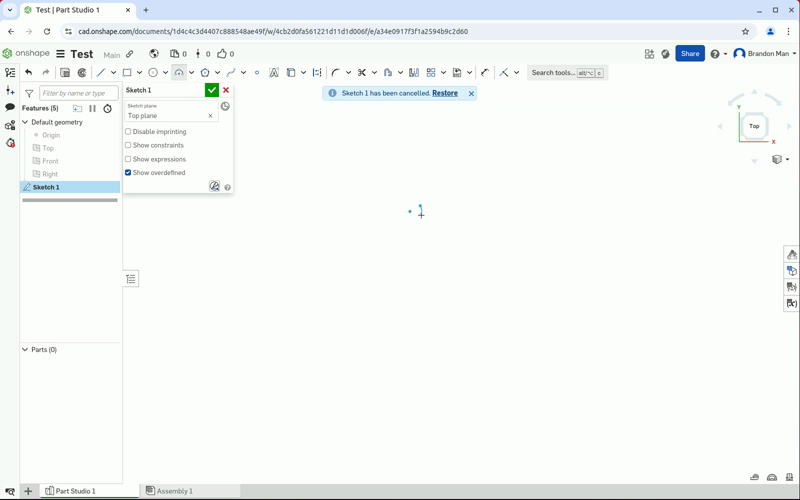
scroll(6)
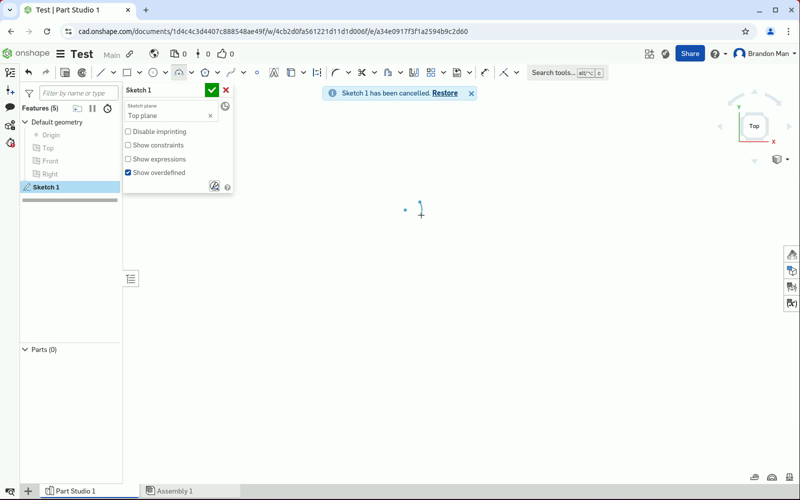
scroll(6)
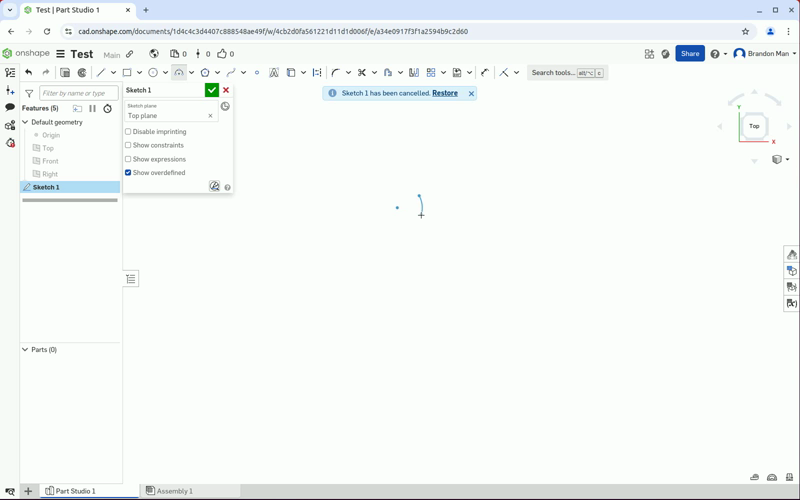
scroll(6)
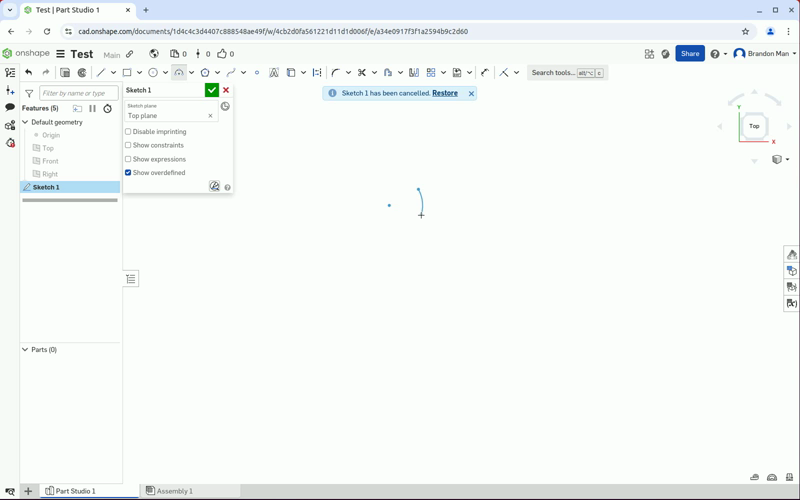
scroll(6)
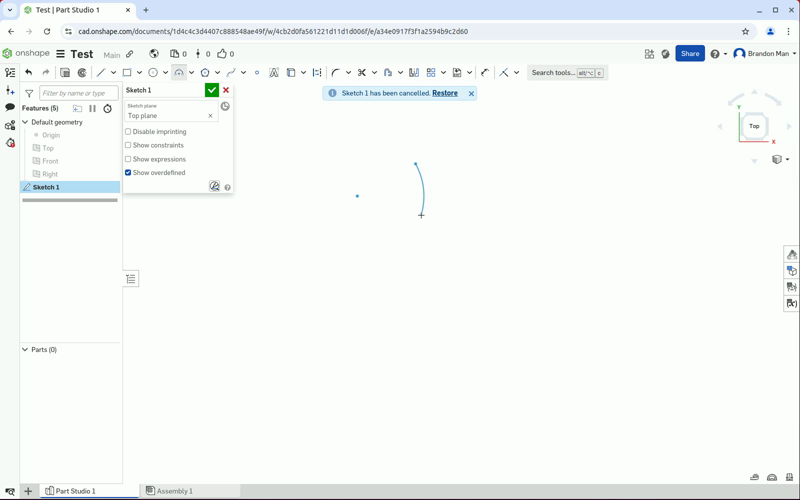
click(421, 214)
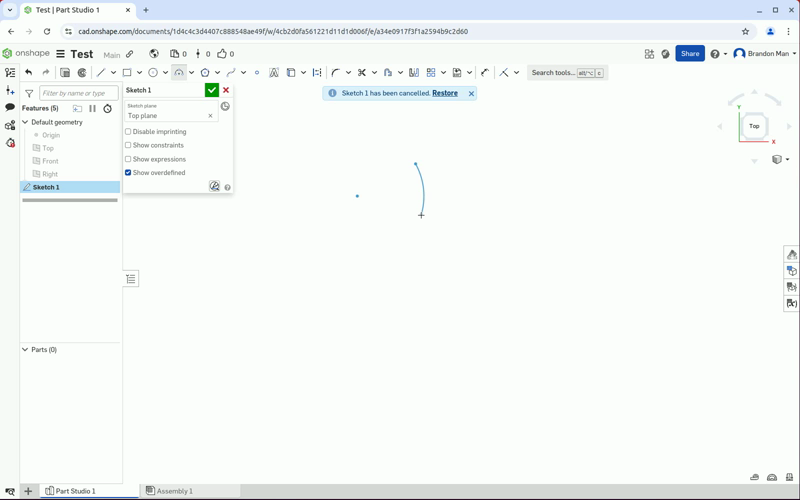
scroll(-6)
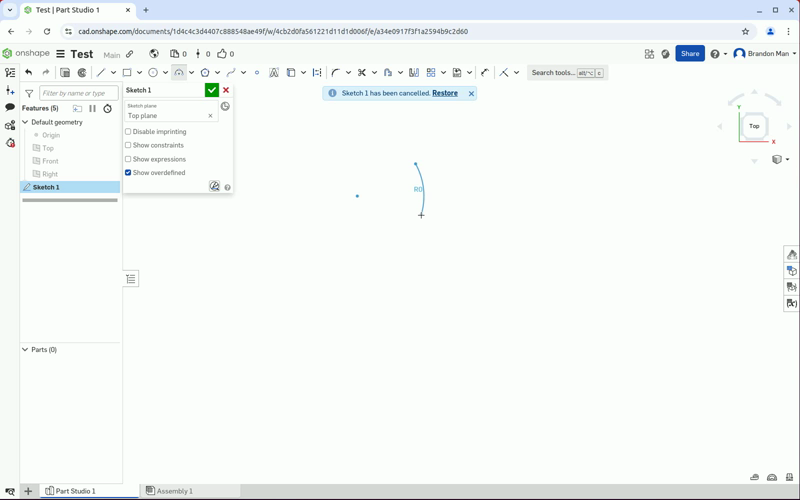
scroll(-6)
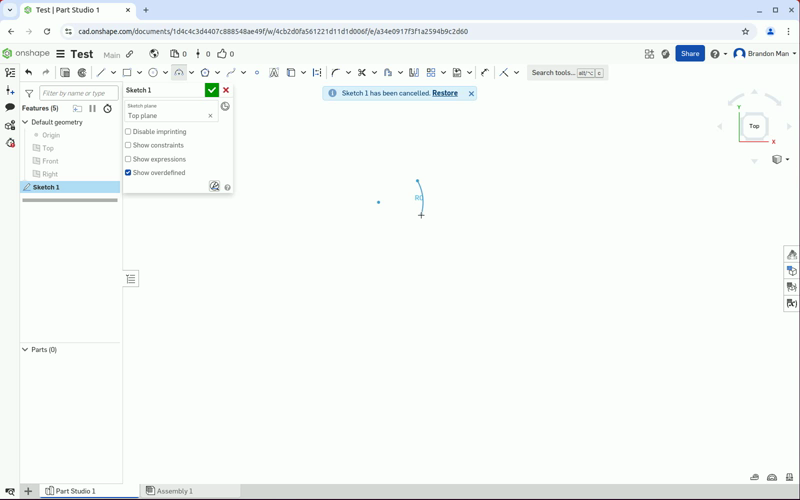
scroll(-6)
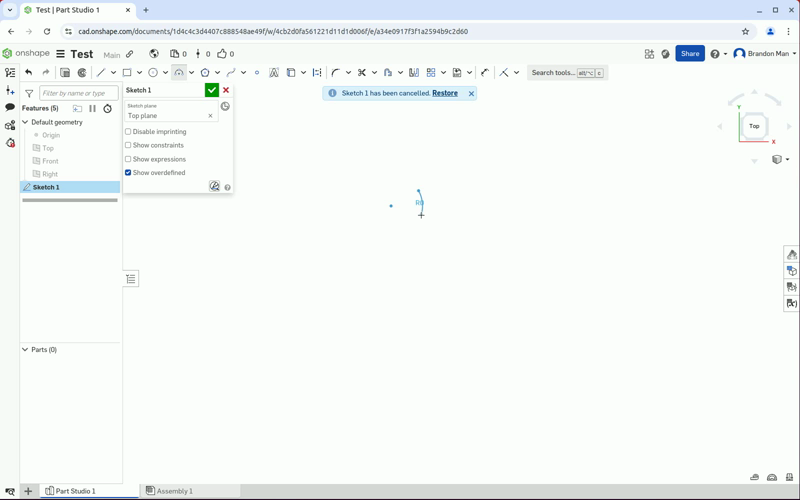
scroll(-6)
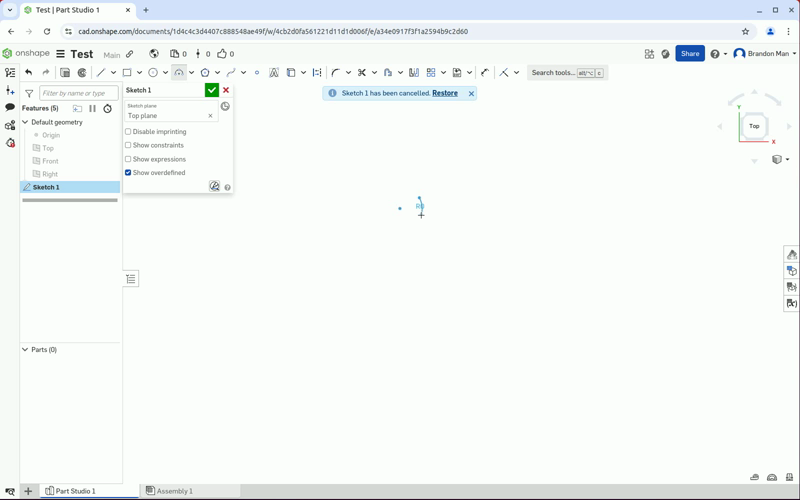
scroll(-6)
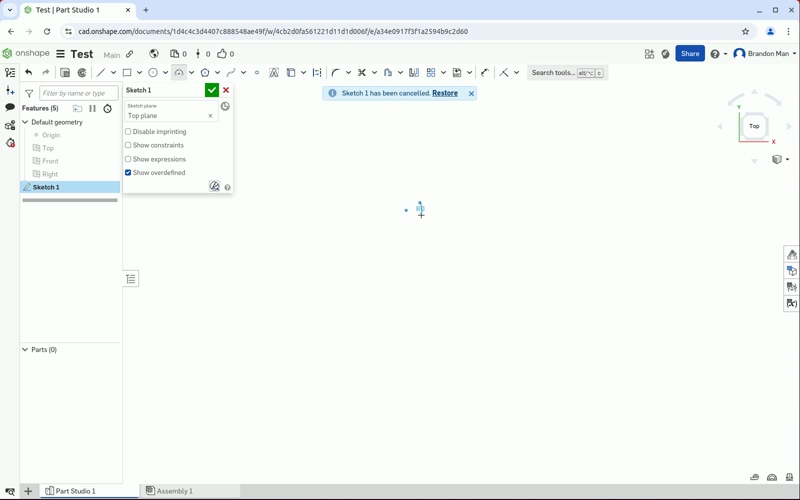
scroll(-6)
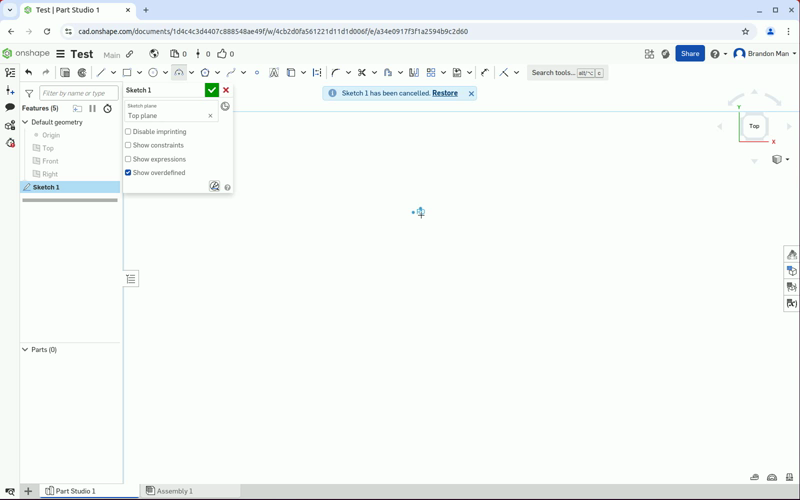
scroll(-6)
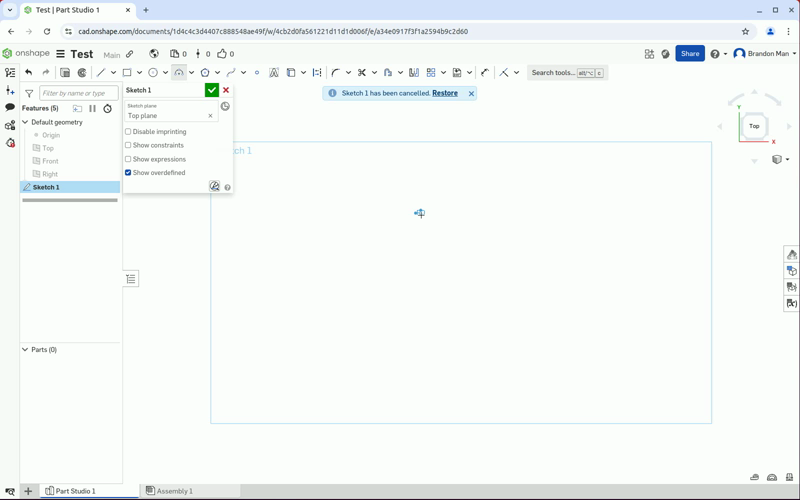
mouse_move(420, 212)
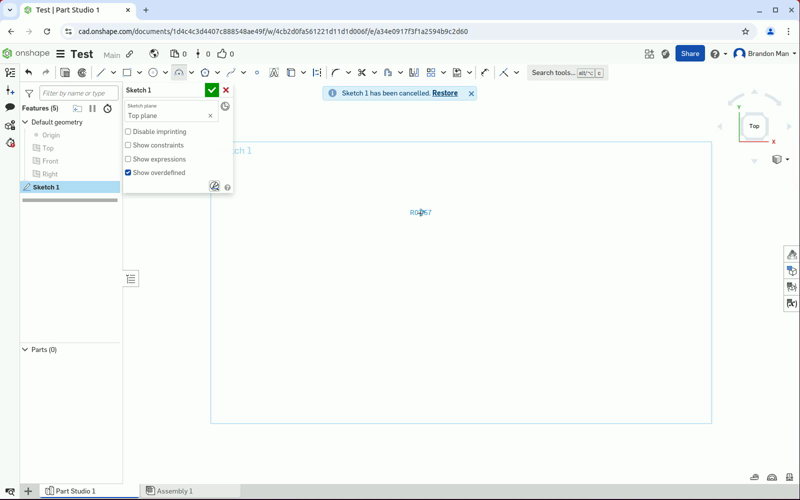
scroll(6)
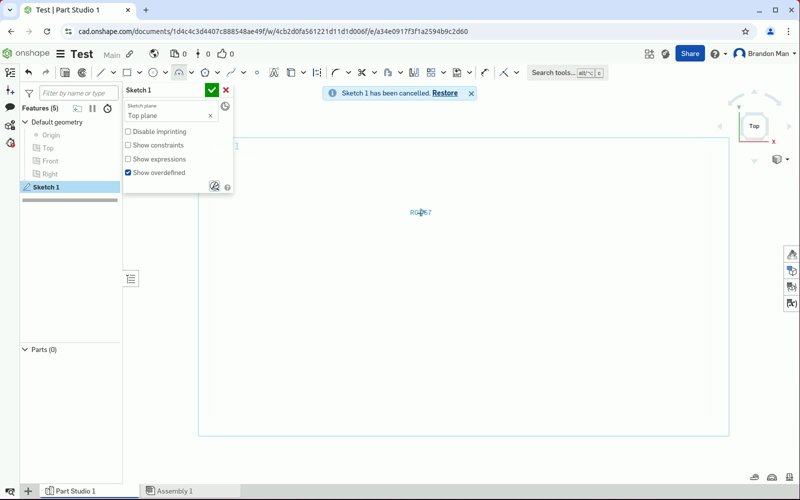
scroll(6)
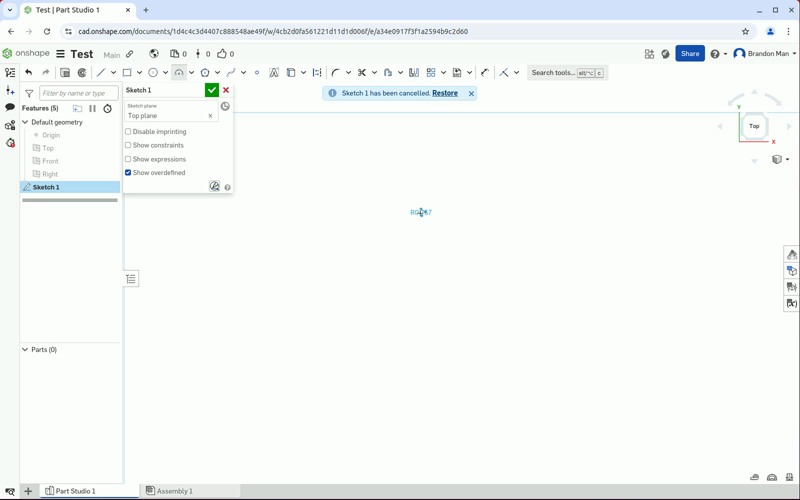
scroll(6)
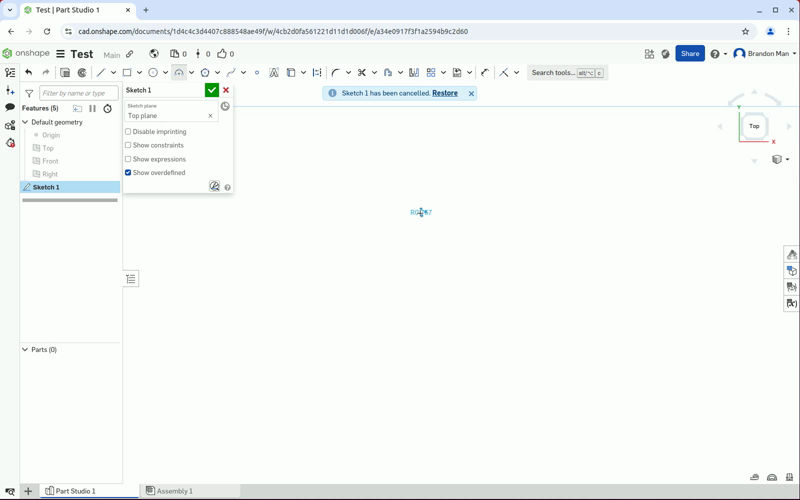
scroll(6)
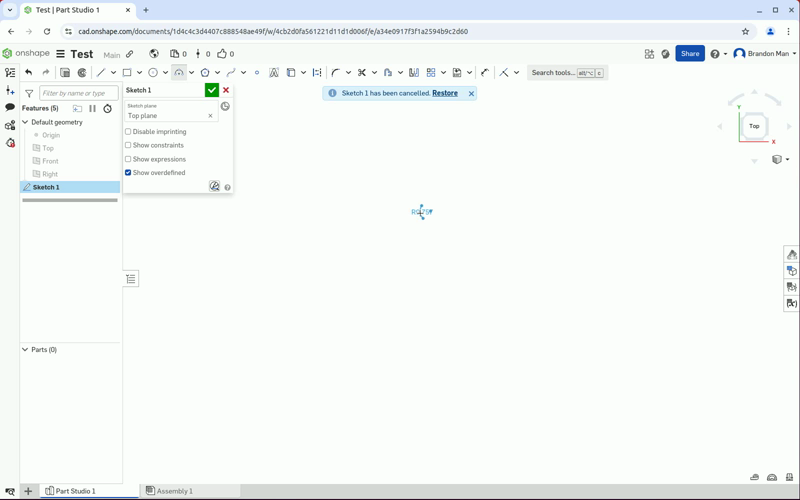
scroll(6)
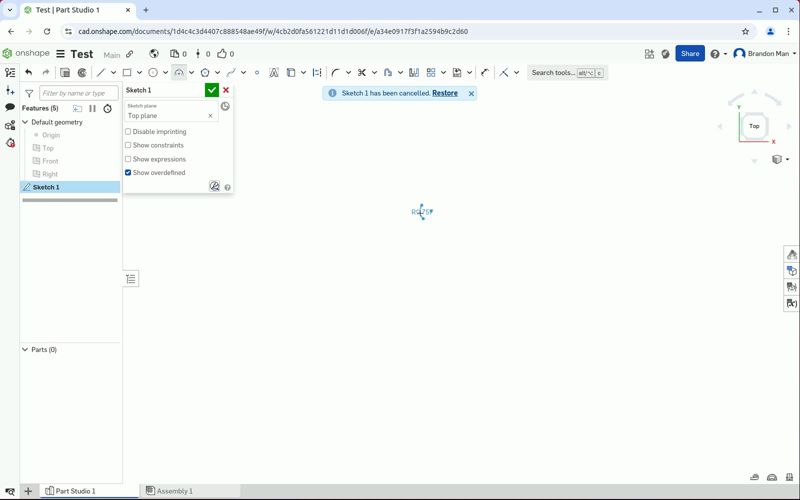
scroll(6)
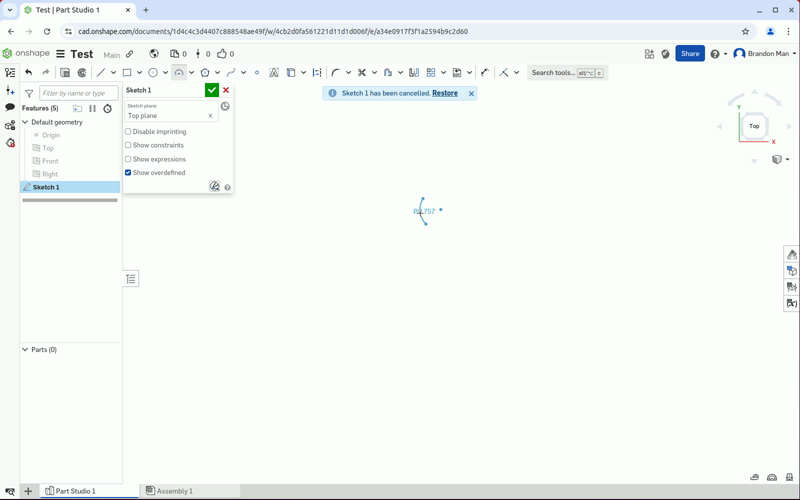
scroll(6)
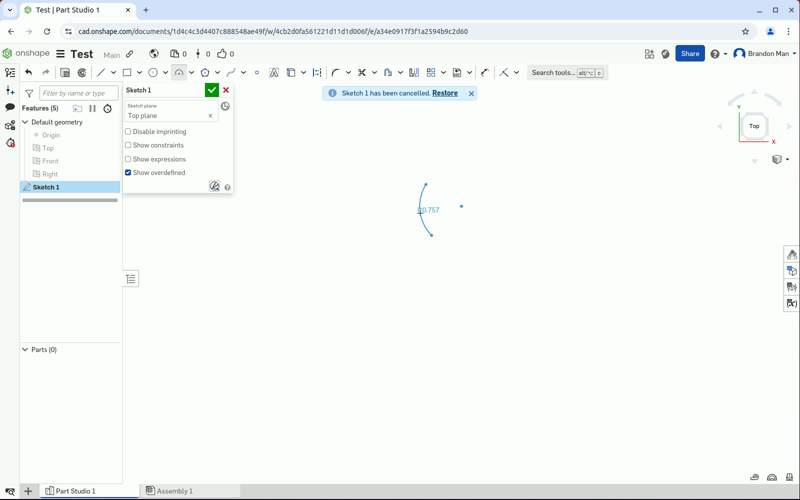
click(420, 212)
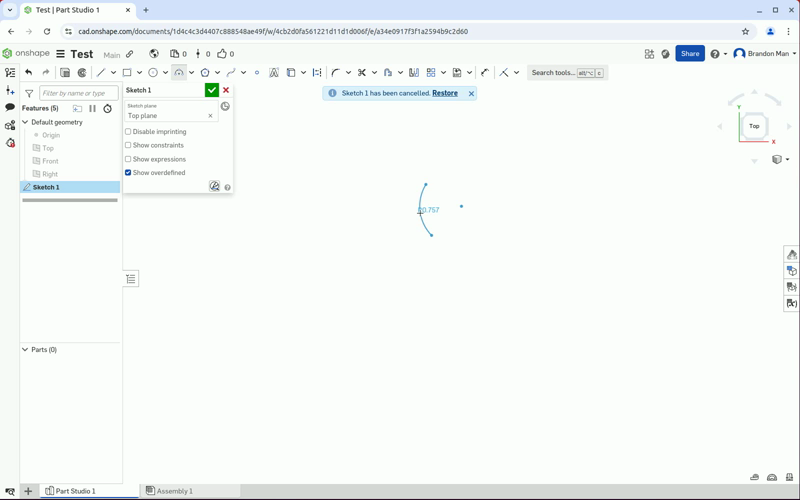
scroll(-6)
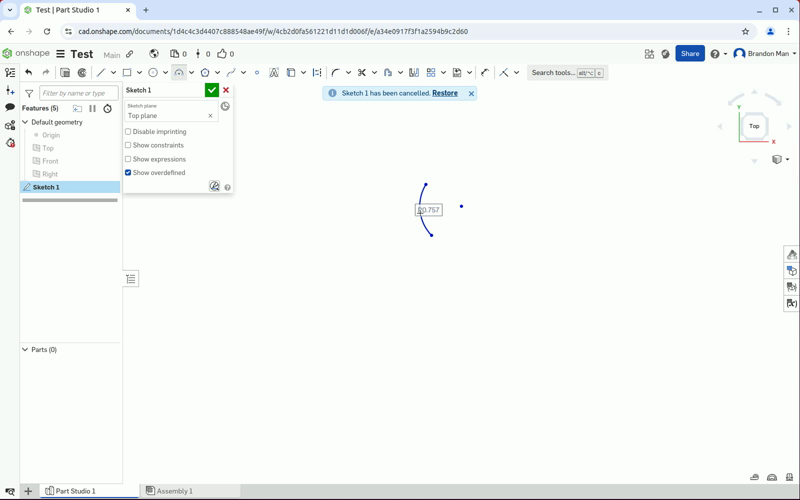
scroll(-6)
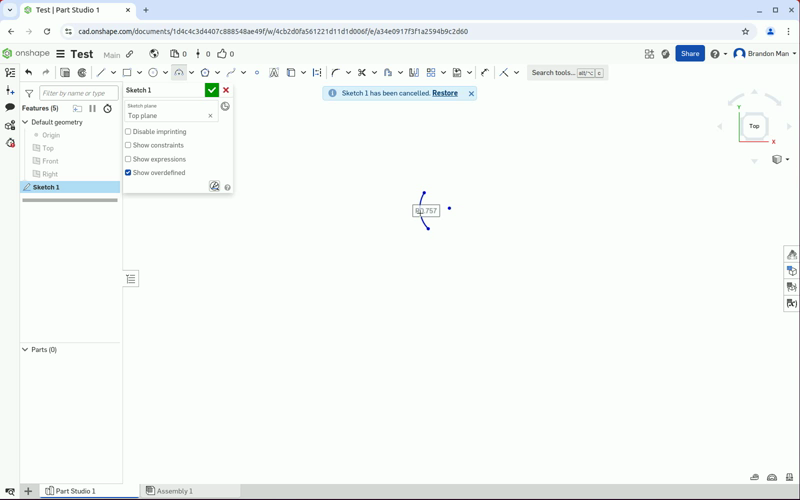
scroll(-6)
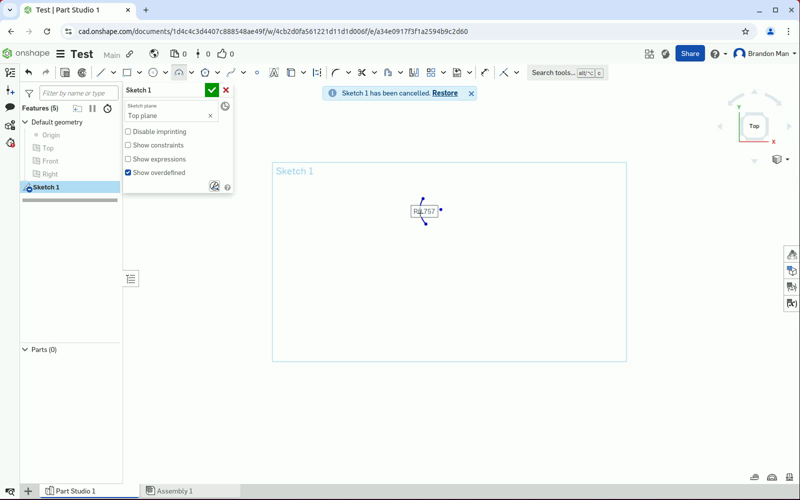
scroll(-6)
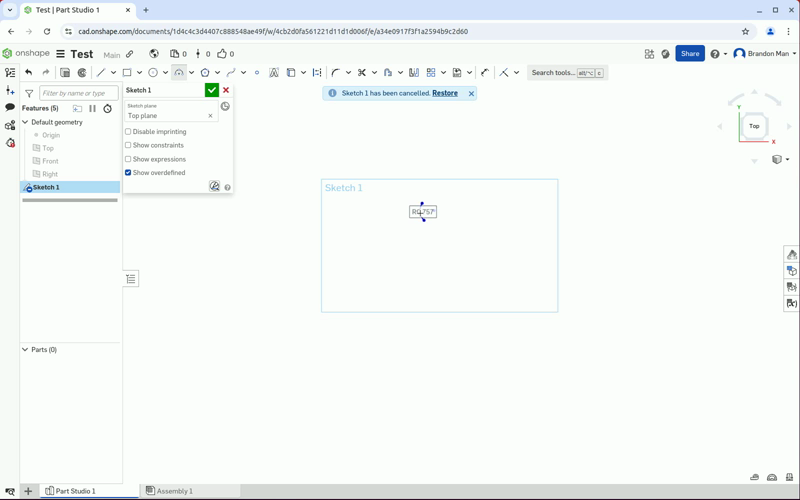
scroll(-6)
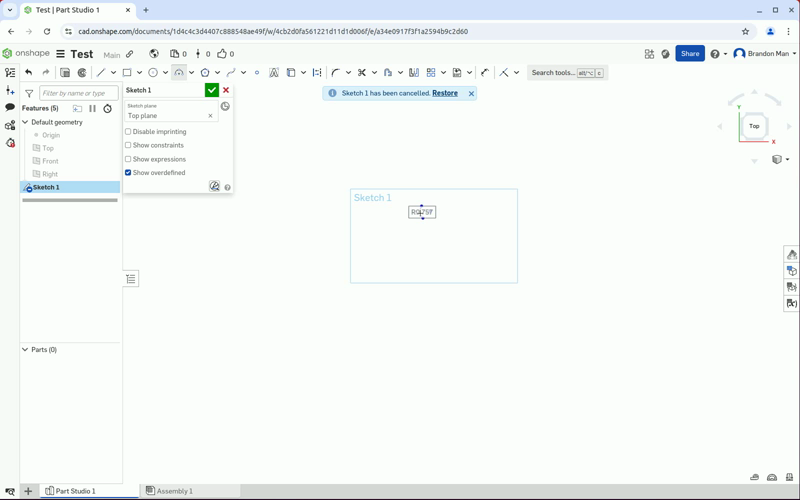
scroll(-6)
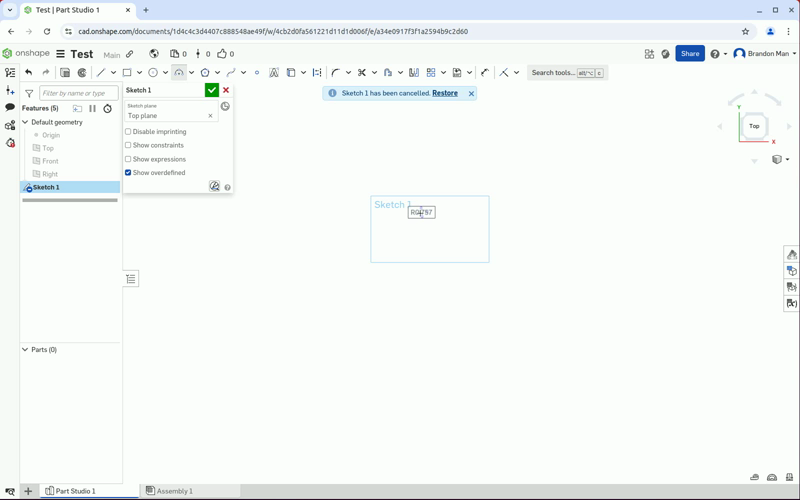
scroll(-6)
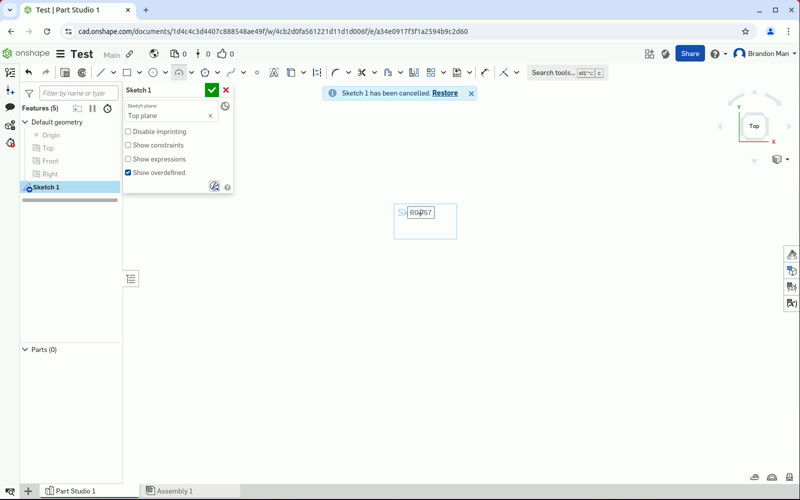
key_up(shift)
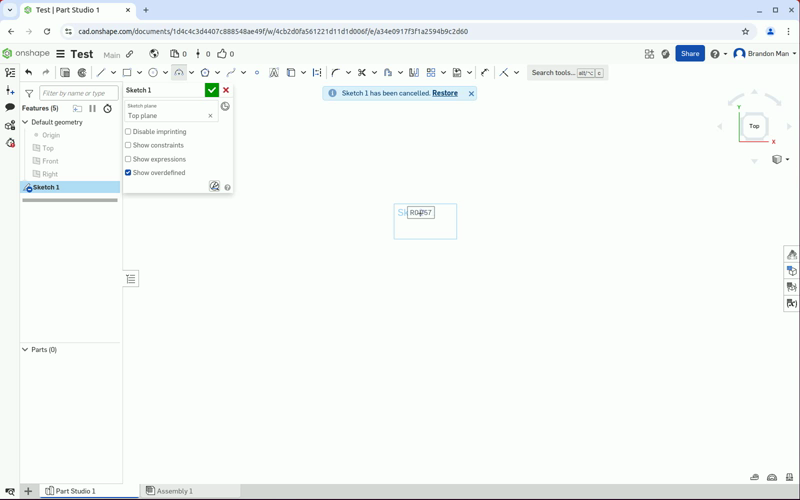
mouse_move(421, 214)
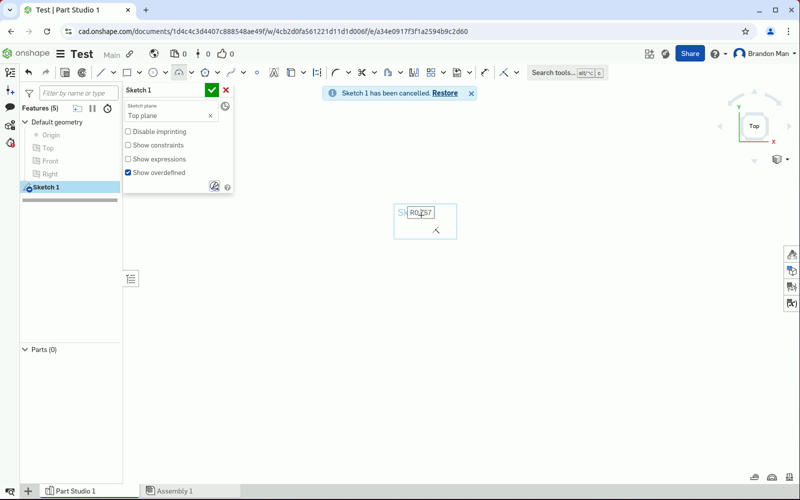
scroll(6)
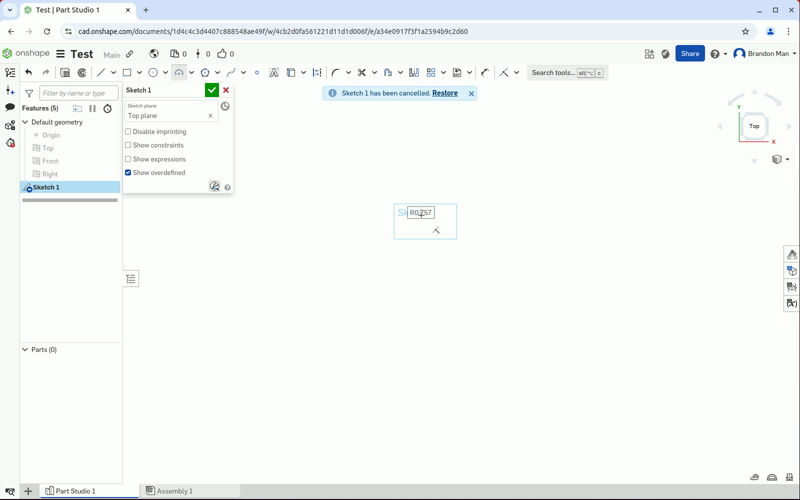
scroll(6)
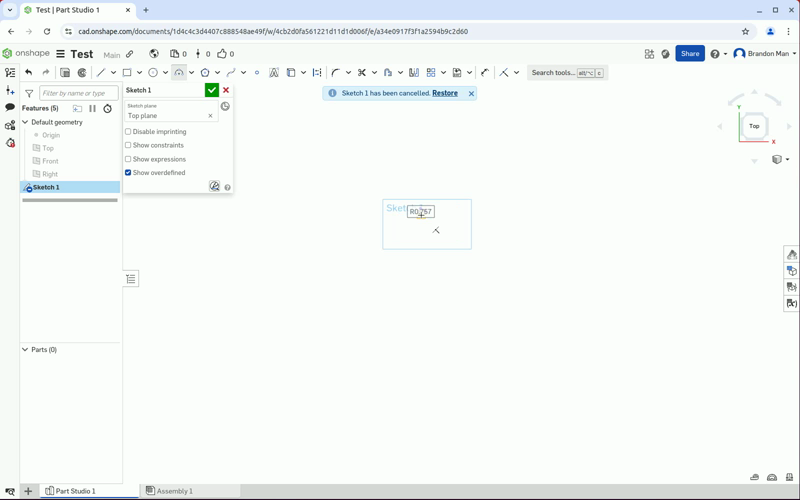
scroll(6)
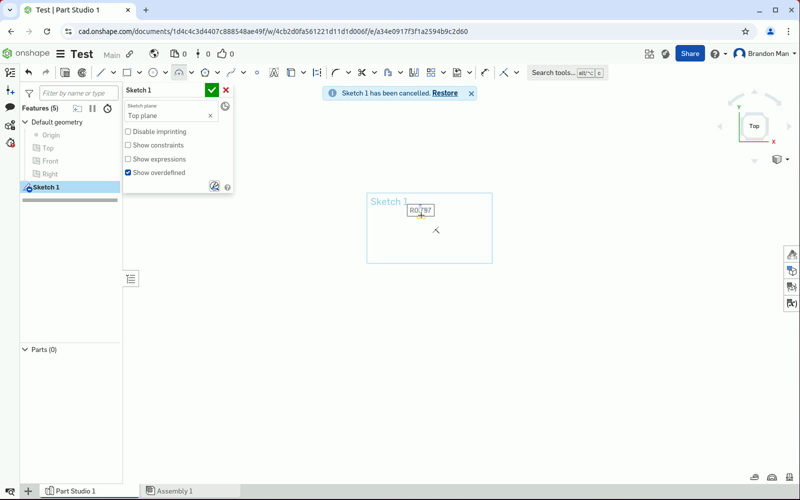
scroll(6)
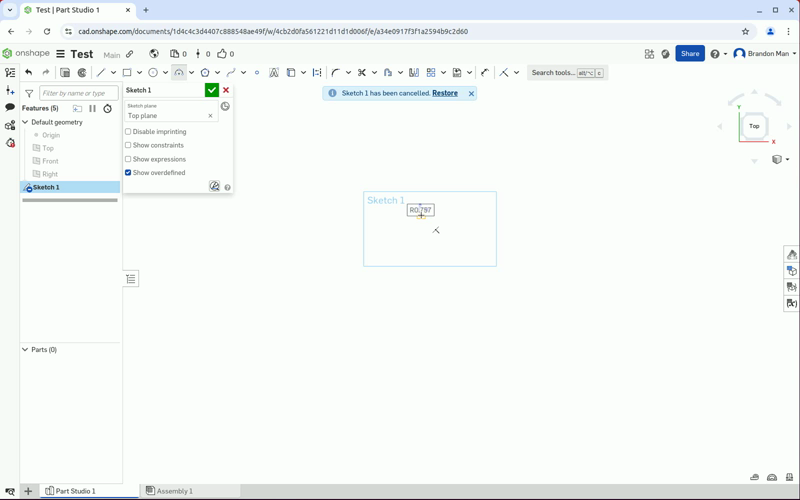
scroll(6)
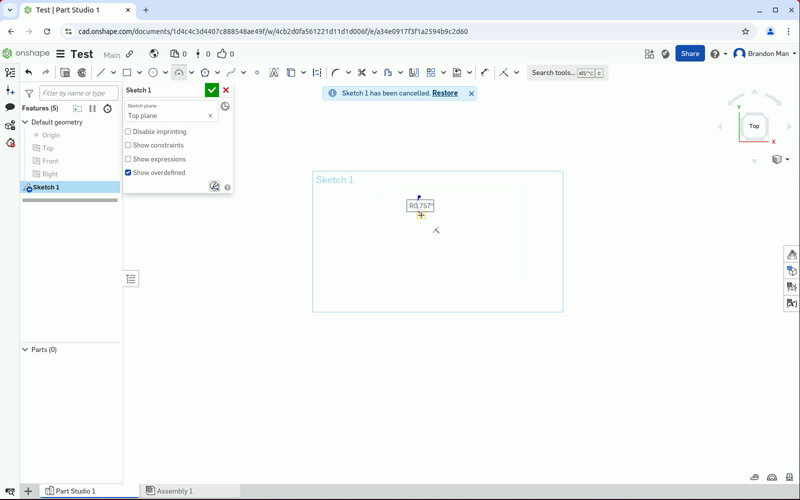
scroll(6)
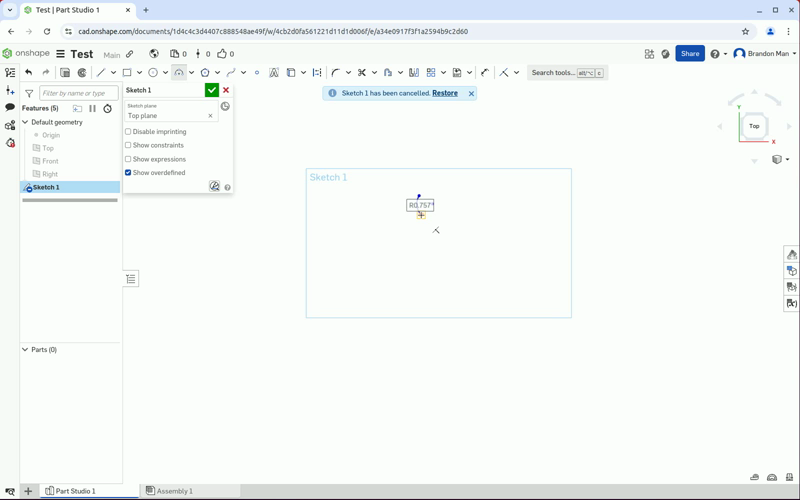
scroll(6)
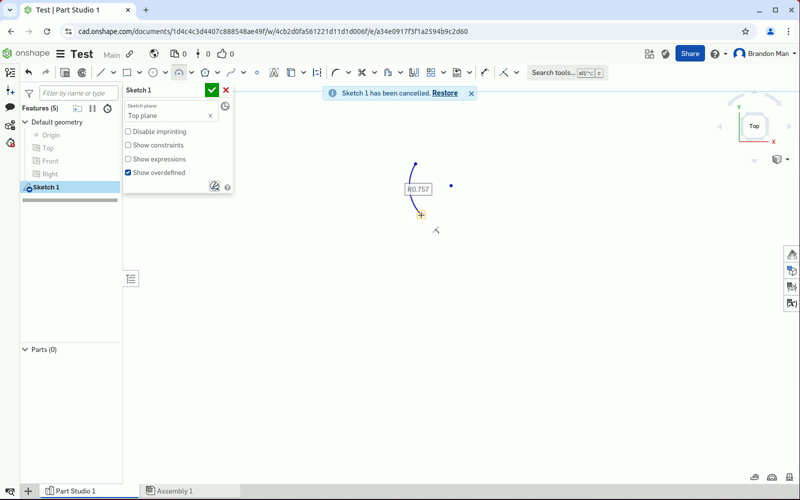
click(421, 214)
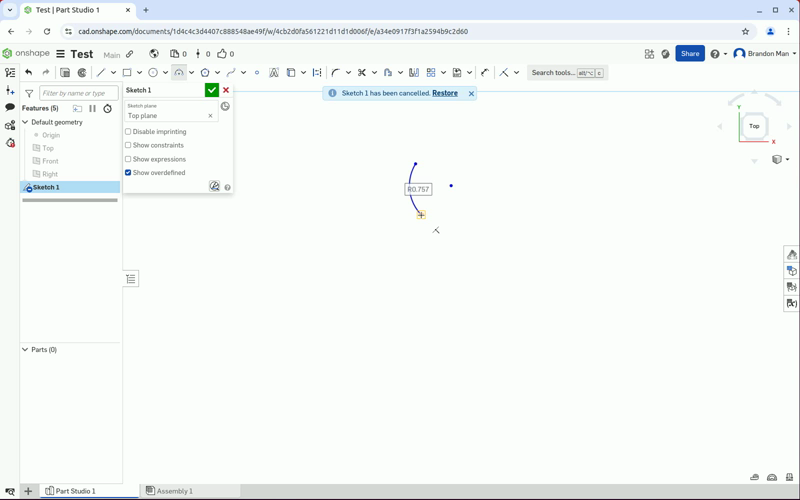
scroll(-6)
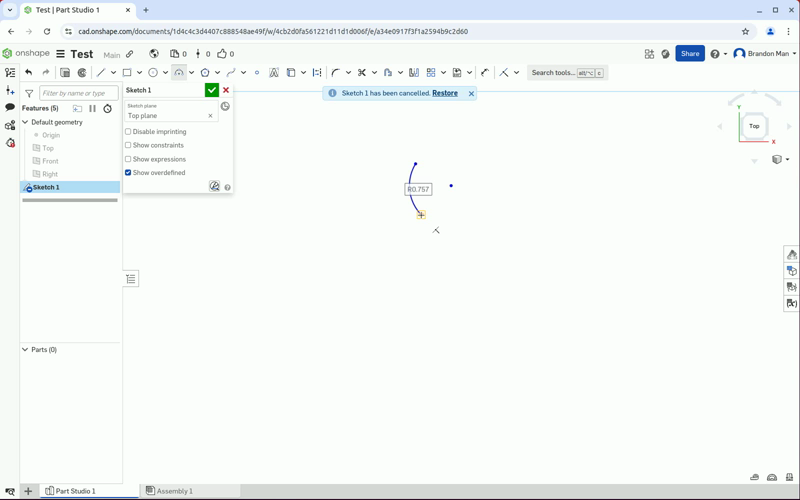
scroll(-6)
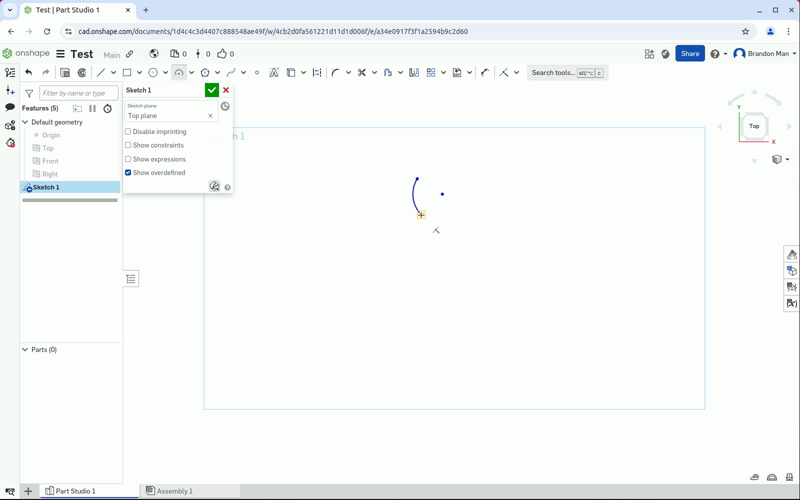
scroll(-6)
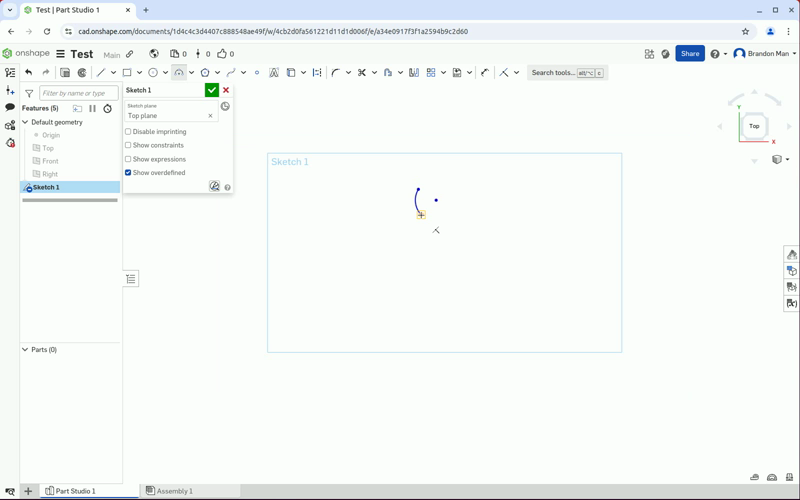
scroll(-6)
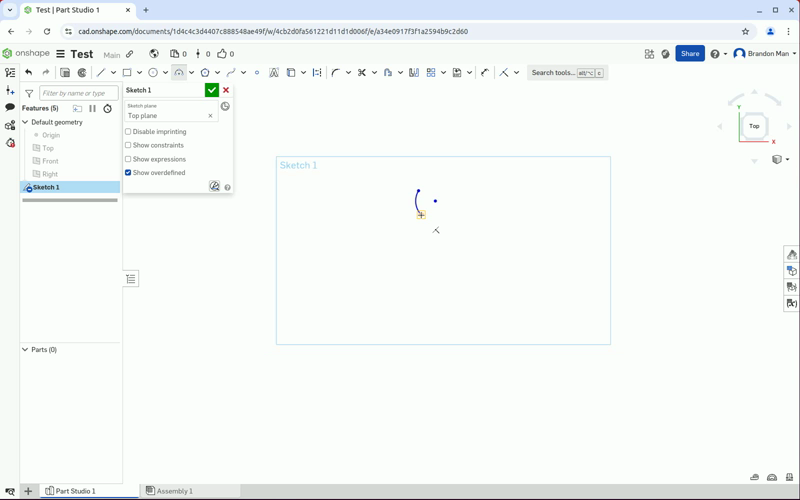
scroll(-6)
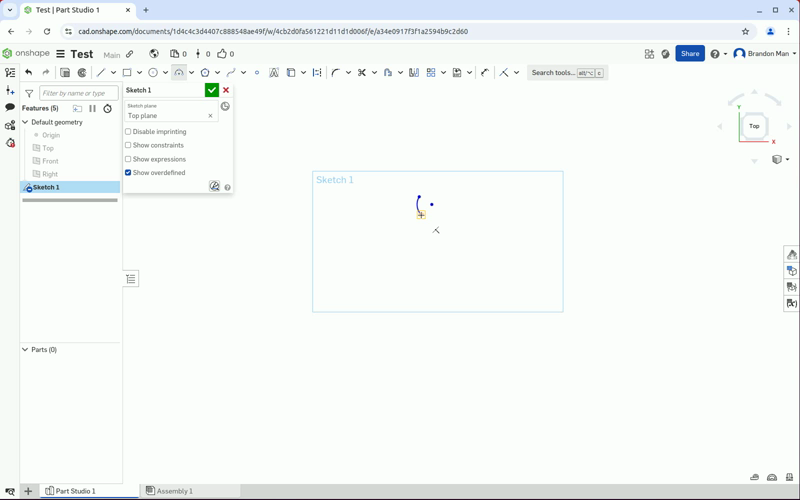
scroll(-6)
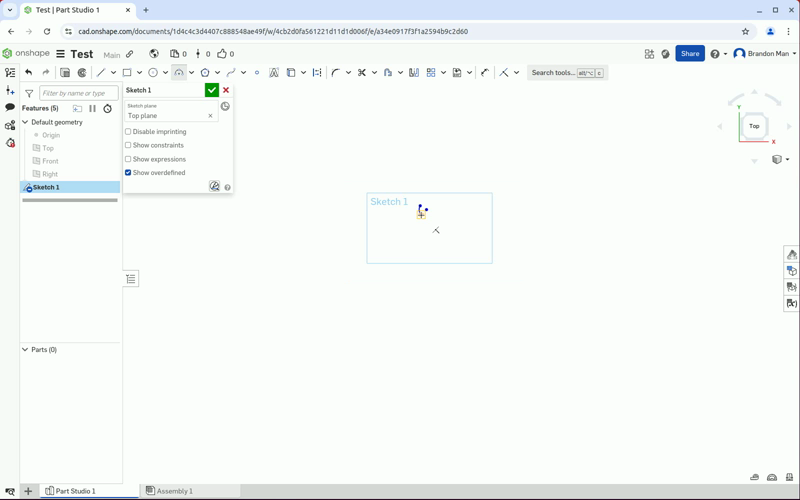
scroll(-6)
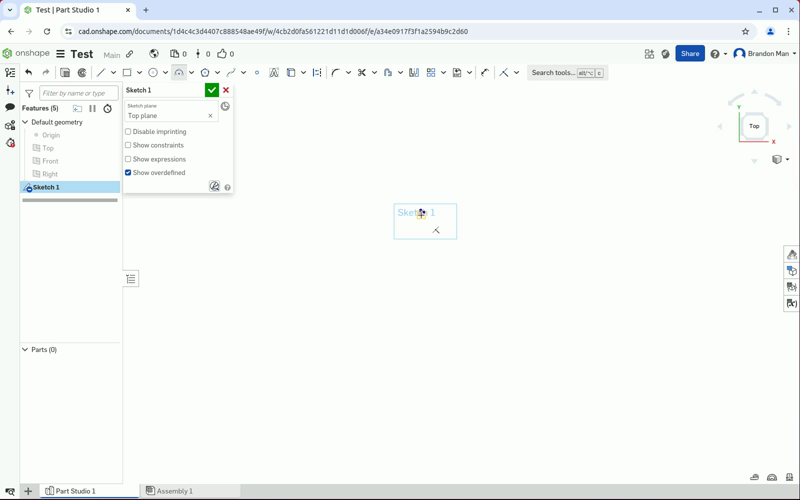
mouse_move(420, 210)
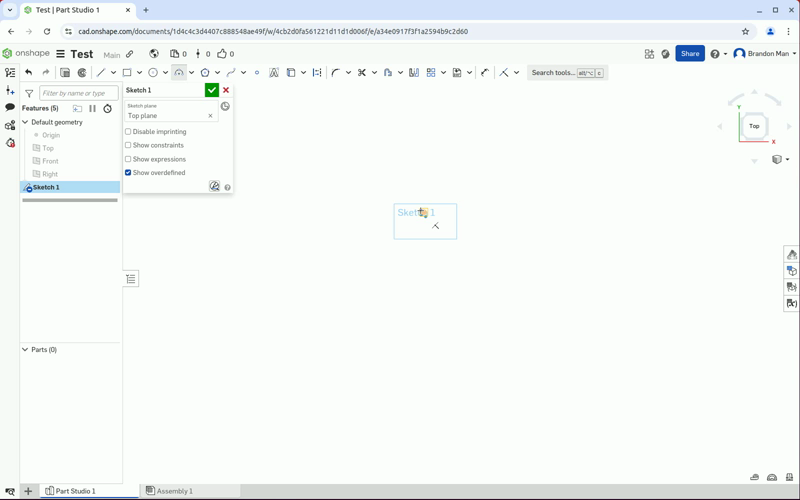
scroll(6)
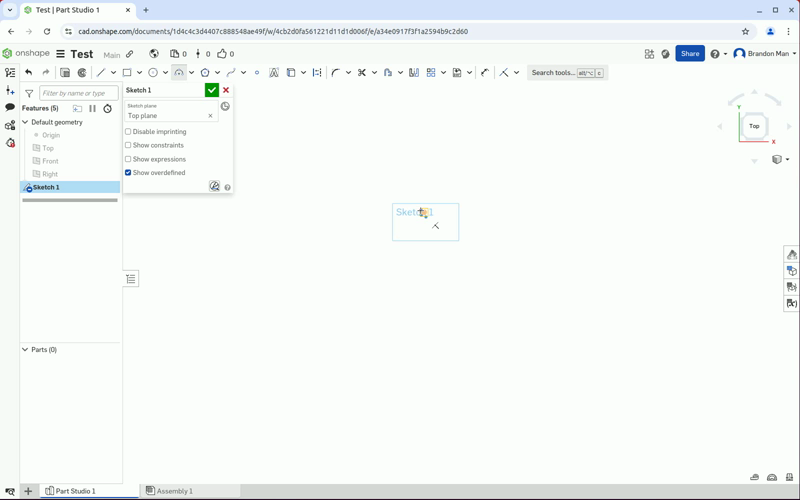
scroll(6)
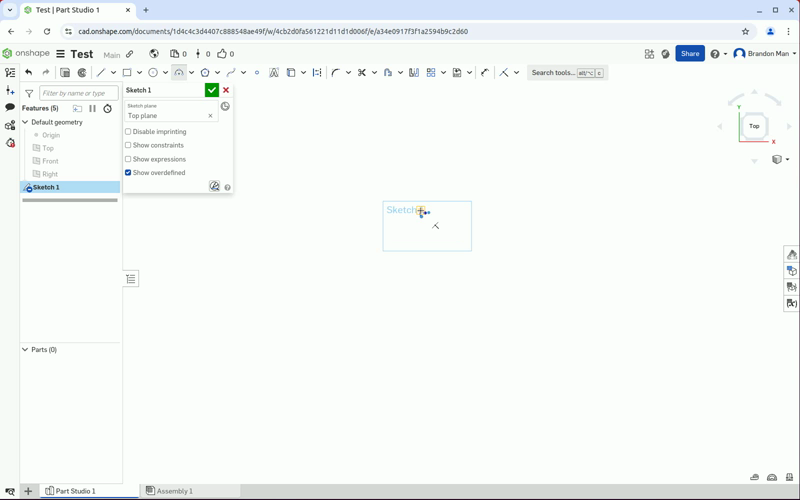
scroll(6)
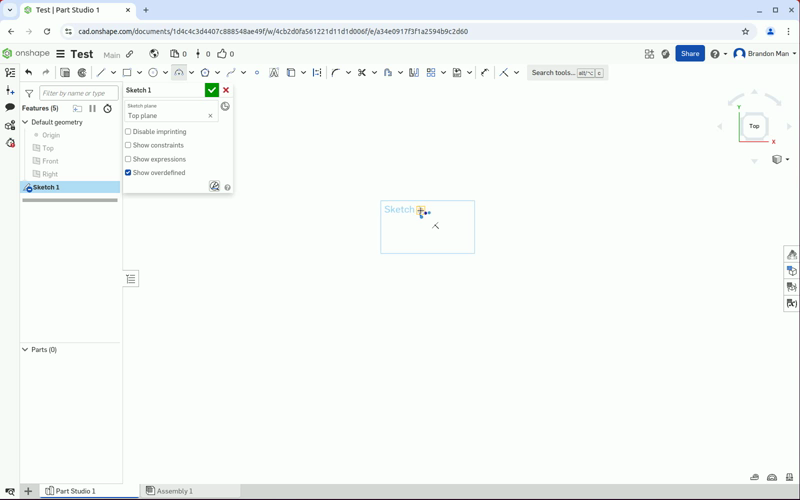
scroll(6)
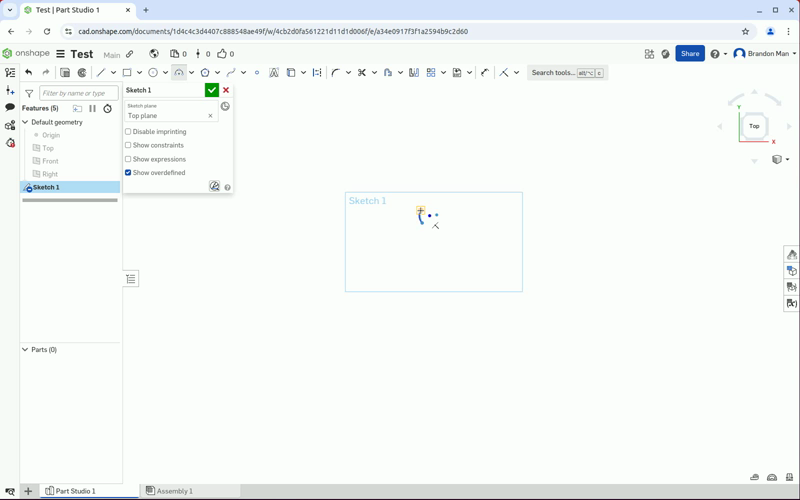
scroll(6)
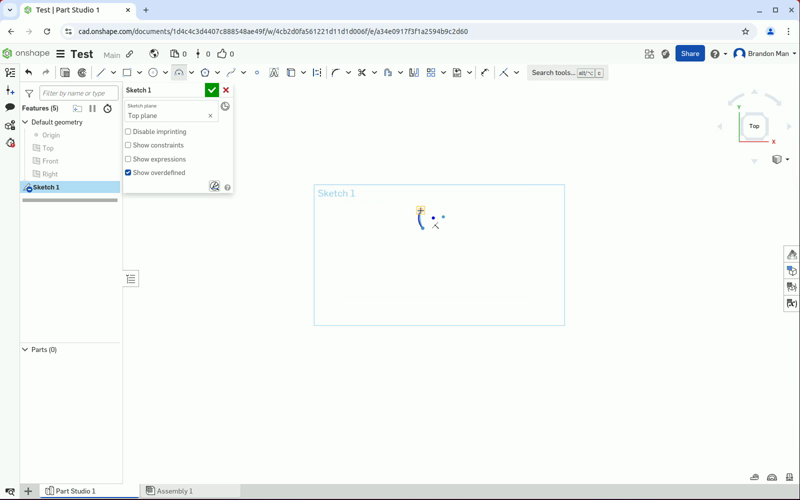
scroll(6)
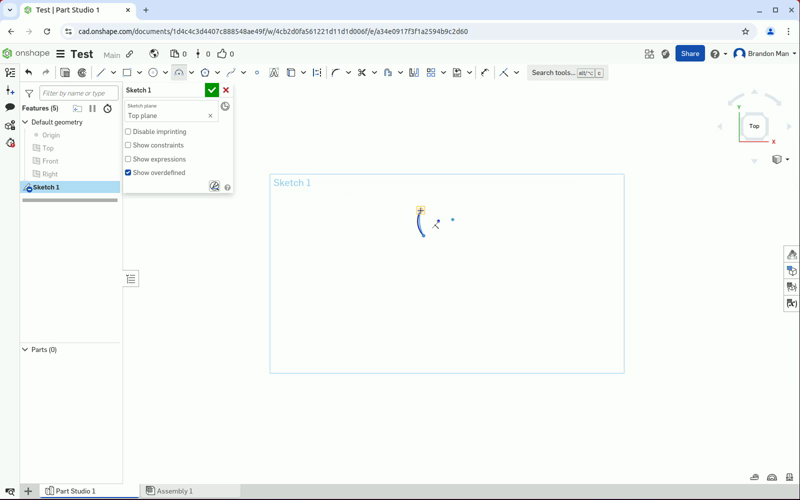
scroll(6)
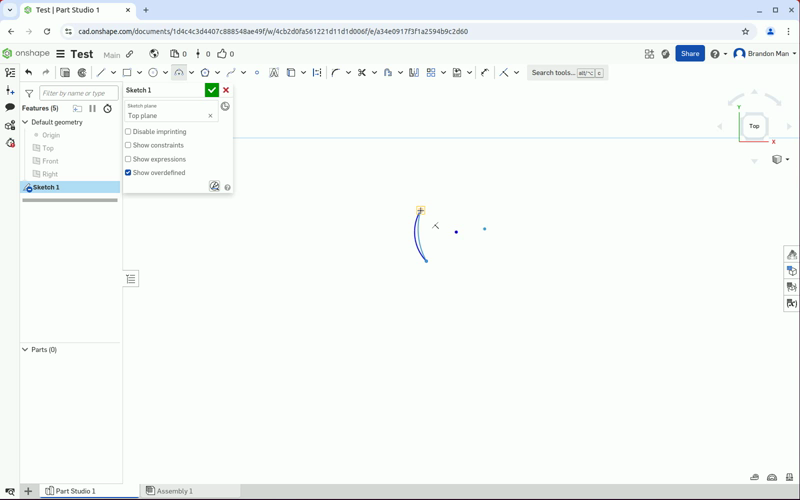
click(420, 210)
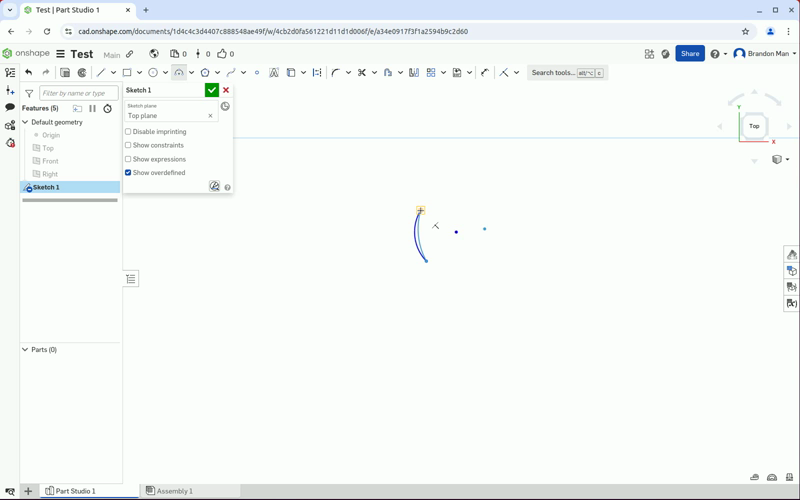
scroll(-6)
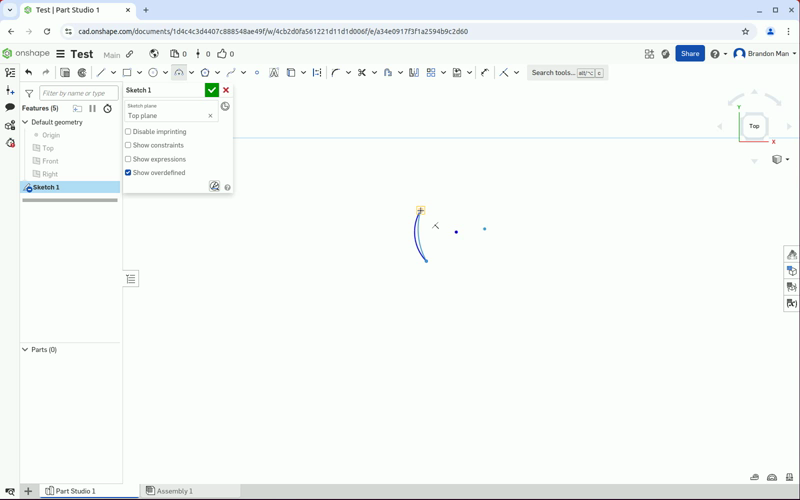
scroll(-6)
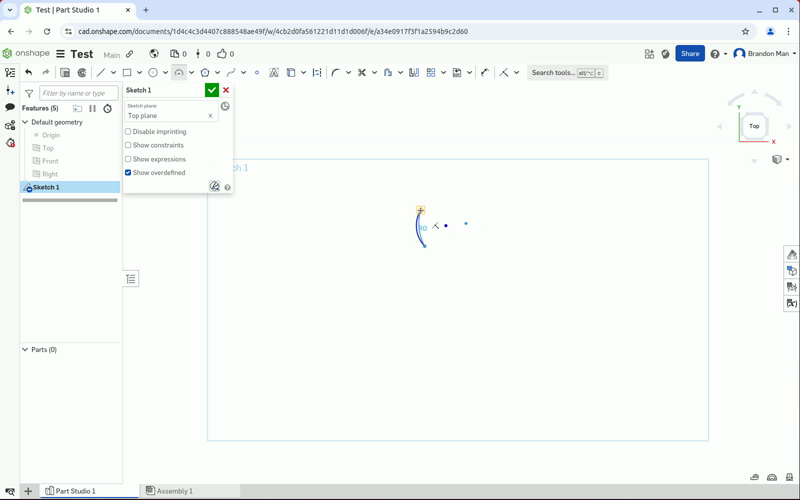
scroll(-6)
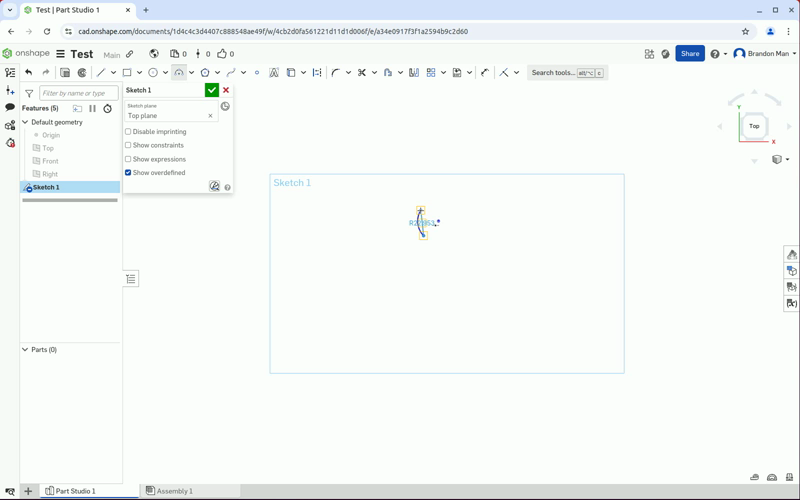
scroll(-6)
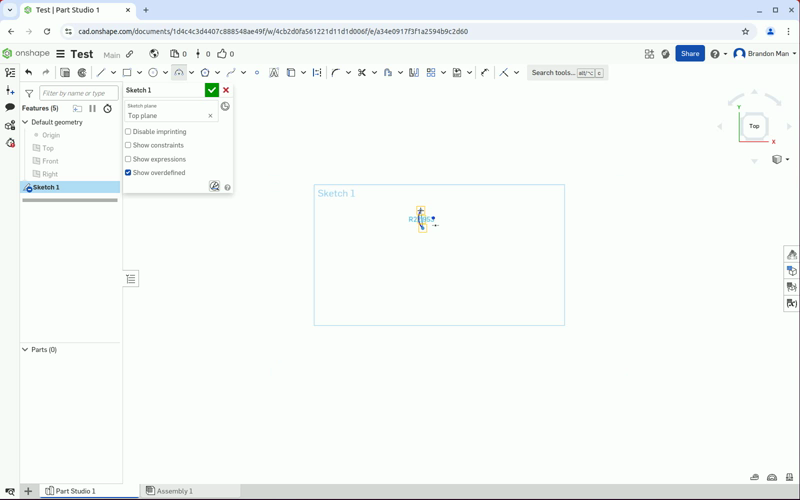
scroll(-6)
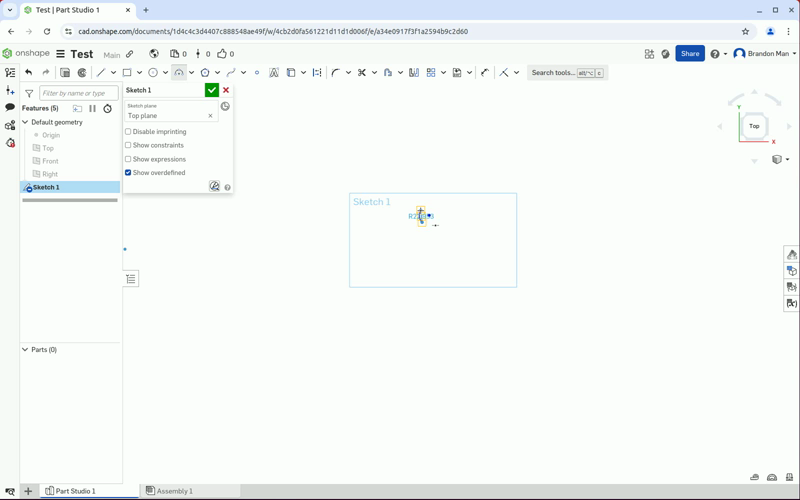
scroll(-6)
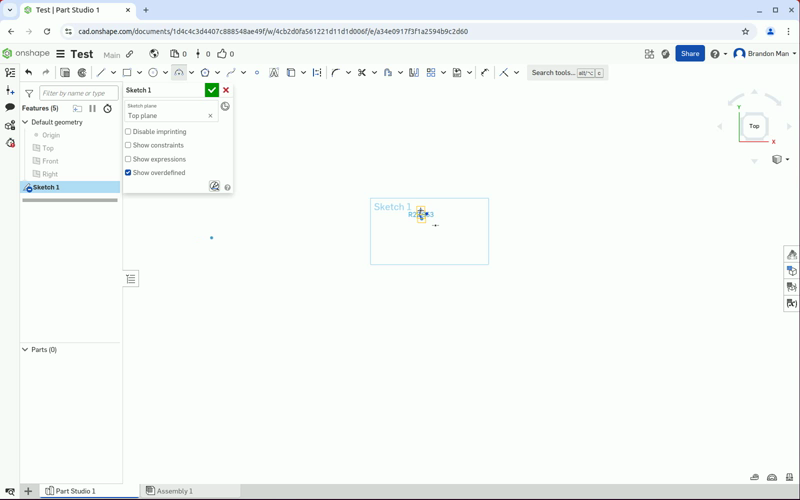
scroll(-6)
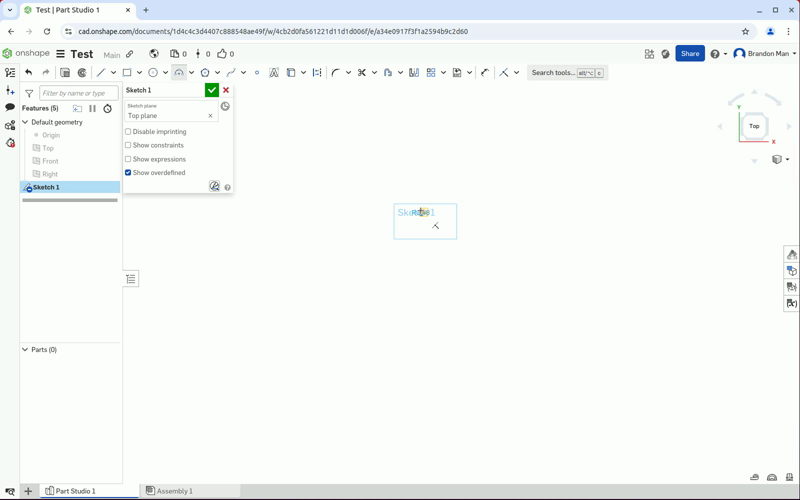
key_down(shift)
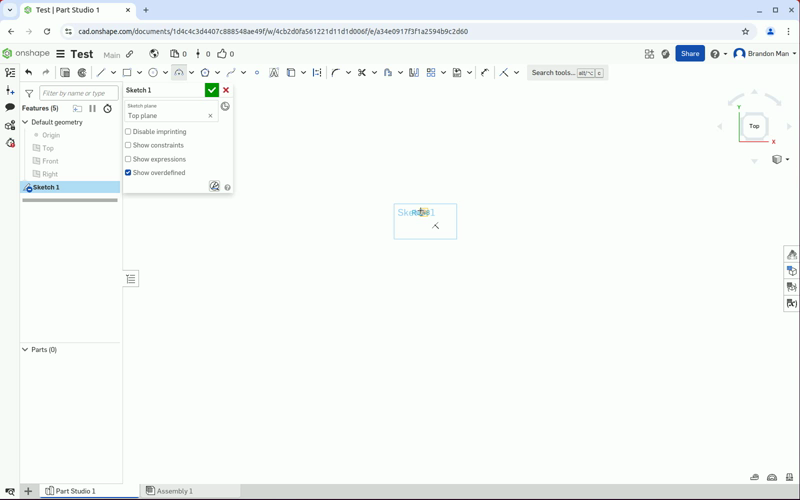
mouse_move(421, 212)
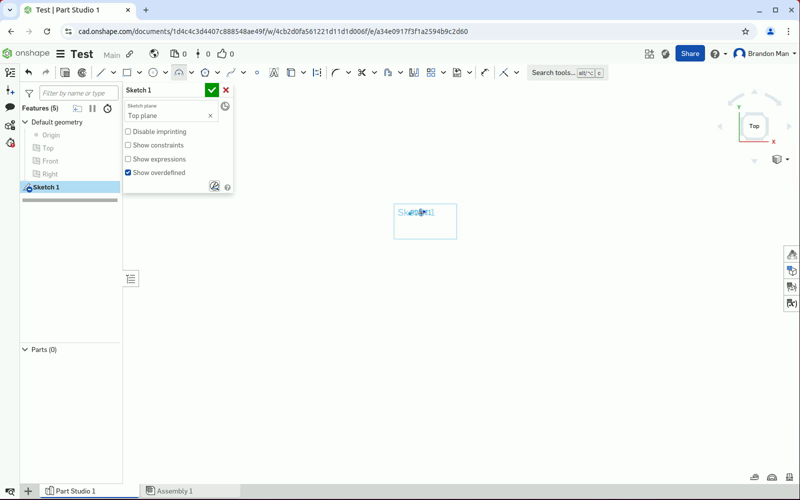
scroll(6)
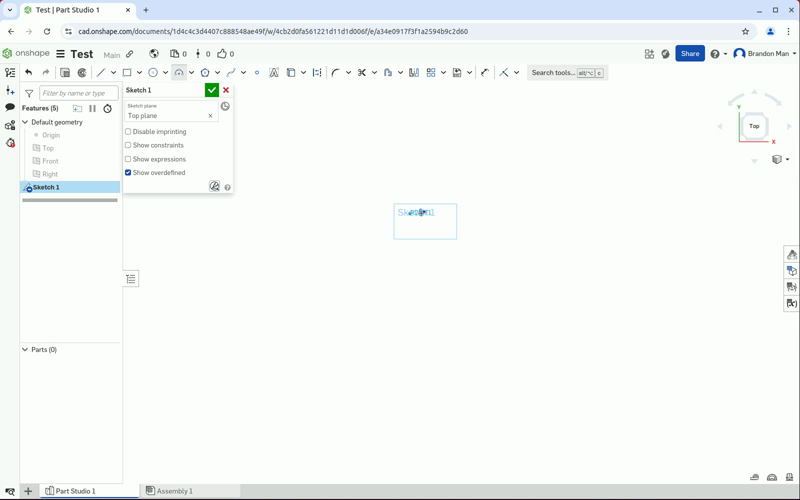
scroll(6)
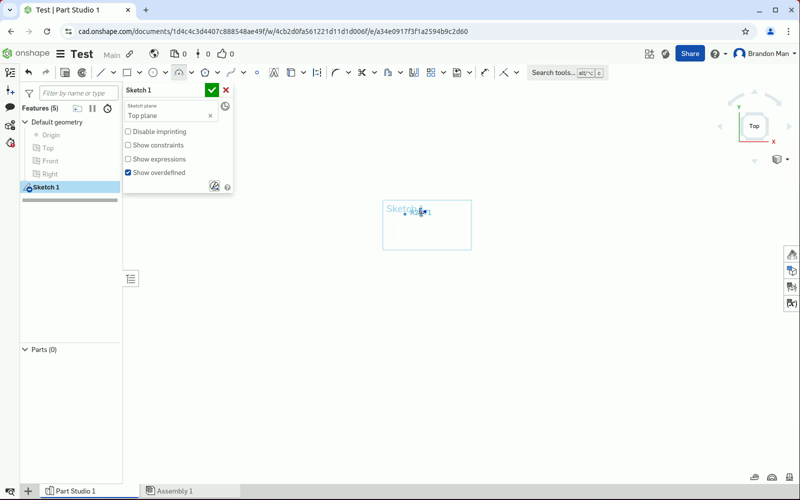
scroll(6)
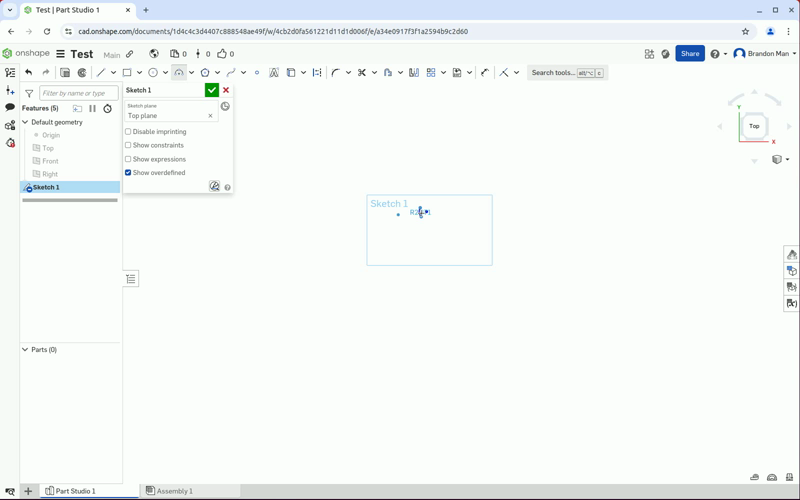
scroll(6)
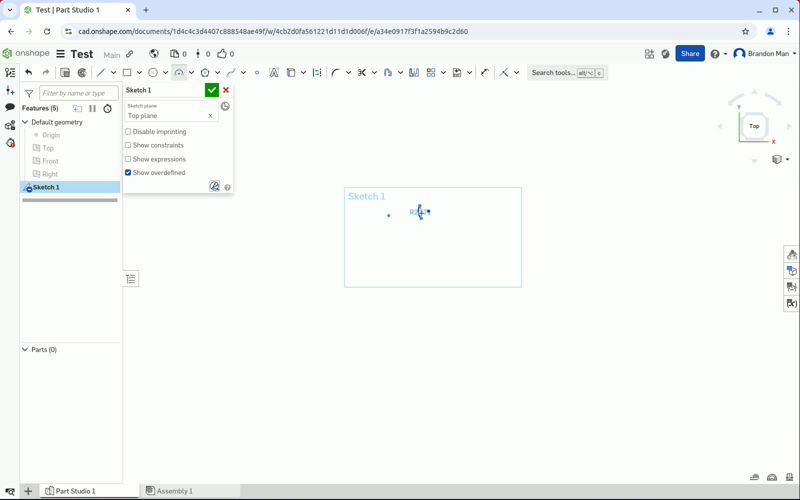
scroll(6)
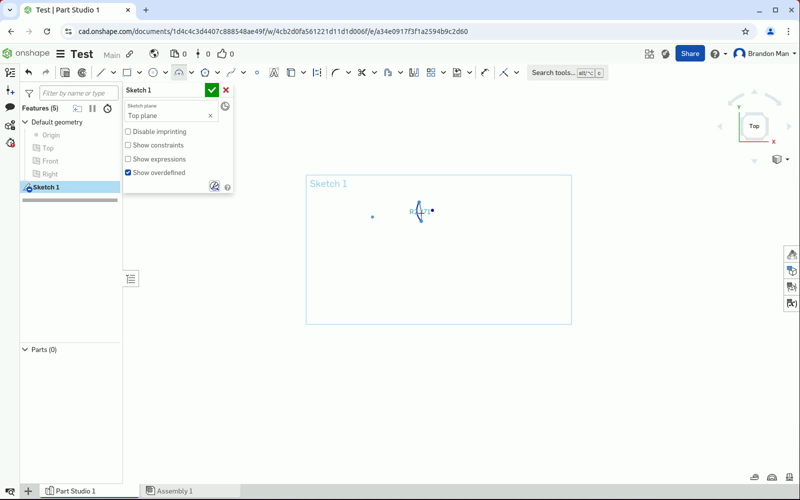
scroll(6)
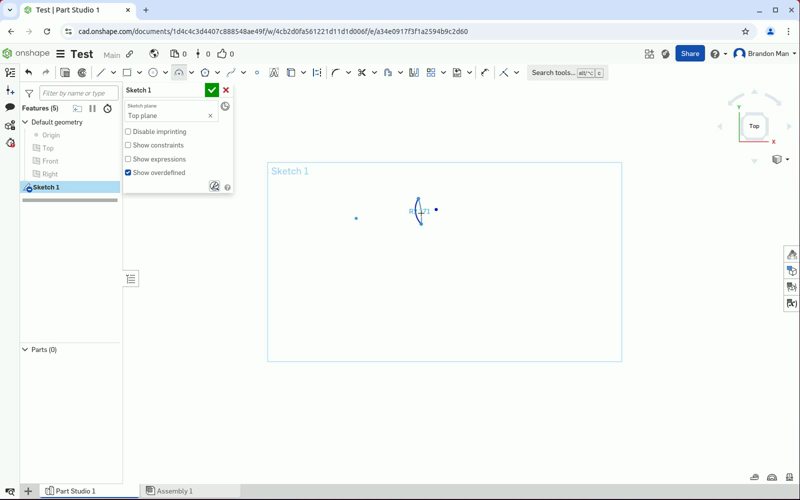
scroll(6)
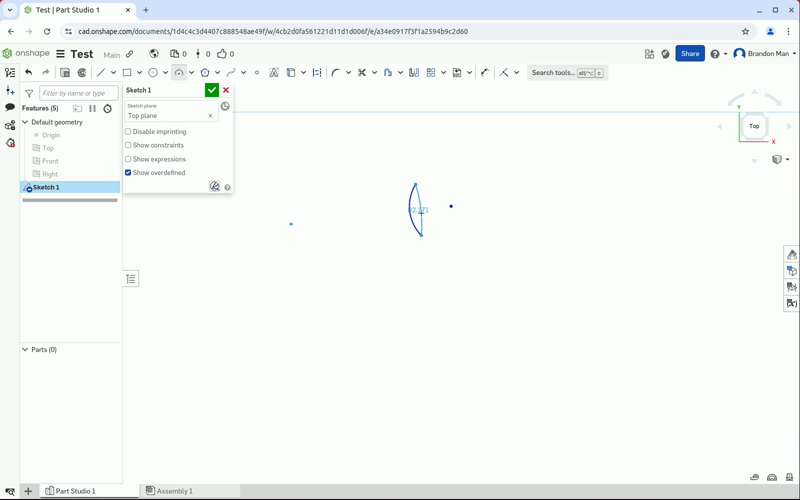
click(421, 212)
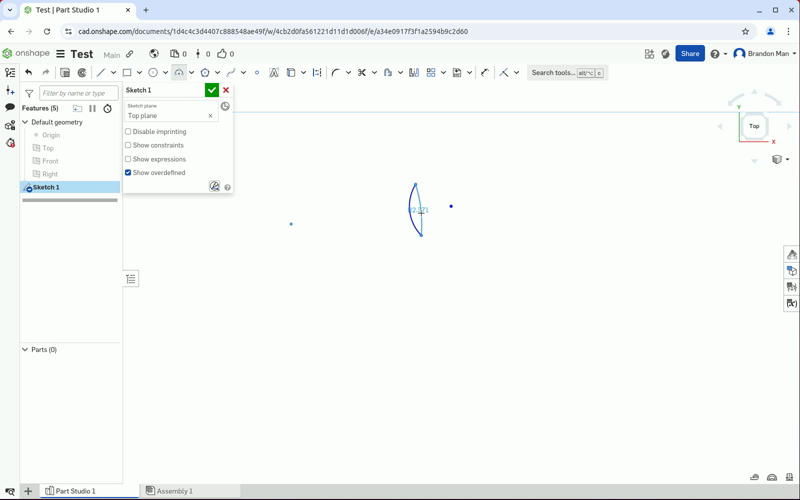
scroll(-6)
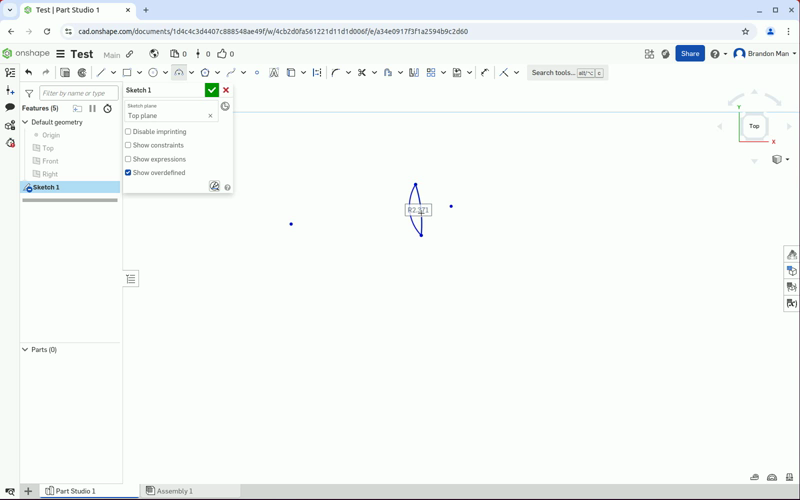
scroll(-6)
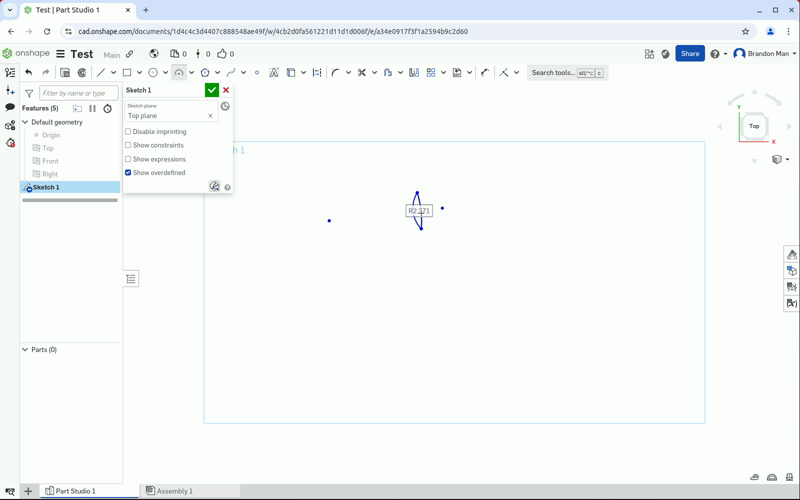
scroll(-6)
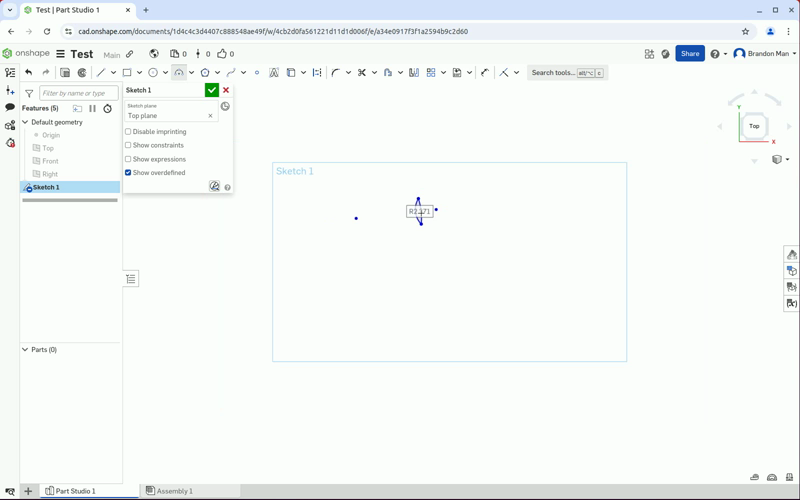
scroll(-6)
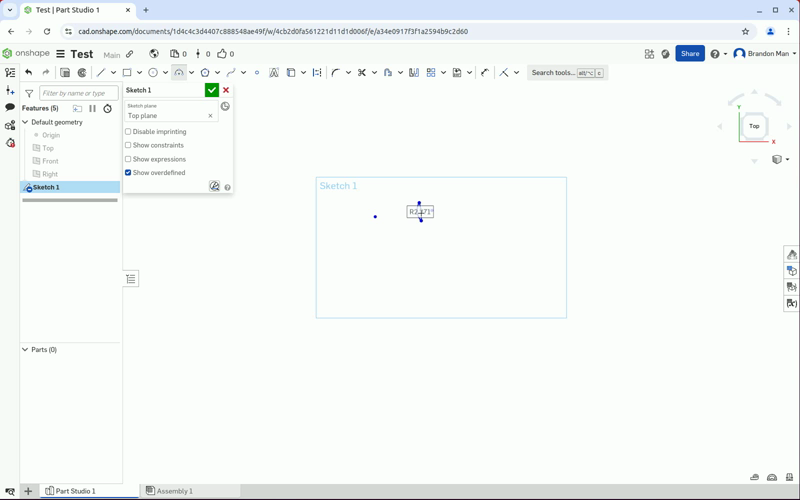
scroll(-6)
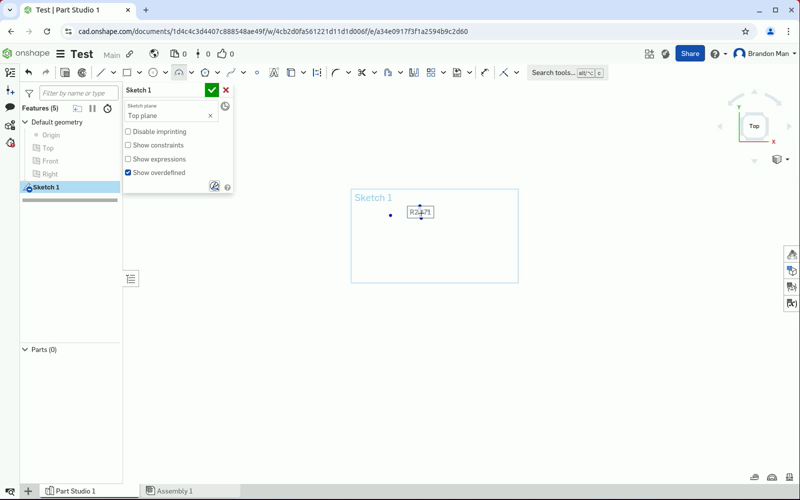
scroll(-6)
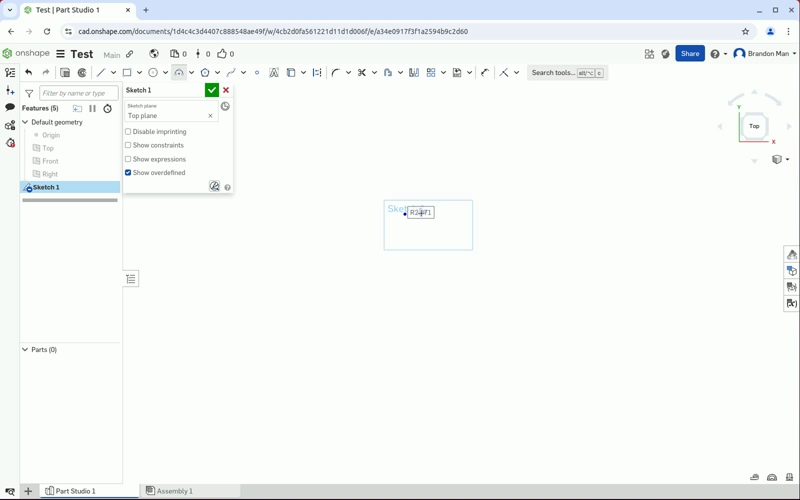
scroll(-6)
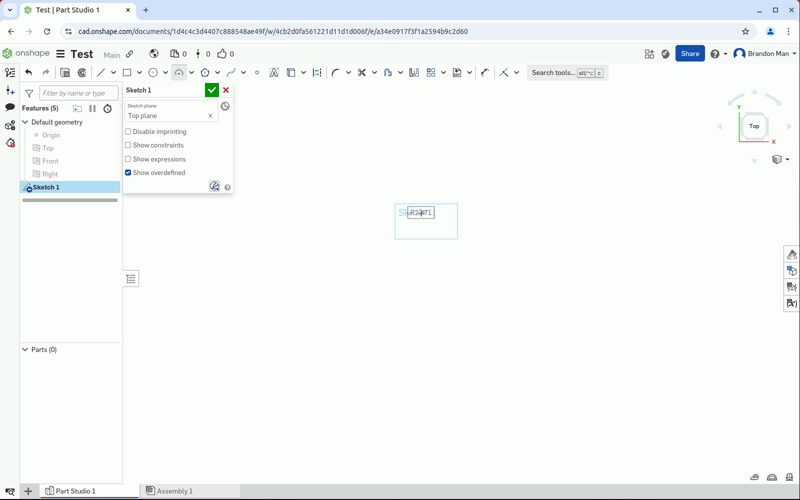
key_up(shift)
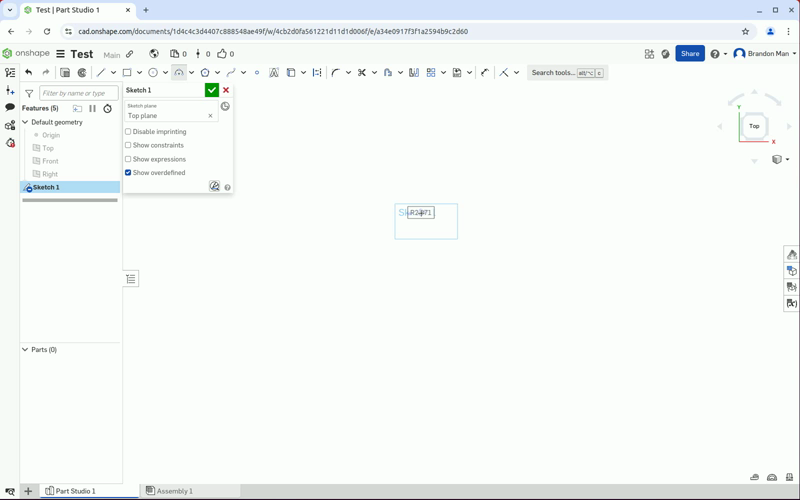
key(esc)
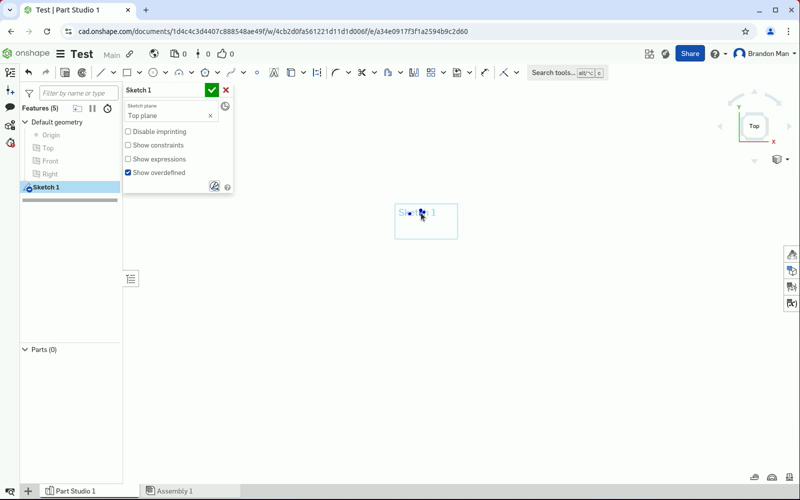
mouse_move(420, 211)
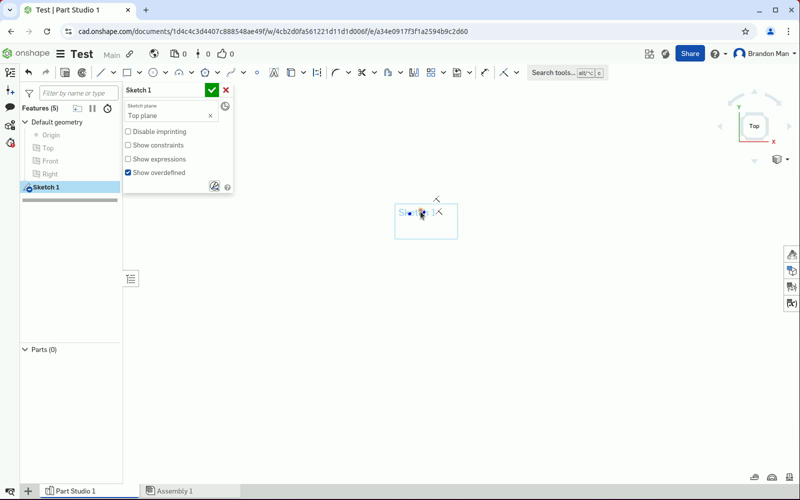
scroll(6)
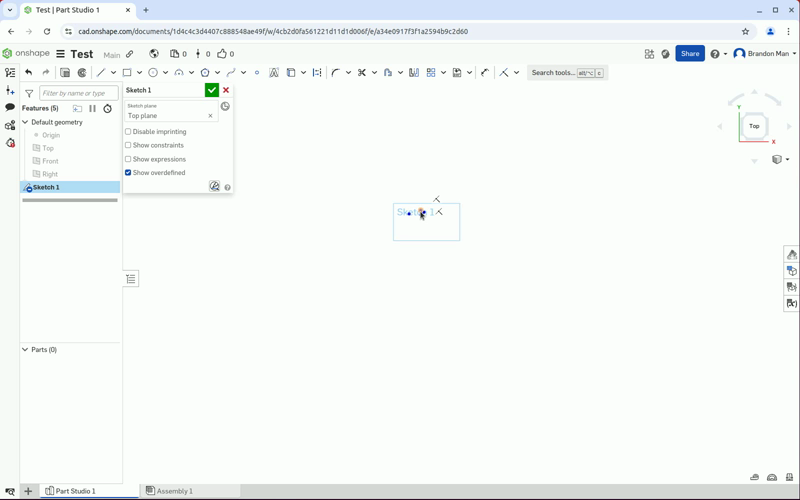
scroll(6)
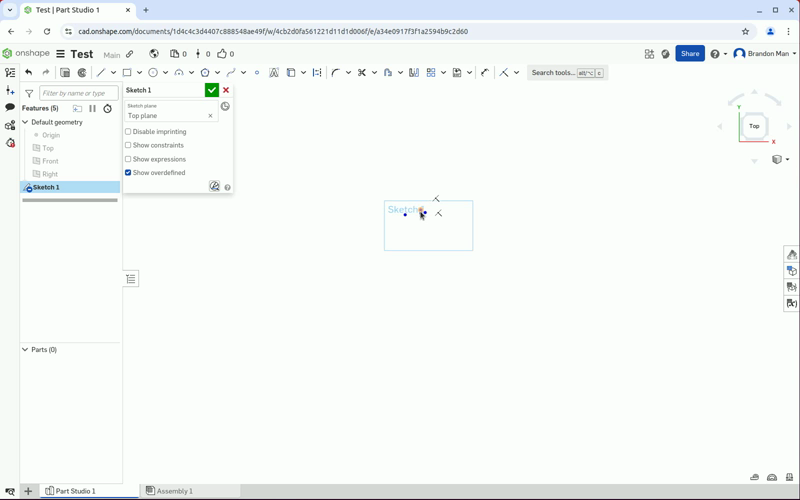
scroll(6)
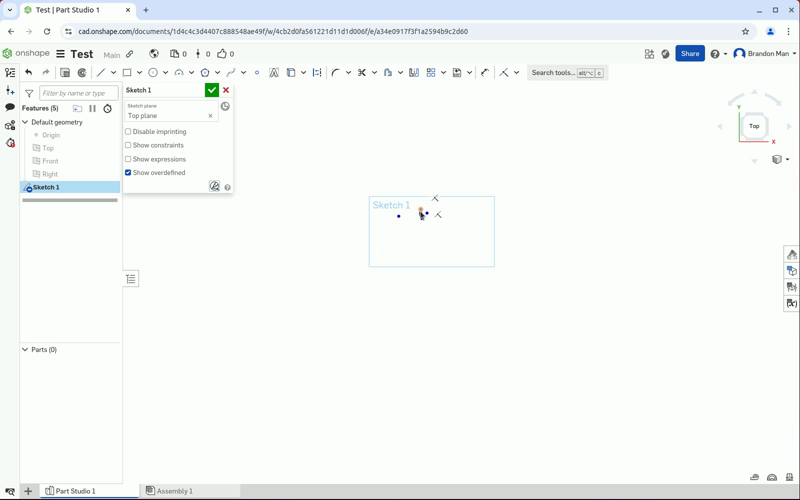
scroll(6)
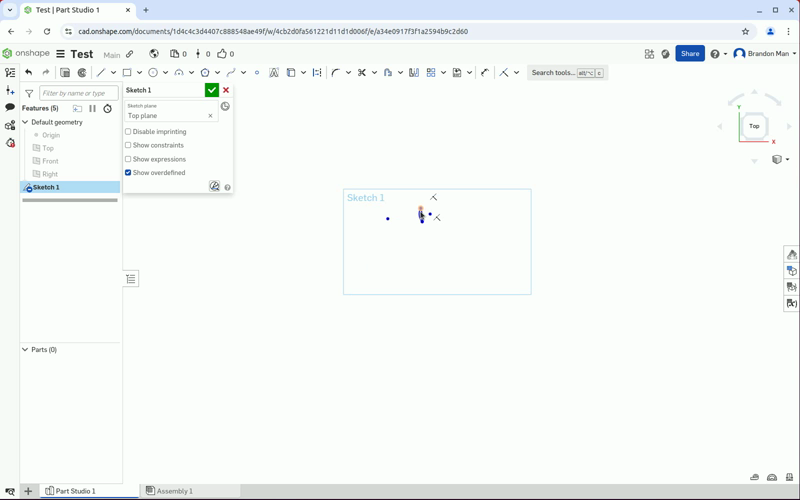
scroll(6)
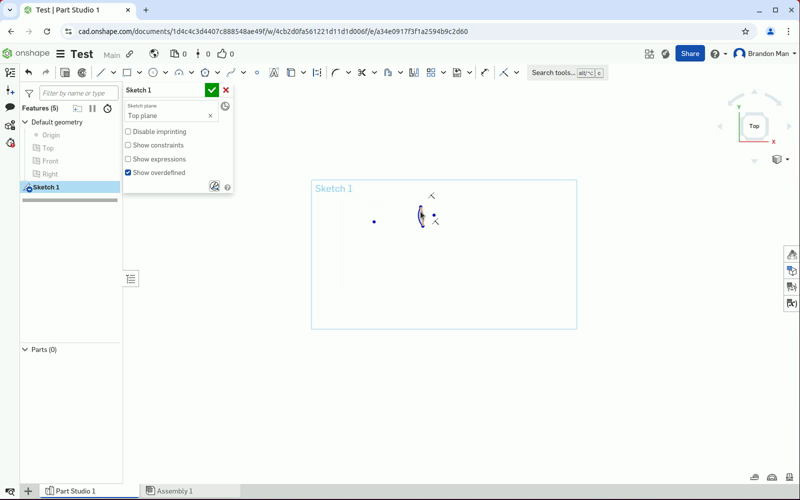
scroll(6)
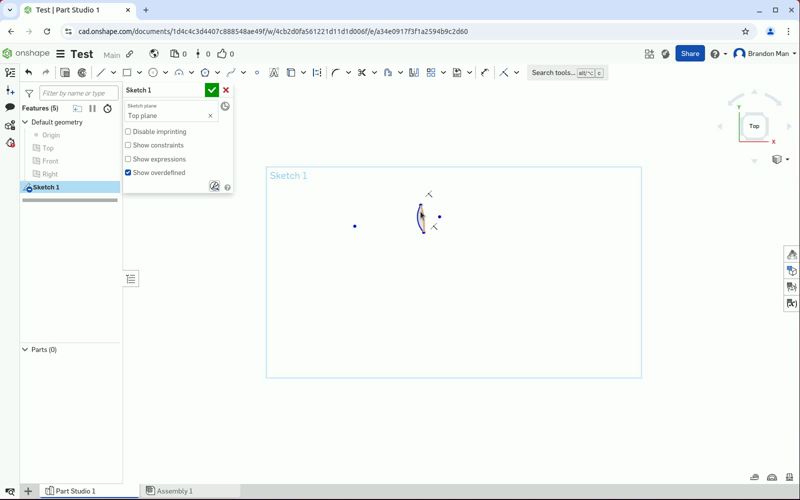
scroll(6)
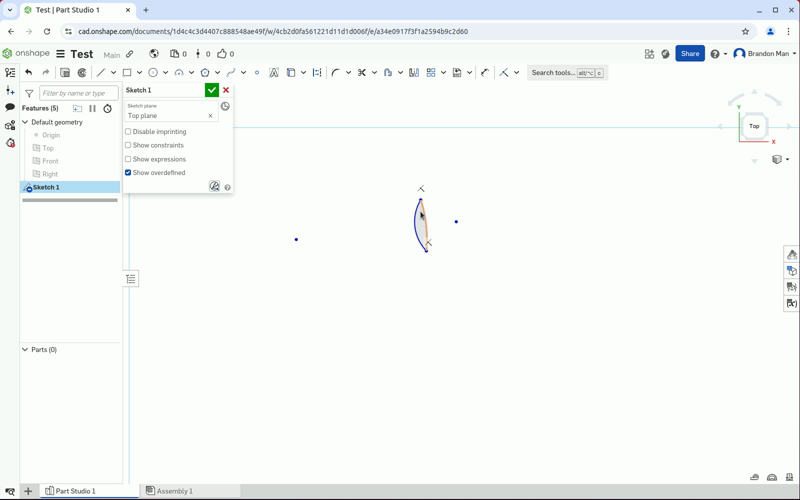
click(420, 211)
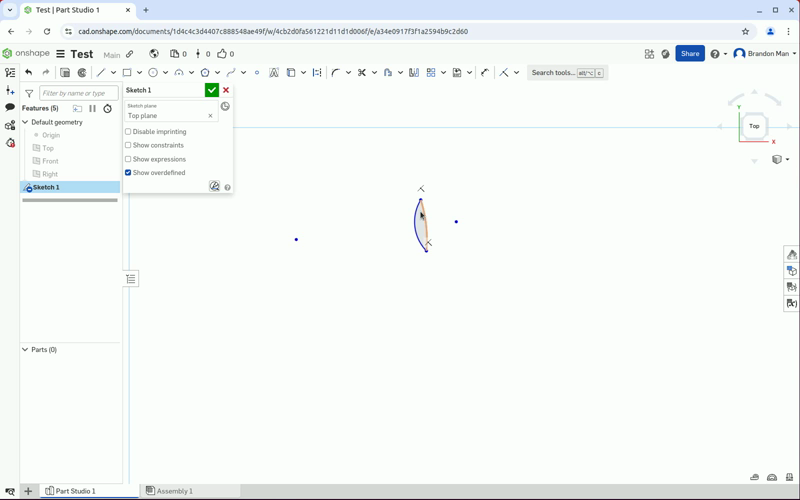
scroll(-6)
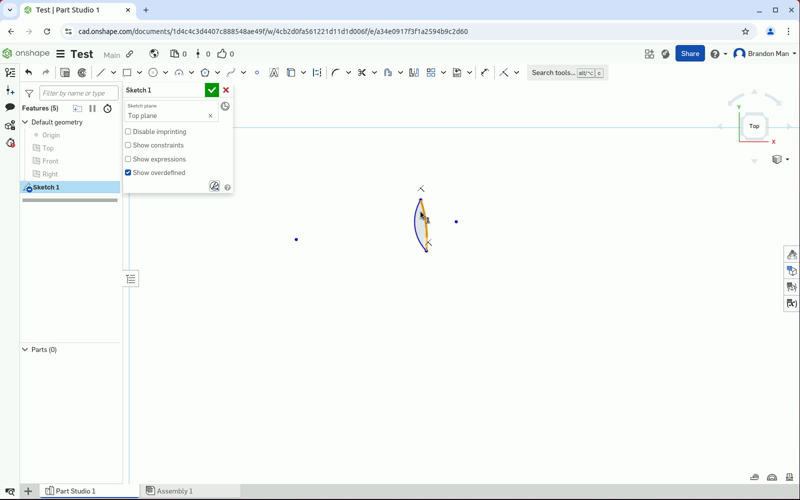
scroll(-6)
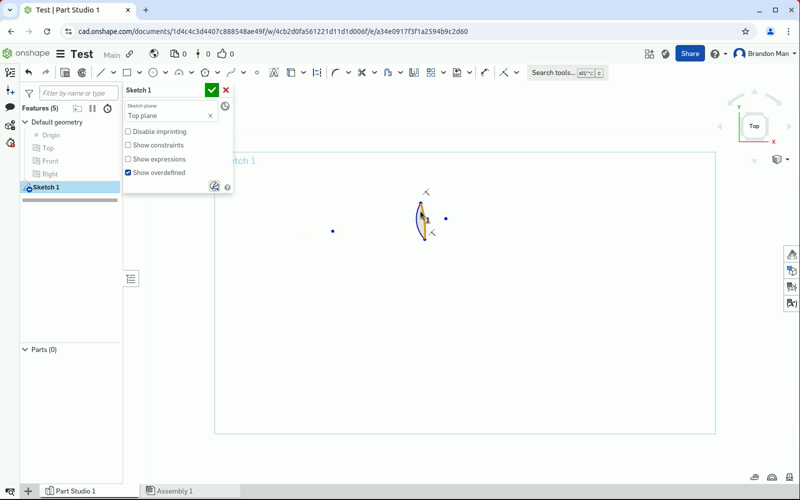
scroll(-6)
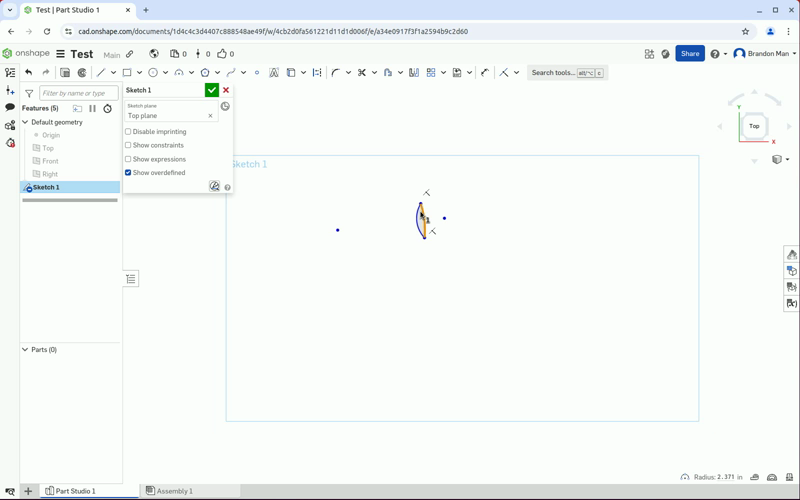
scroll(-6)
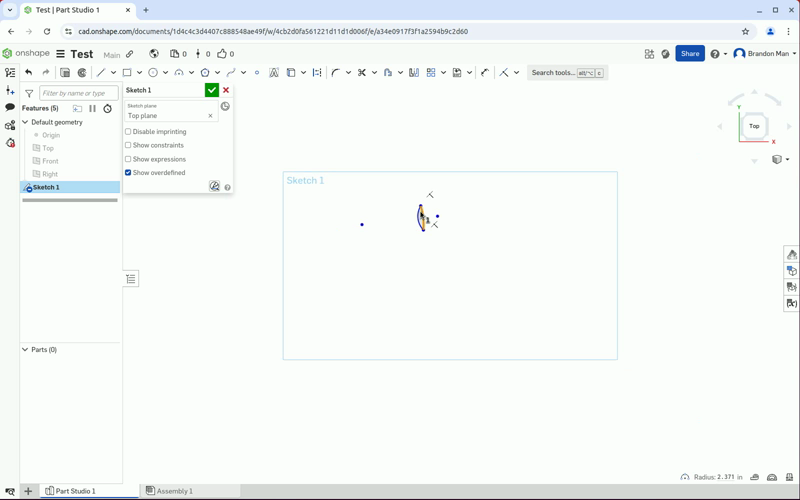
scroll(-6)
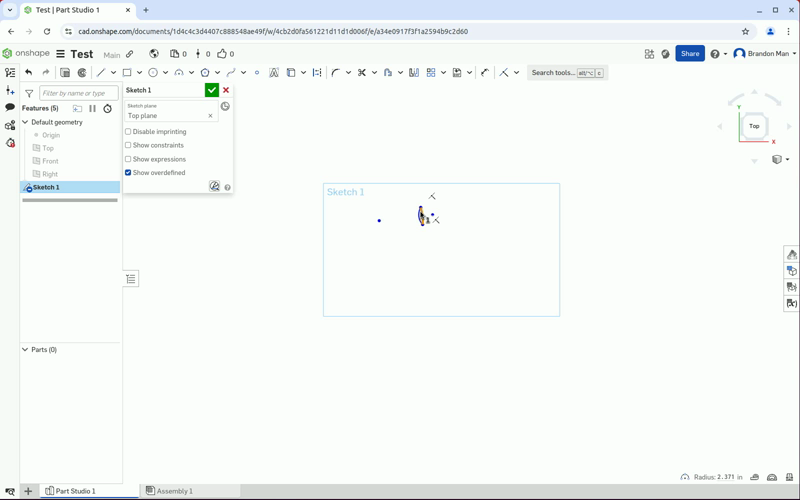
scroll(-6)
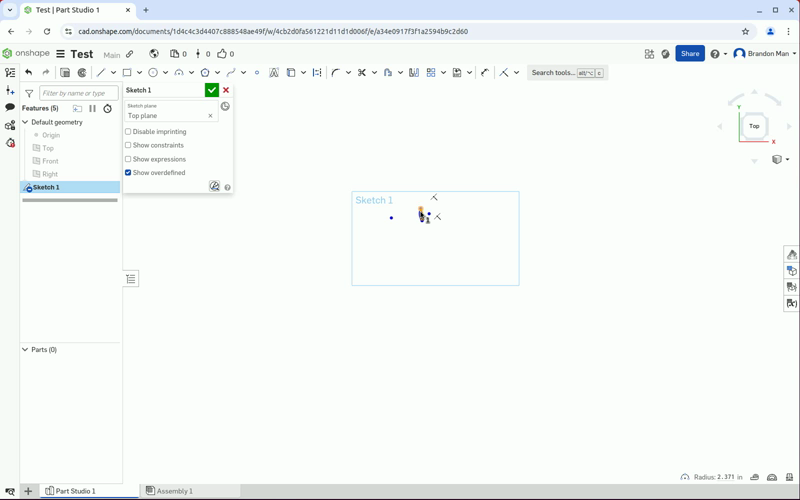
scroll(-6)
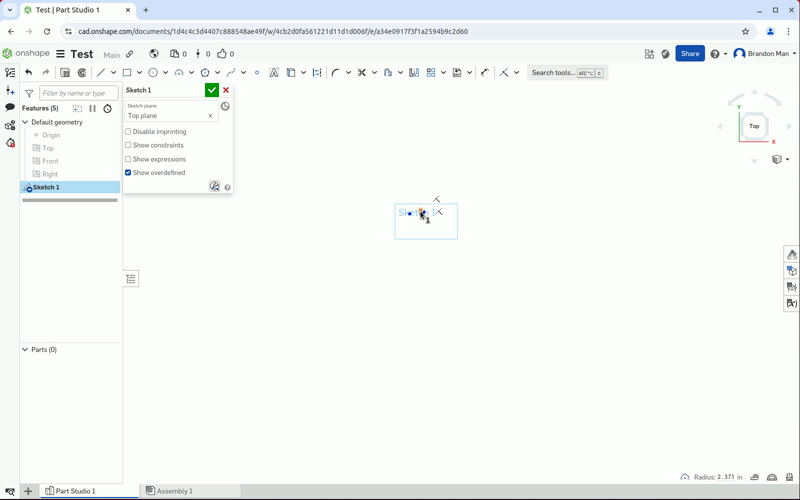
mouse_move(73, 352)
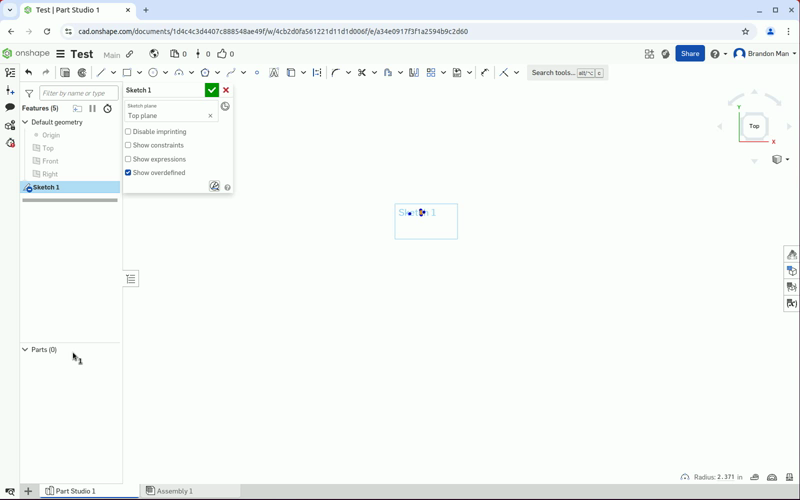
key(shift+y)
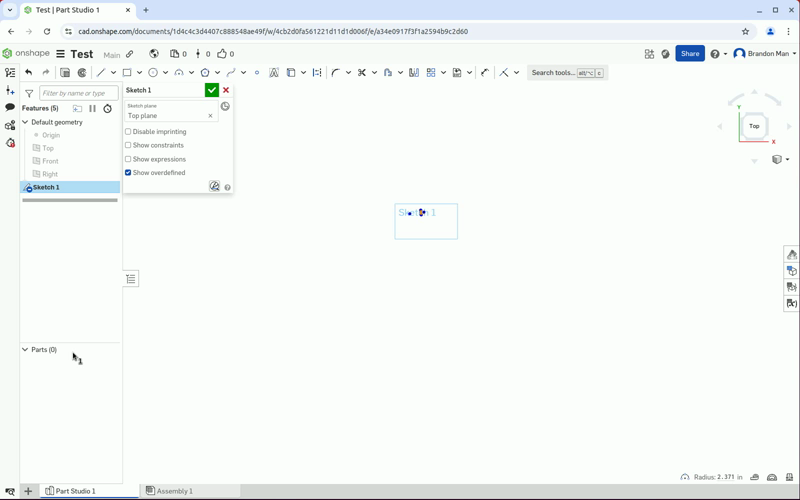
key(shift+e)
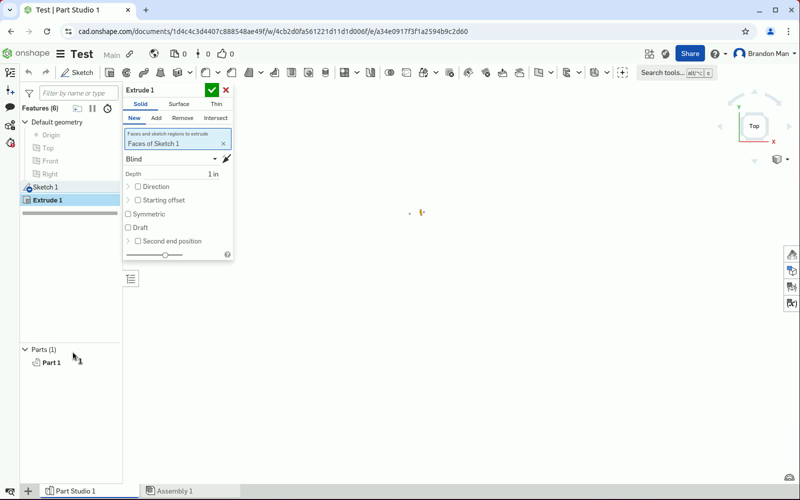
mouse_move(143, 106)
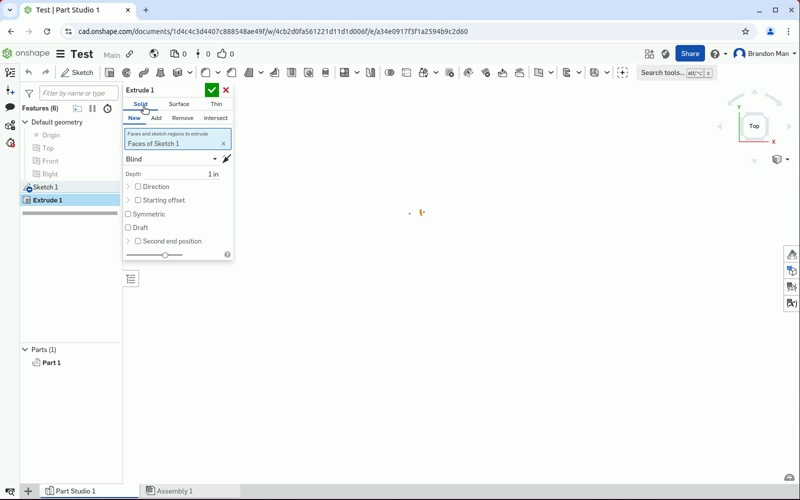
click(143, 106)
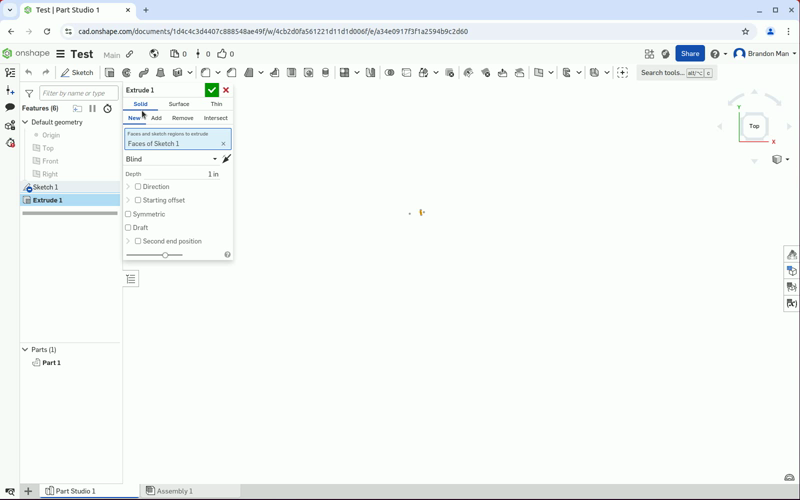
mouse_move(137, 120)
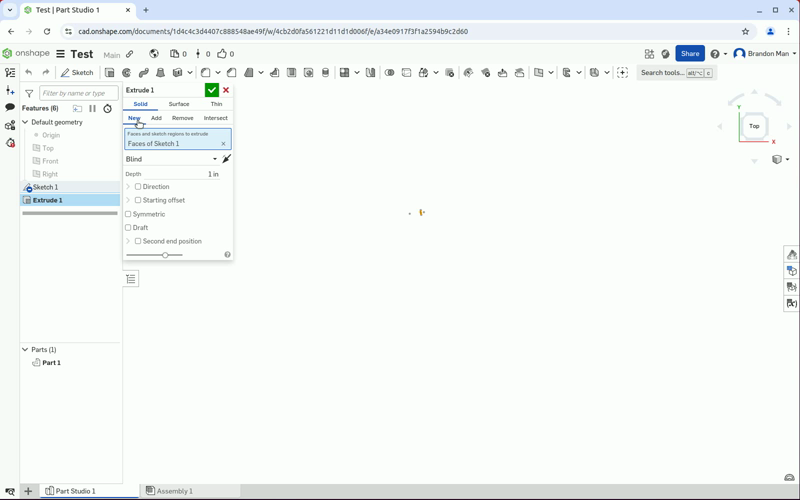
click(137, 120)
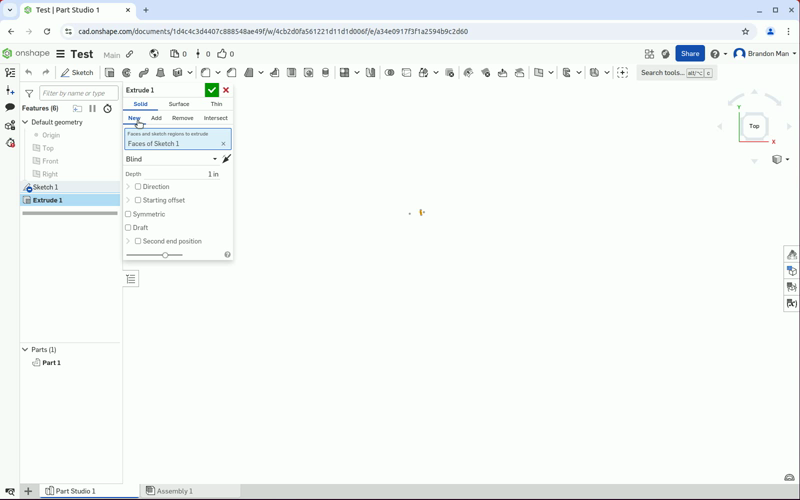
key(tab, 4)
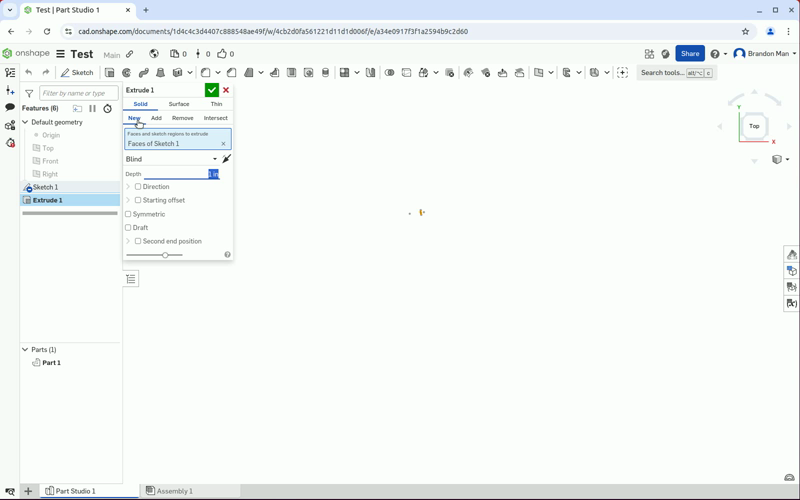
text(4.814)
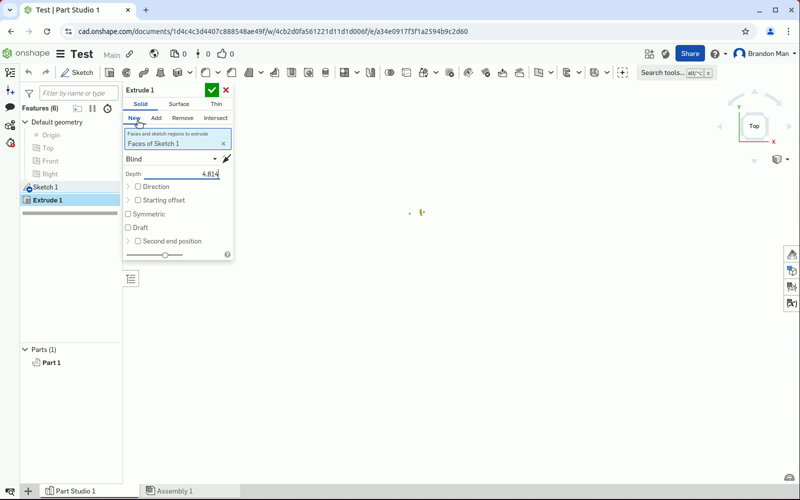
key(enter)
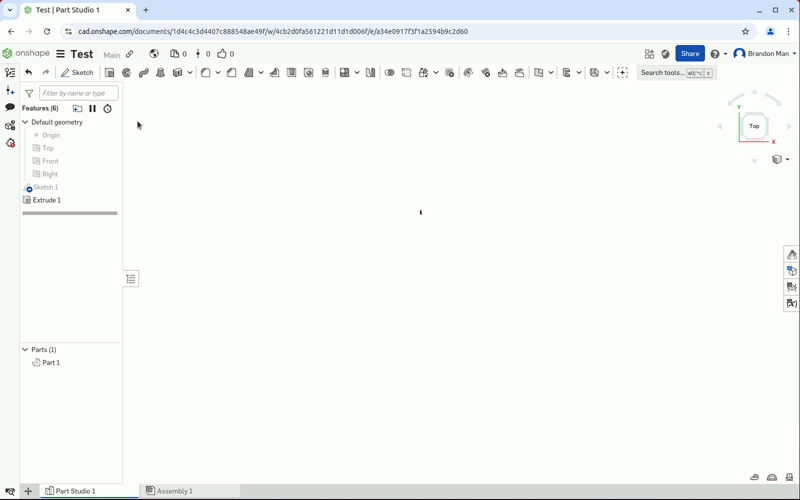
key(shift+h)
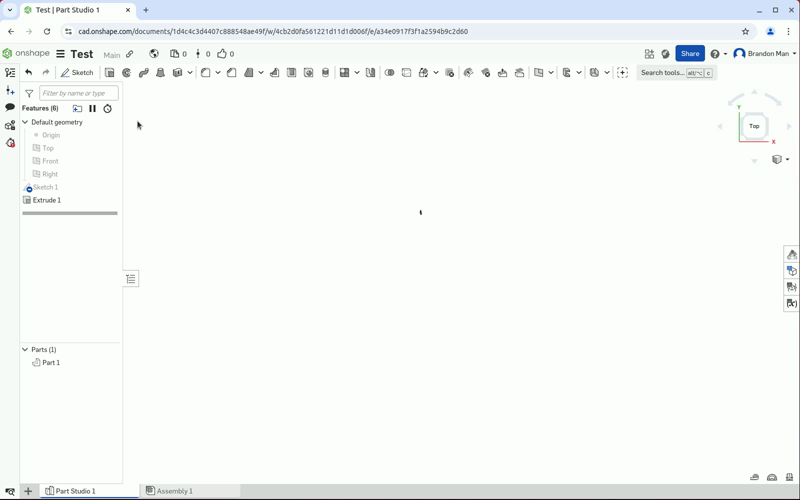
key(shift+h)
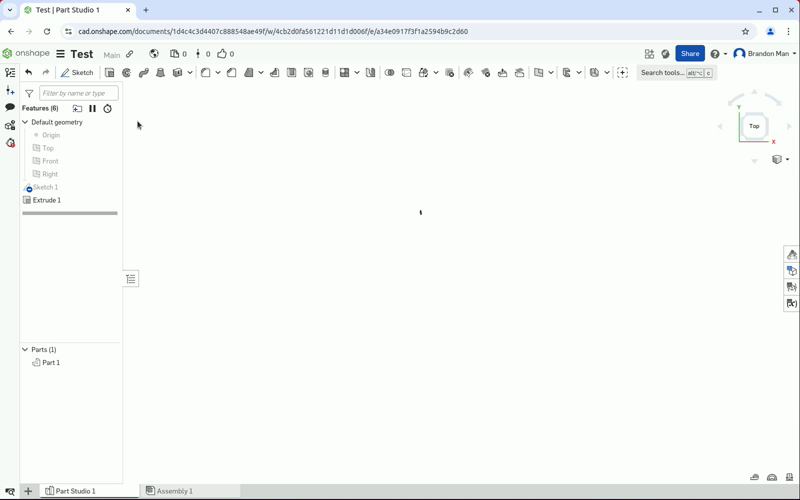
mouse_move(73, 189)
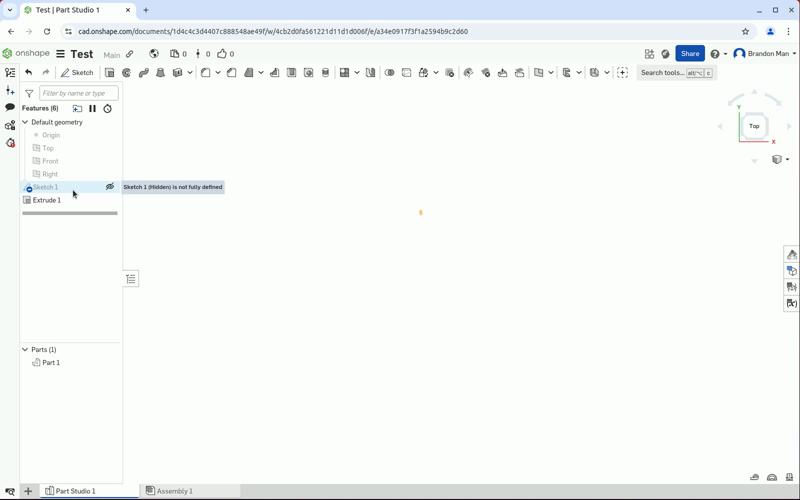
click(73, 189)
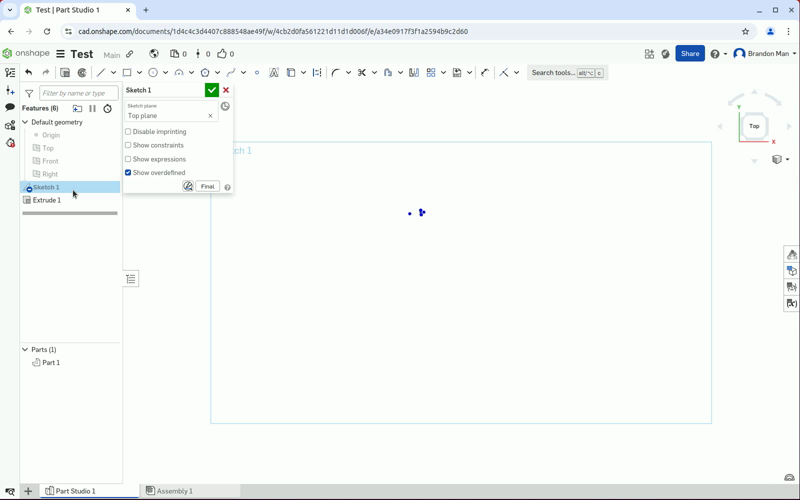
mouse_move(229, 92)
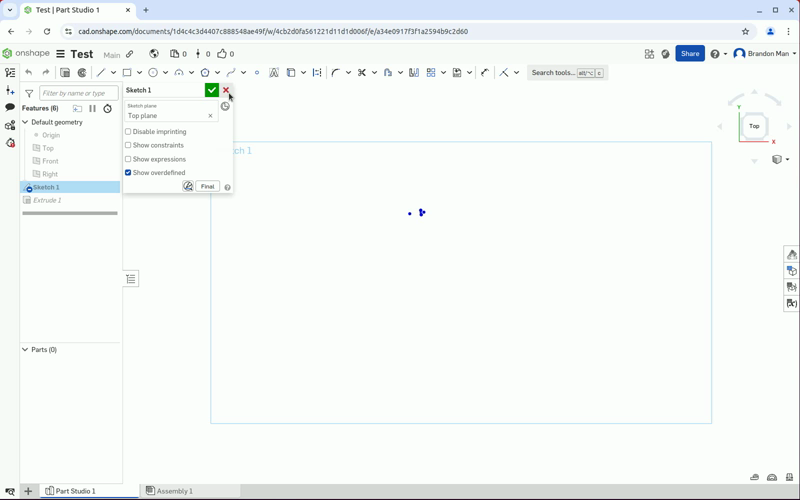
click(229, 92)
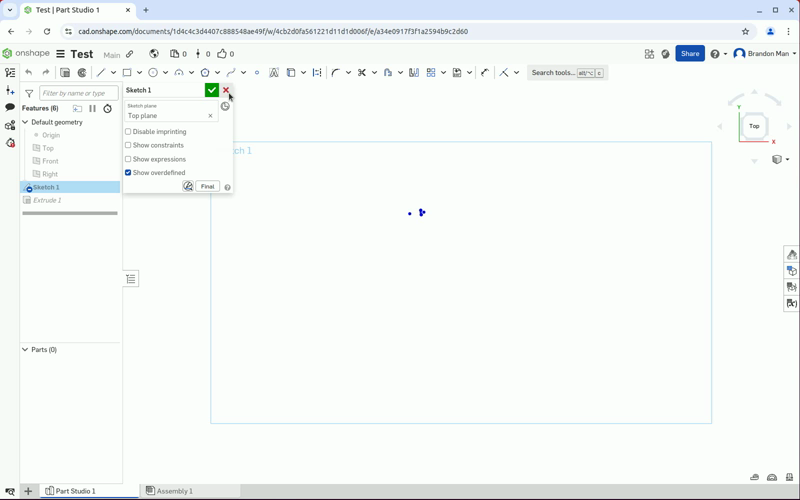
key(shift+s)
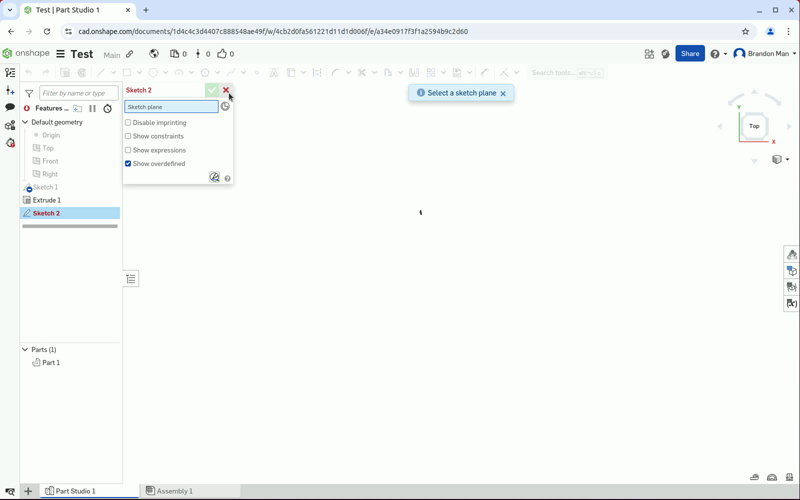
mouse_move(73, 150)
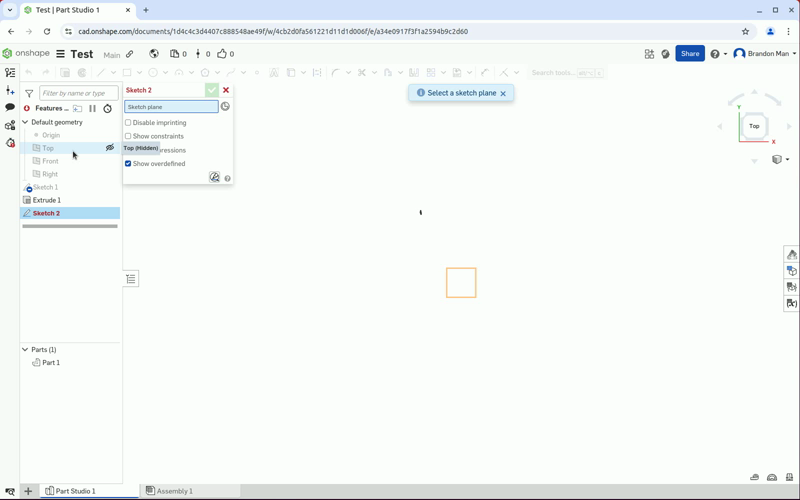
click(73, 150)
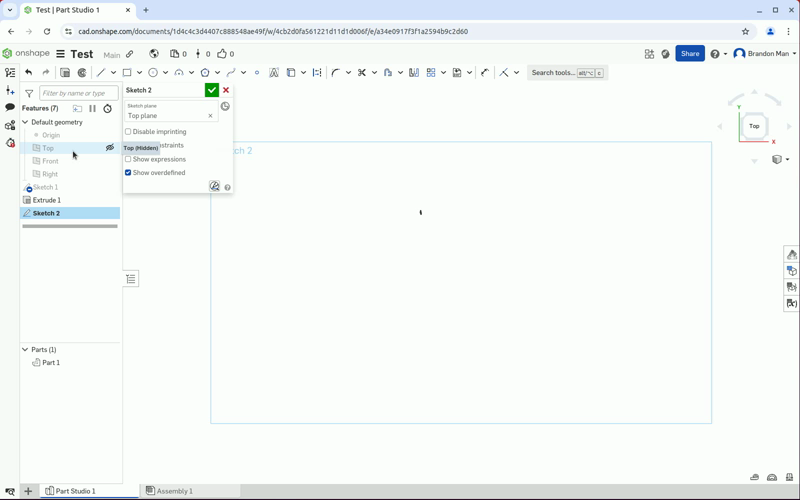
mouse_move(73, 352)
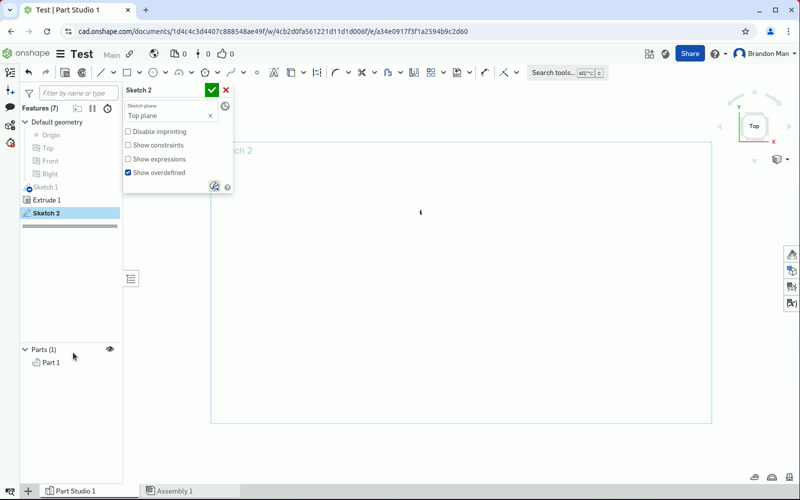
key(y)
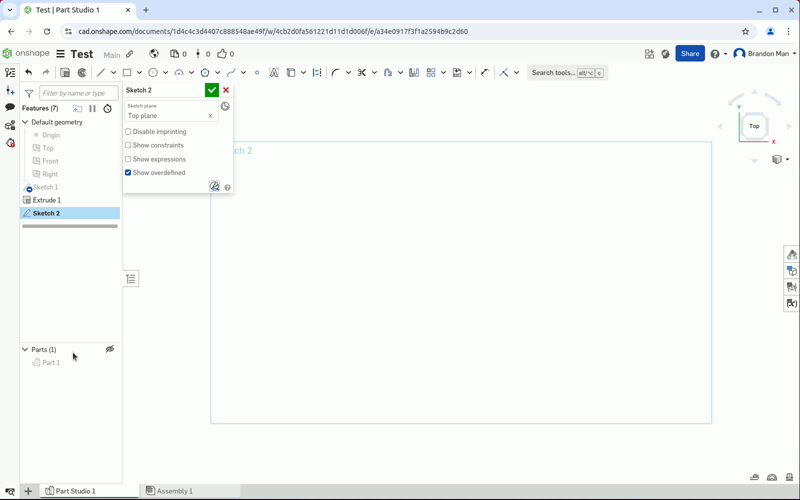
key(a)
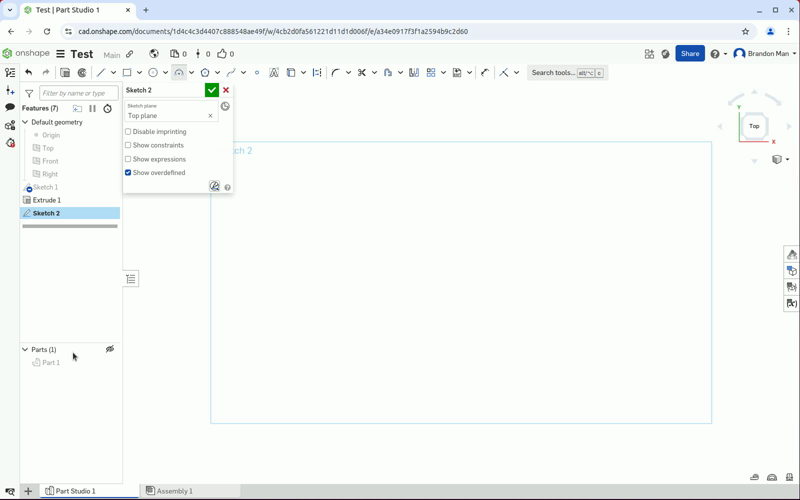
key_down(shift)
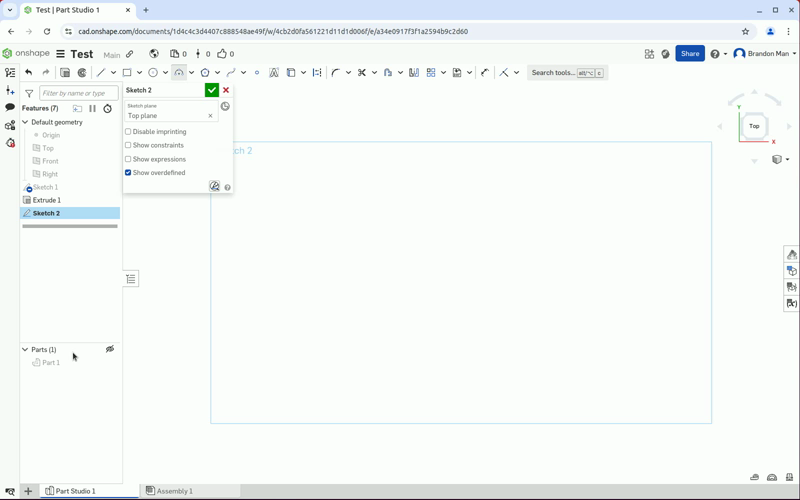
mouse_move(500, 213)
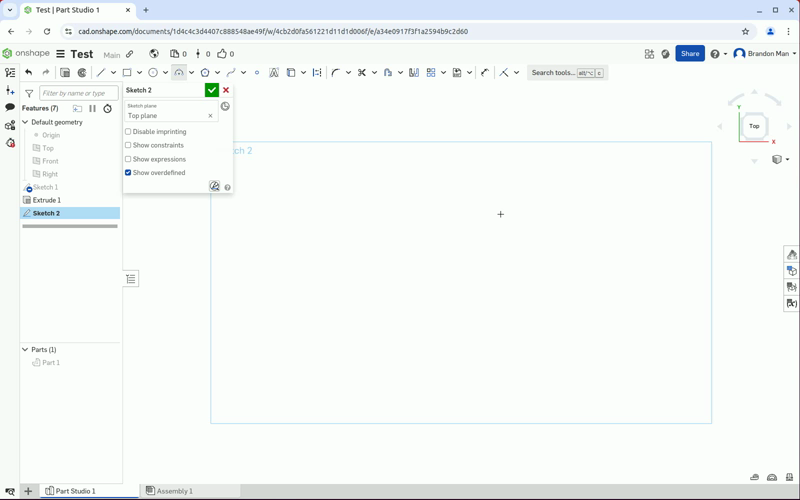
click(500, 213)
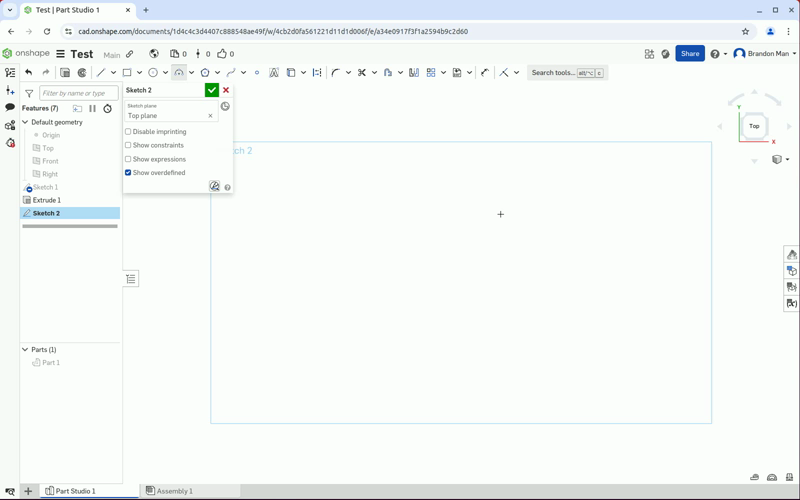
key_up(shift)
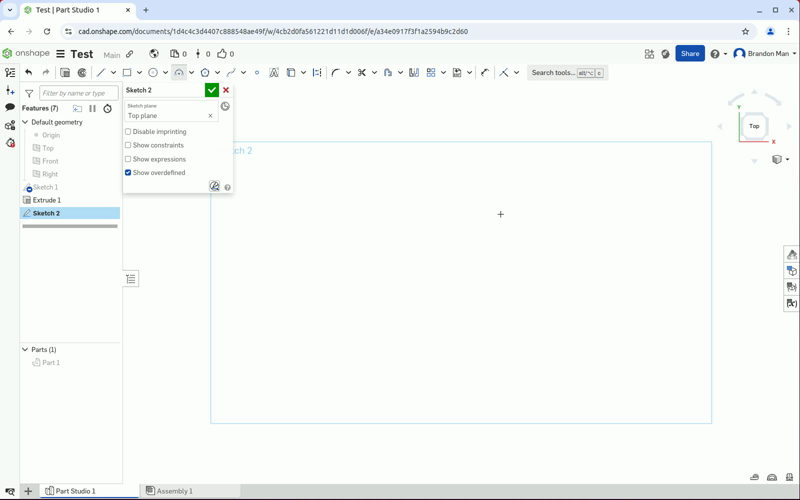
key_down(shift)
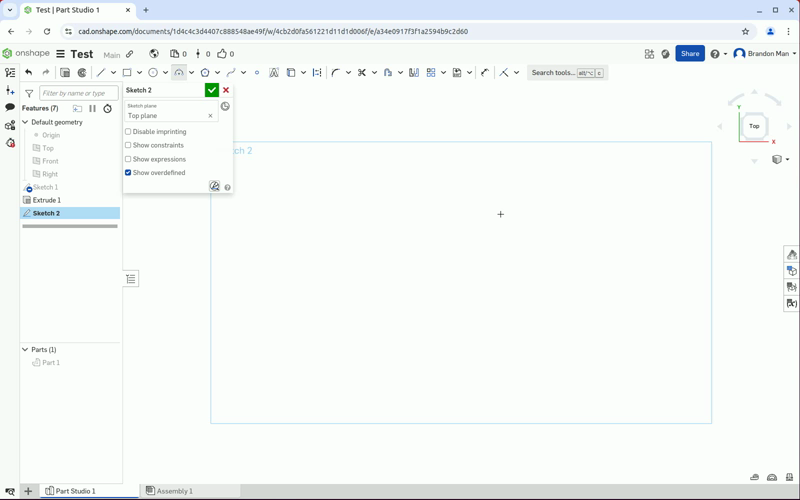
mouse_move(501, 209)
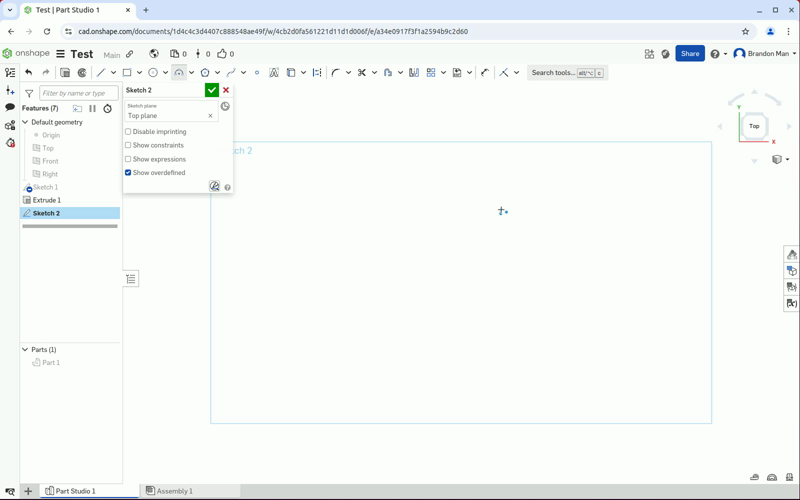
scroll(6)
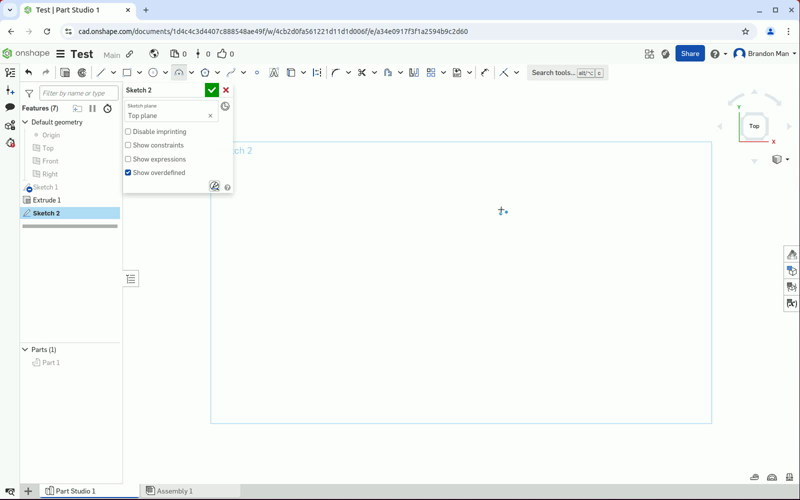
scroll(6)
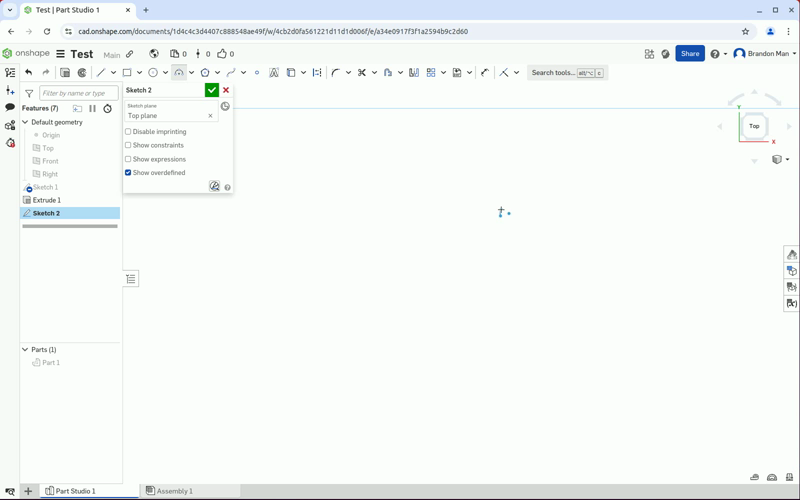
scroll(6)
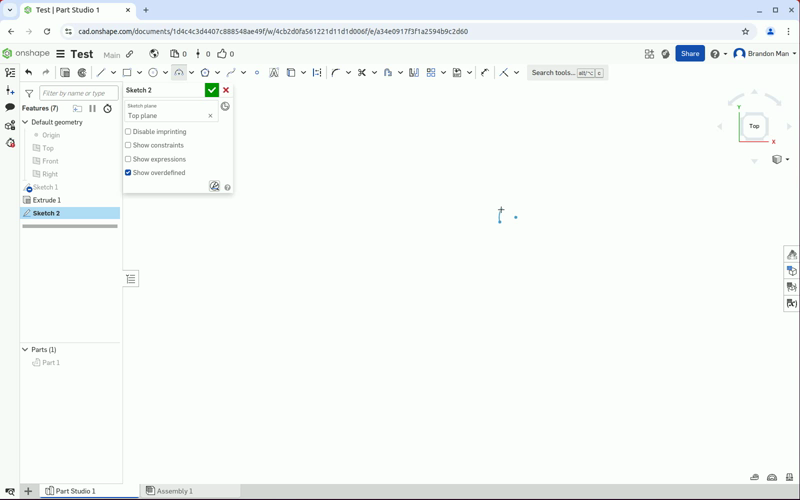
scroll(6)
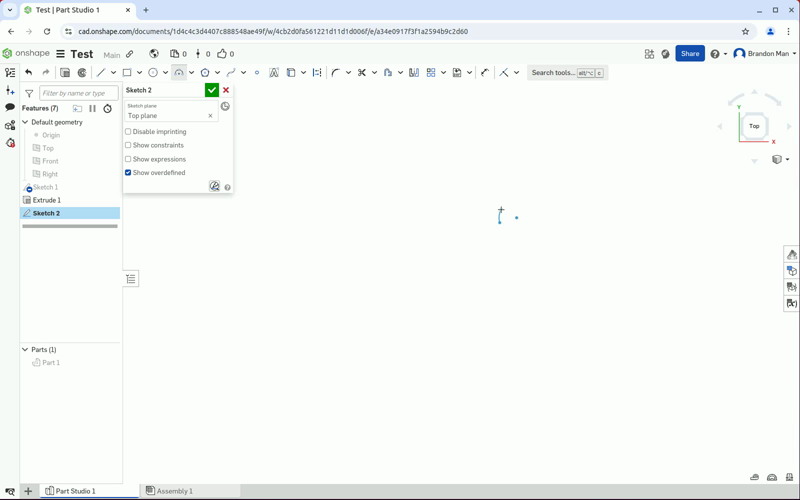
scroll(6)
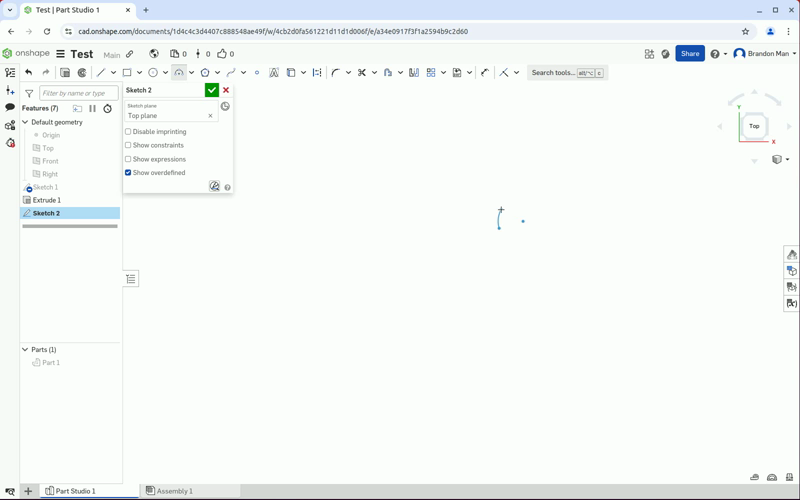
scroll(6)
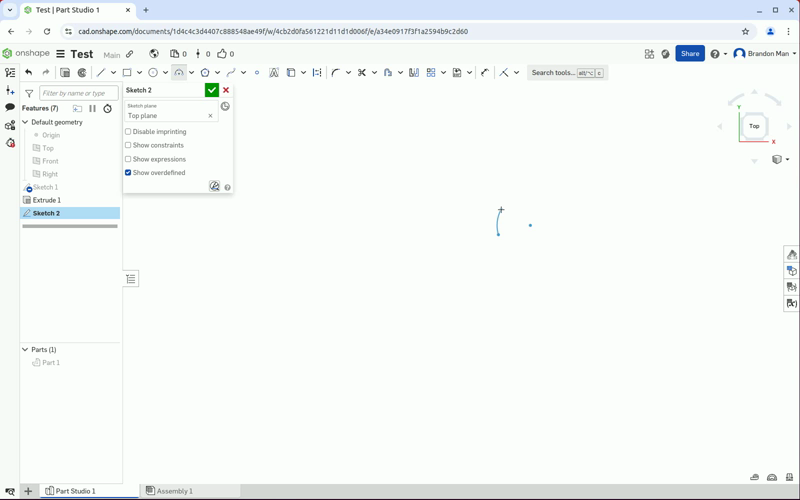
scroll(6)
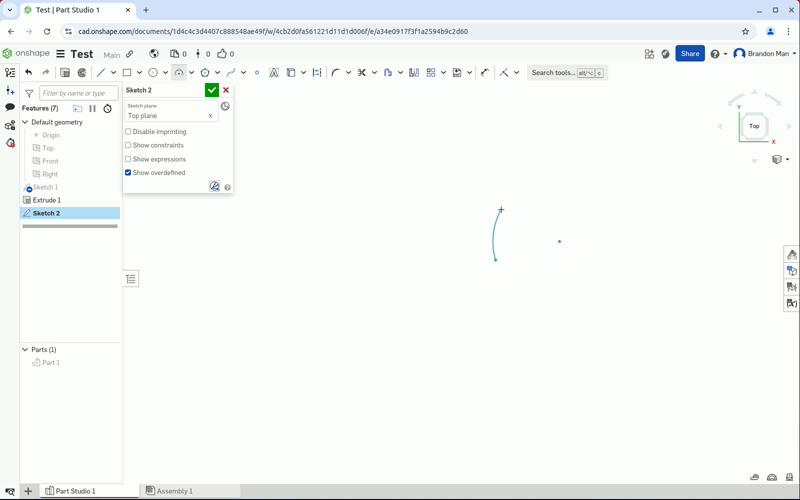
click(501, 209)
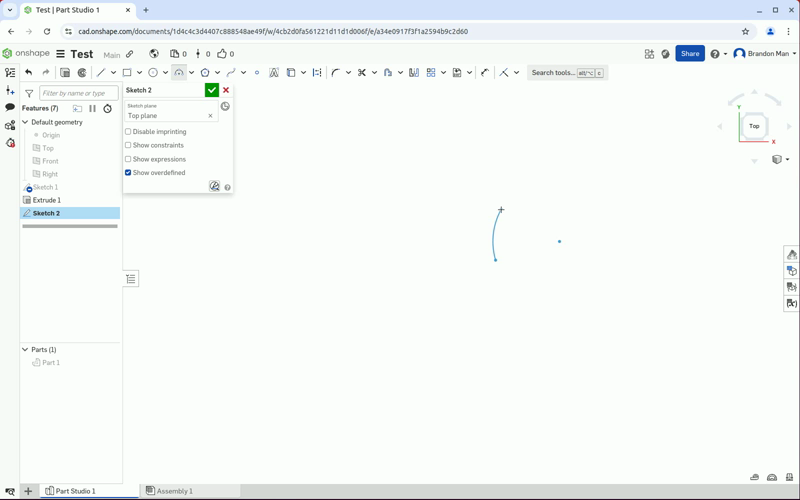
scroll(-6)
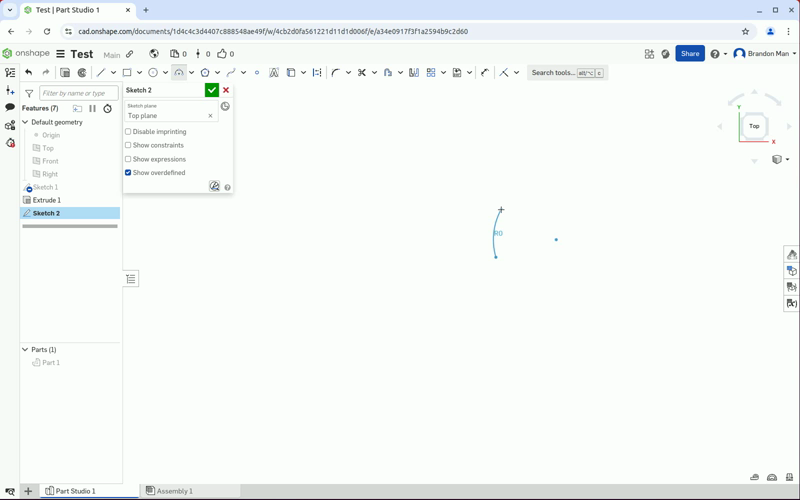
scroll(-6)
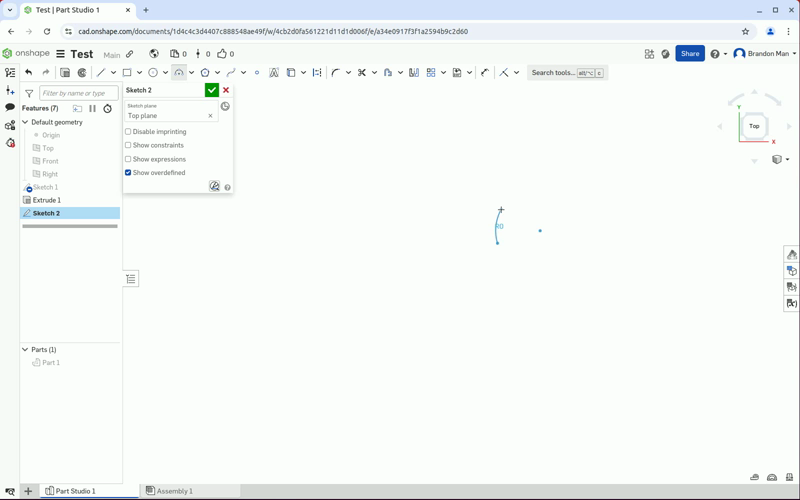
scroll(-6)
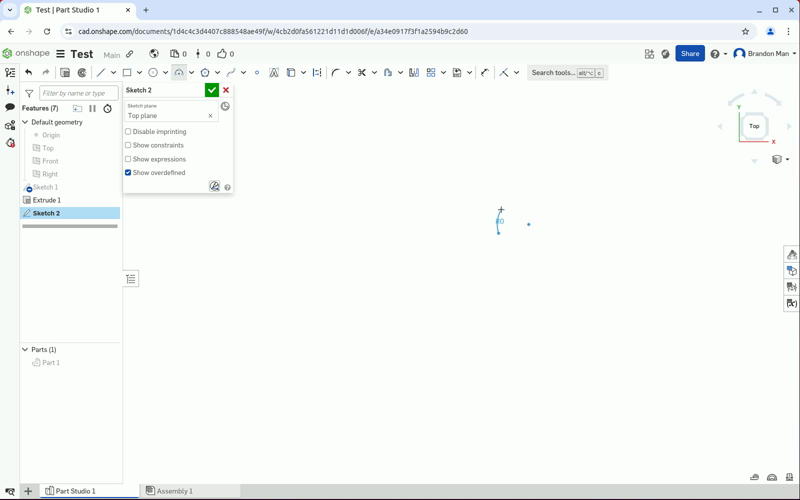
scroll(-6)
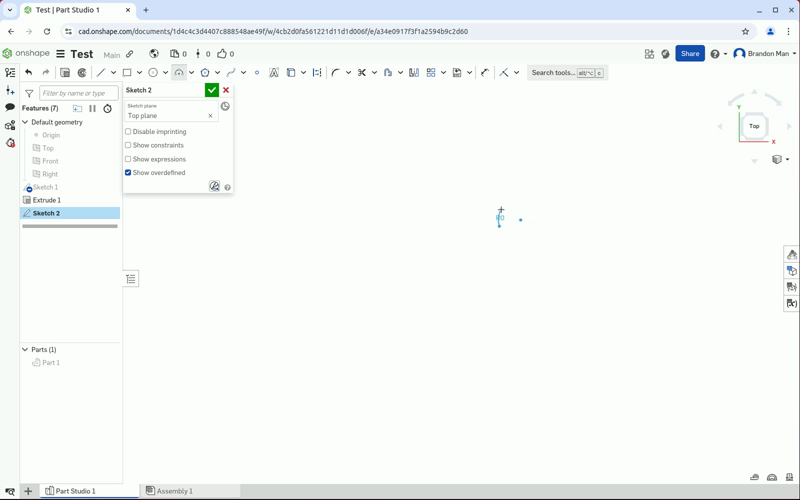
scroll(-6)
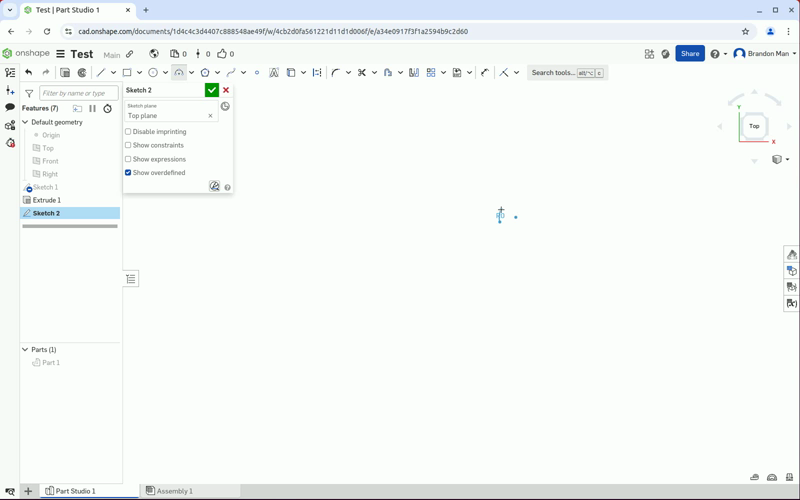
scroll(-6)
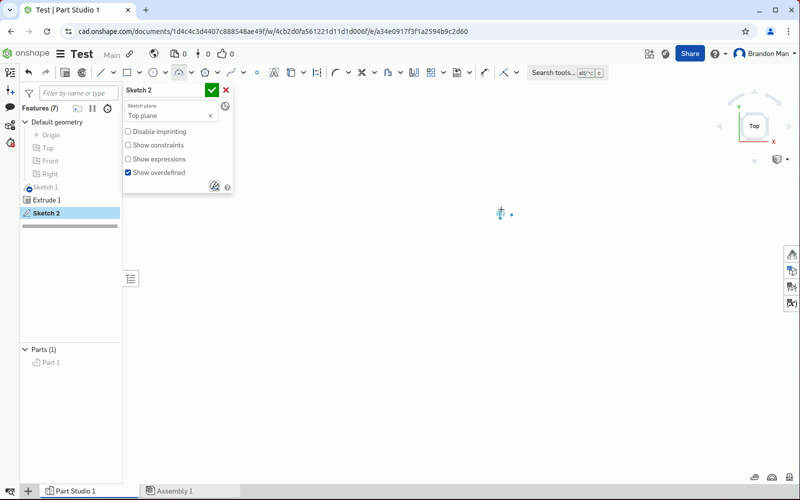
scroll(-6)
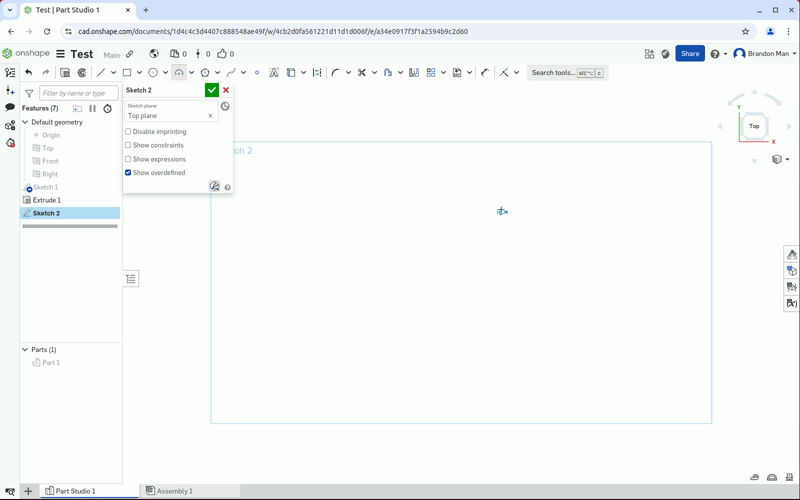
mouse_move(501, 211)
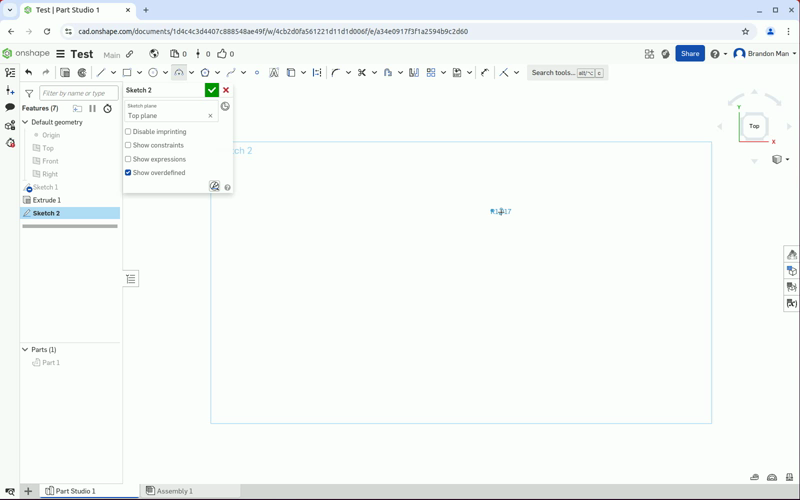
scroll(6)
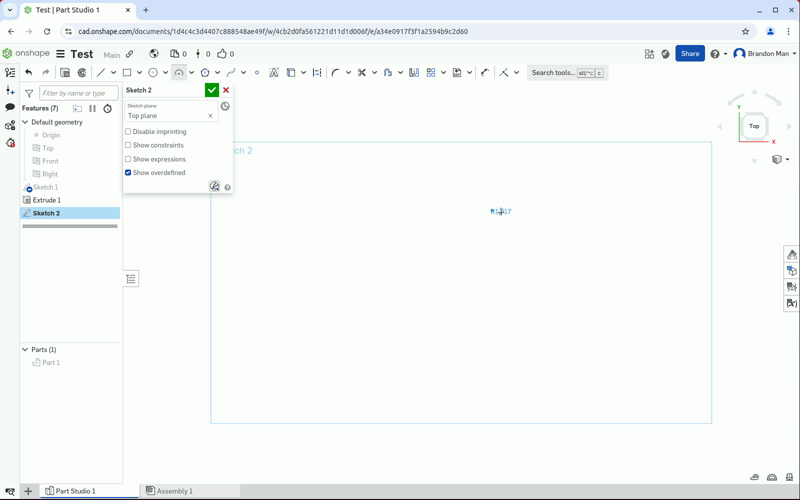
scroll(6)
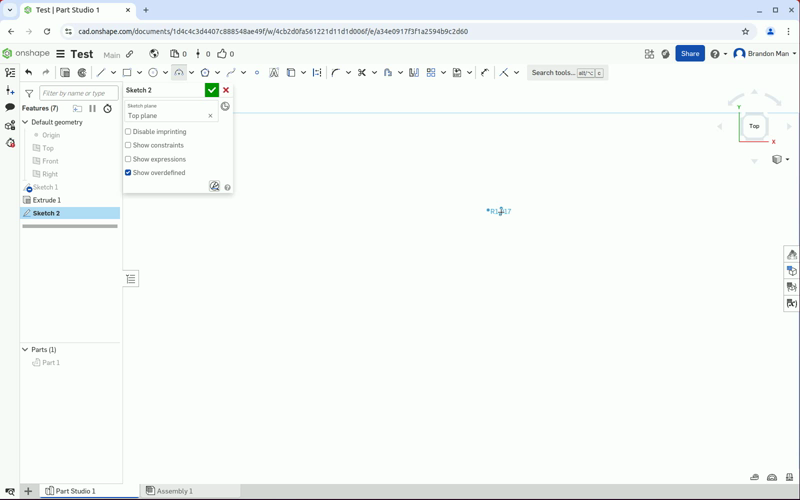
scroll(6)
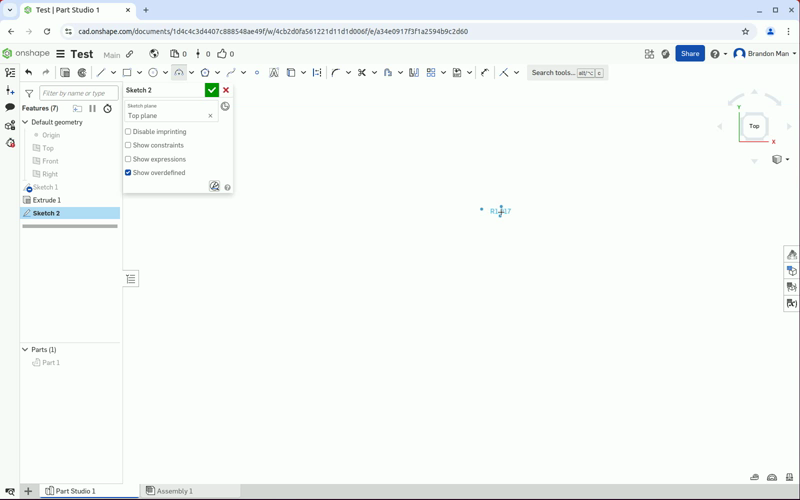
scroll(6)
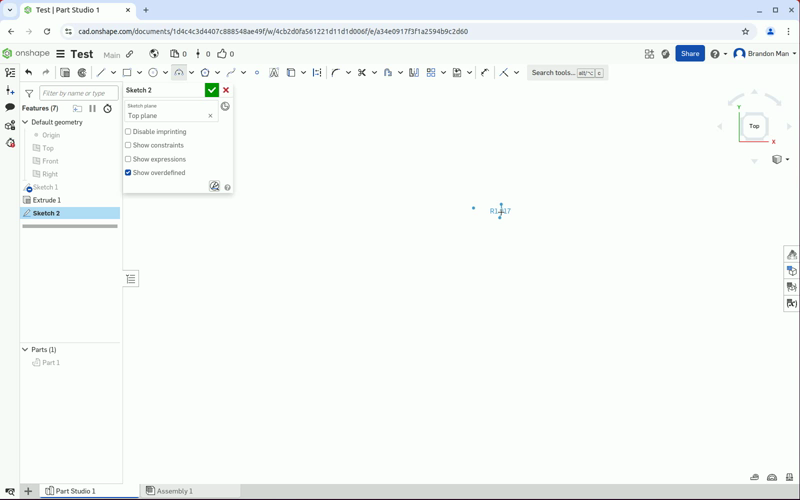
scroll(6)
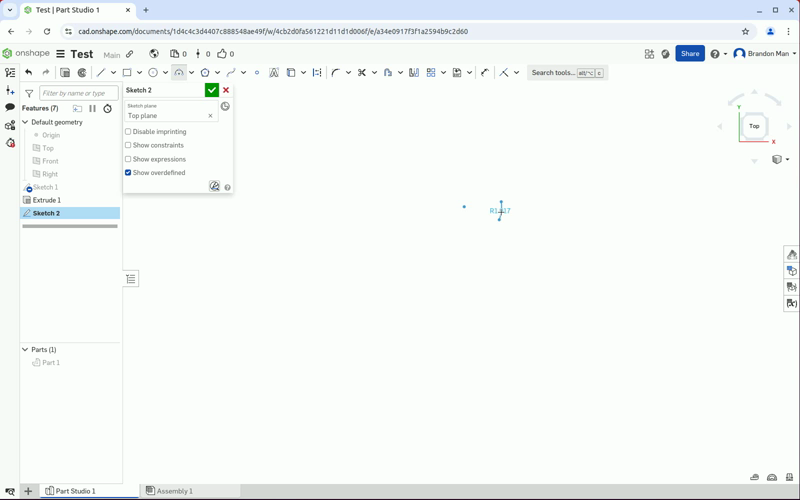
scroll(6)
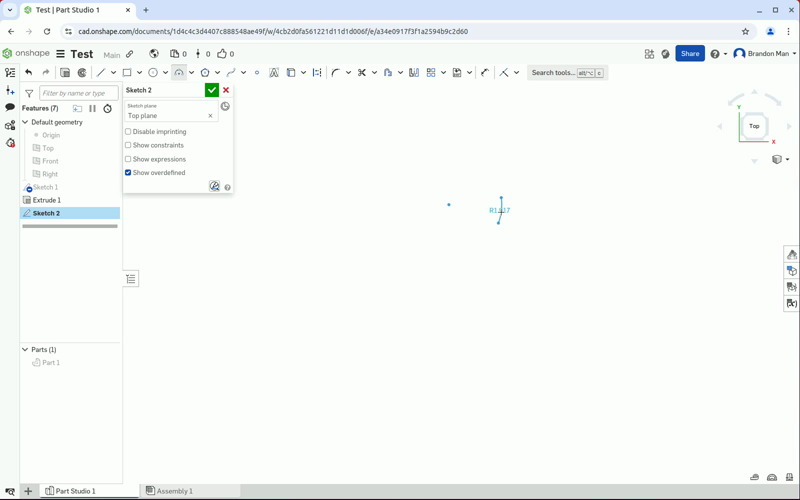
scroll(6)
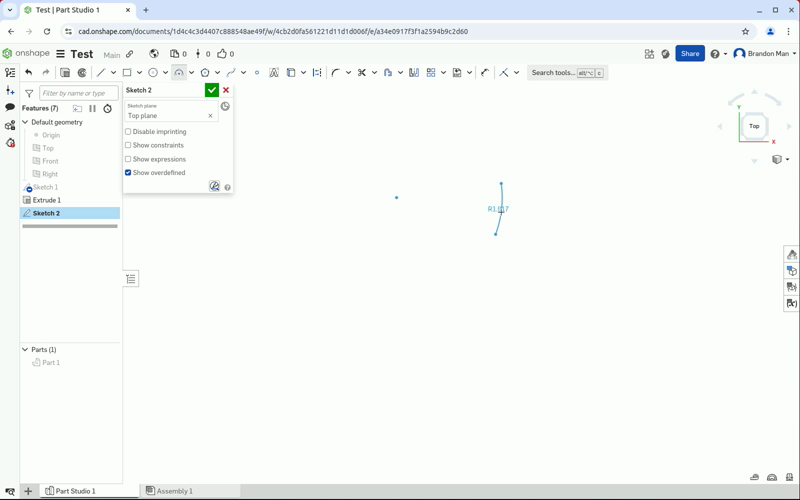
click(501, 211)
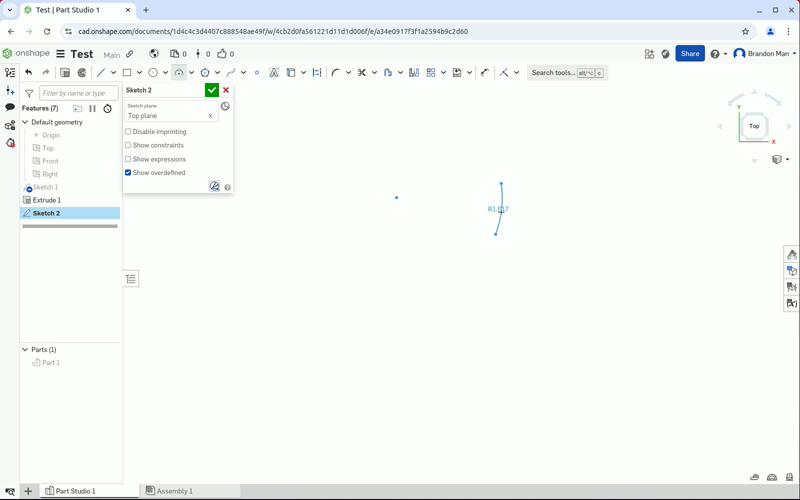
scroll(-6)
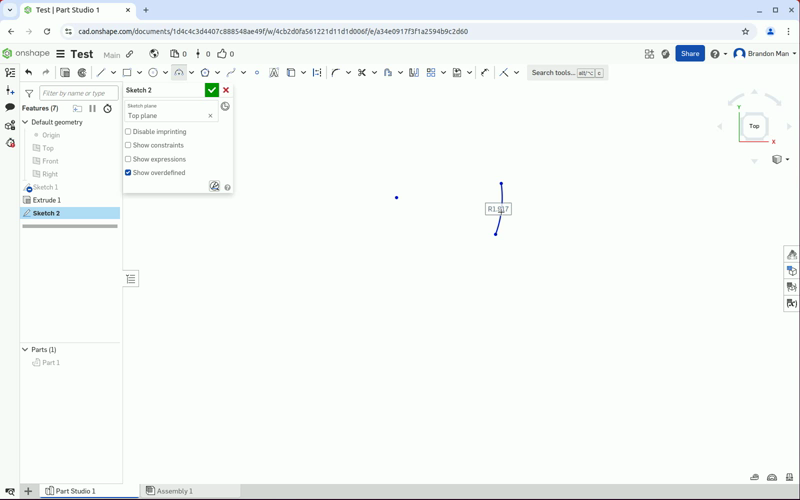
scroll(-6)
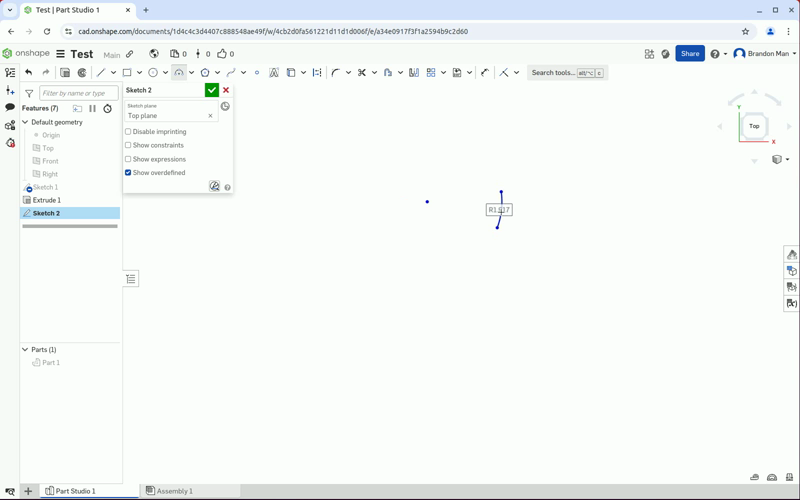
scroll(-6)
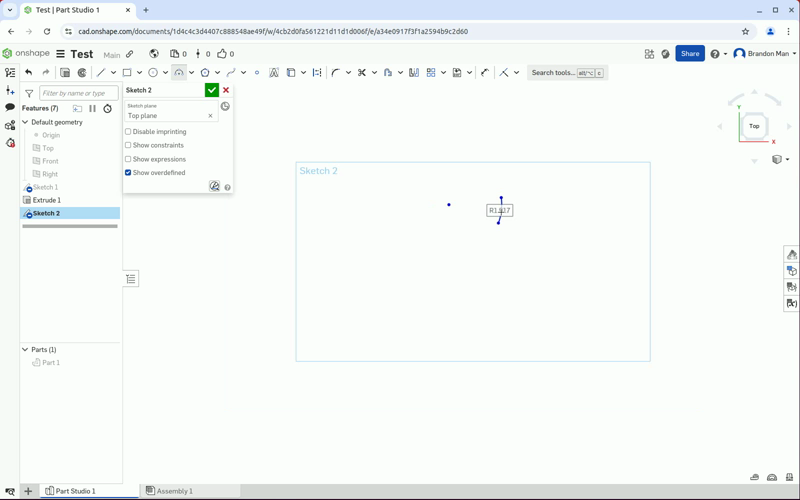
scroll(-6)
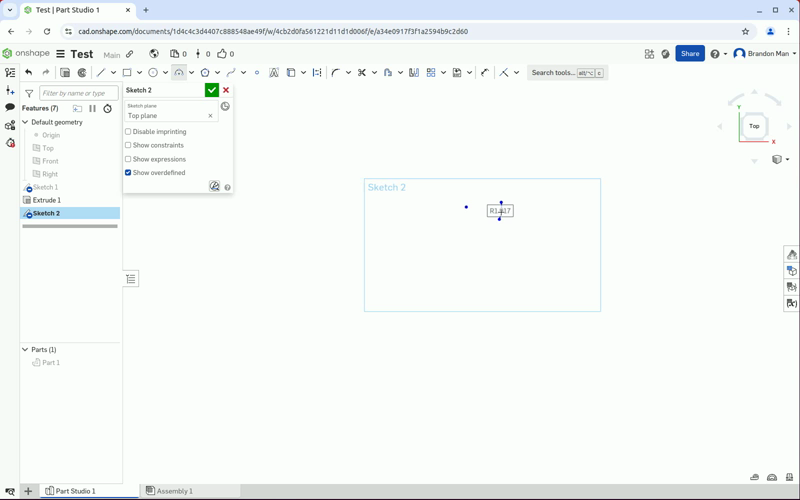
scroll(-6)
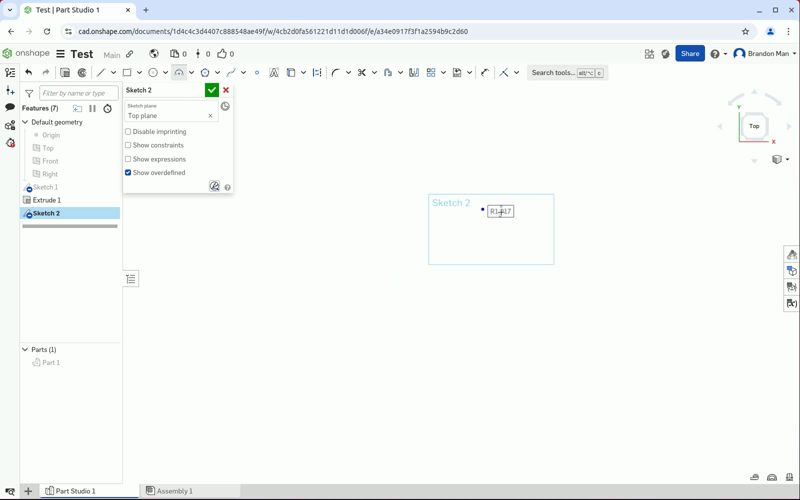
scroll(-6)
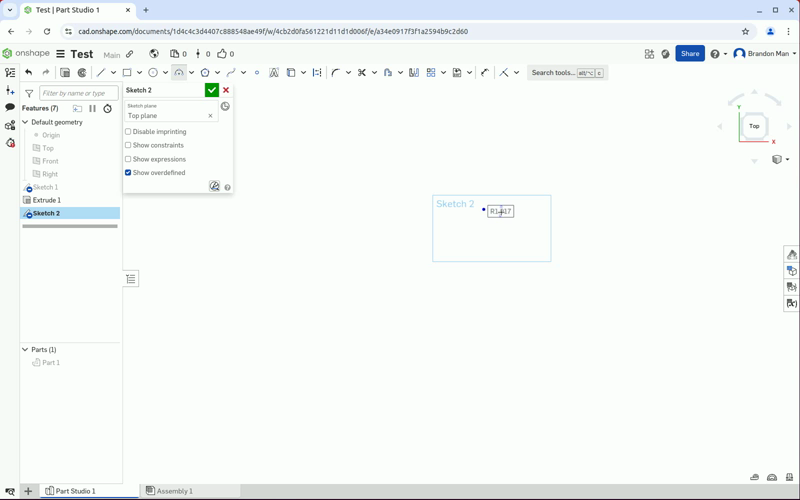
scroll(-6)
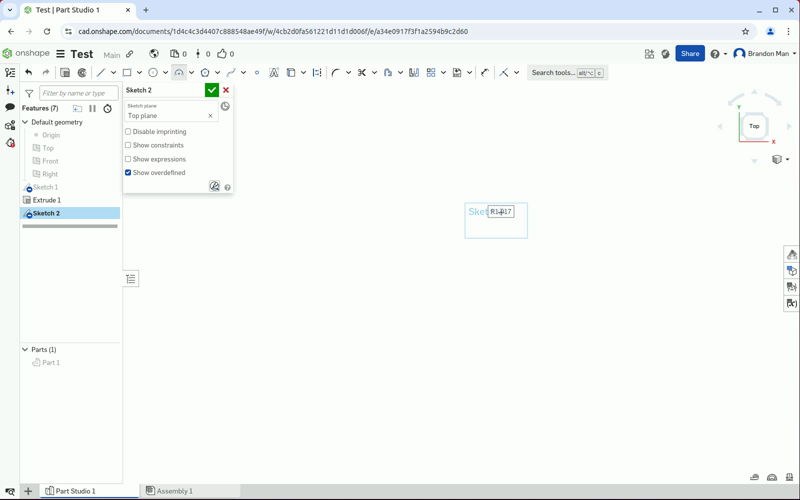
key_up(shift)
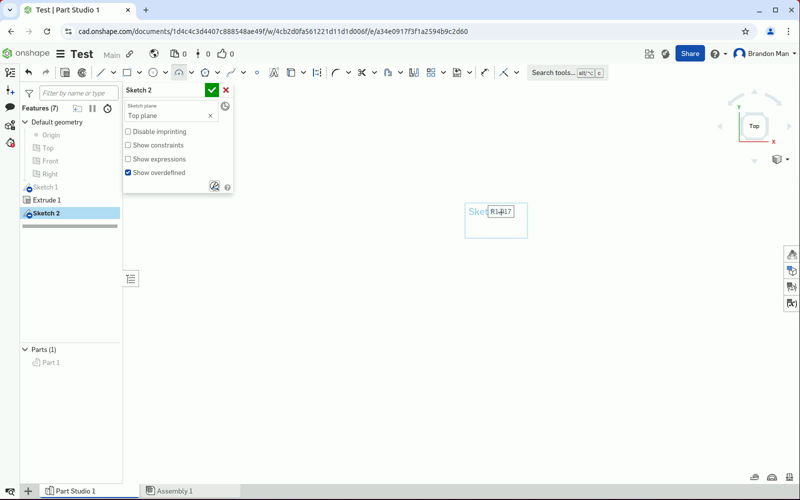
mouse_move(501, 209)
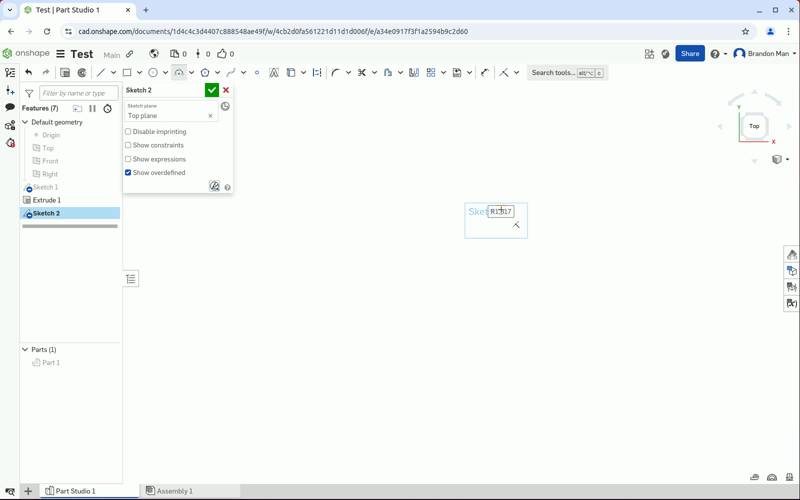
scroll(6)
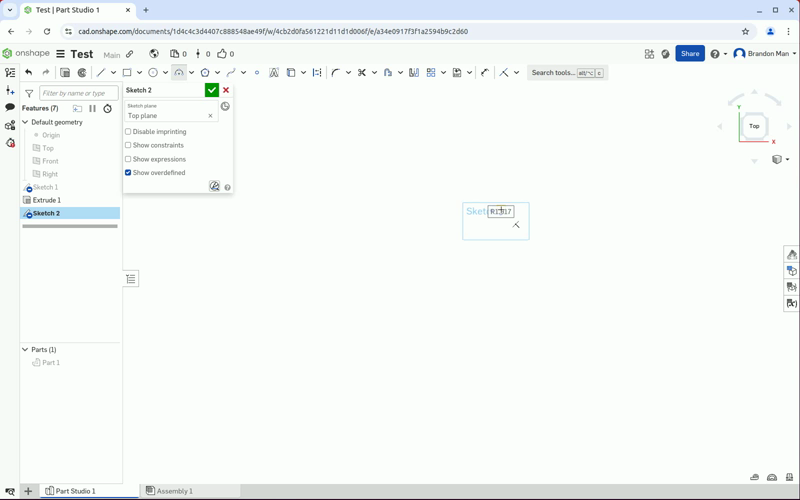
scroll(6)
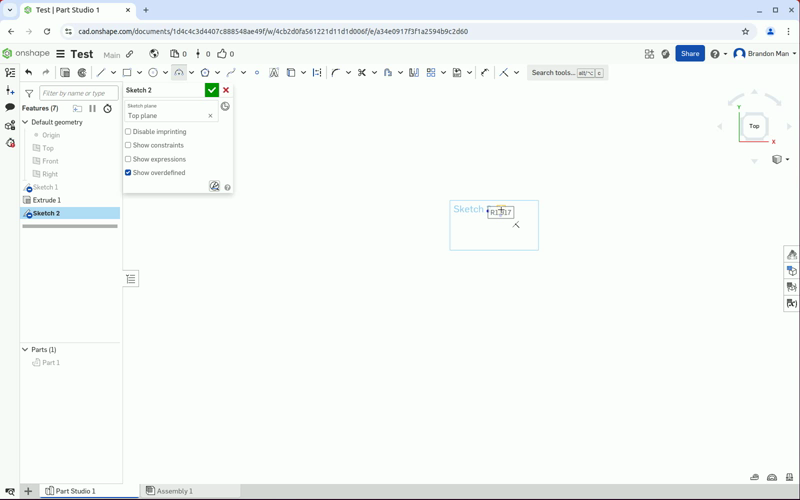
scroll(6)
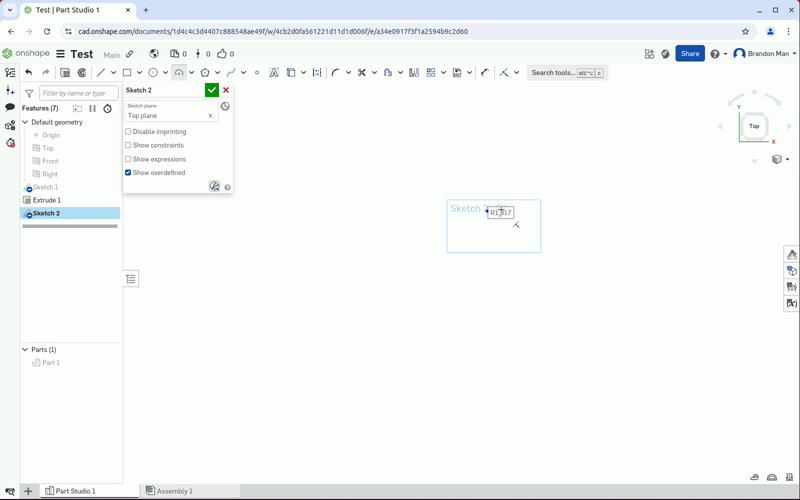
scroll(6)
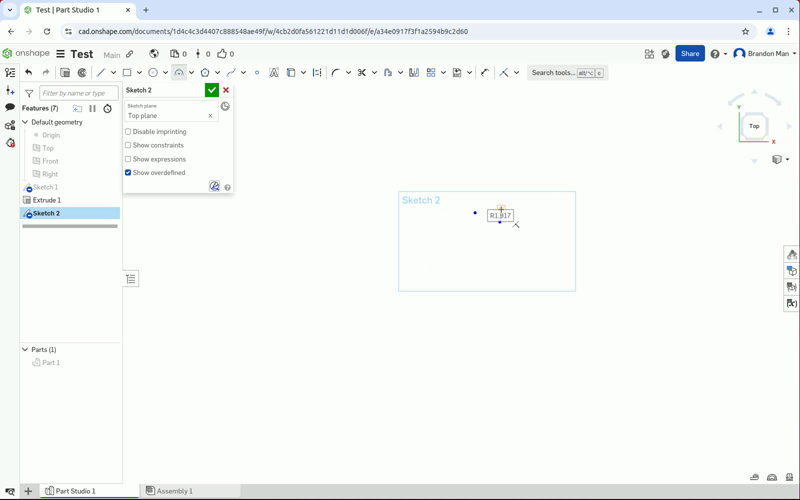
scroll(6)
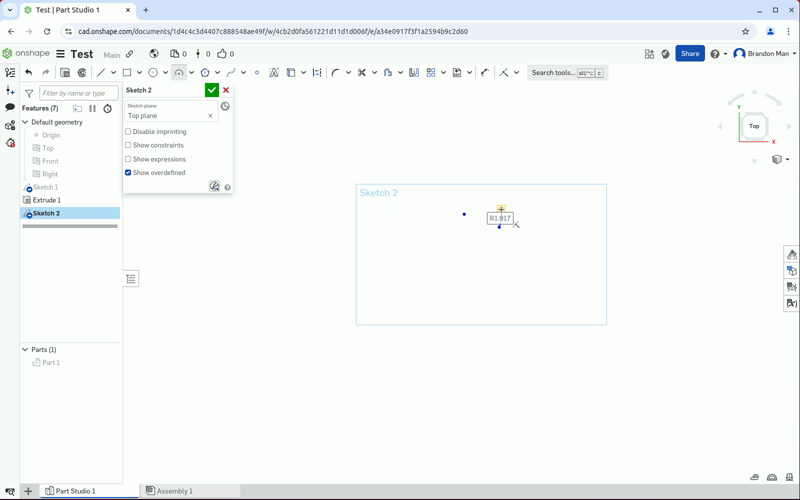
scroll(6)
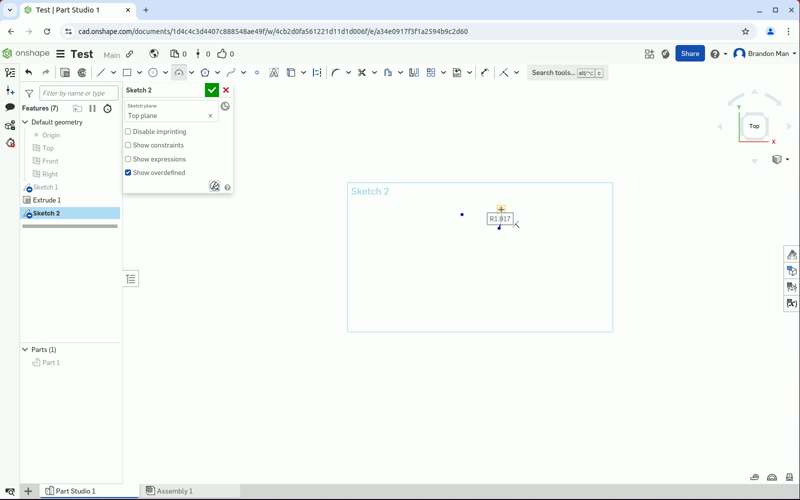
scroll(6)
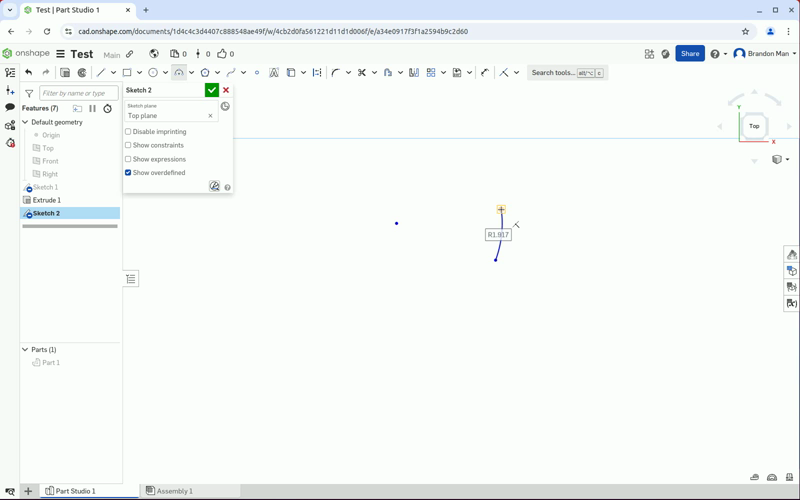
click(501, 209)
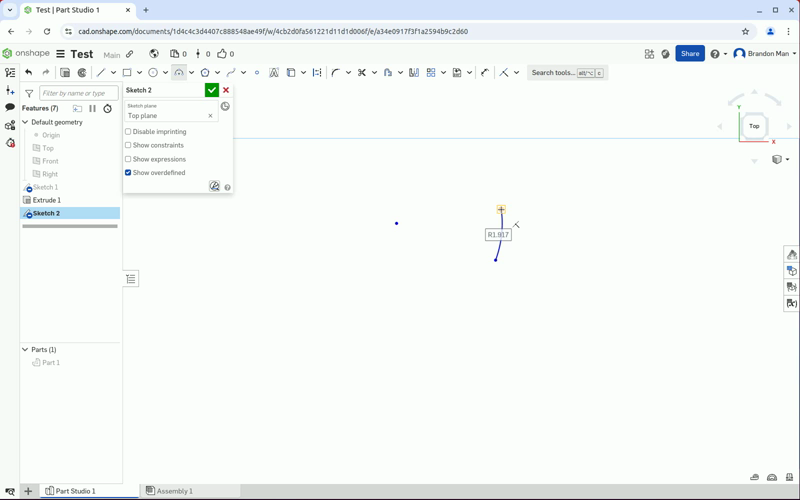
scroll(-6)
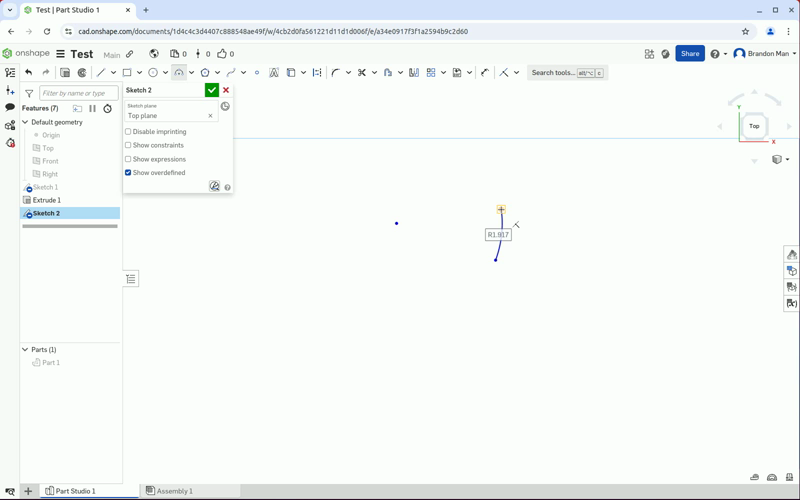
scroll(-6)
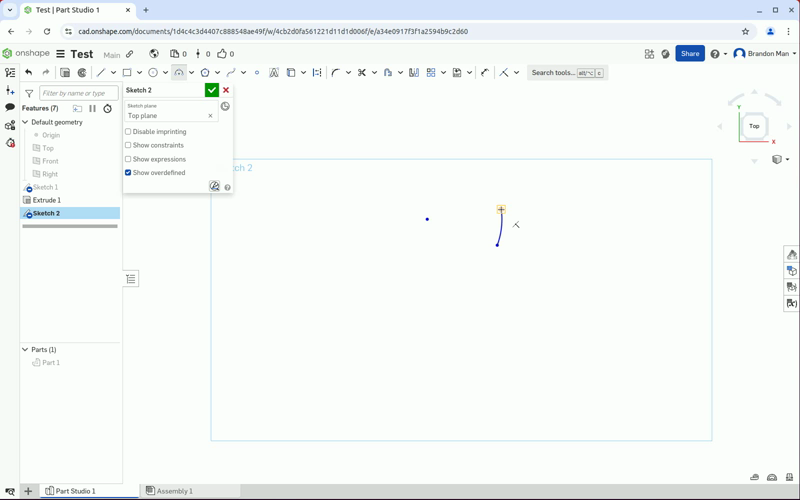
scroll(-6)
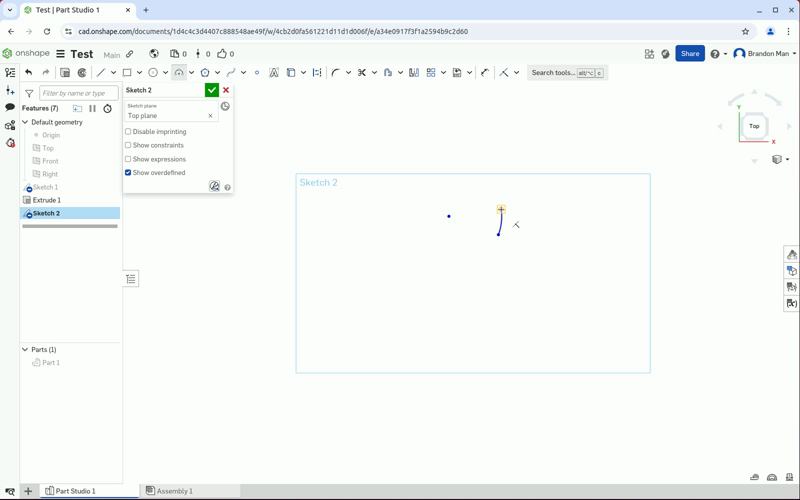
scroll(-6)
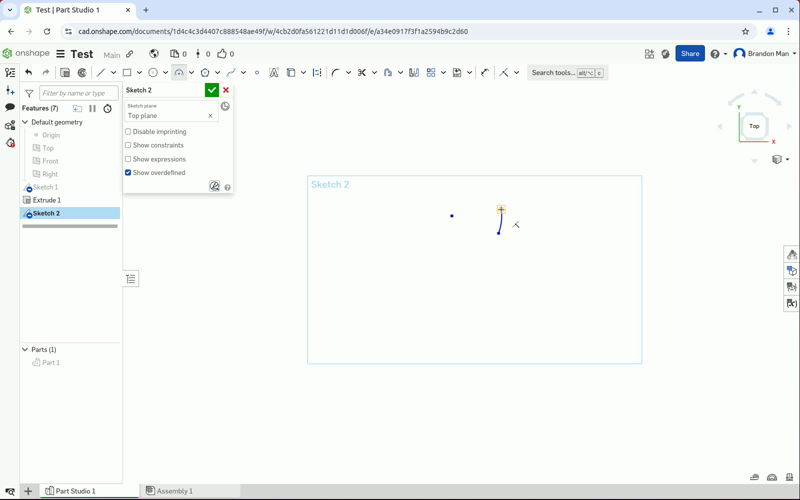
scroll(-6)
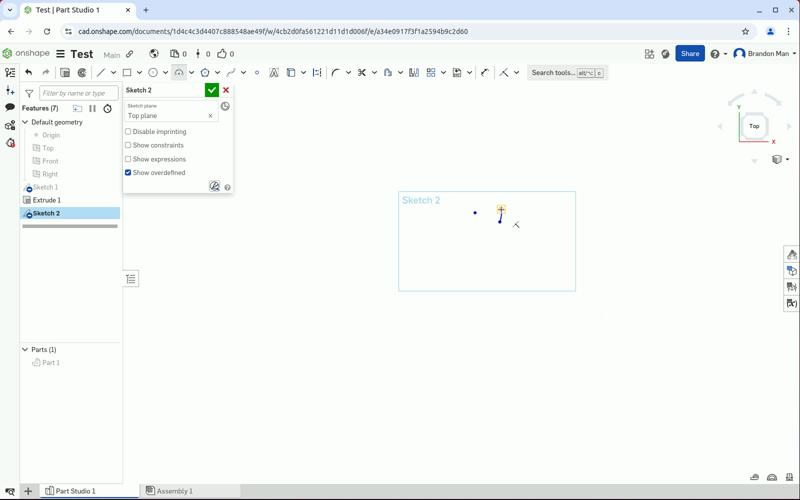
scroll(-6)
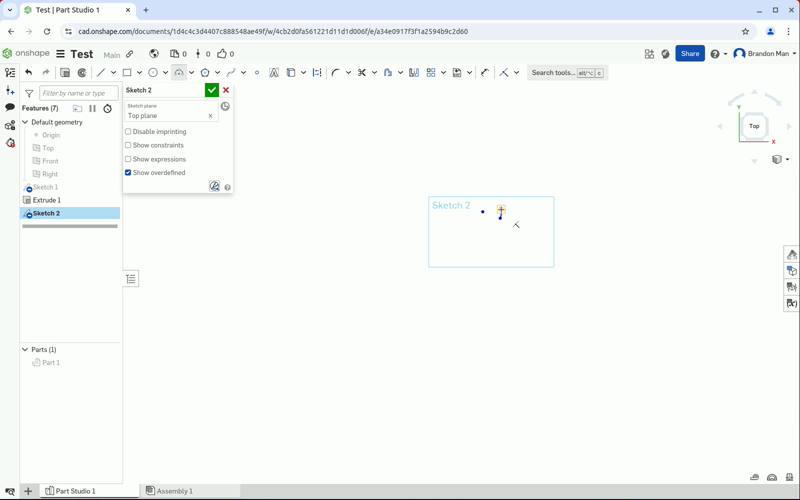
scroll(-6)
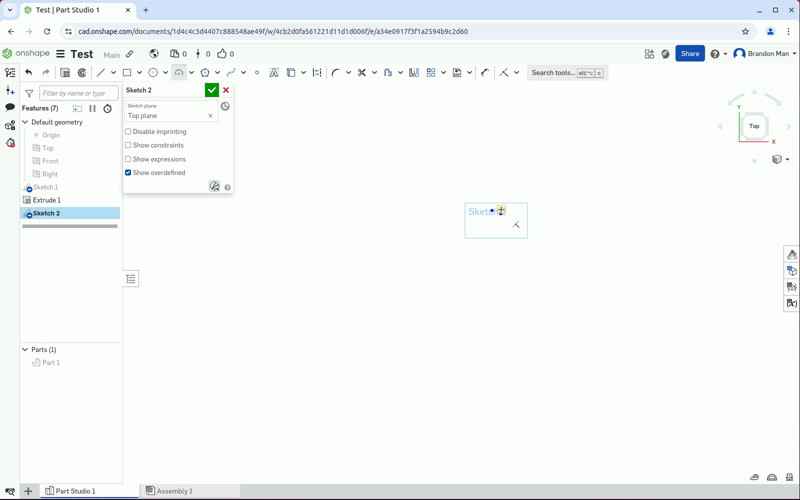
mouse_move(500, 213)
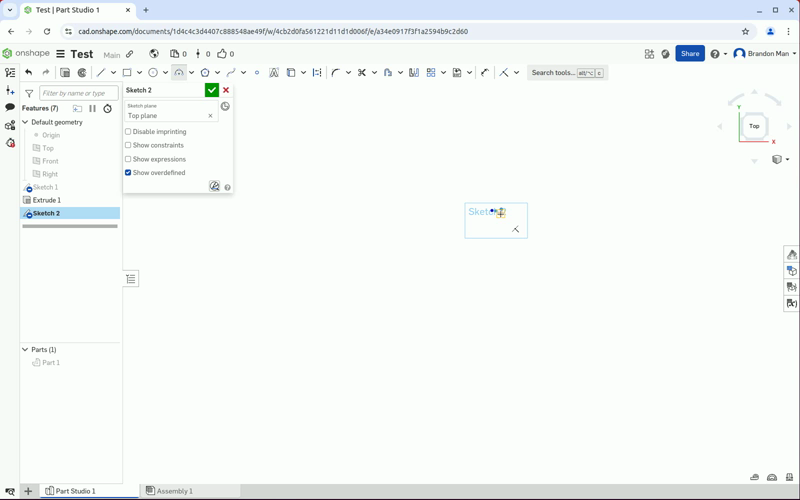
scroll(6)
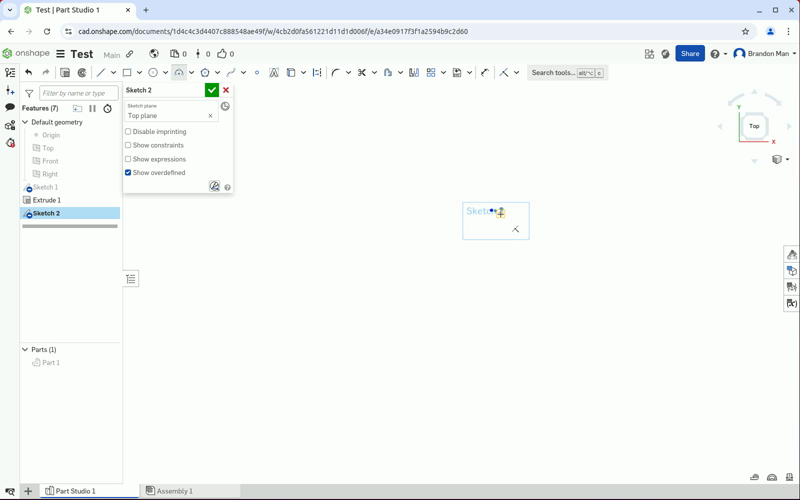
scroll(6)
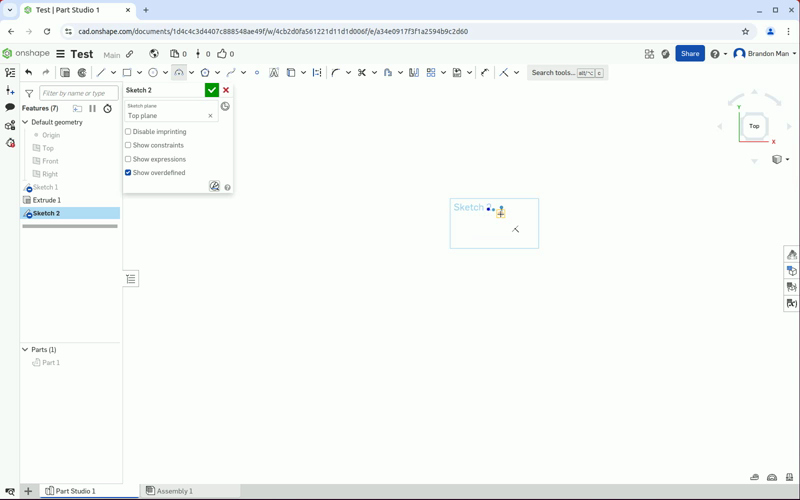
scroll(6)
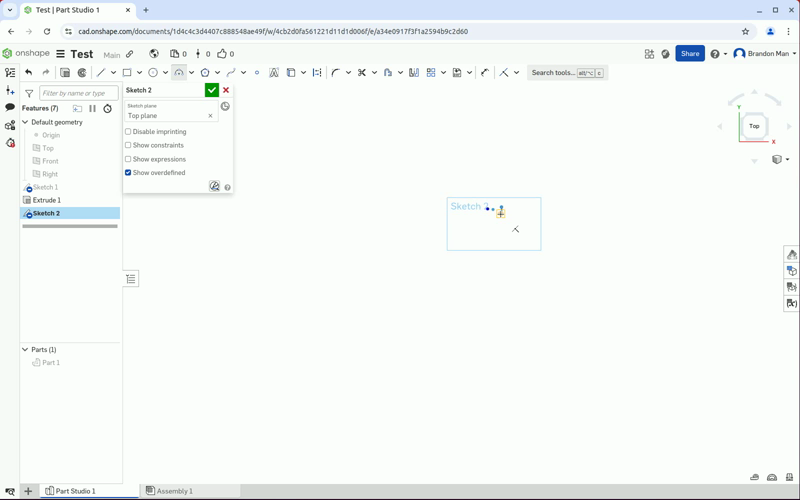
scroll(6)
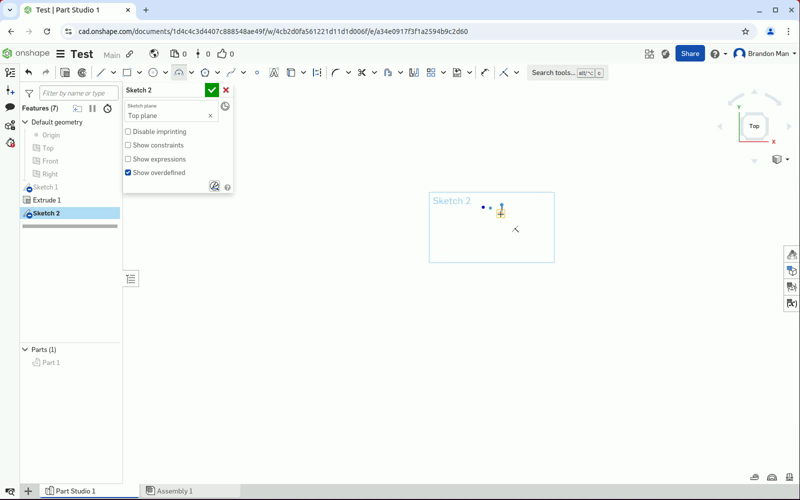
scroll(6)
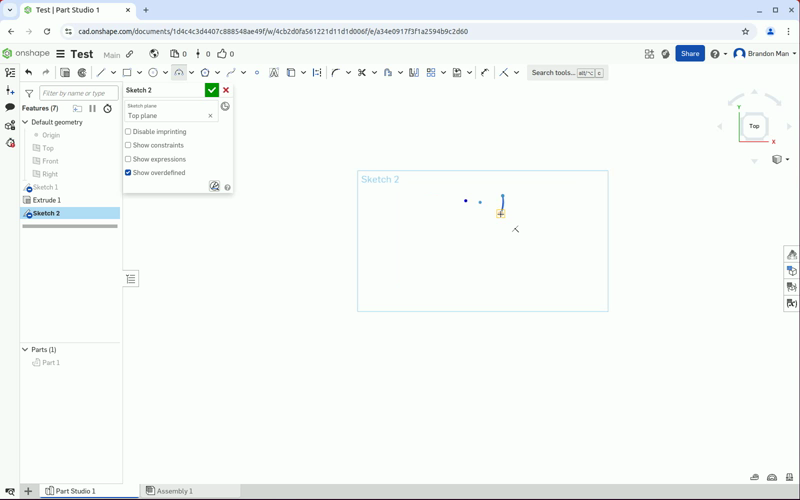
scroll(6)
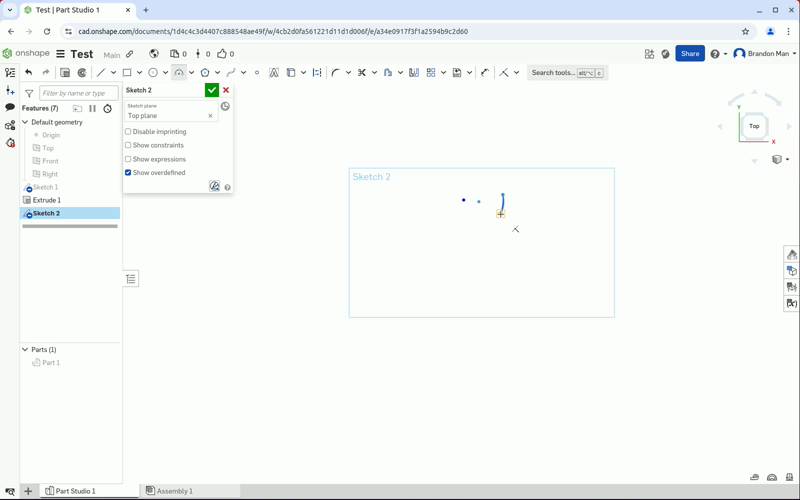
scroll(6)
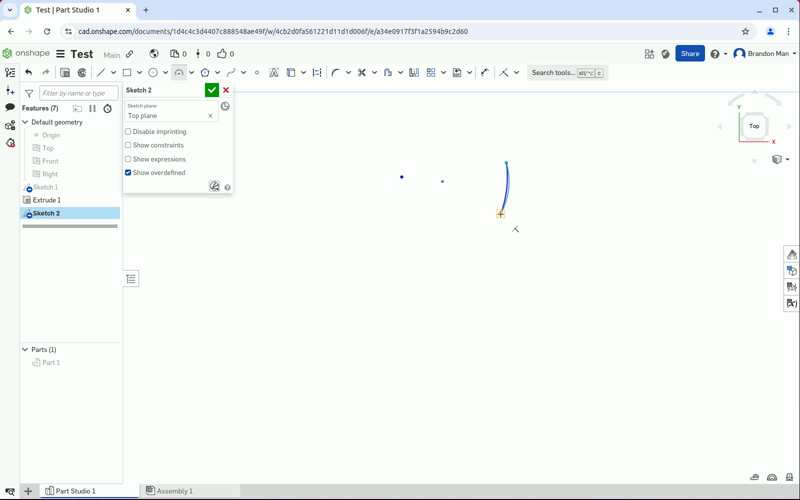
click(500, 213)
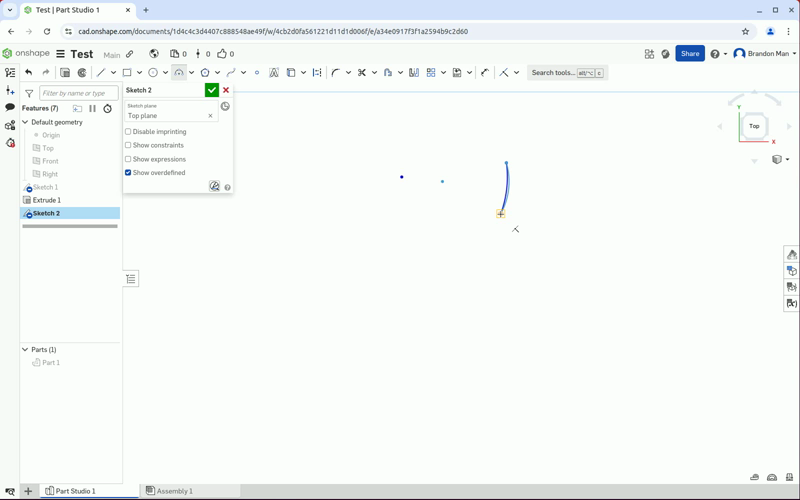
scroll(-6)
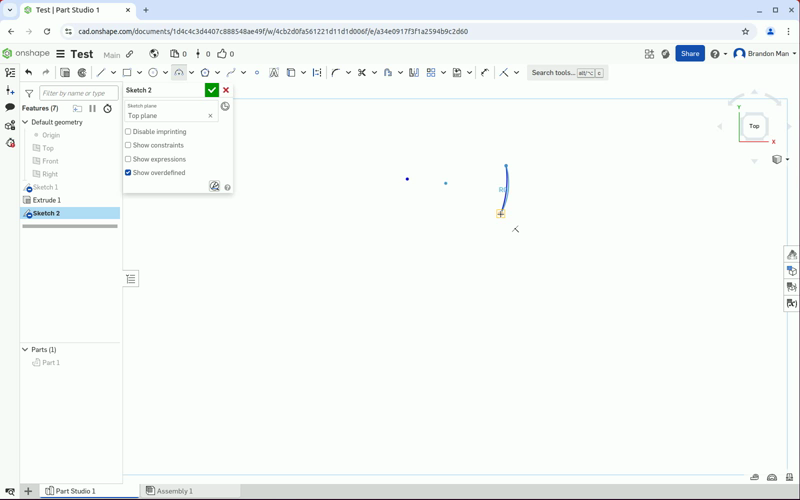
scroll(-6)
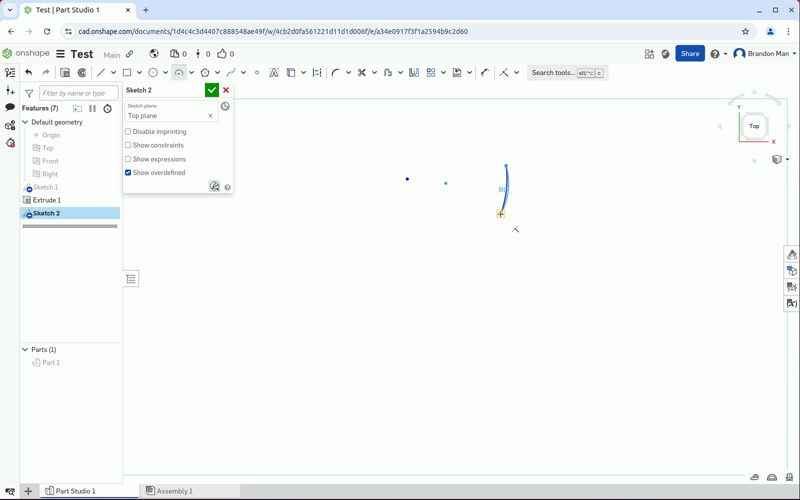
scroll(-6)
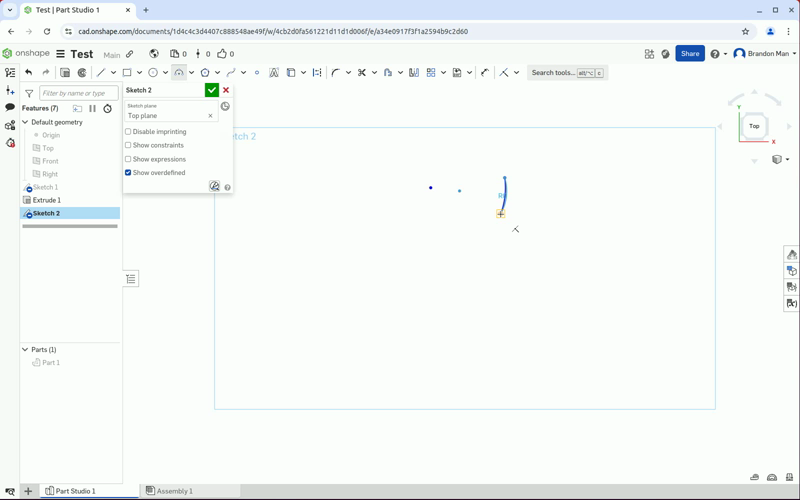
scroll(-6)
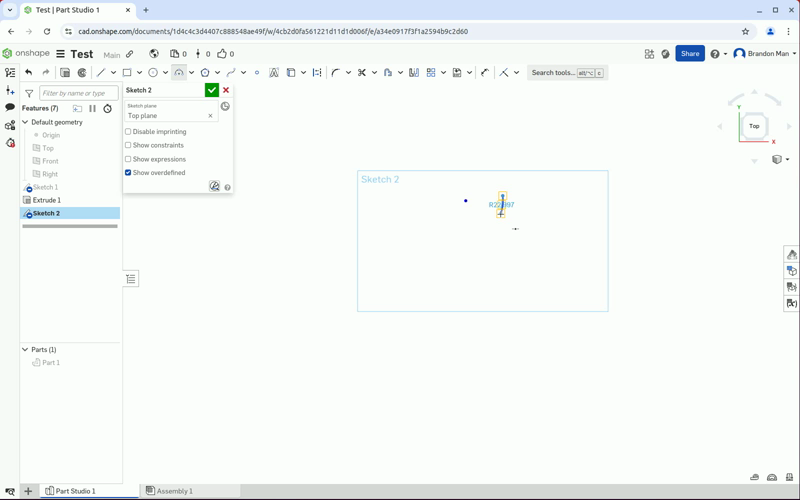
scroll(-6)
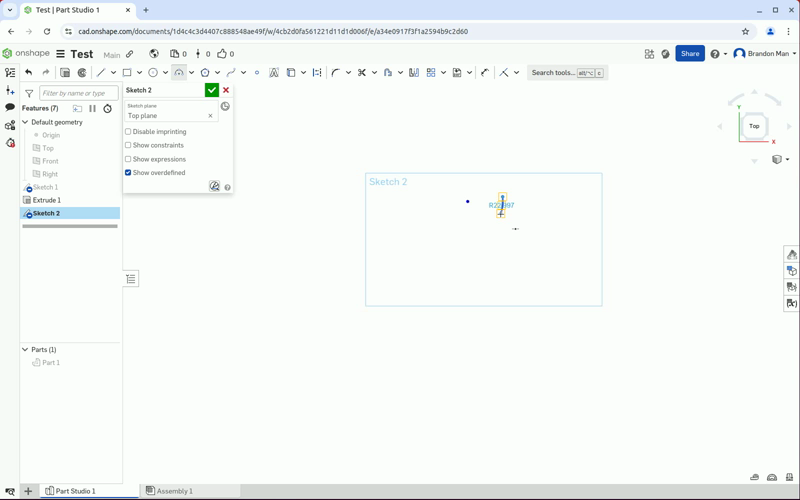
scroll(-6)
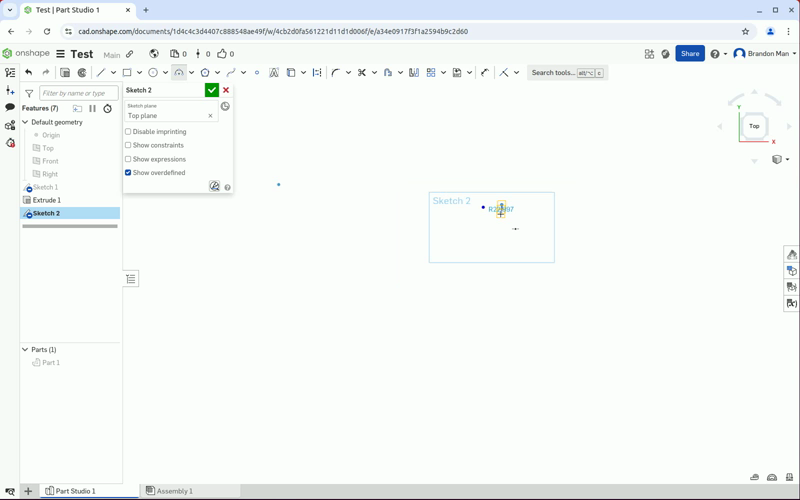
scroll(-6)
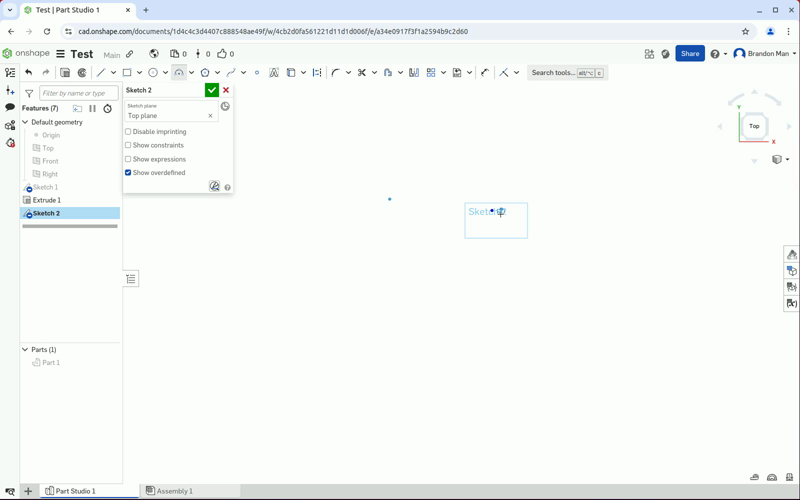
key_down(shift)
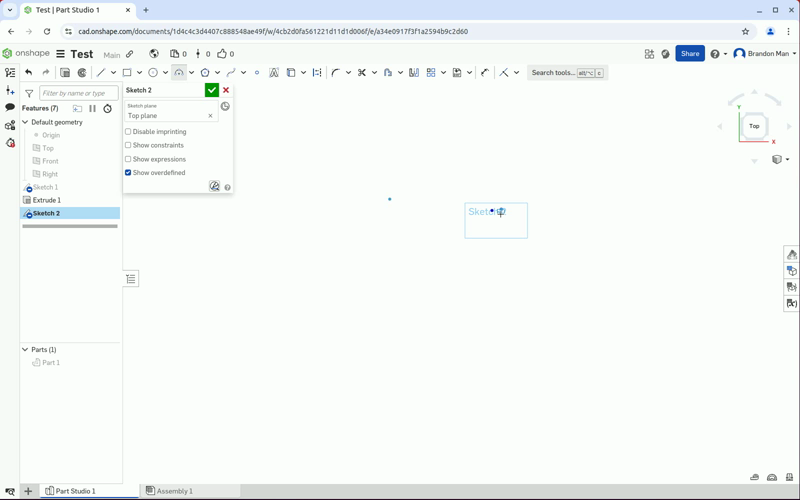
mouse_move(500, 211)
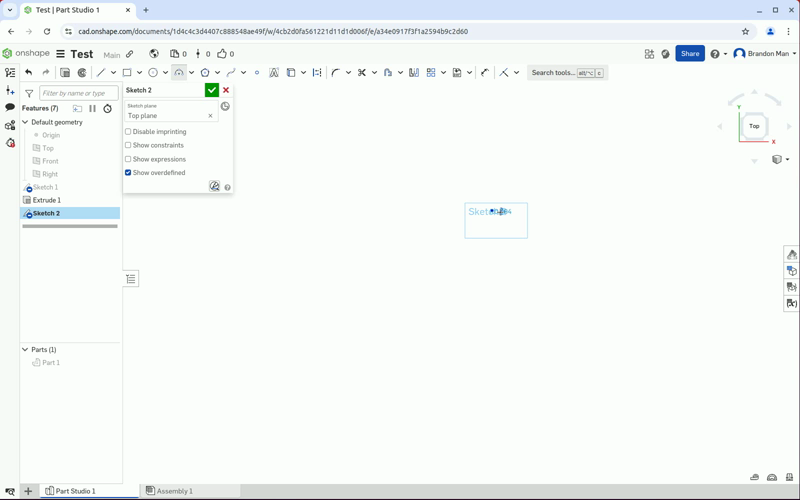
scroll(6)
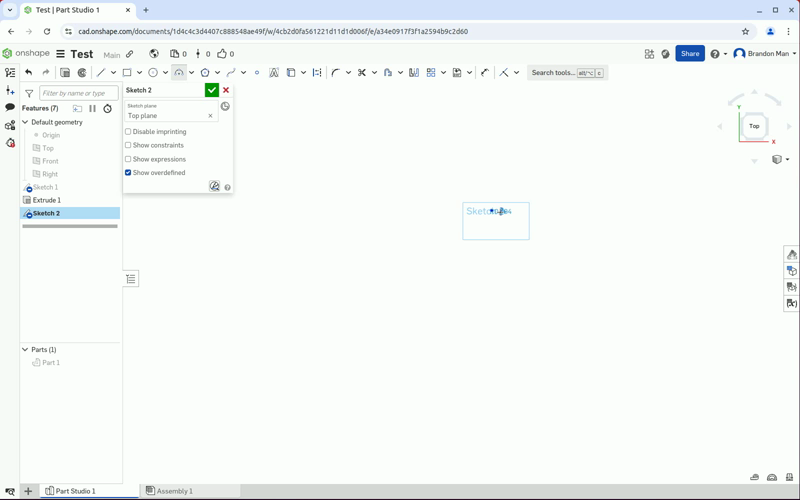
scroll(6)
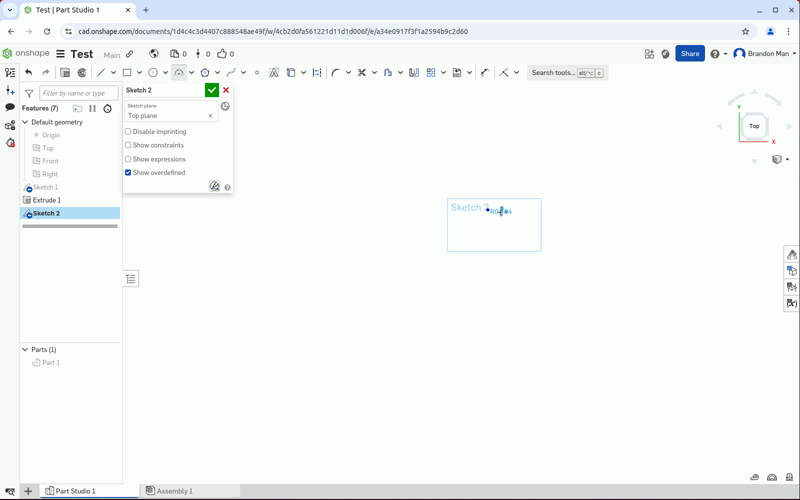
scroll(6)
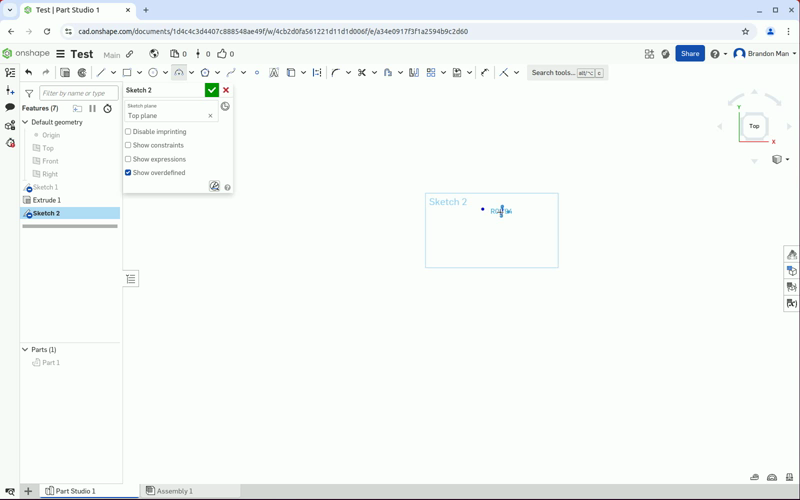
scroll(6)
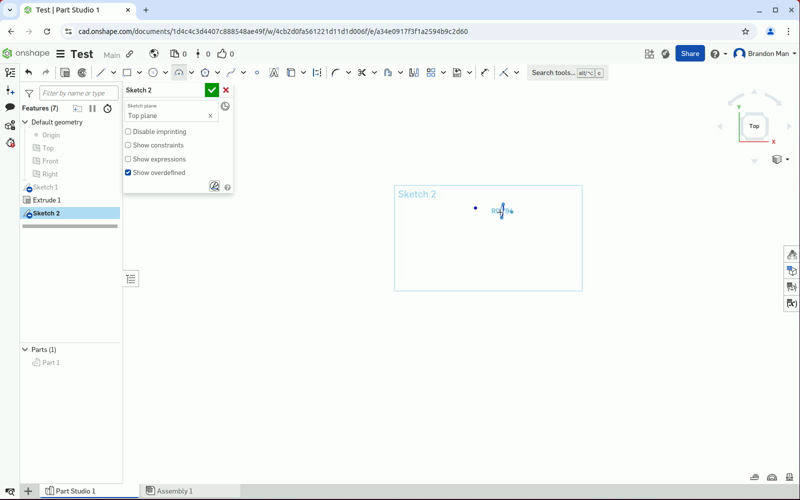
scroll(6)
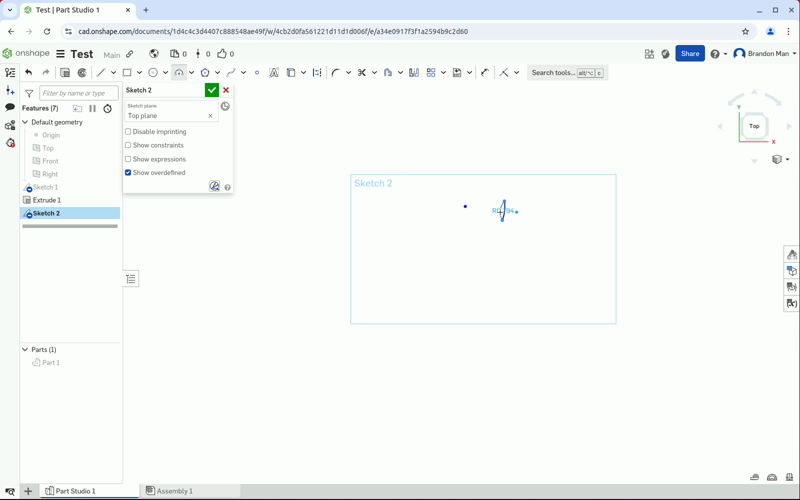
scroll(6)
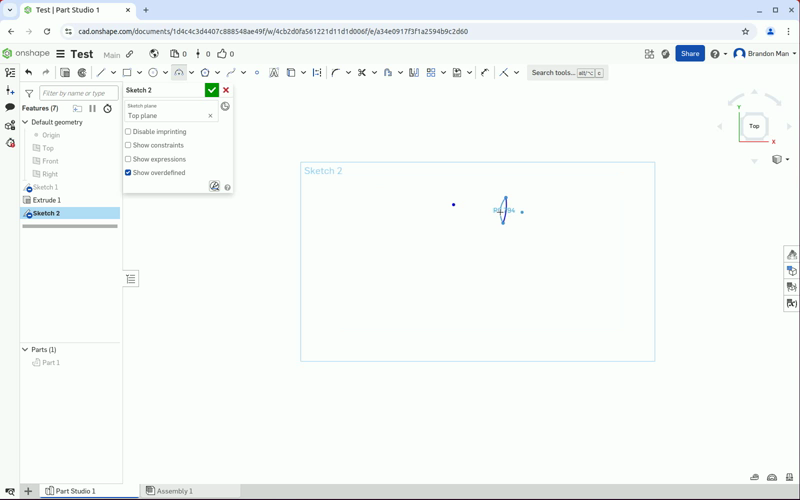
scroll(6)
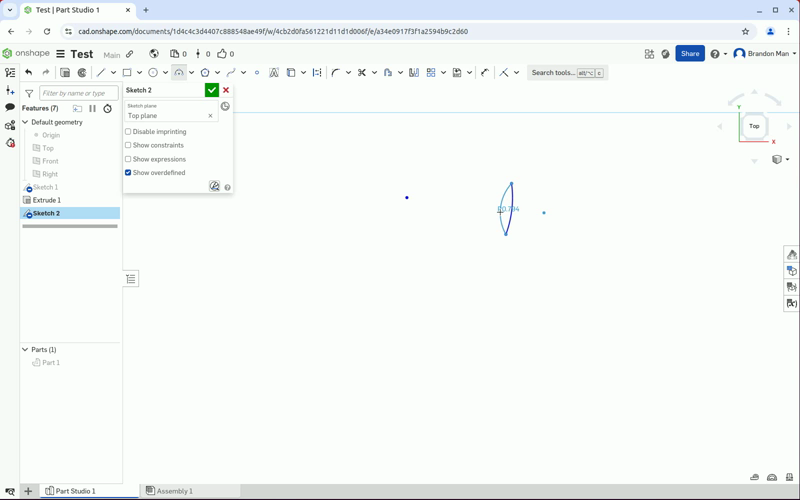
click(500, 211)
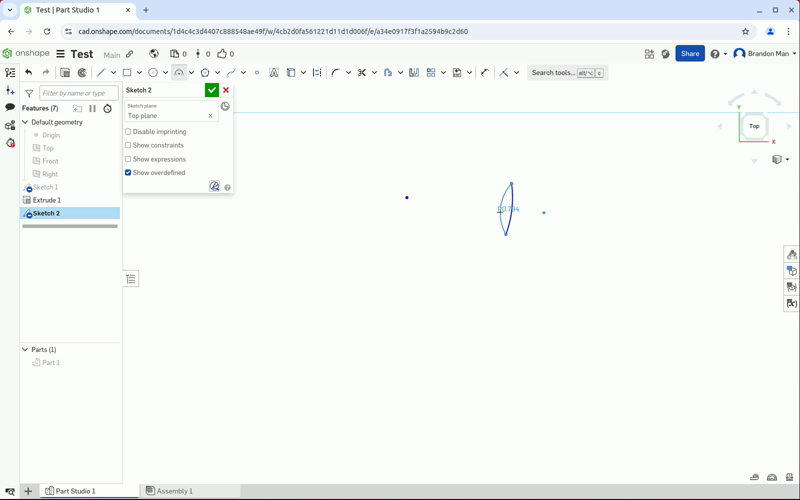
scroll(-6)
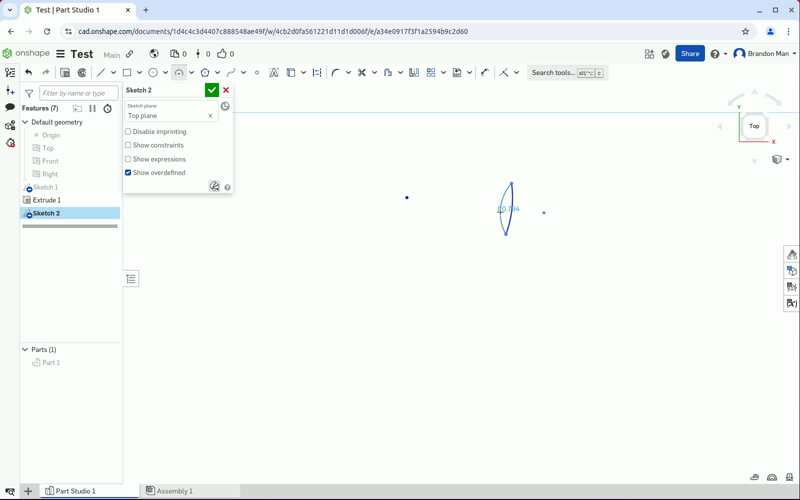
scroll(-6)
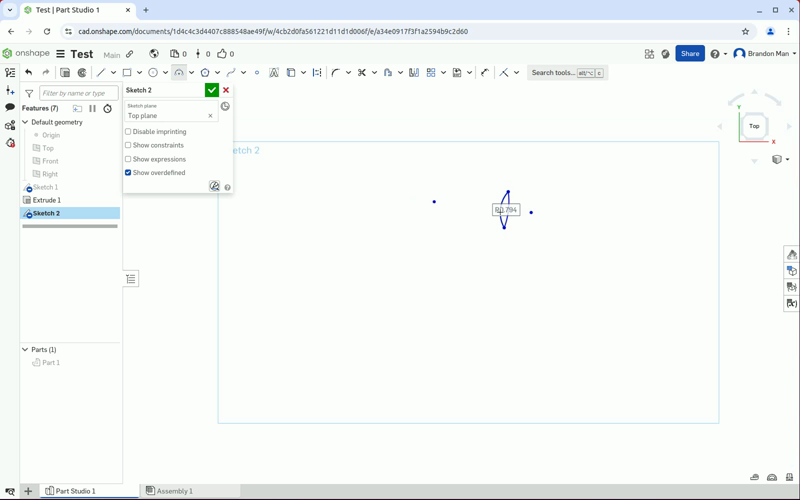
scroll(-6)
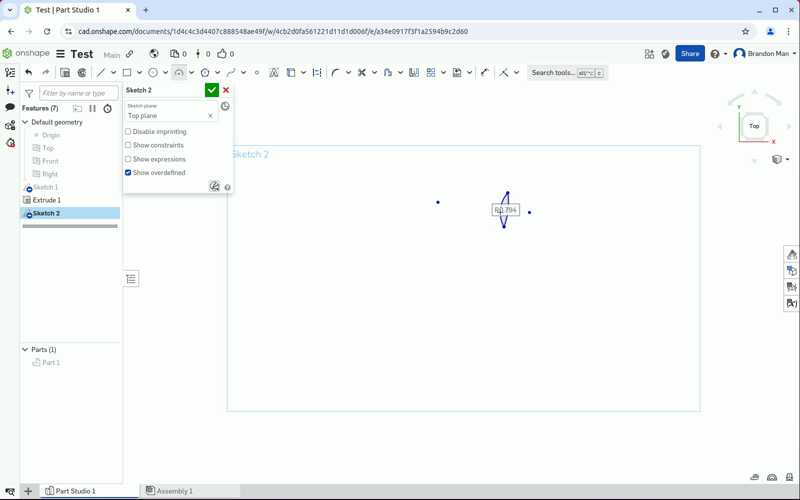
scroll(-6)
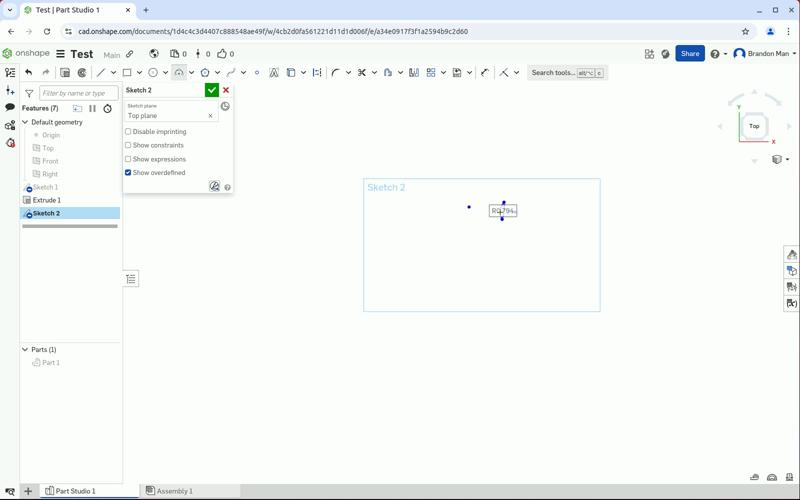
scroll(-6)
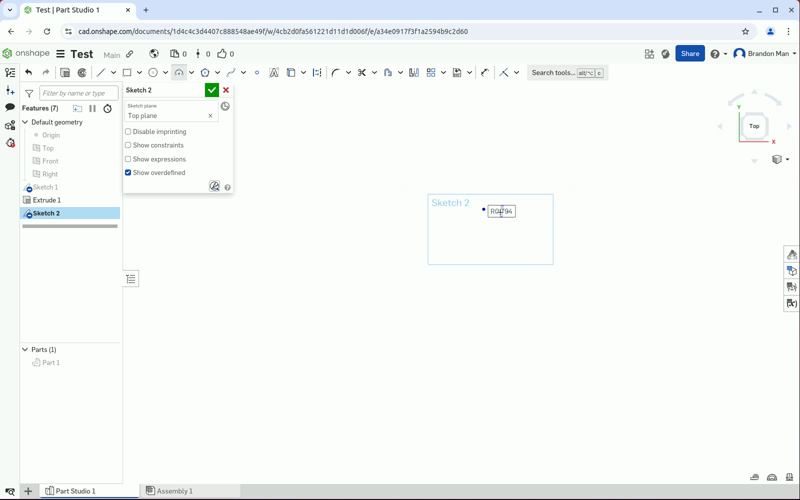
scroll(-6)
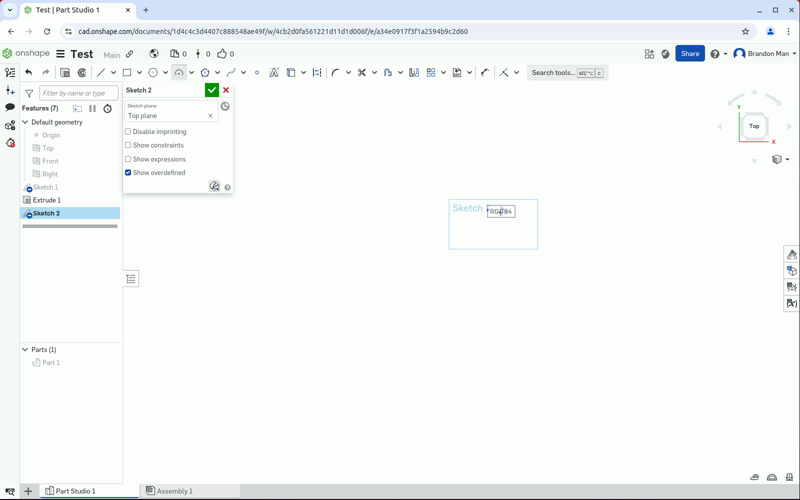
scroll(-6)
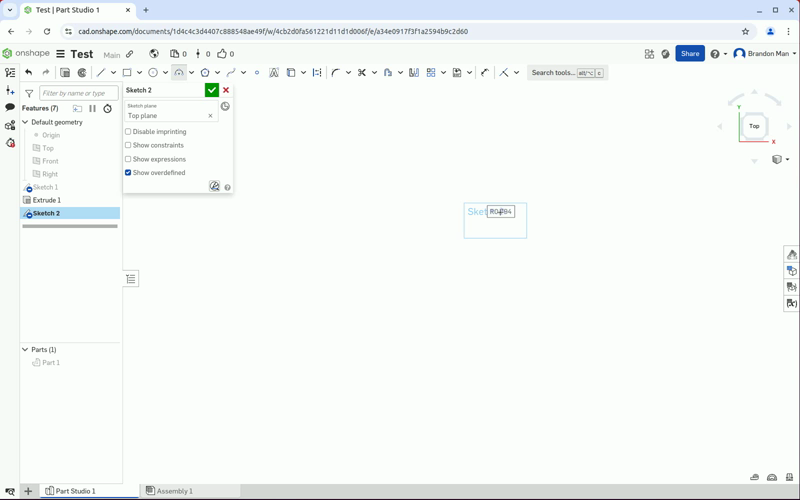
key_up(shift)
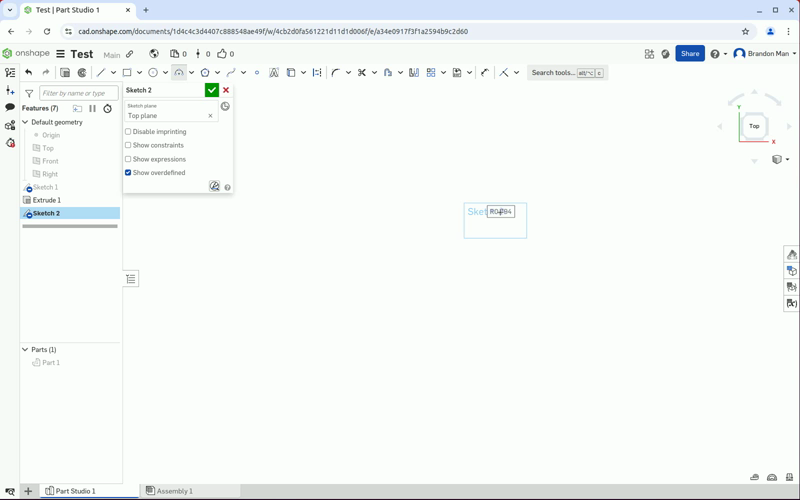
key(esc)
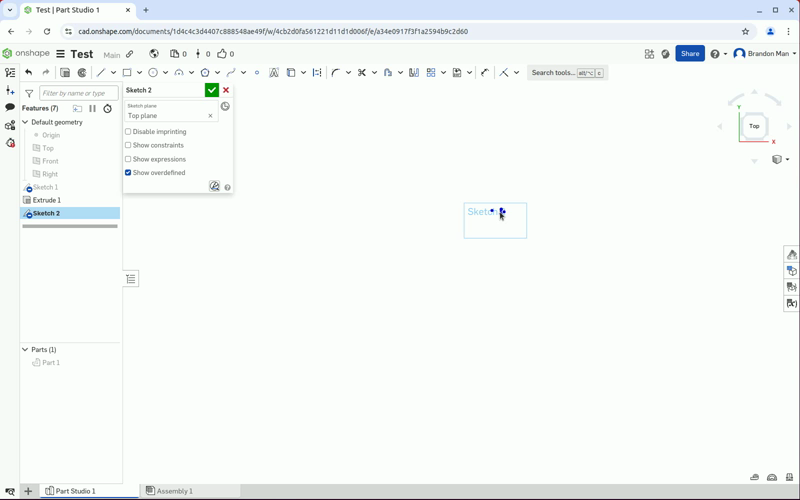
mouse_move(500, 212)
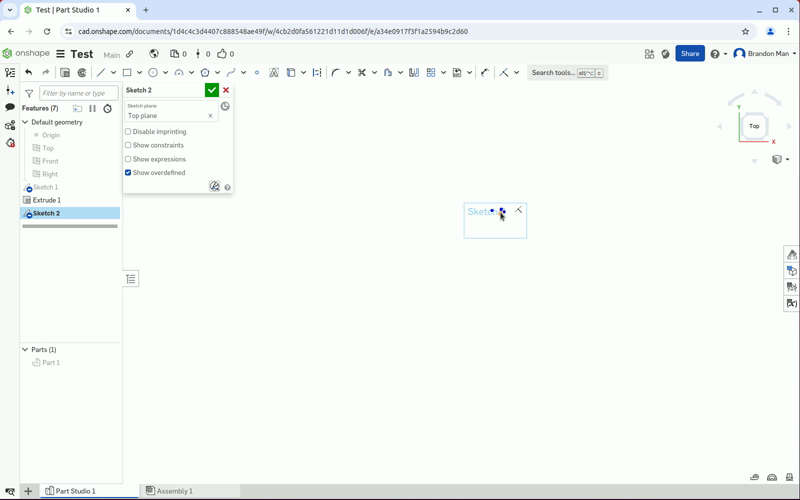
scroll(6)
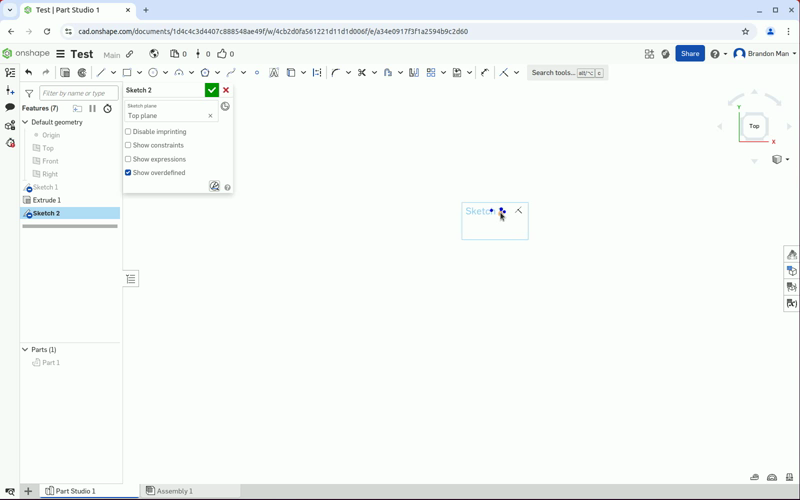
scroll(6)
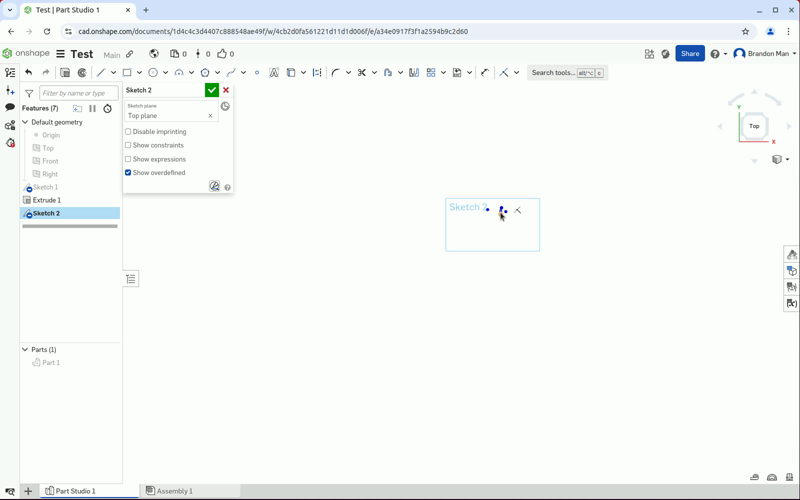
scroll(6)
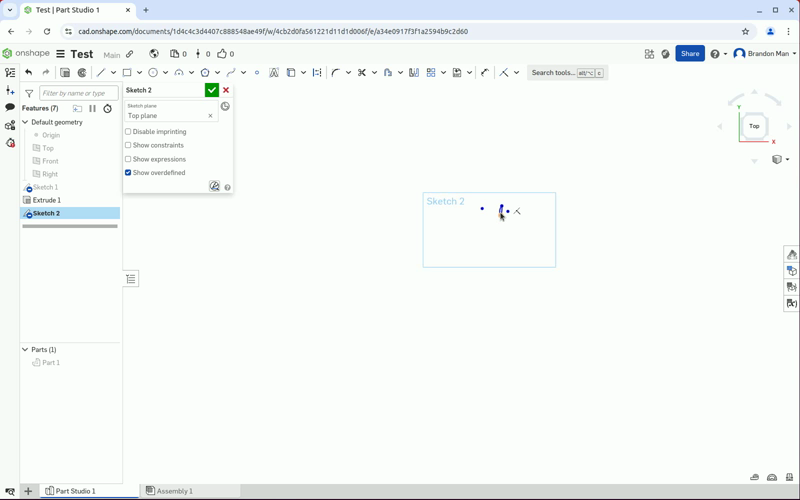
scroll(6)
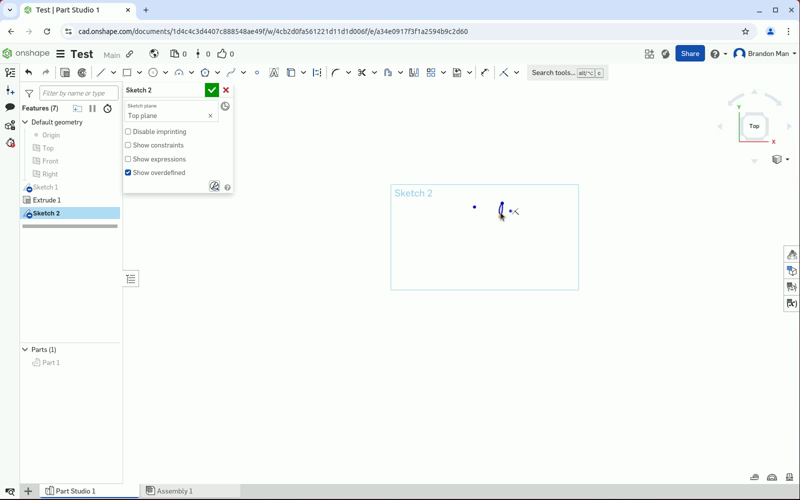
scroll(6)
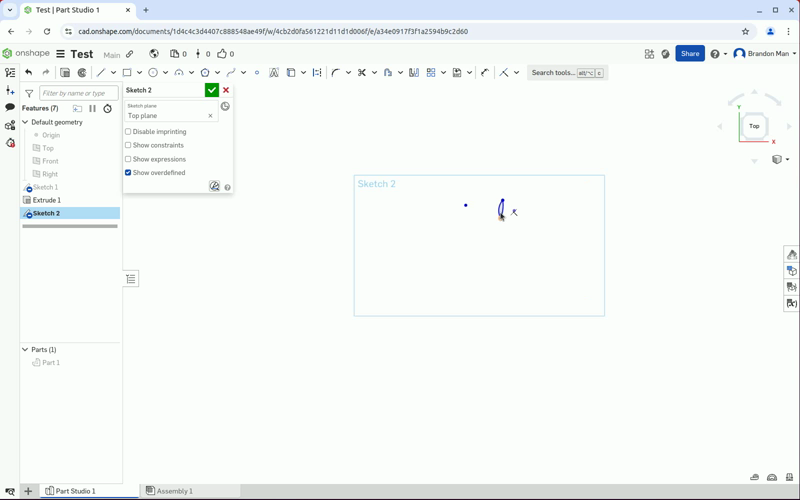
scroll(6)
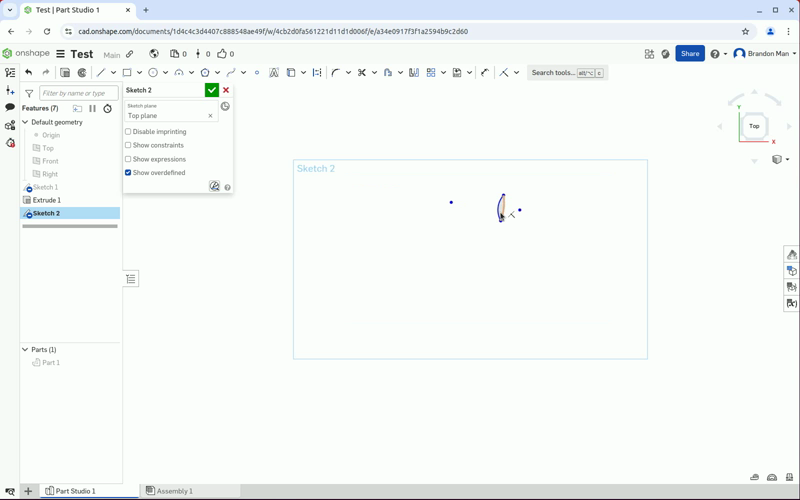
scroll(6)
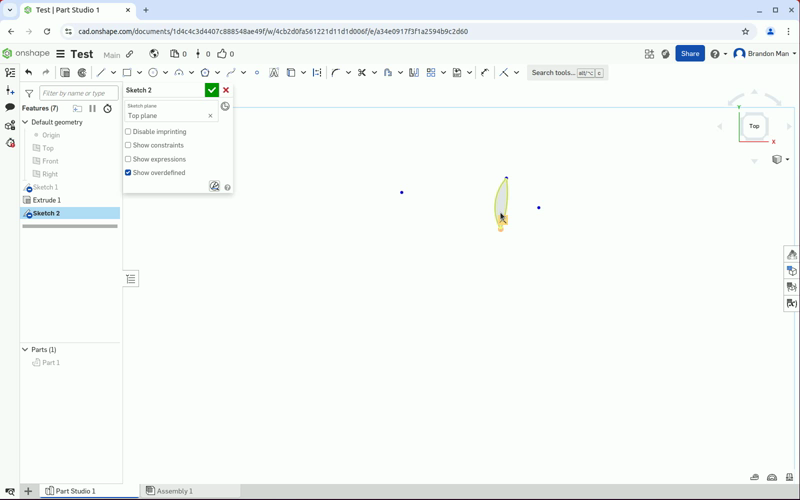
click(500, 212)
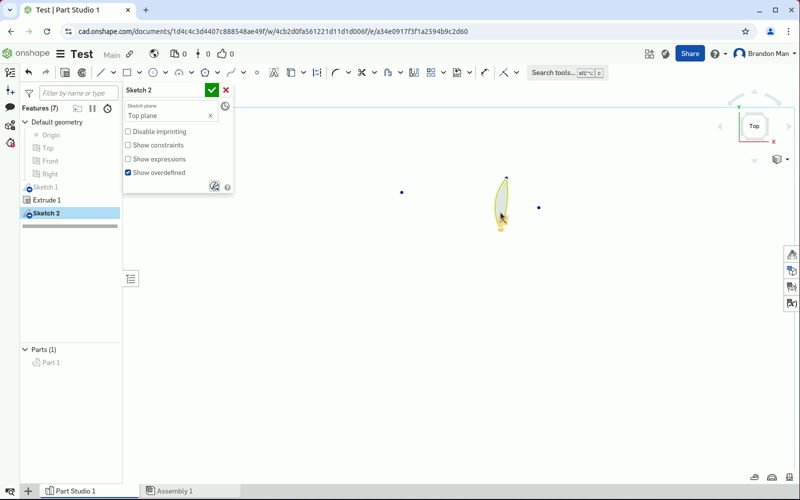
scroll(-6)
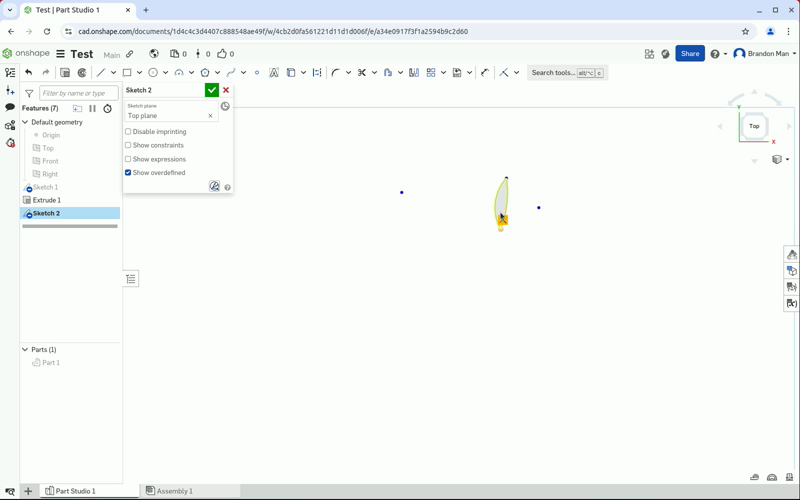
scroll(-6)
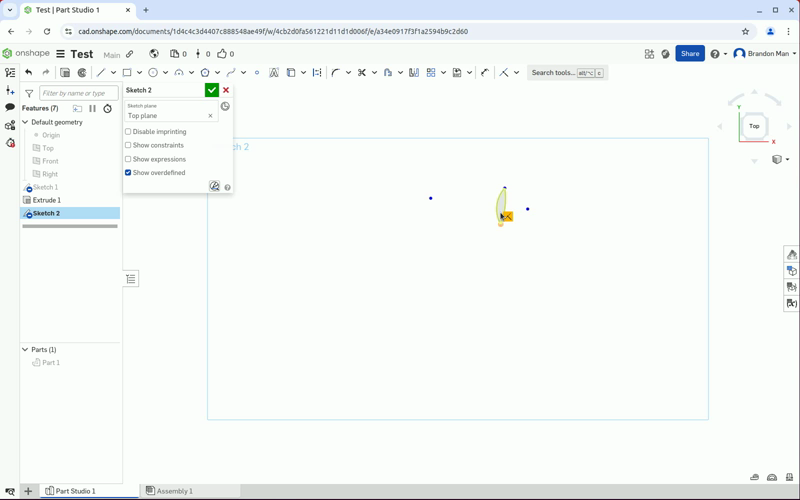
scroll(-6)
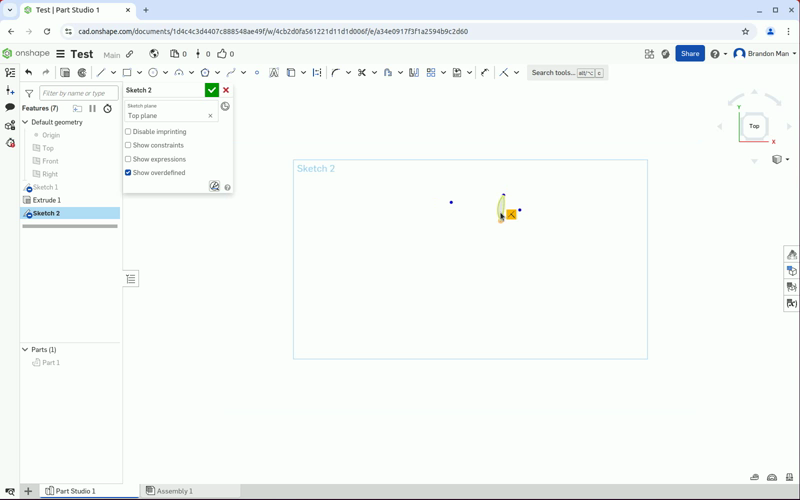
scroll(-6)
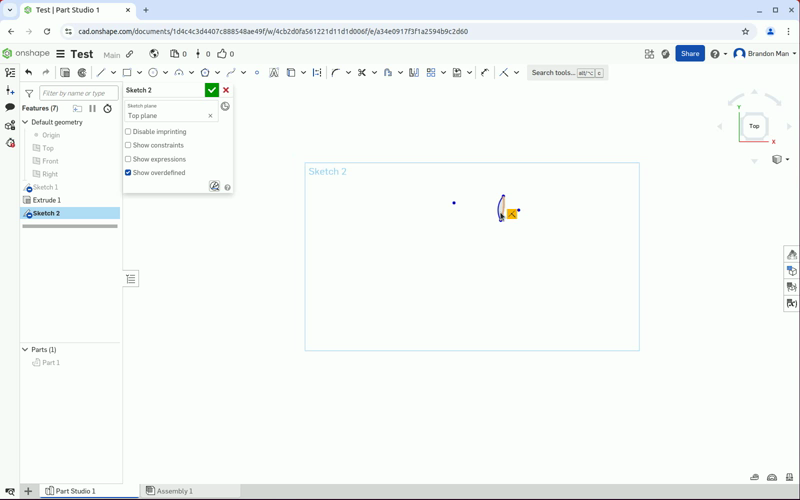
scroll(-6)
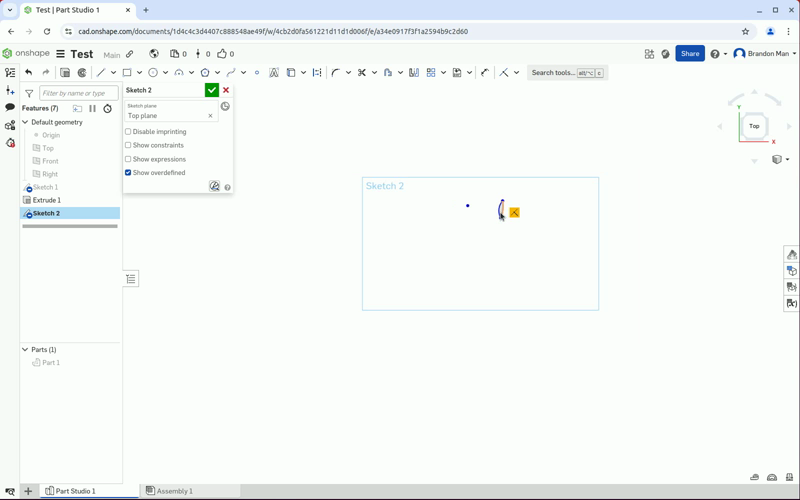
scroll(-6)
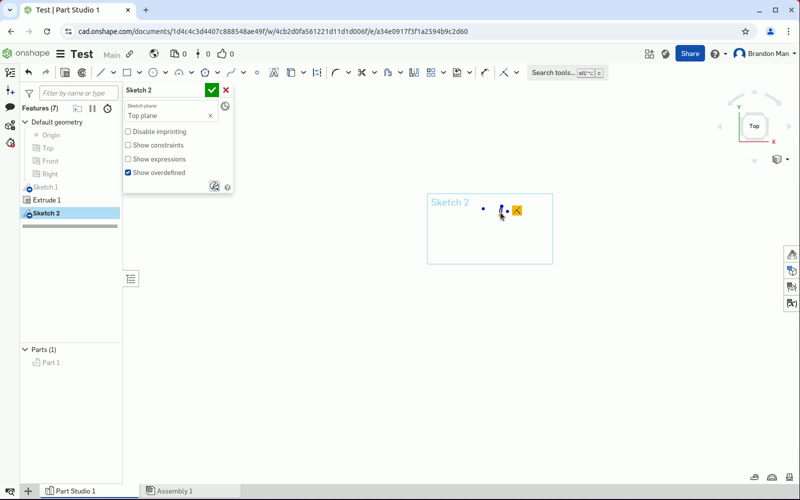
scroll(-6)
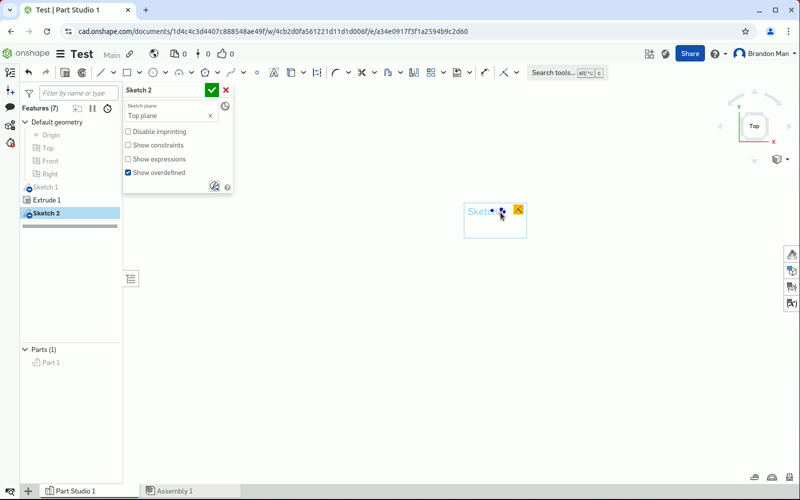
mouse_move(73, 352)
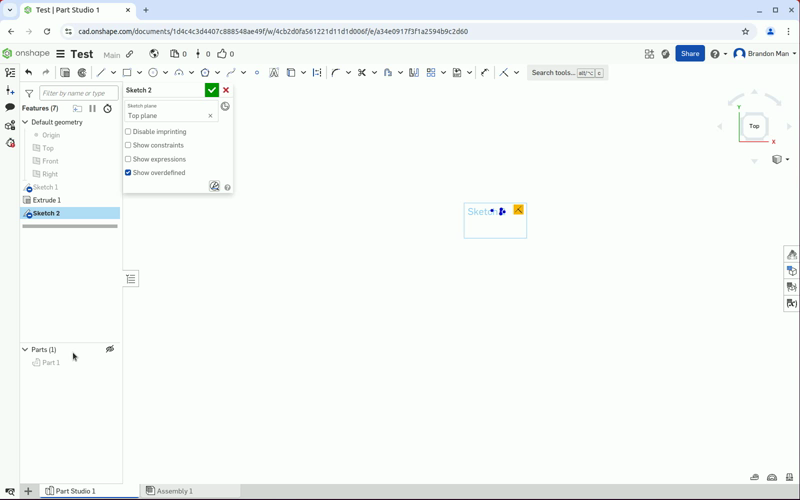
key(shift+y)
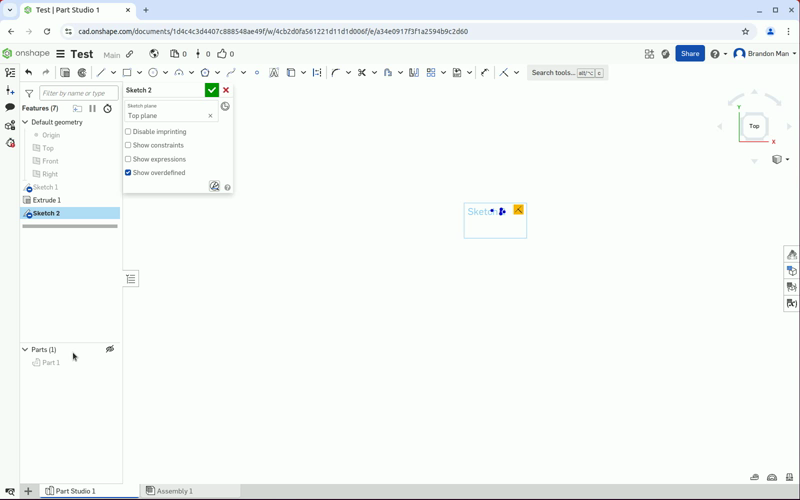
key(shift+e)
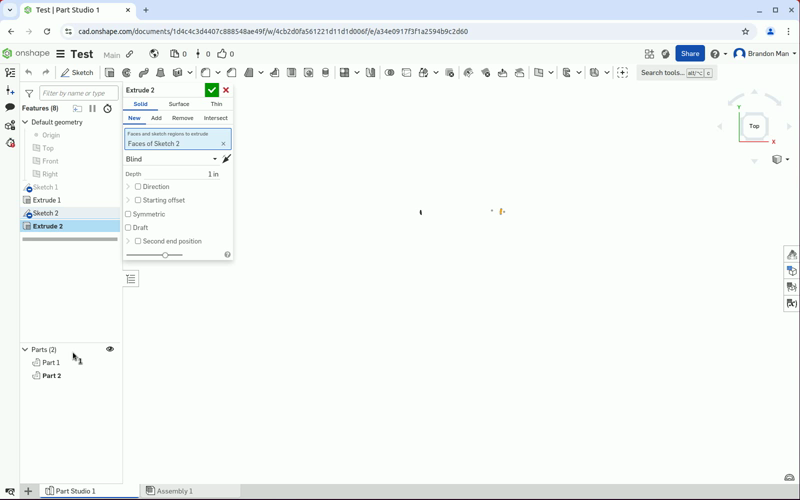
mouse_move(143, 106)
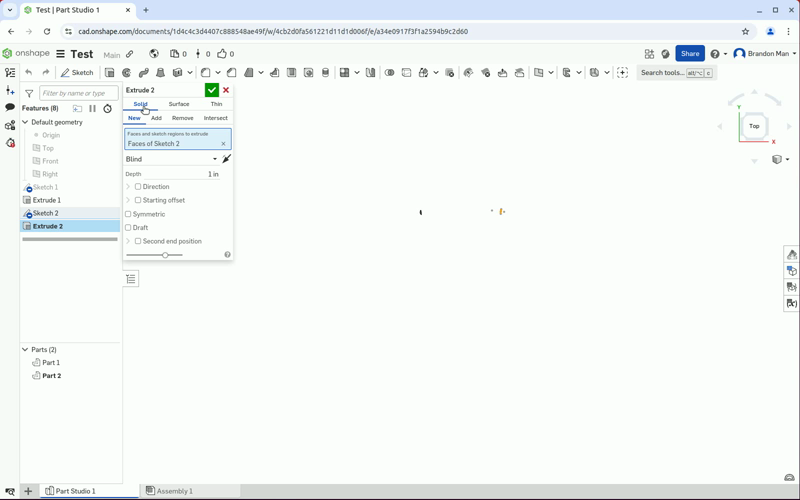
click(143, 106)
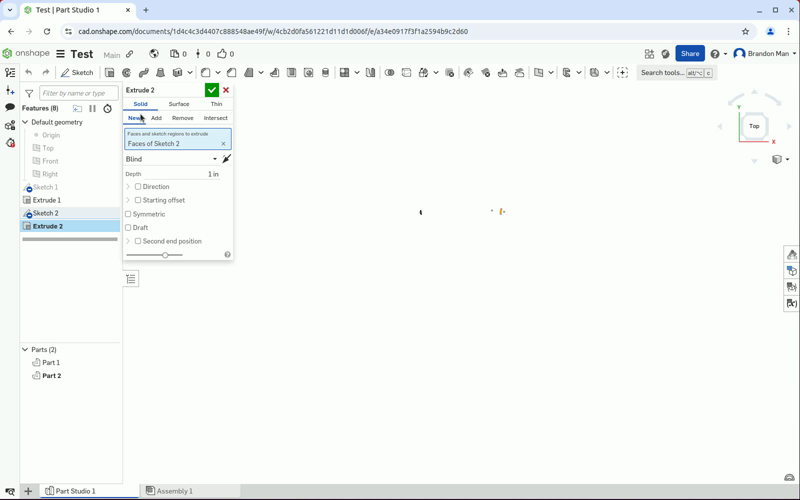
mouse_move(137, 120)
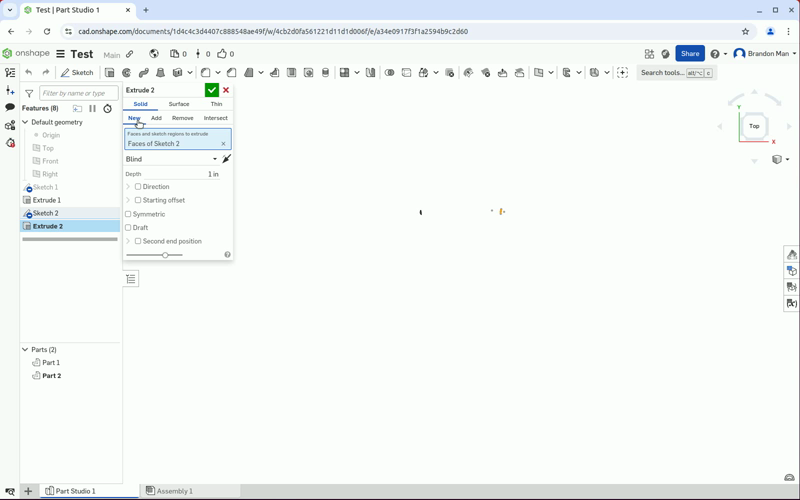
click(137, 120)
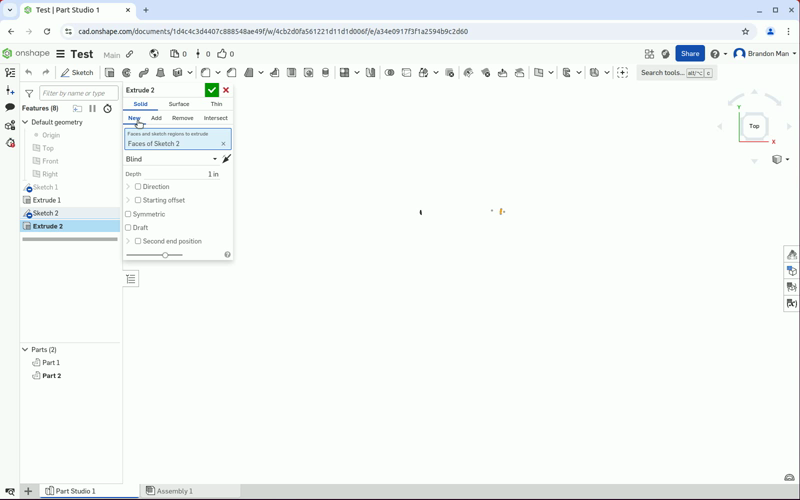
key(tab, 4)
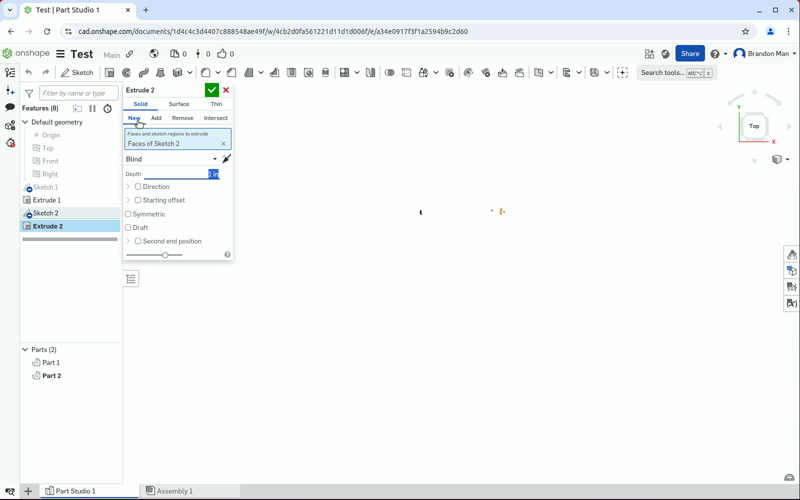
text(4.814)
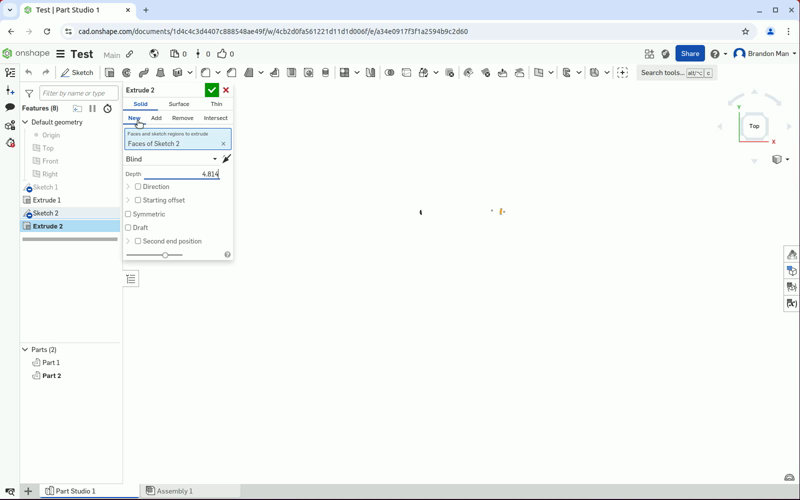
key(enter)
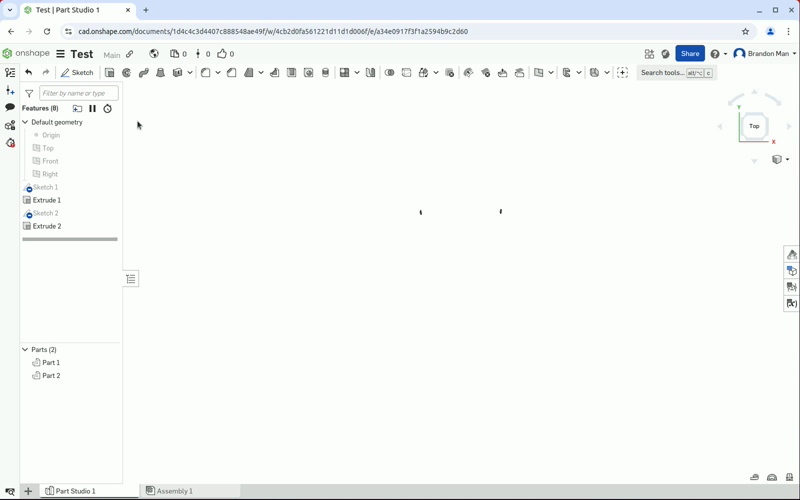
key(shift+h)
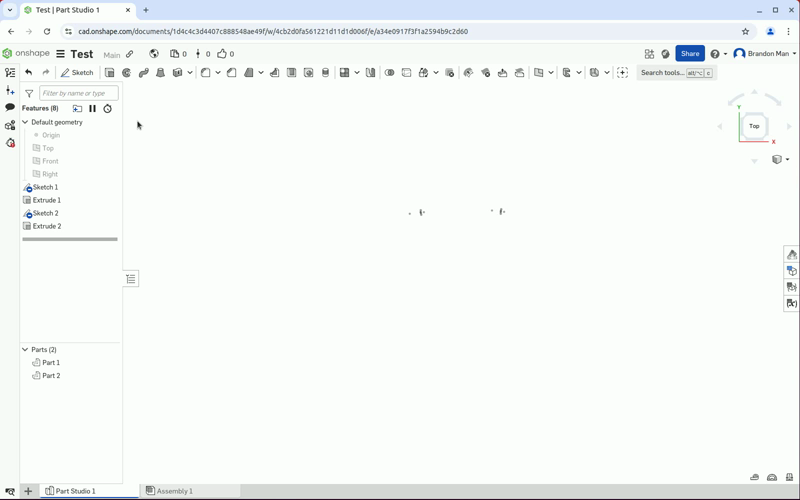
key(shift+h)
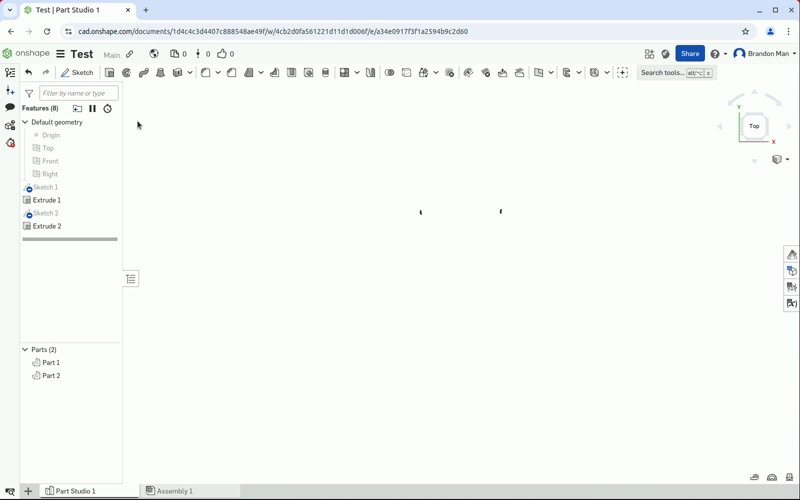
mouse_move(73, 189)
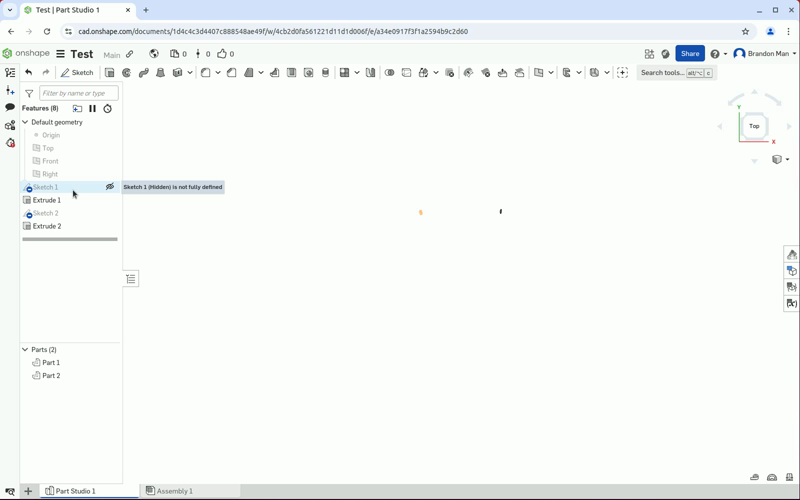
click(73, 189)
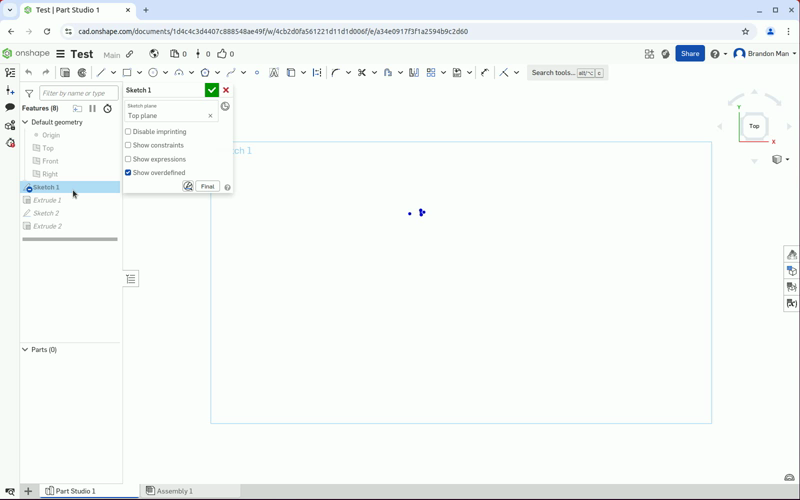
mouse_move(229, 92)
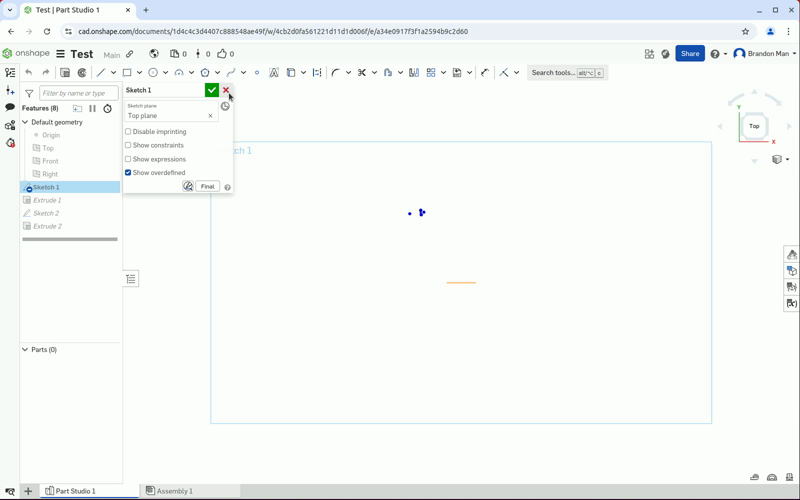
click(229, 92)
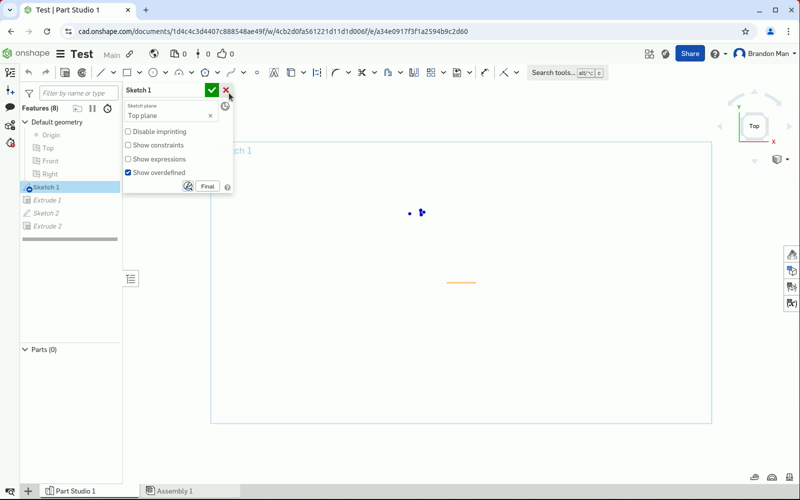
key(shift+s)
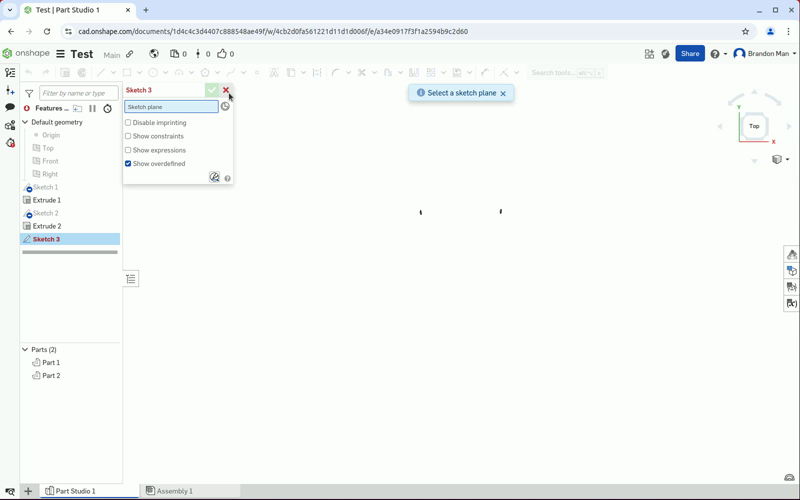
mouse_move(73, 150)
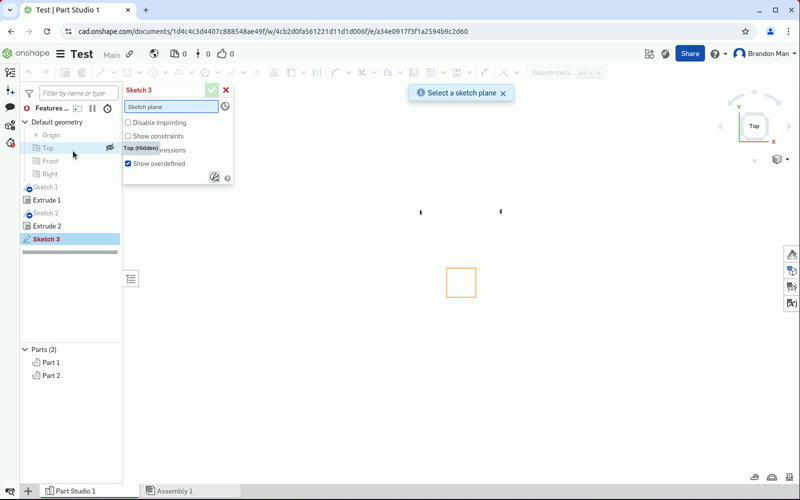
click(73, 150)
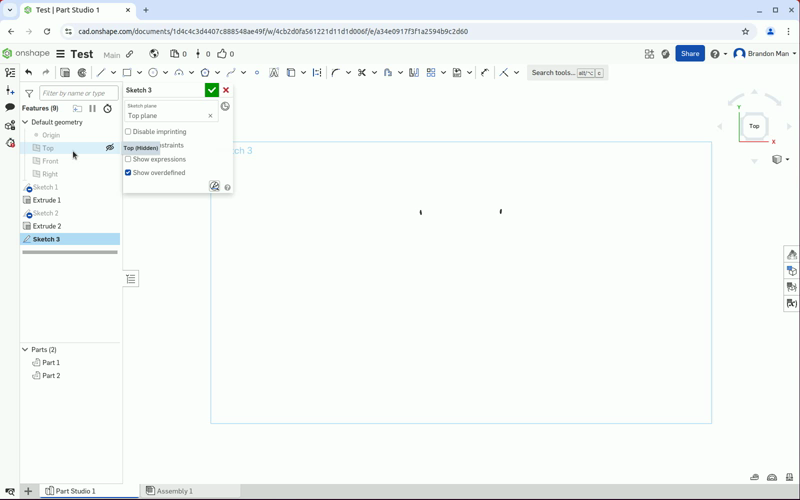
mouse_move(73, 352)
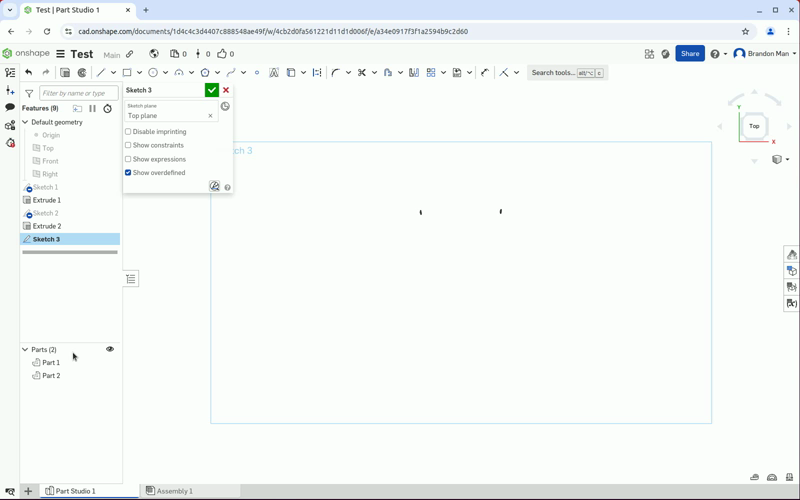
key(y)
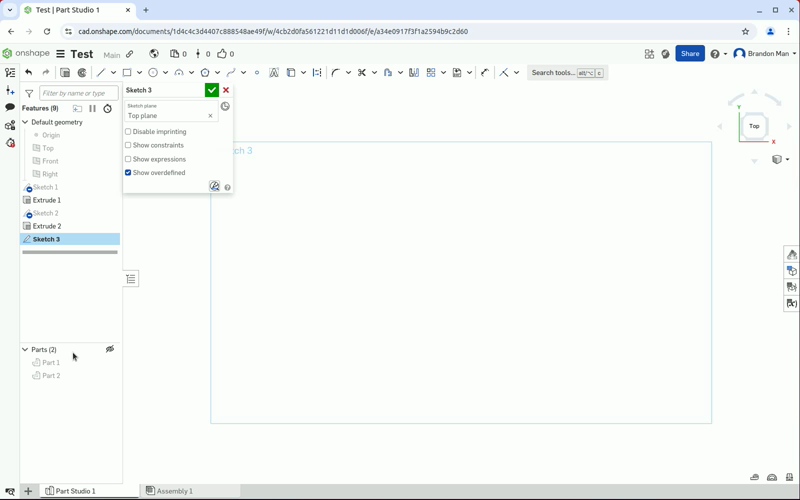
key(c)
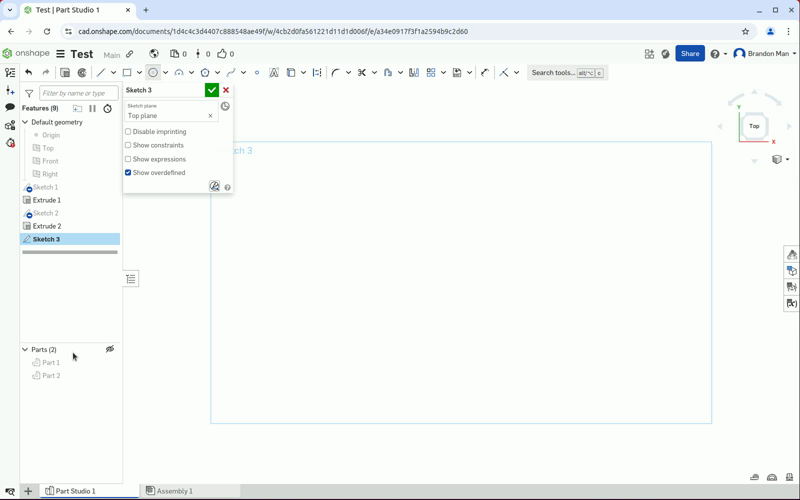
key_down(shift)
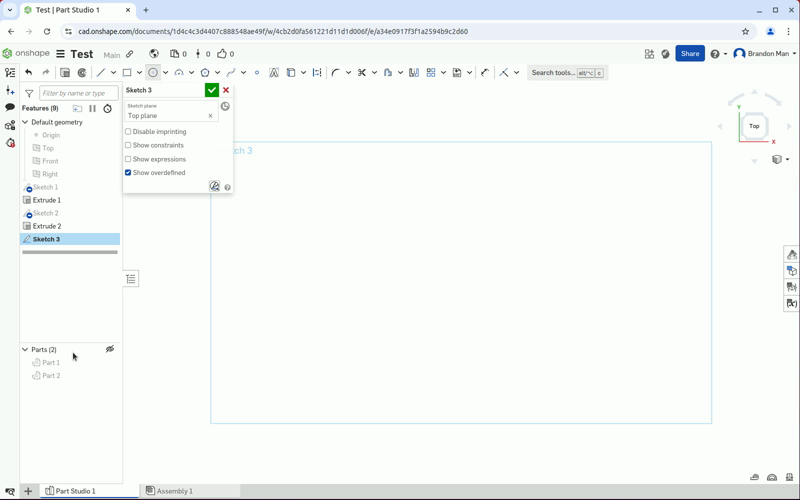
mouse_move(402, 329)
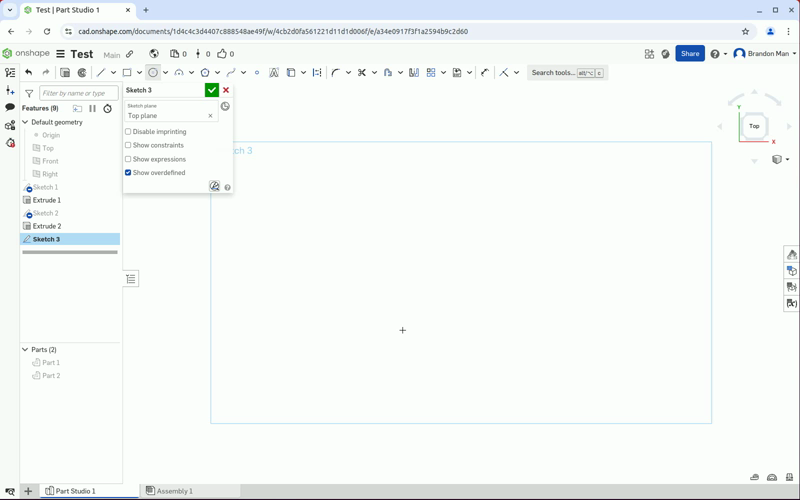
click(402, 329)
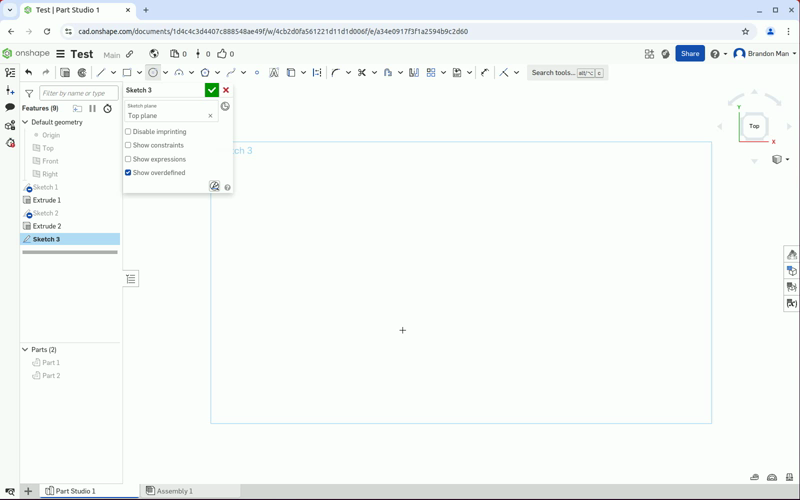
key_up(shift)
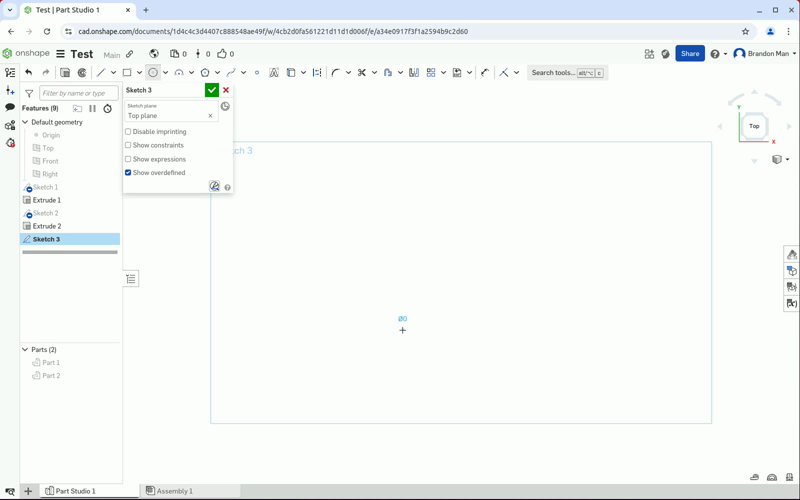
mouse_move(442, 329)
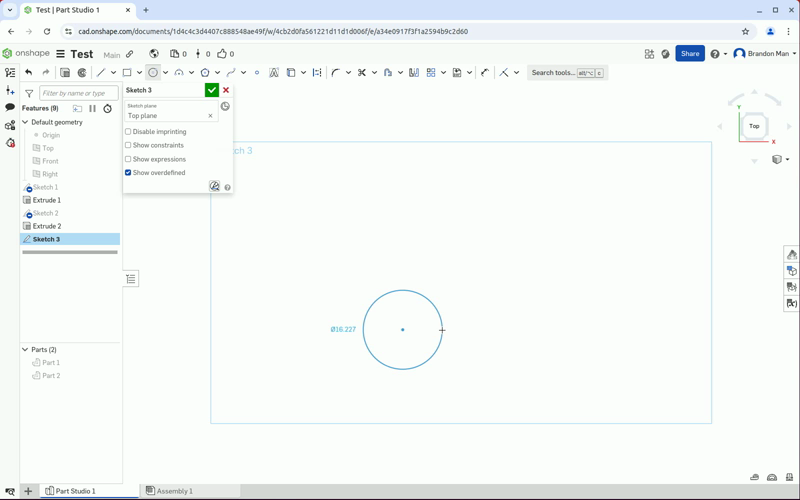
click(442, 329)
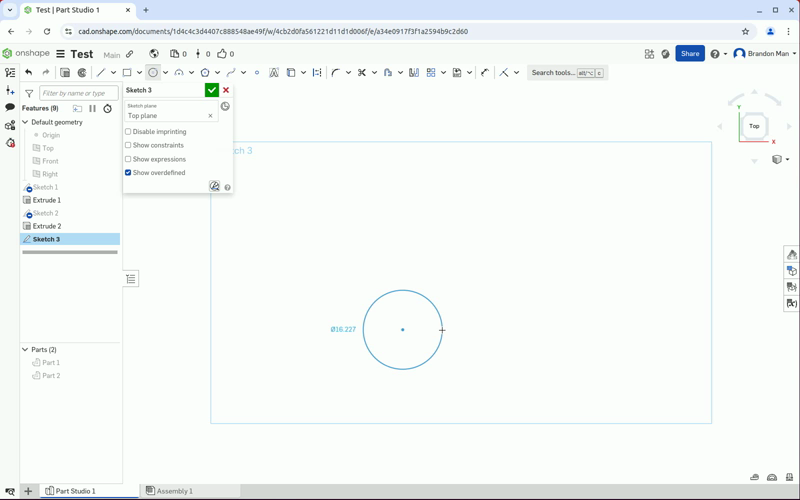
key(esc)
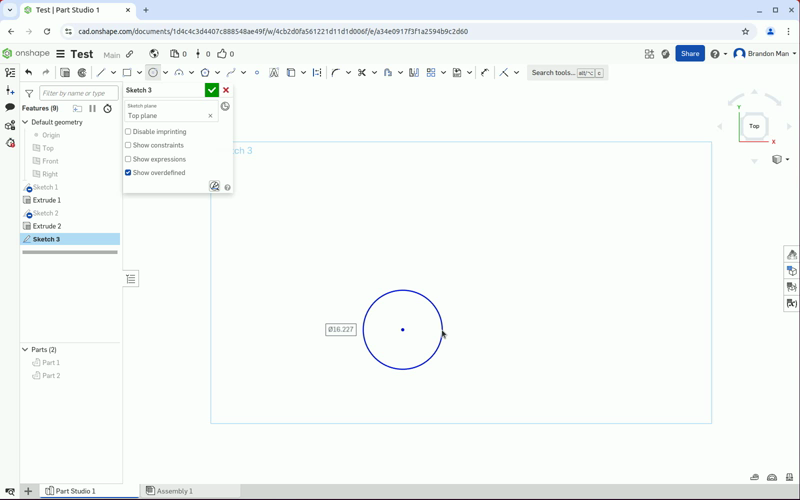
key(c)
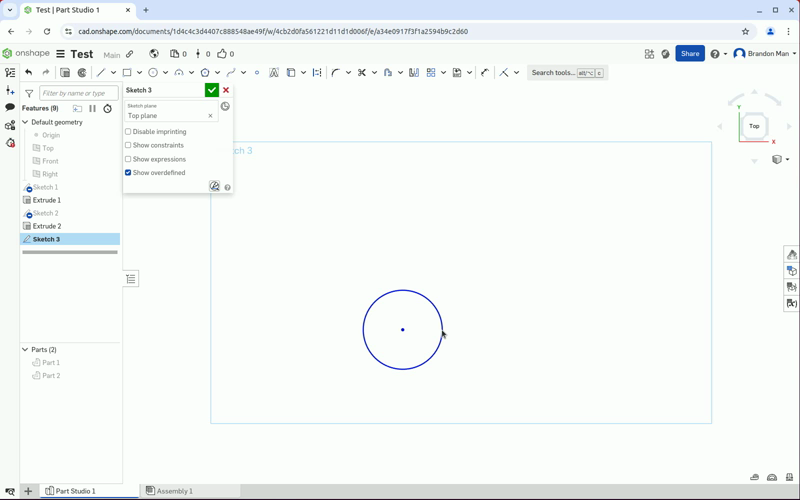
key_down(shift)
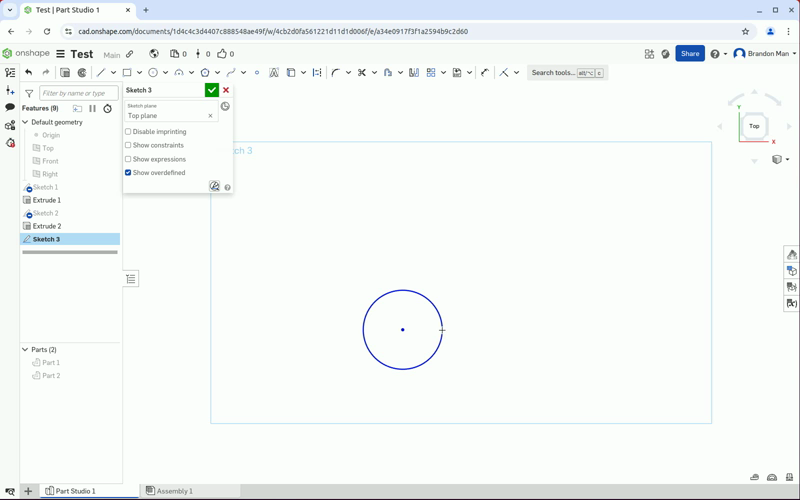
mouse_move(402, 329)
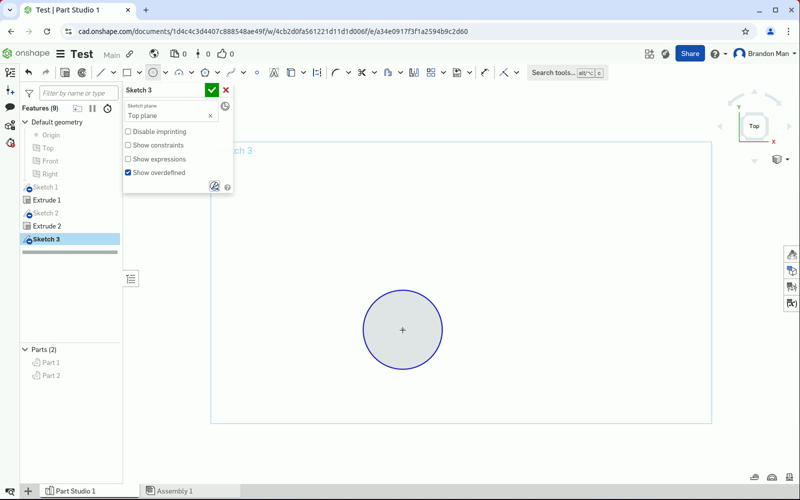
click(402, 329)
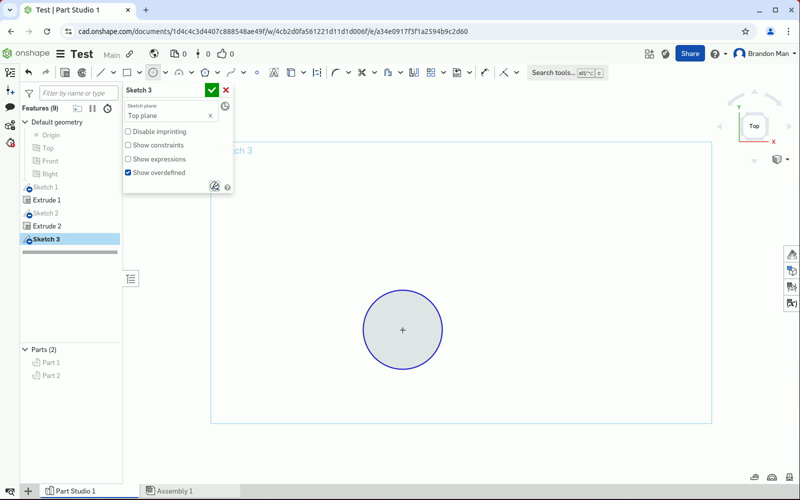
key_up(shift)
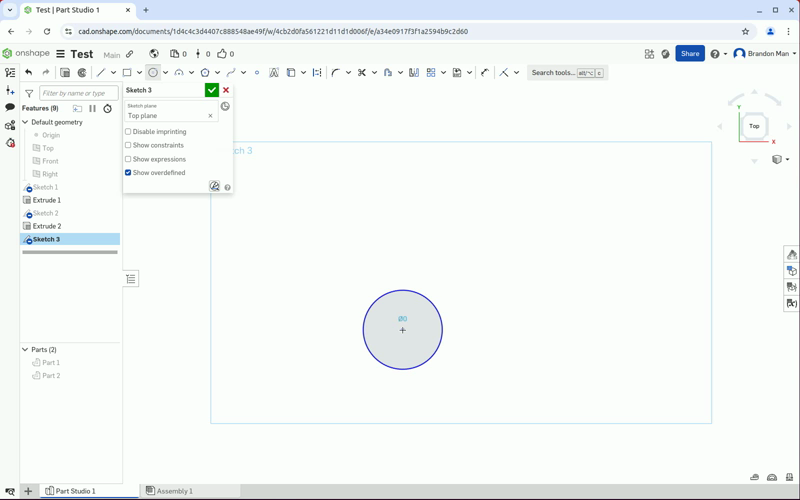
mouse_move(432, 329)
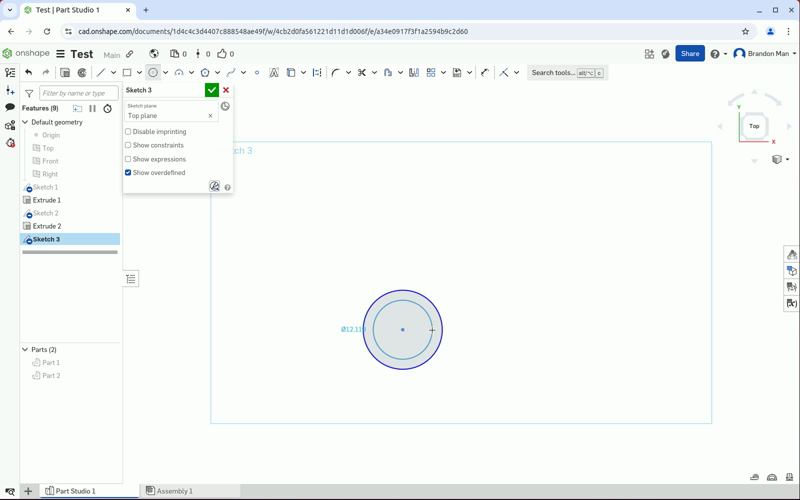
click(432, 329)
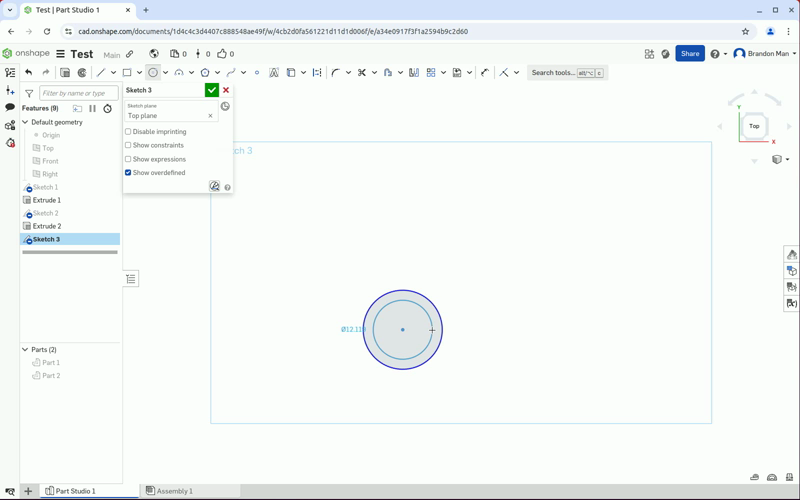
key(esc)
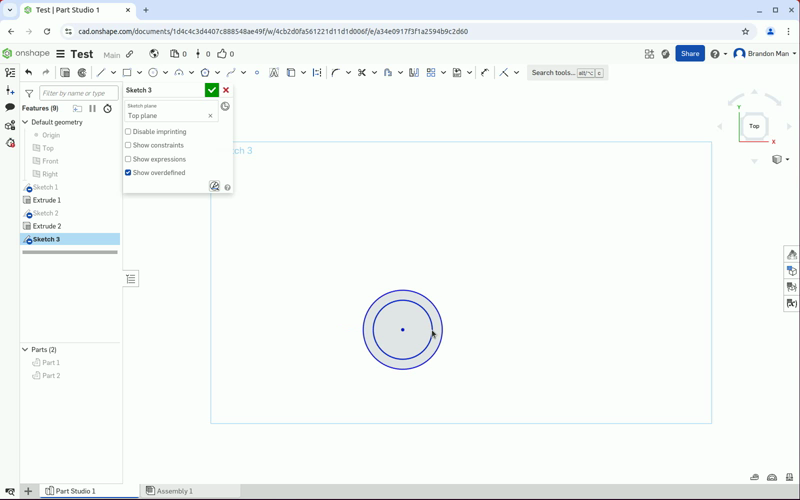
mouse_move(433, 318)
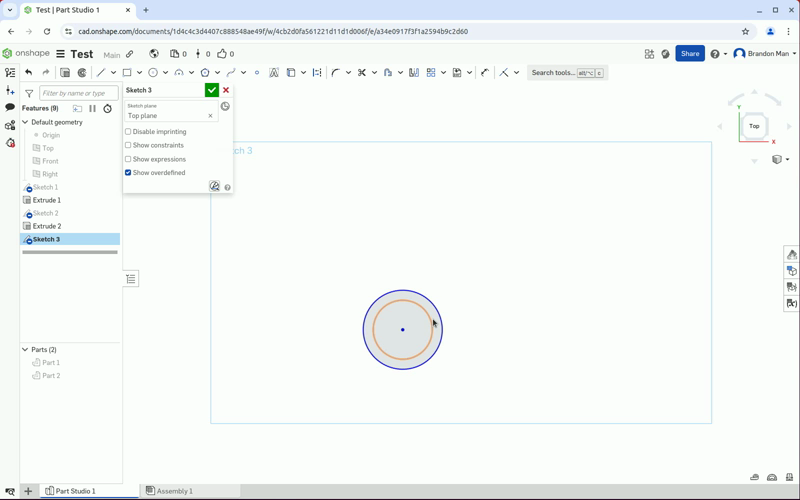
click(433, 318)
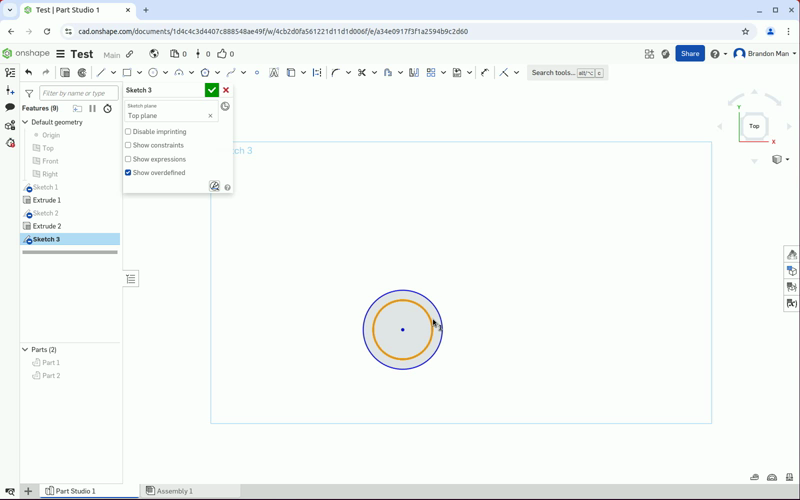
mouse_move(73, 352)
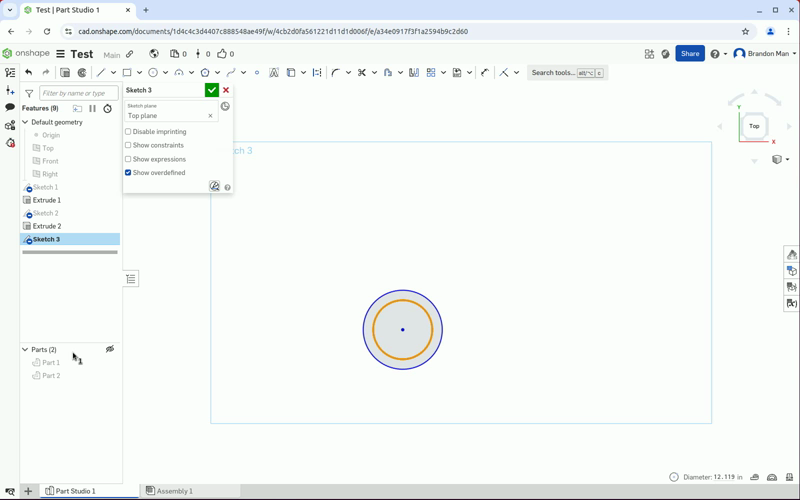
key(shift+y)
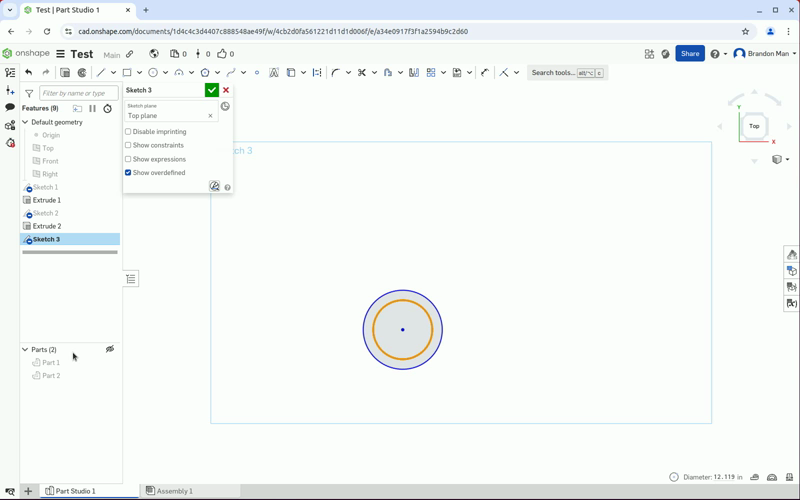
key(shift+e)
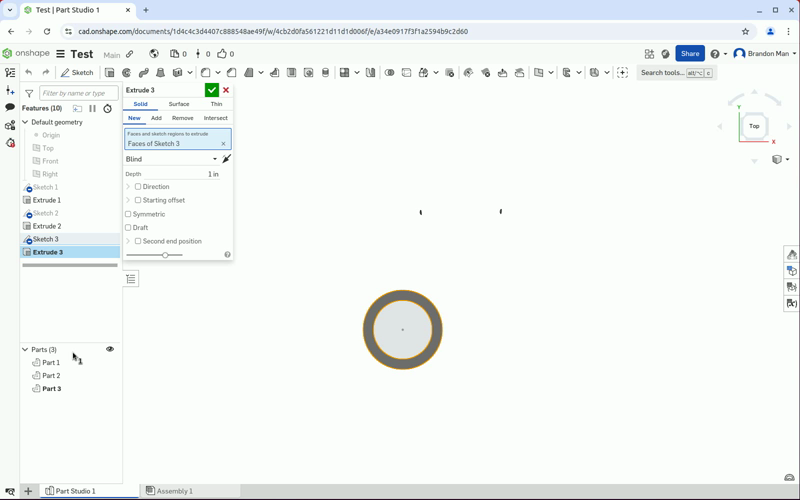
mouse_move(143, 106)
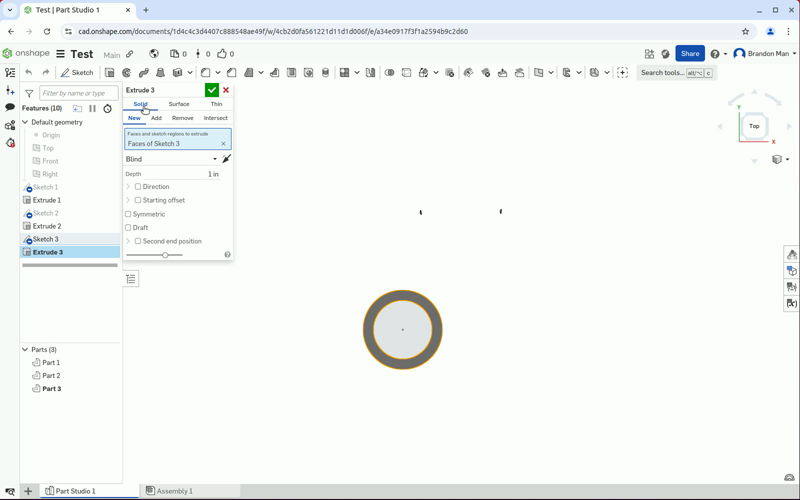
click(143, 106)
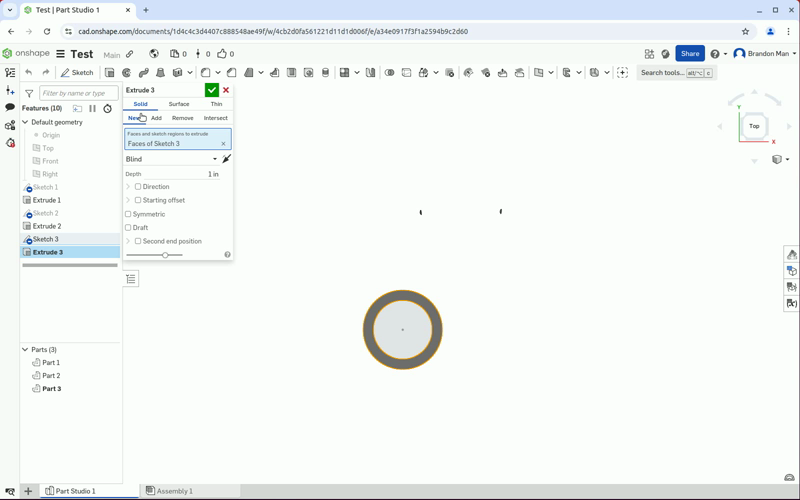
mouse_move(137, 120)
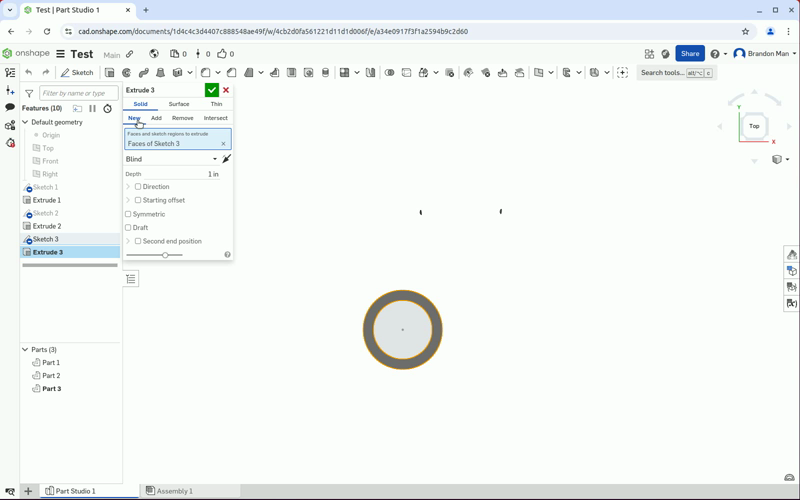
click(137, 120)
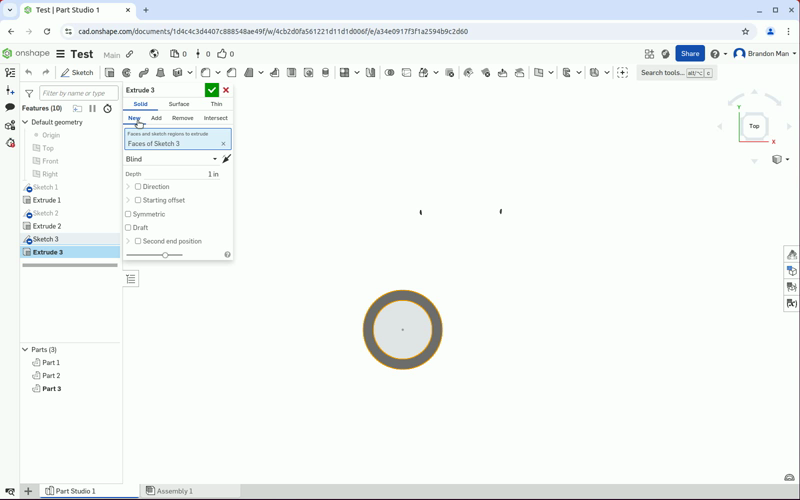
key(tab, 4)
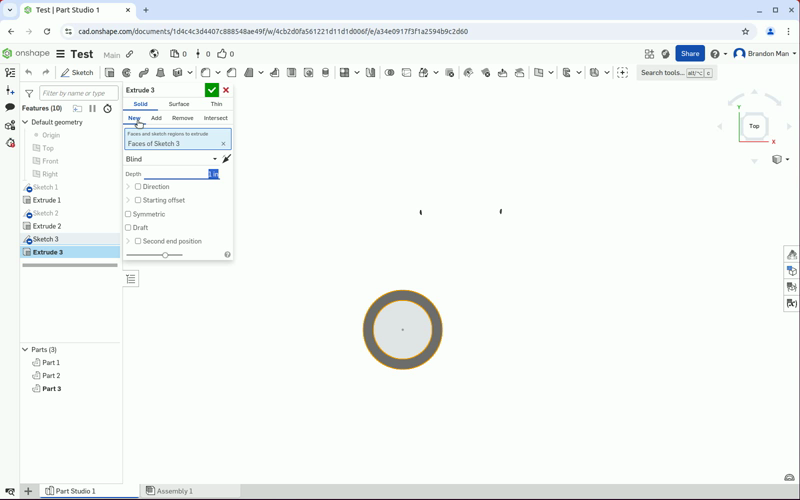
text(4.814)
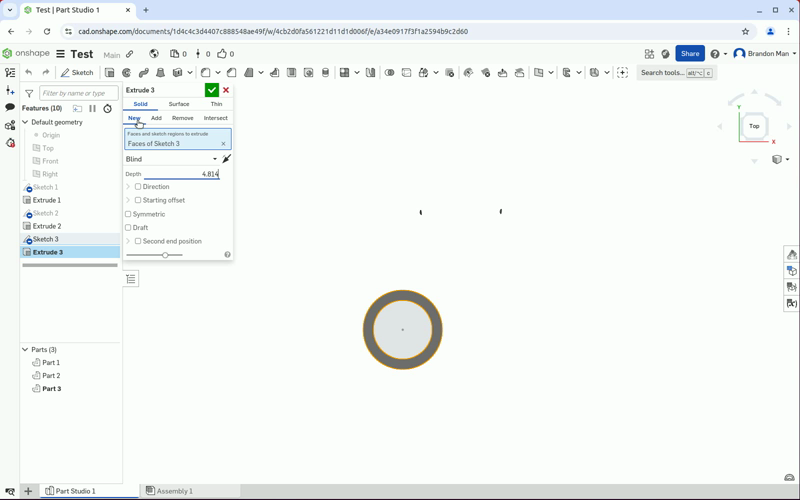
key(enter)
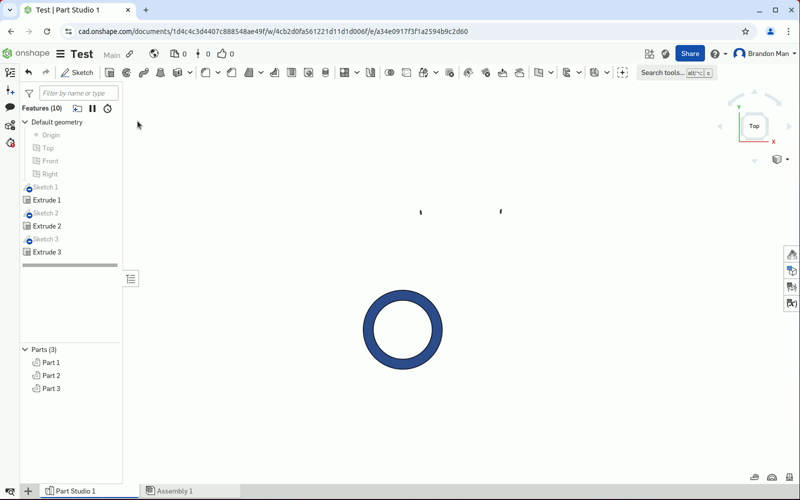
key(shift+h)
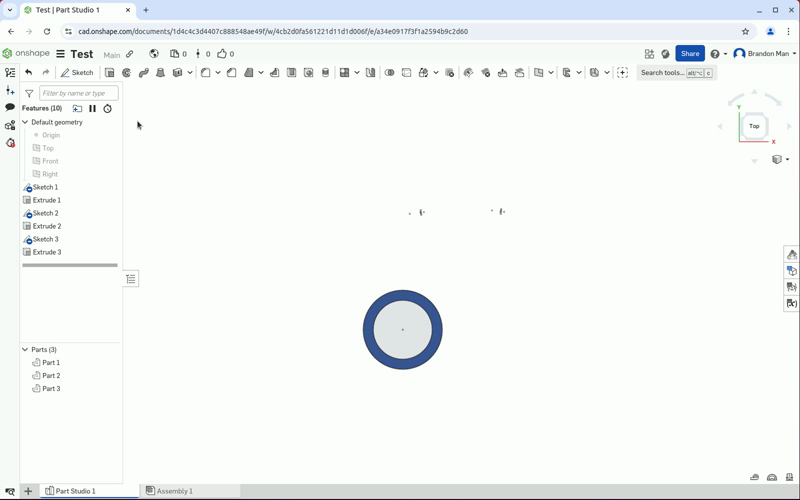
key(shift+h)
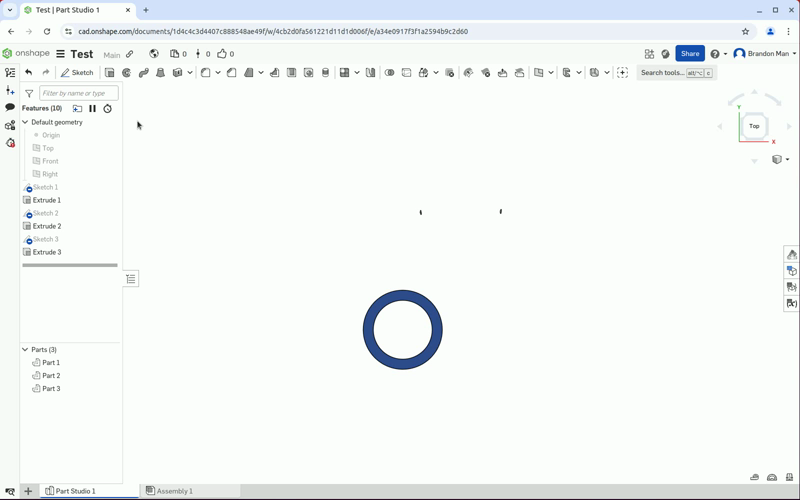
mouse_move(73, 189)
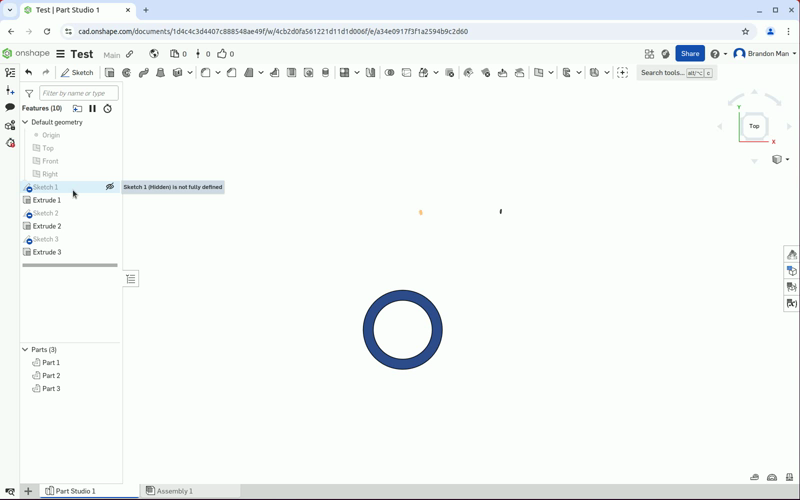
click(73, 189)
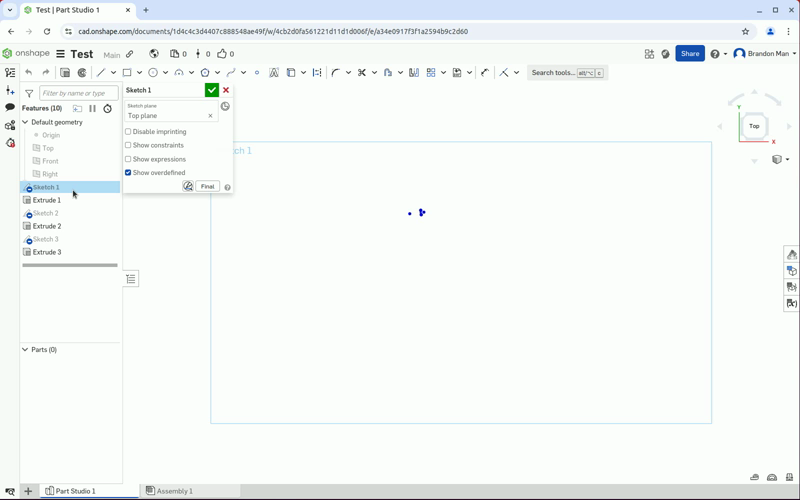
mouse_move(229, 92)
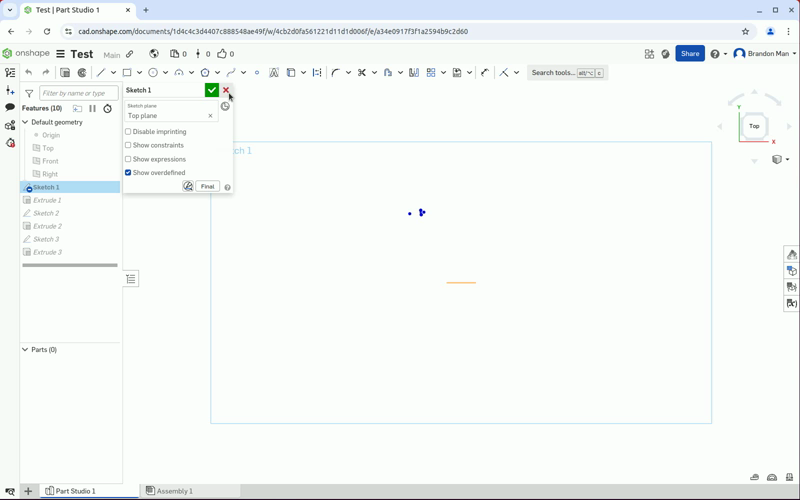
click(229, 92)
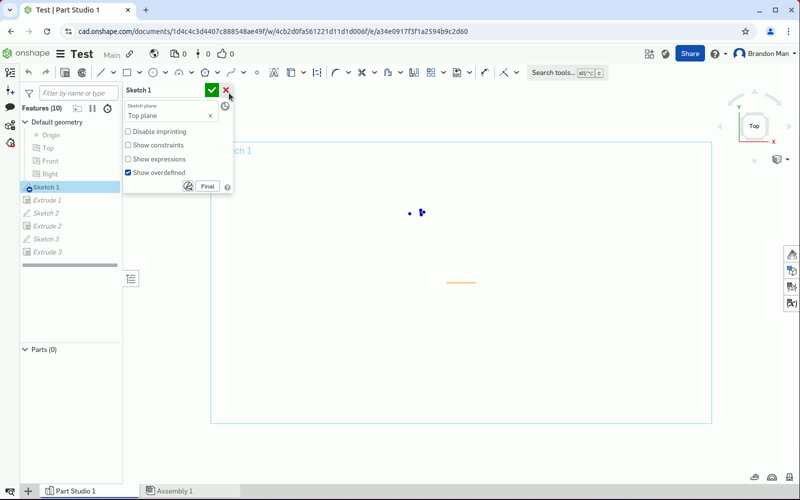
key(shift+s)
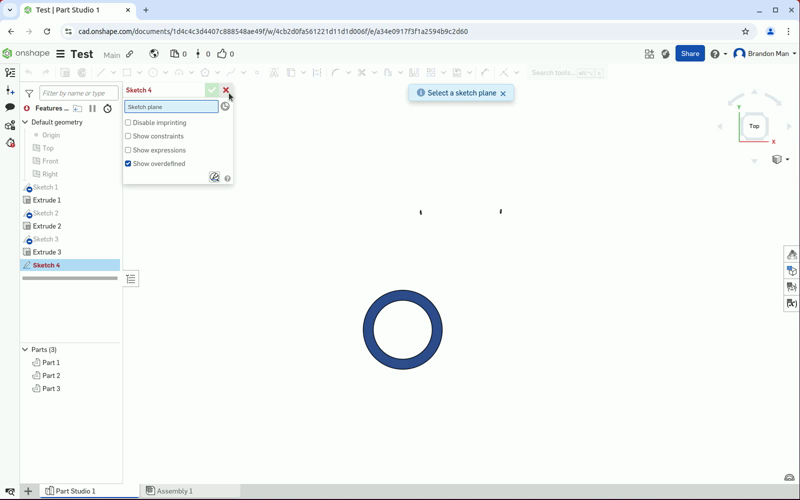
mouse_move(73, 150)
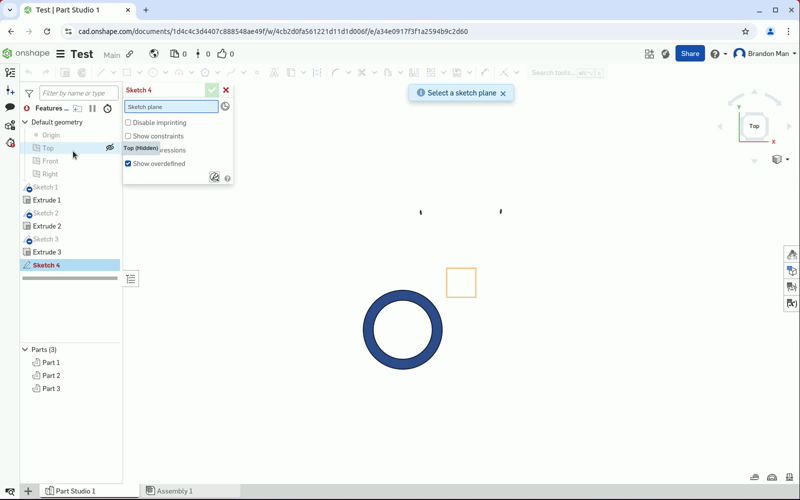
click(73, 150)
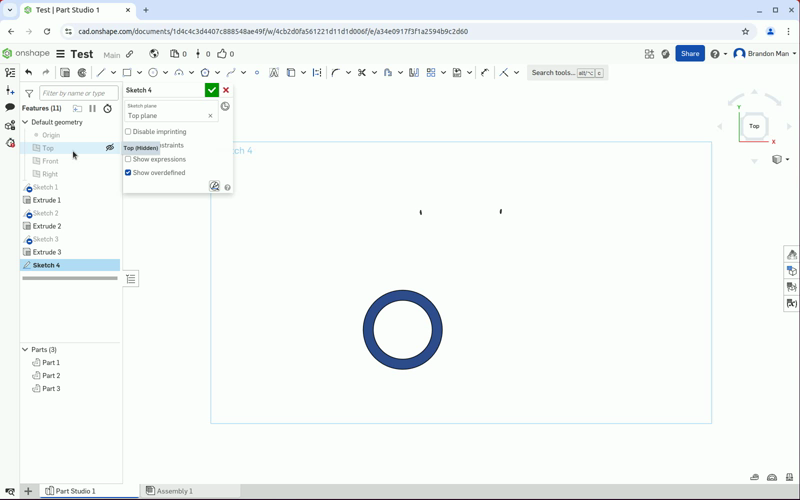
mouse_move(73, 352)
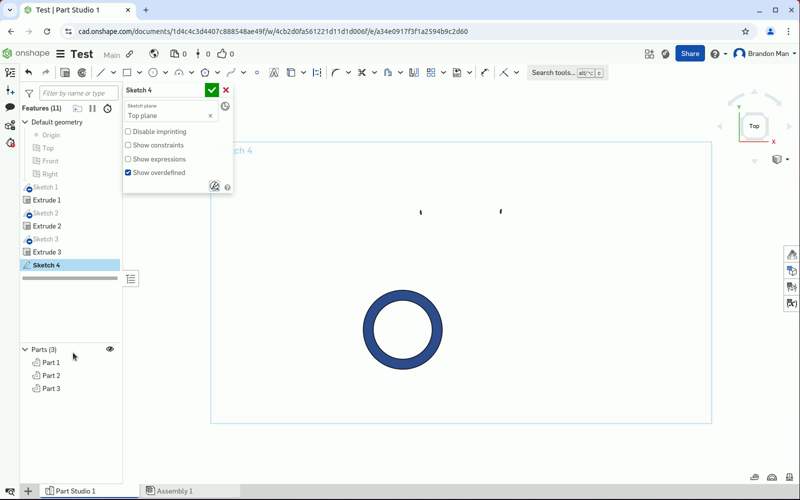
key(y)
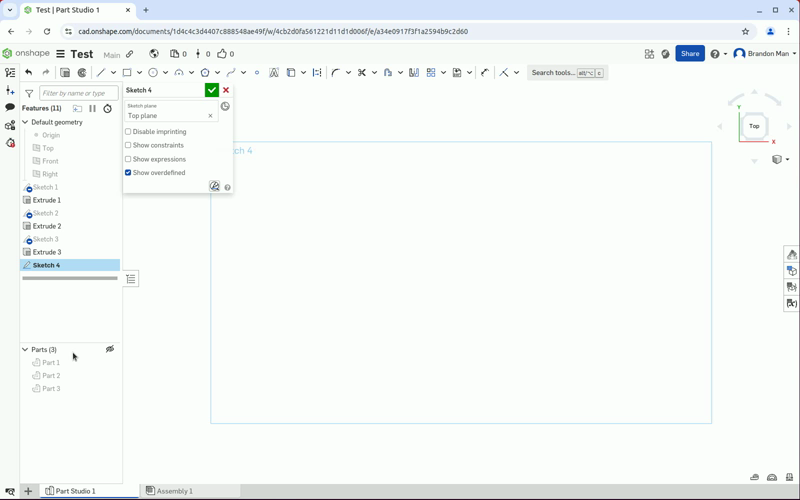
key(c)
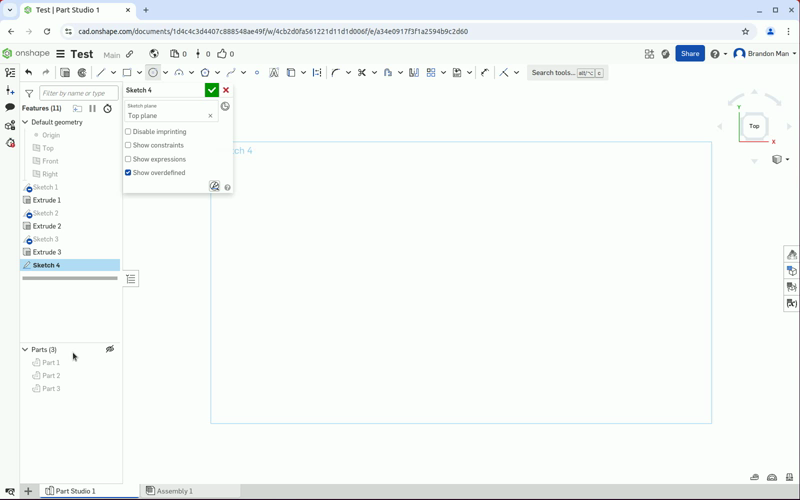
key_down(shift)
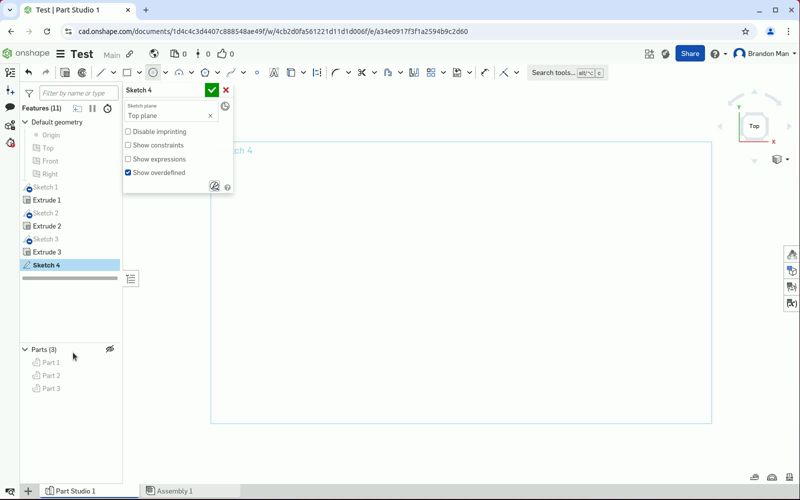
mouse_move(521, 328)
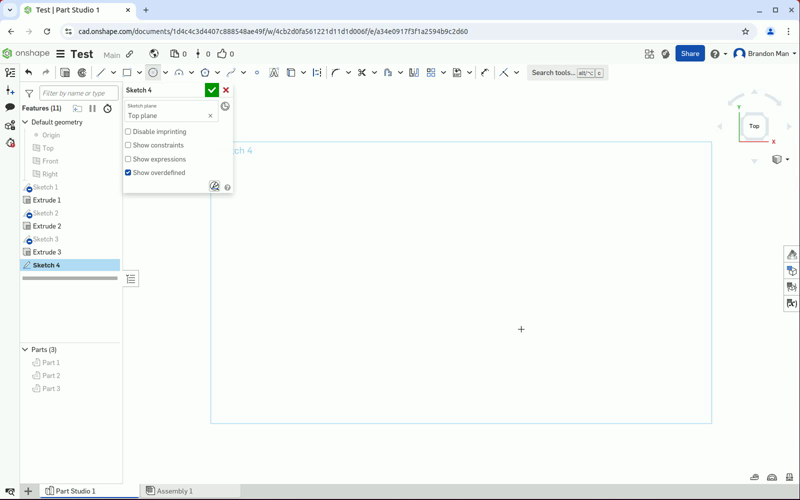
click(521, 328)
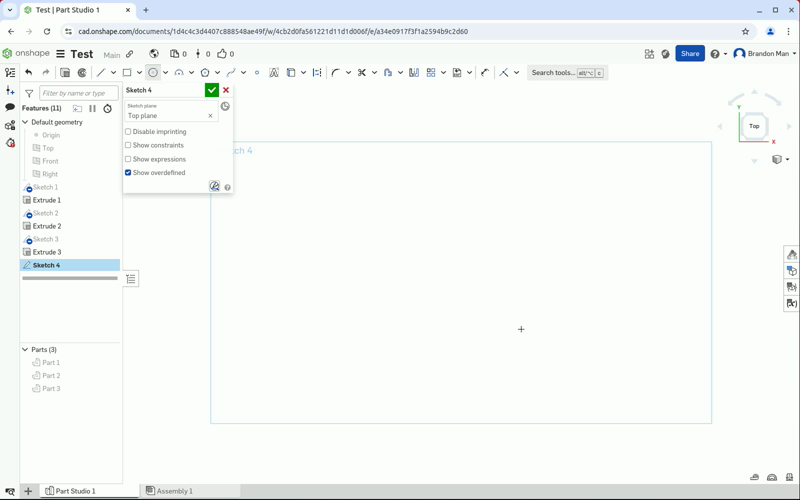
key_up(shift)
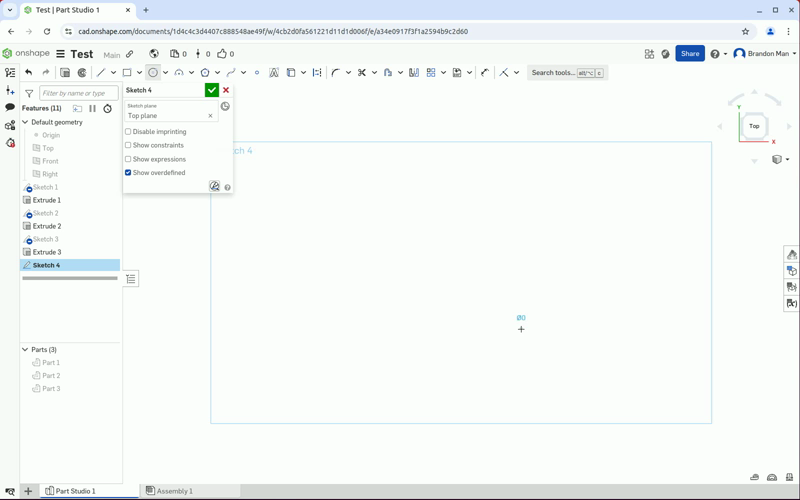
mouse_move(561, 328)
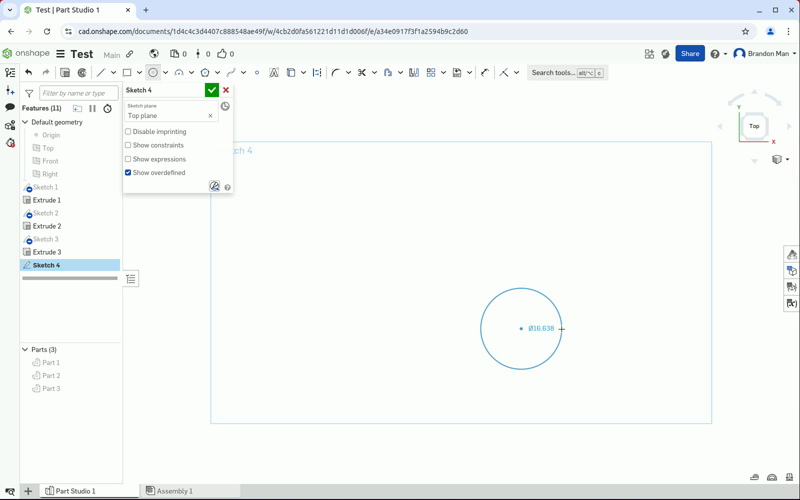
click(561, 328)
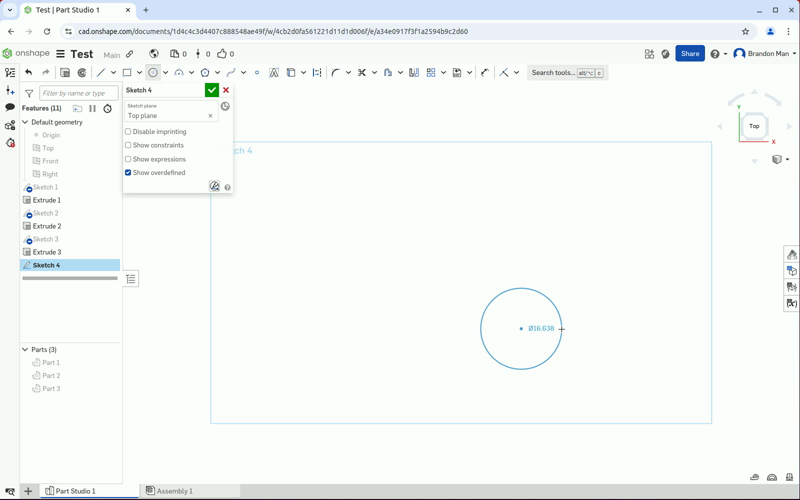
key(esc)
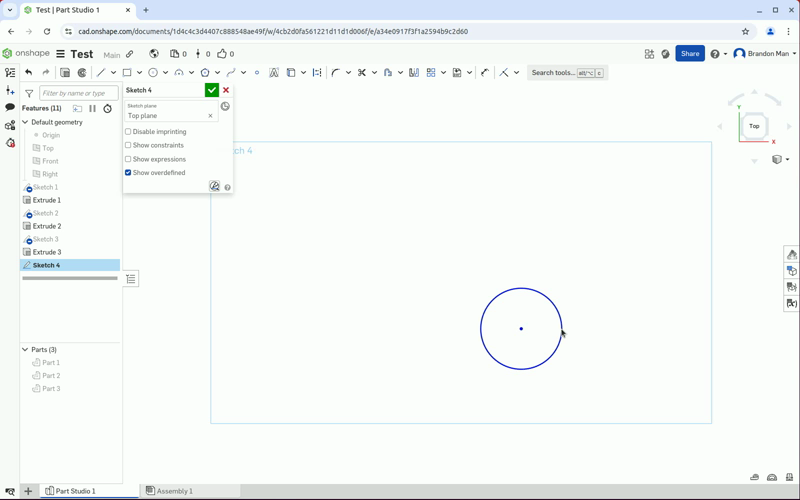
key(c)
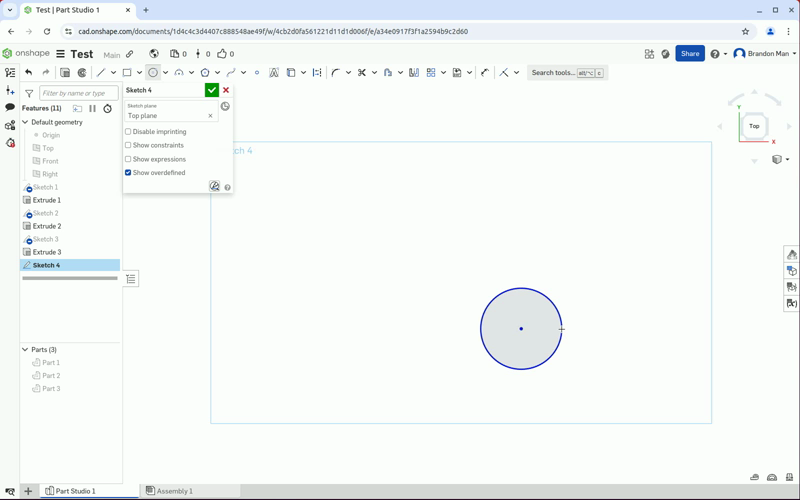
key_down(shift)
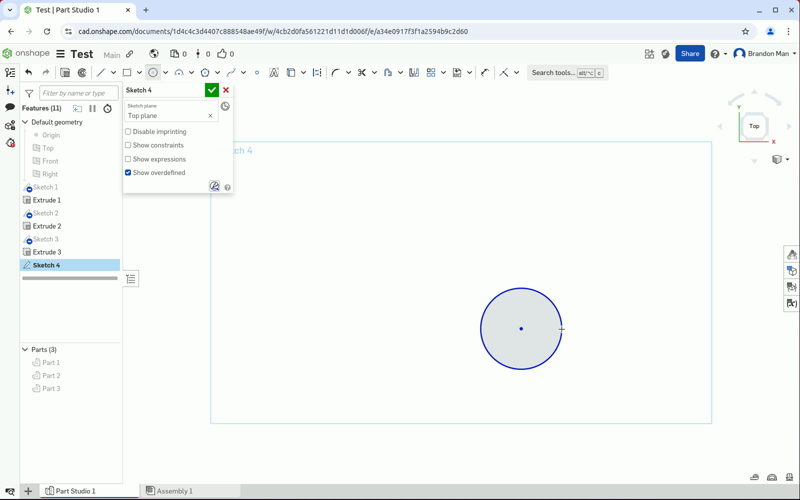
mouse_move(521, 328)
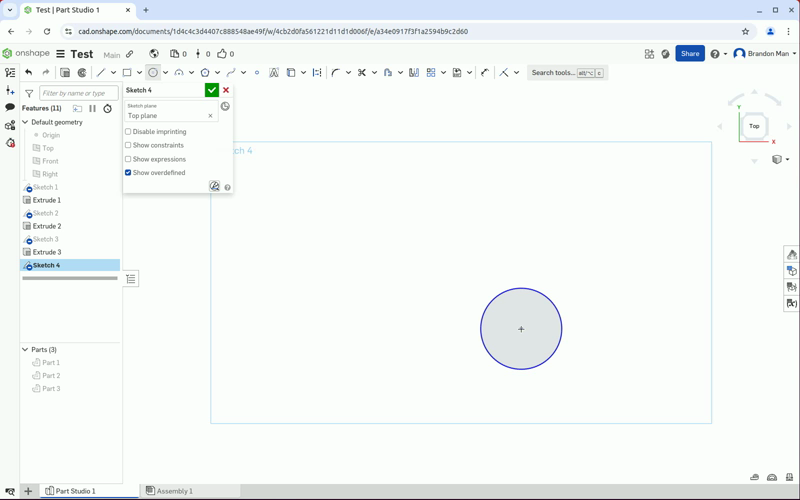
click(521, 328)
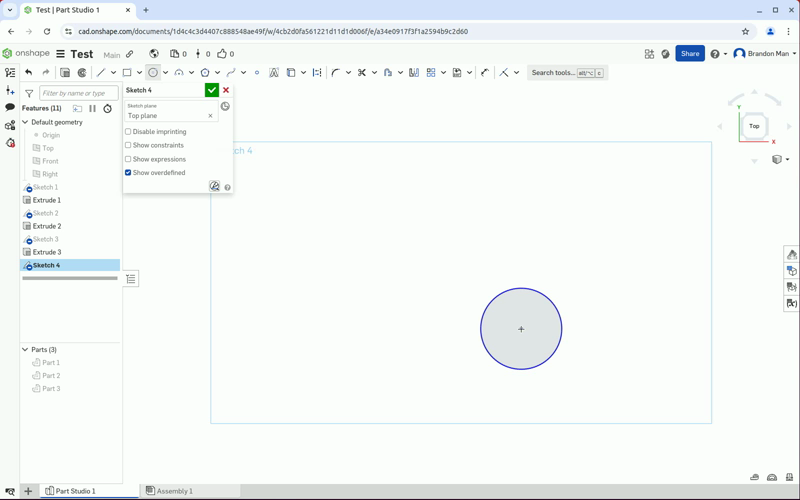
key_up(shift)
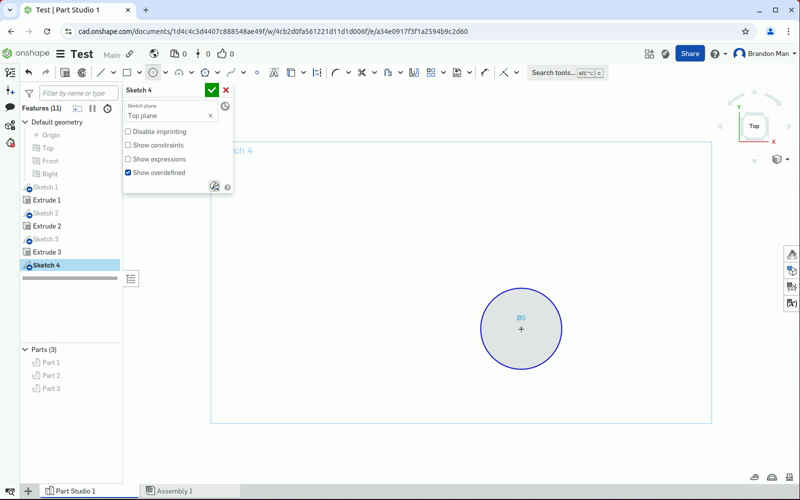
mouse_move(550, 328)
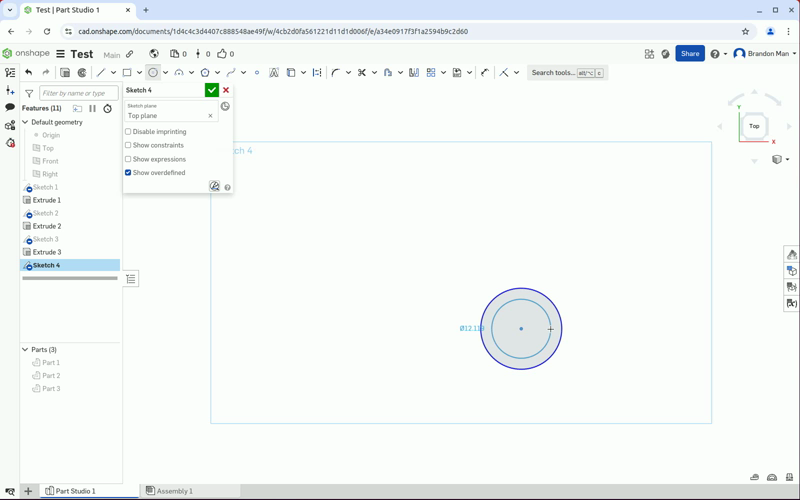
click(550, 328)
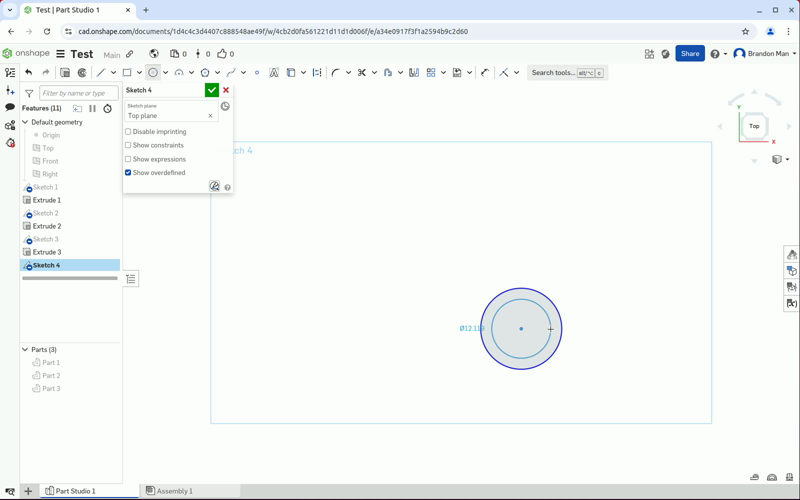
key(esc)
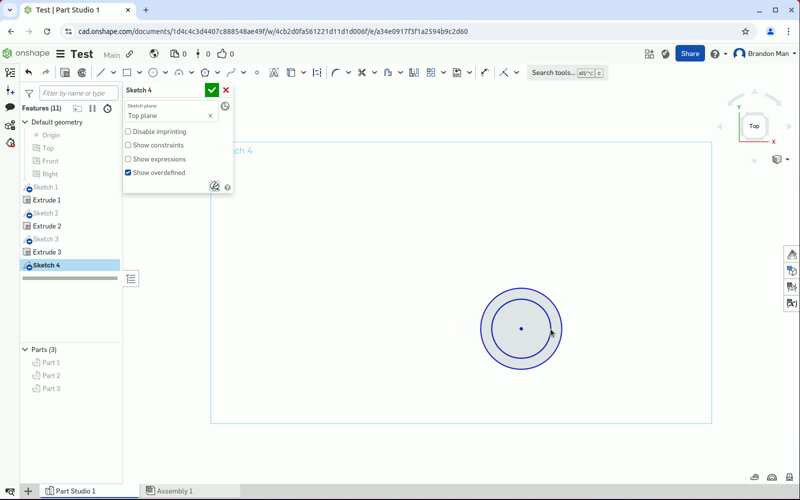
mouse_move(490, 339)
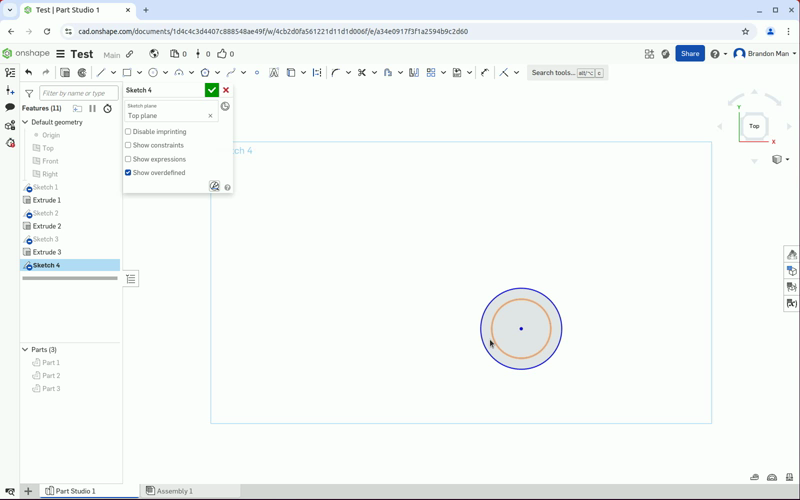
click(490, 339)
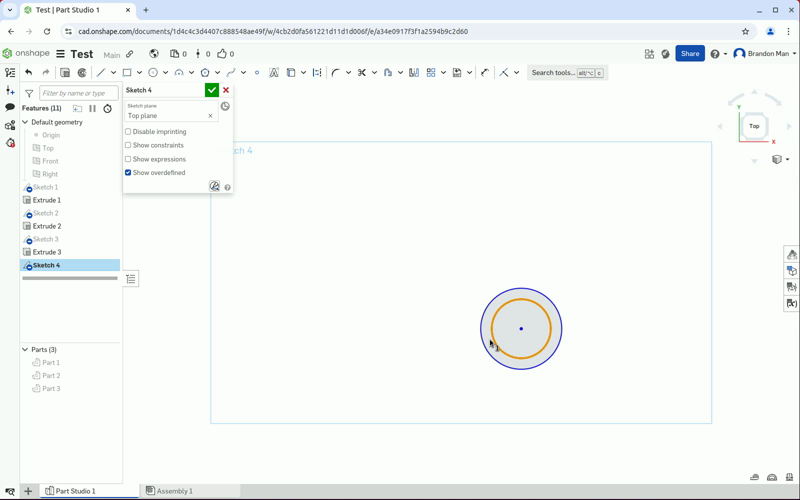
mouse_move(73, 352)
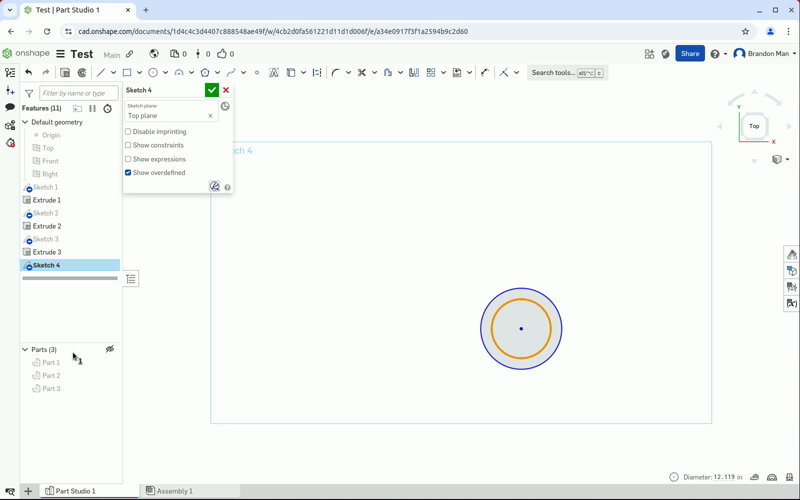
key(shift+y)
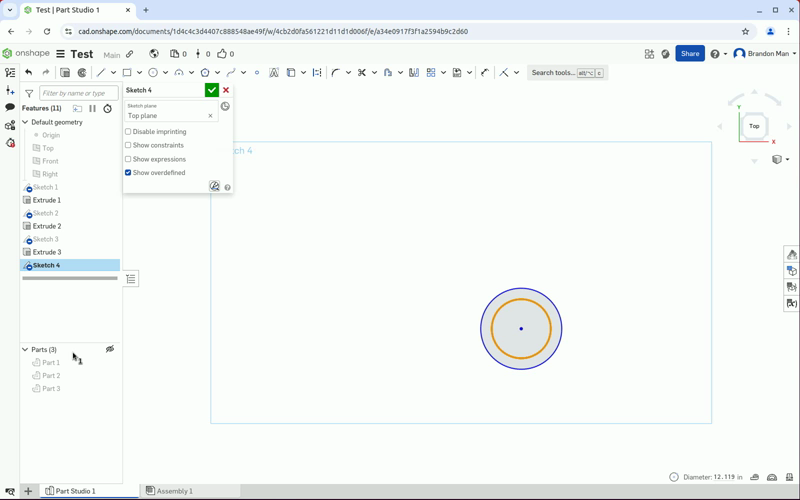
key(shift+e)
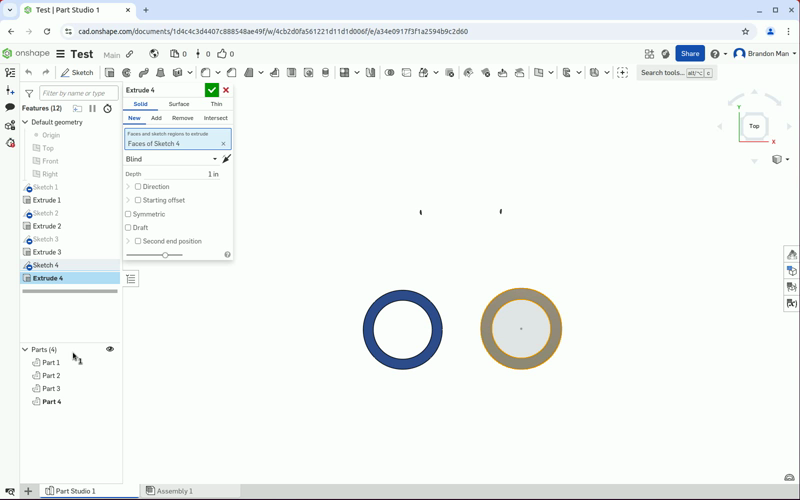
mouse_move(143, 106)
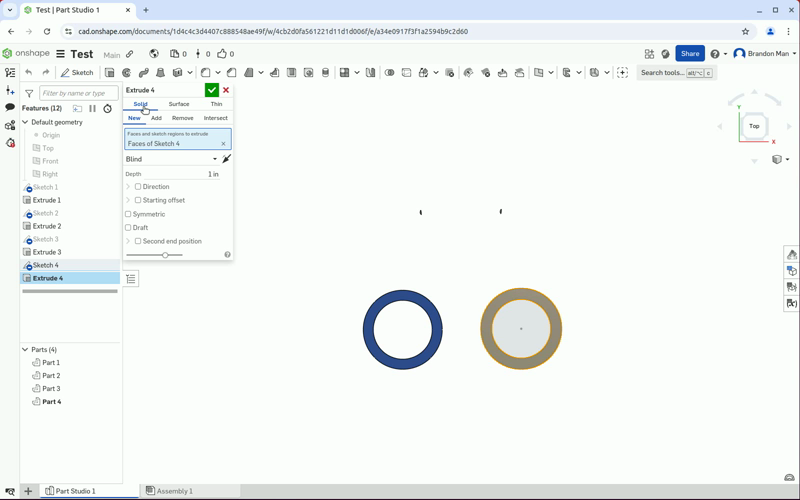
click(143, 106)
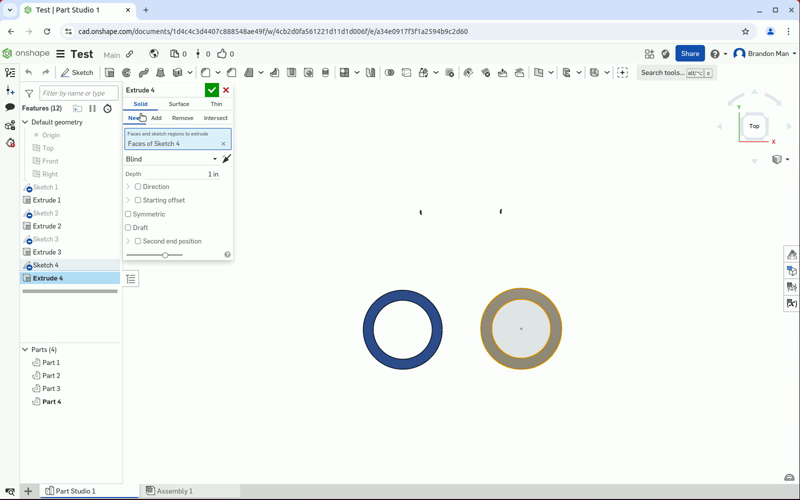
mouse_move(137, 120)
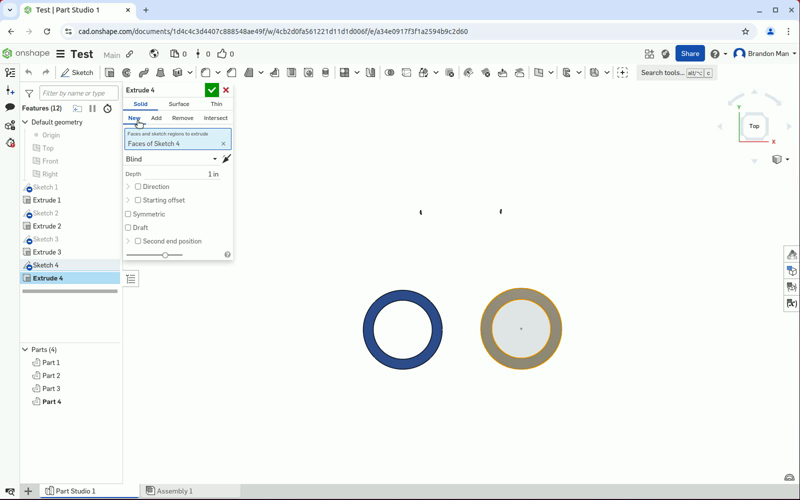
click(137, 120)
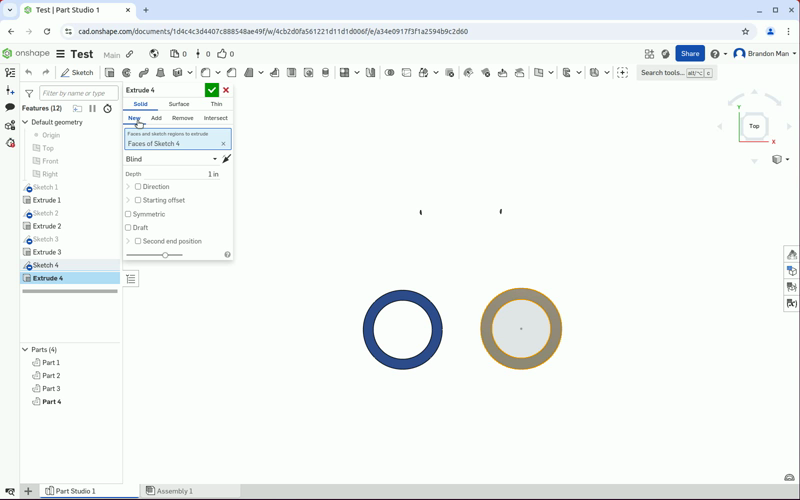
key(tab, 4)
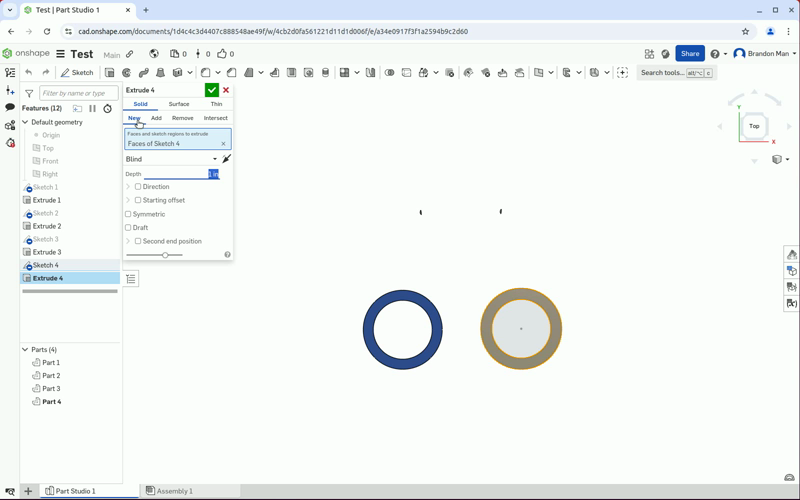
text(4.814)
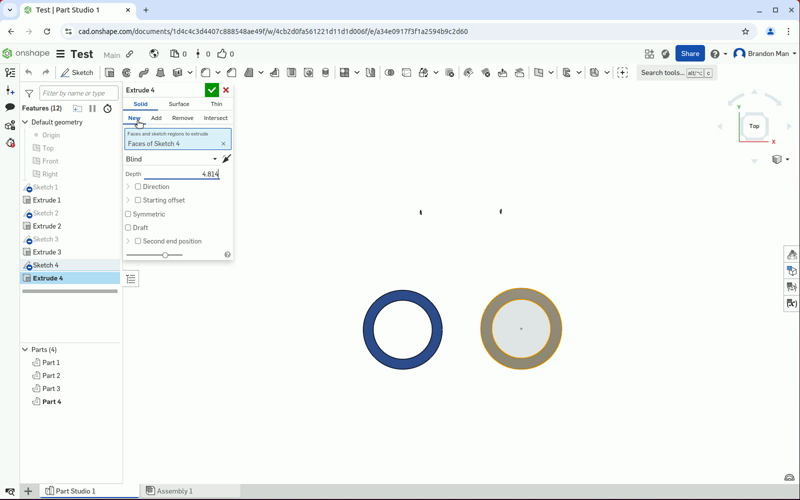
key(enter)
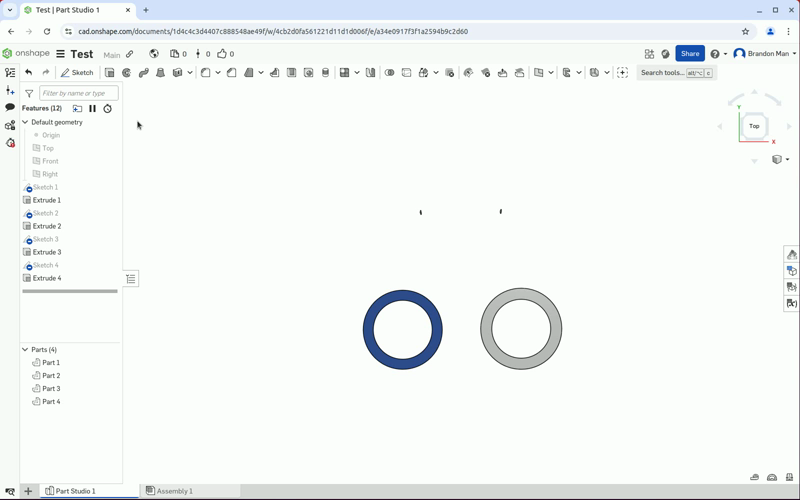
key(shift+h)
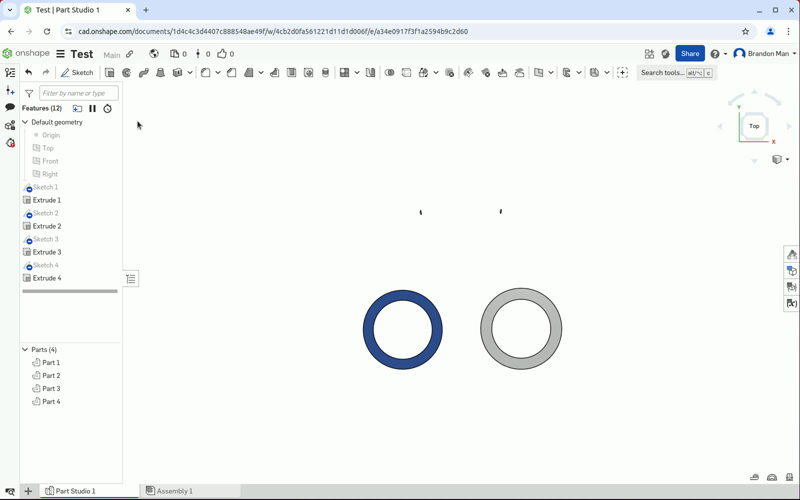
key(shift+h)
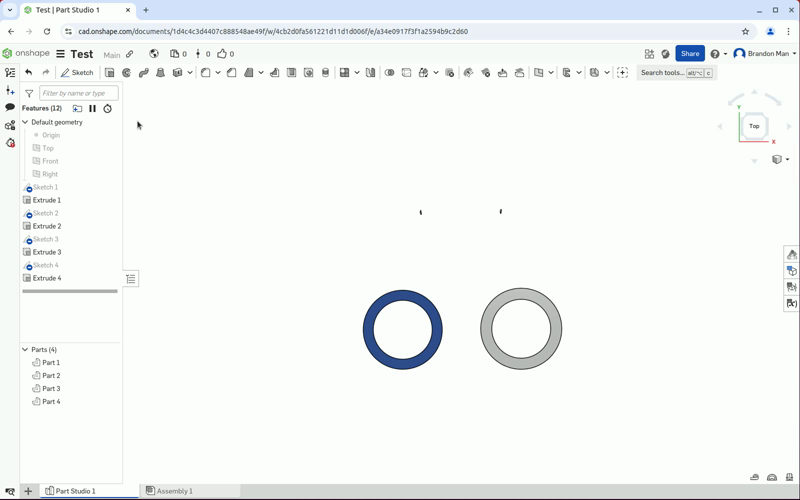
mouse_move(73, 189)
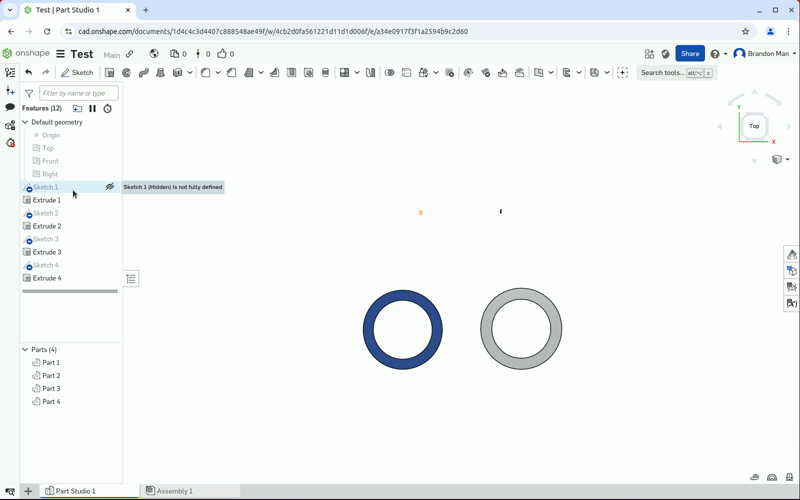
click(73, 189)
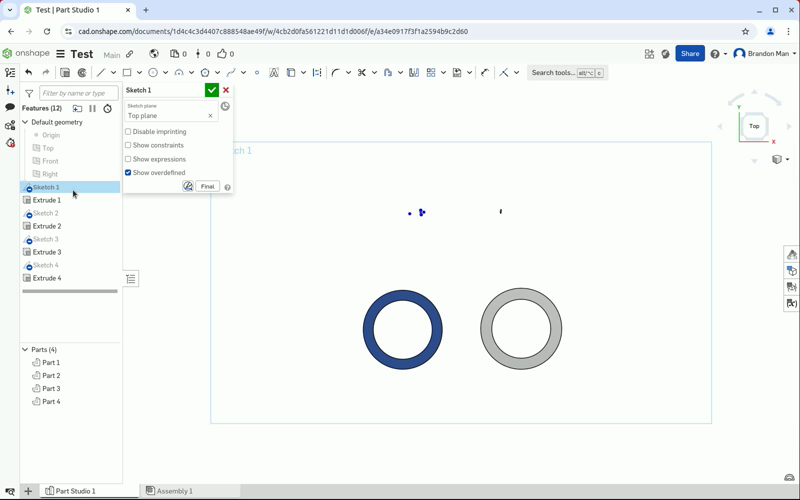
mouse_move(229, 92)
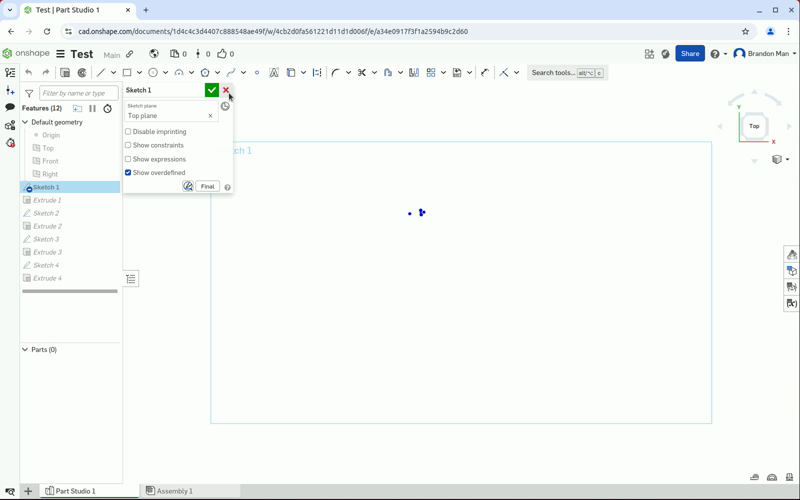
click(229, 92)
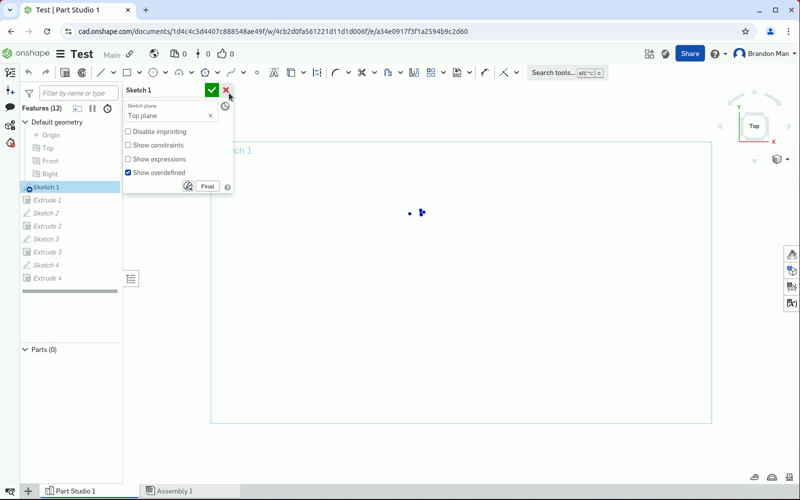
key(shift+s)
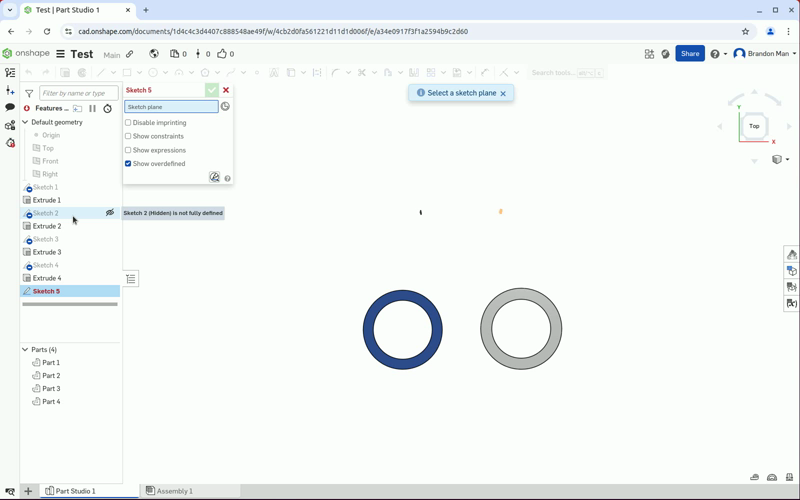
scroll(3)
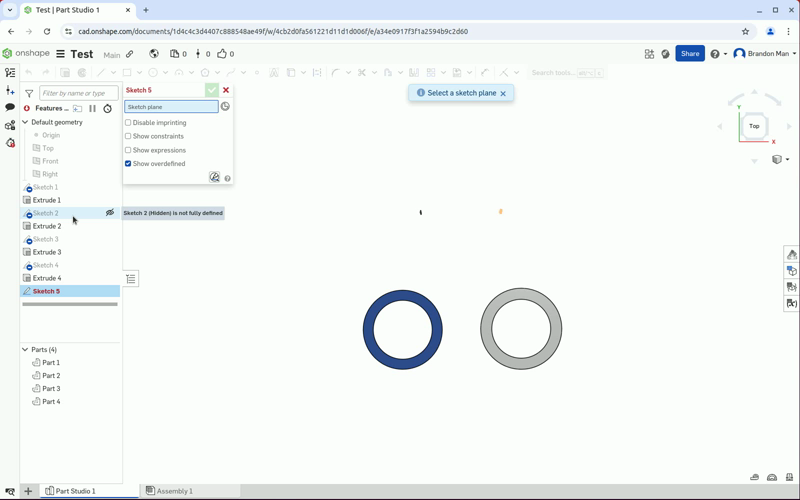
mouse_move(73, 150)
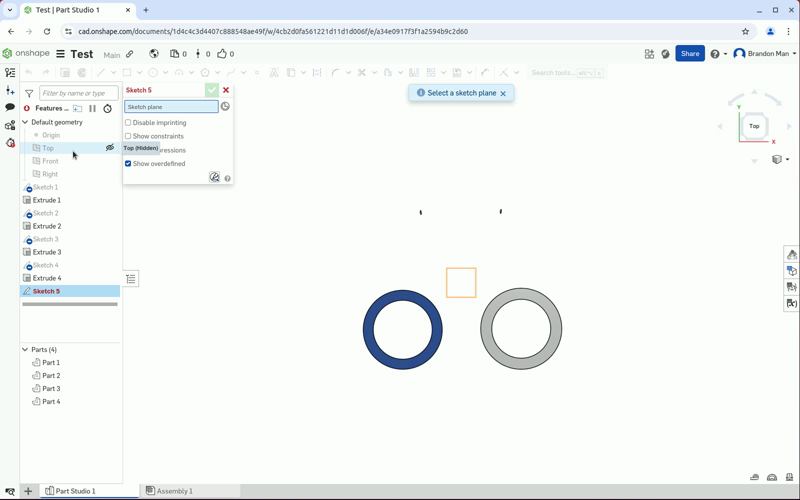
click(73, 150)
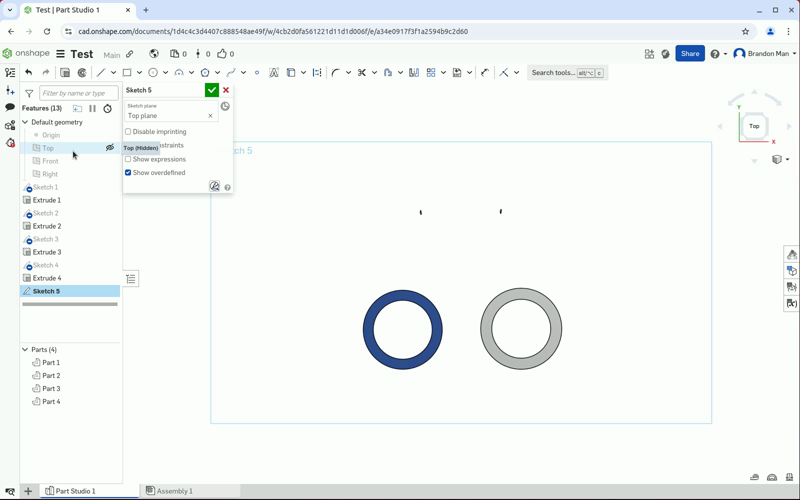
mouse_move(73, 352)
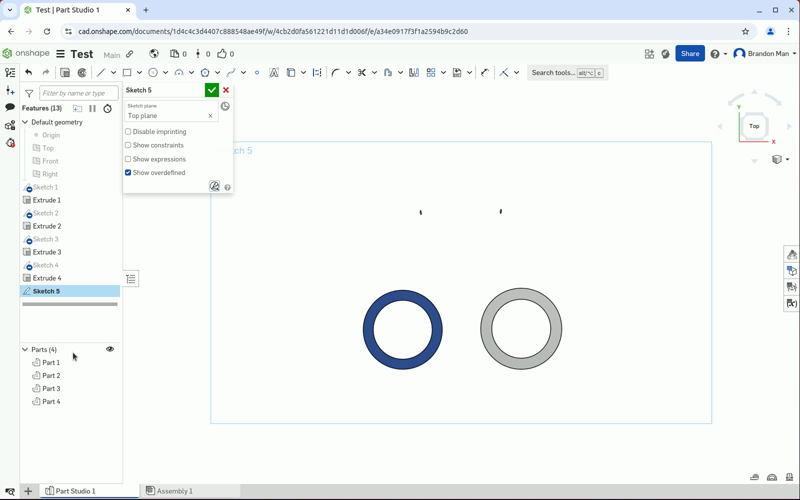
key(y)
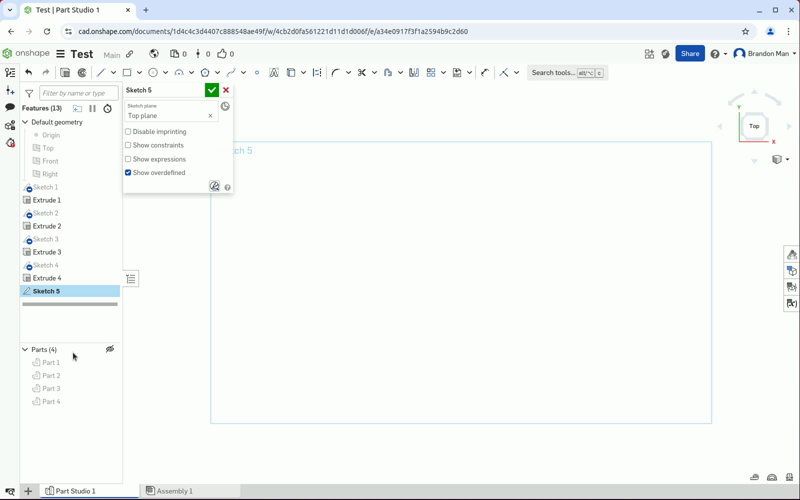
key(a)
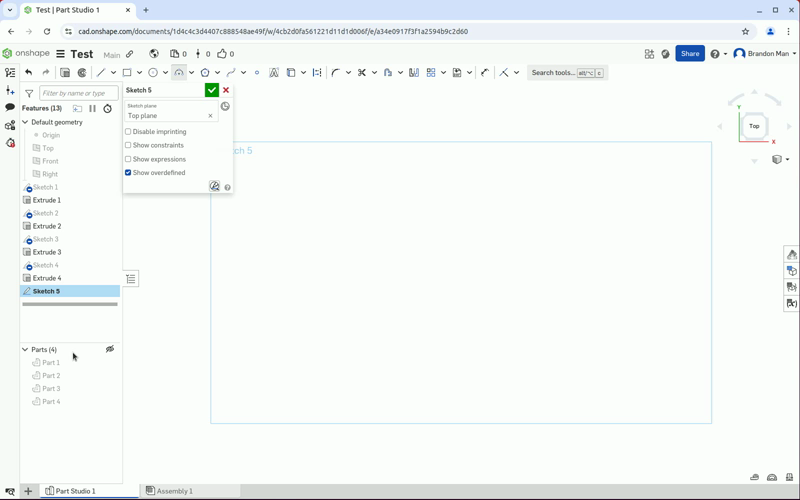
key_down(shift)
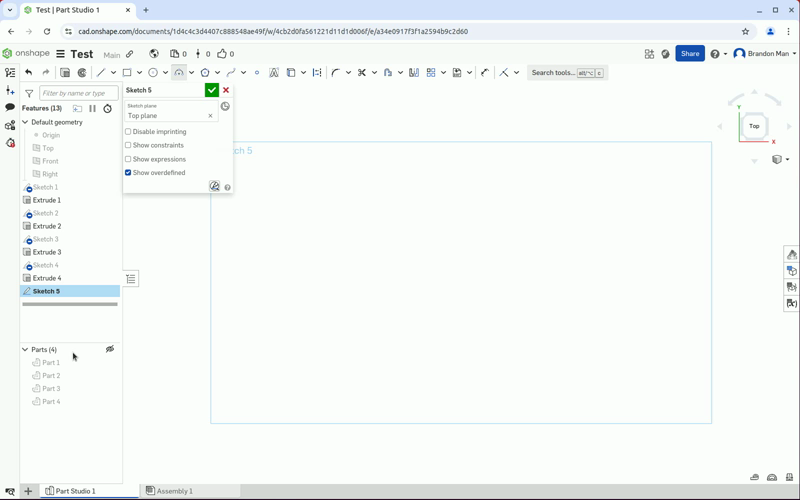
mouse_move(397, 290)
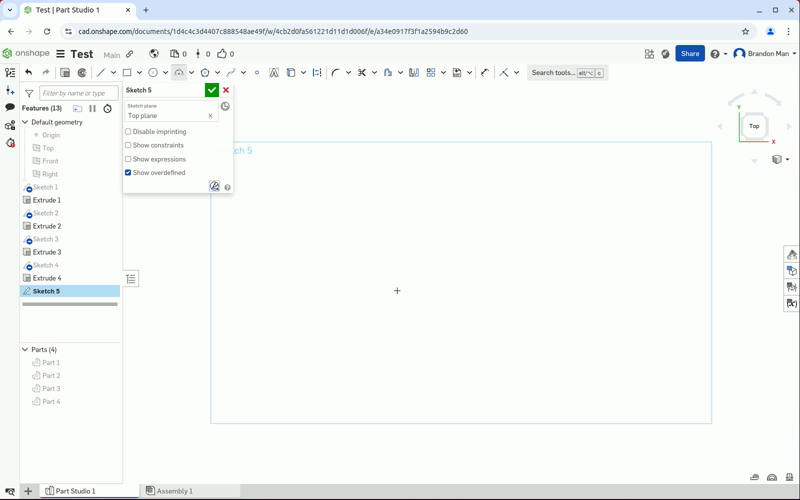
click(397, 290)
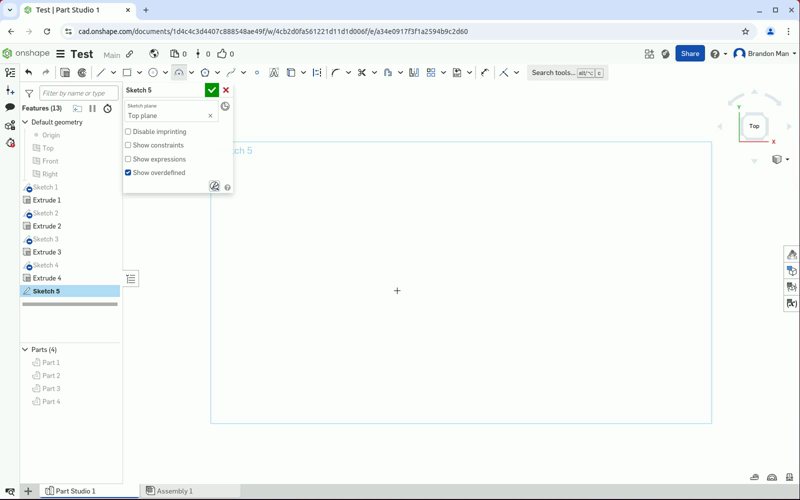
key_up(shift)
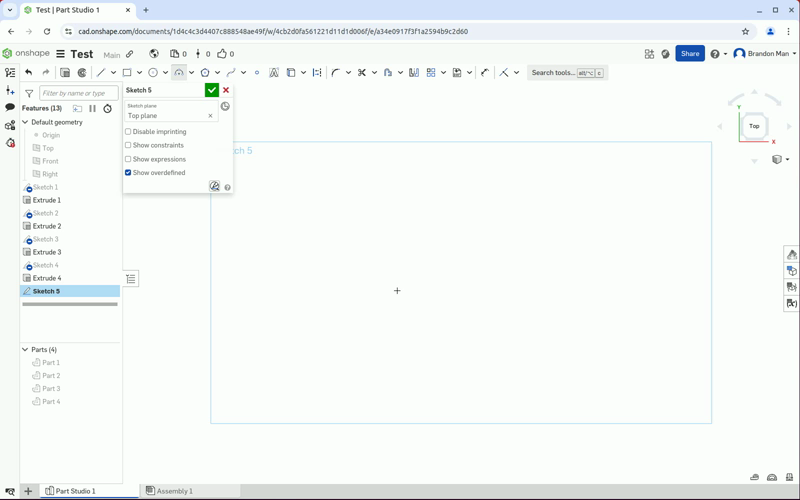
key_down(shift)
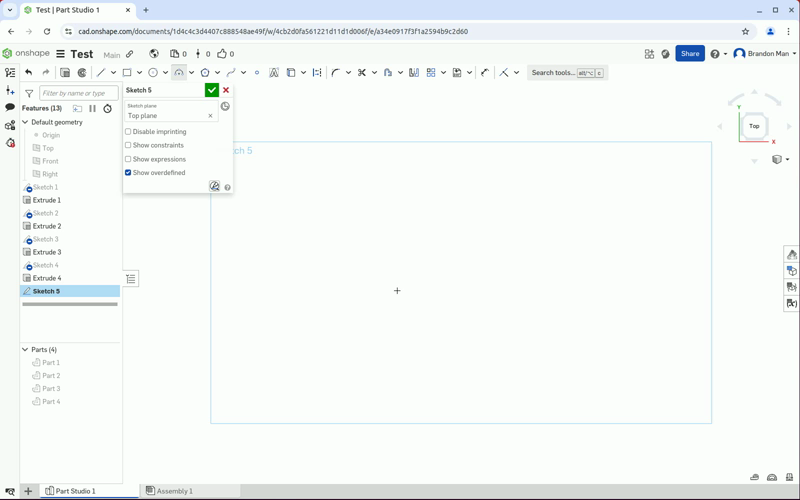
mouse_move(440, 336)
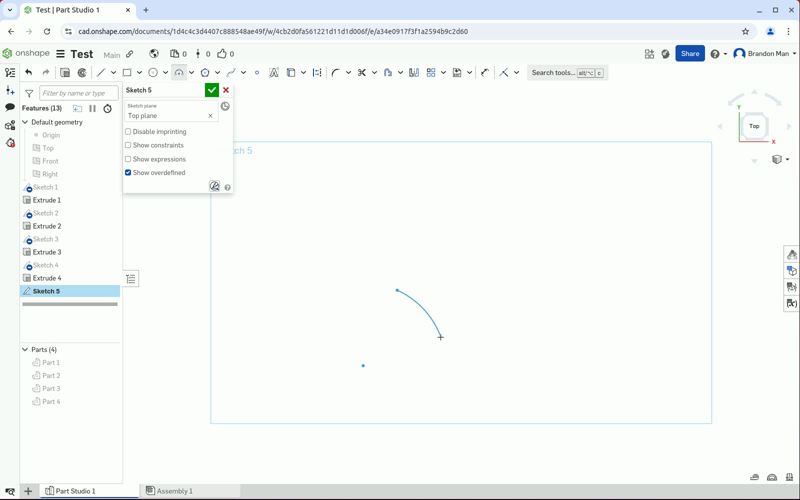
click(440, 336)
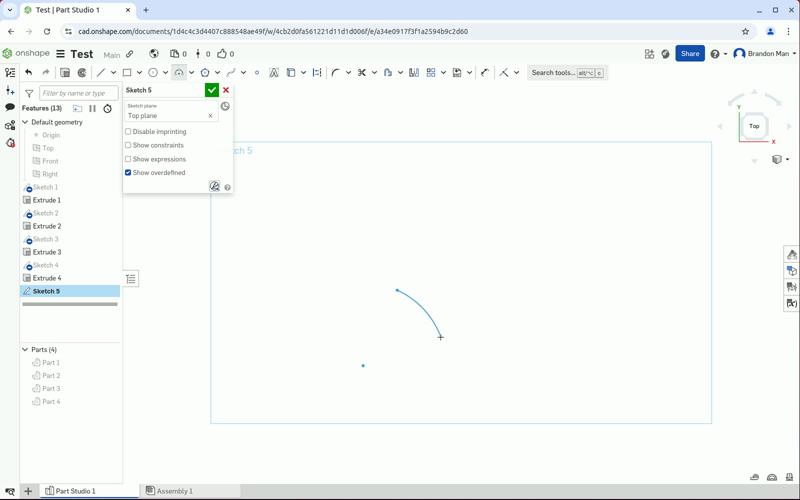
mouse_move(430, 302)
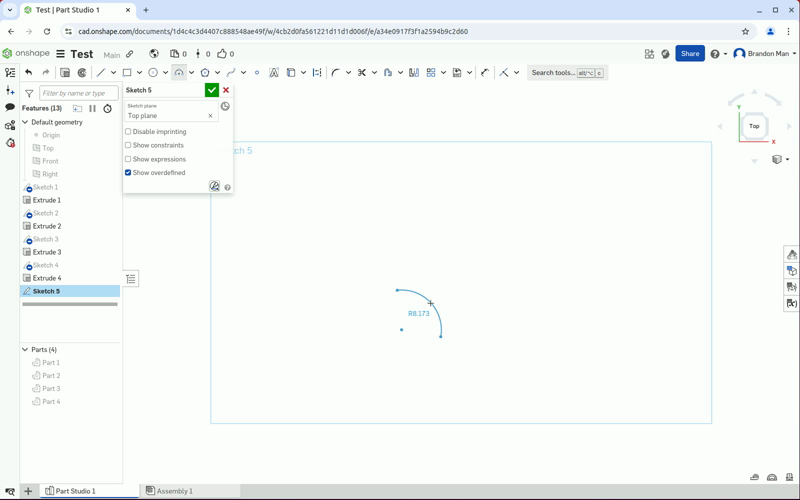
click(430, 302)
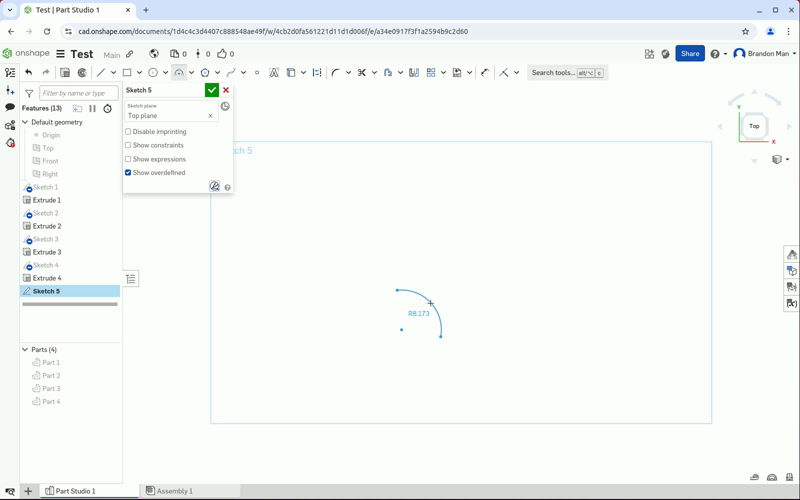
key_up(shift)
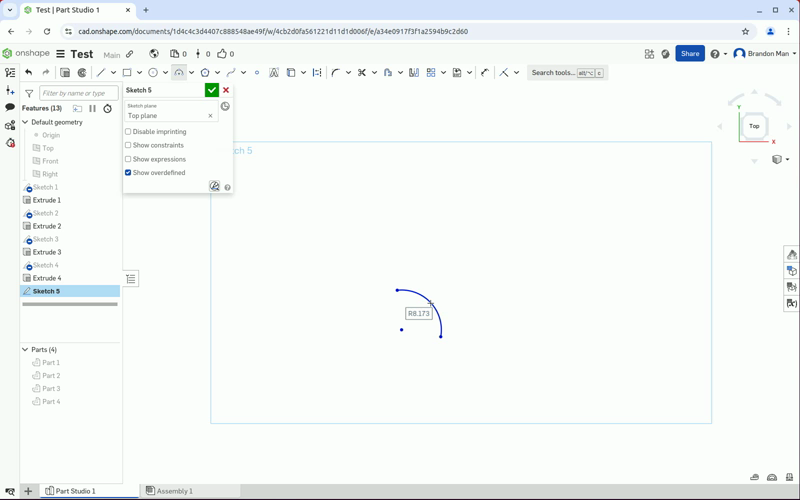
mouse_move(440, 336)
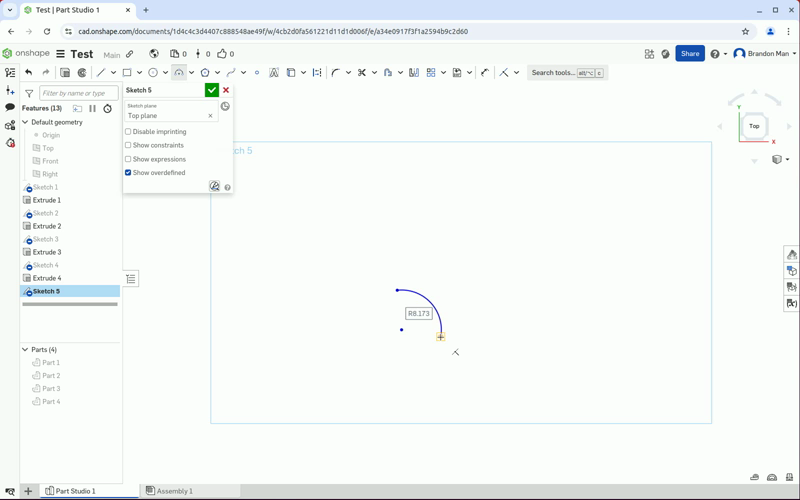
click(440, 336)
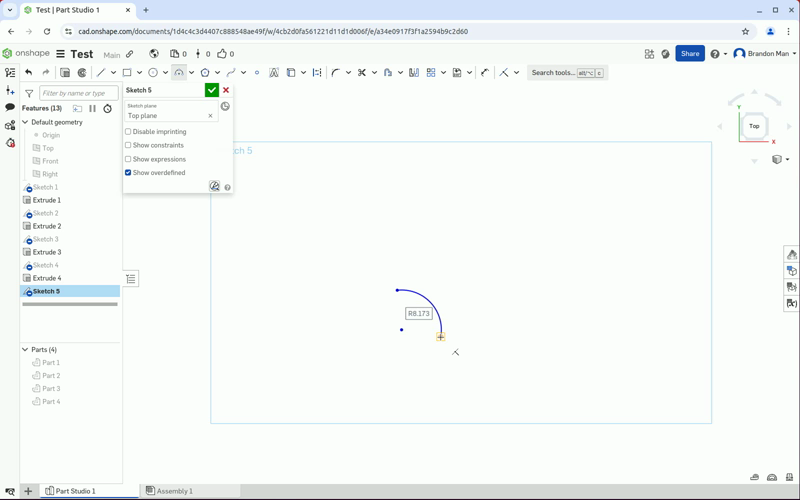
key_down(shift)
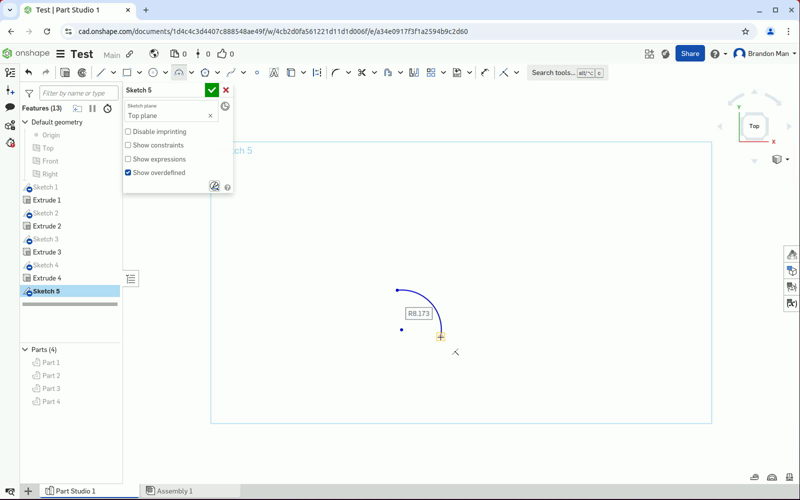
mouse_move(482, 340)
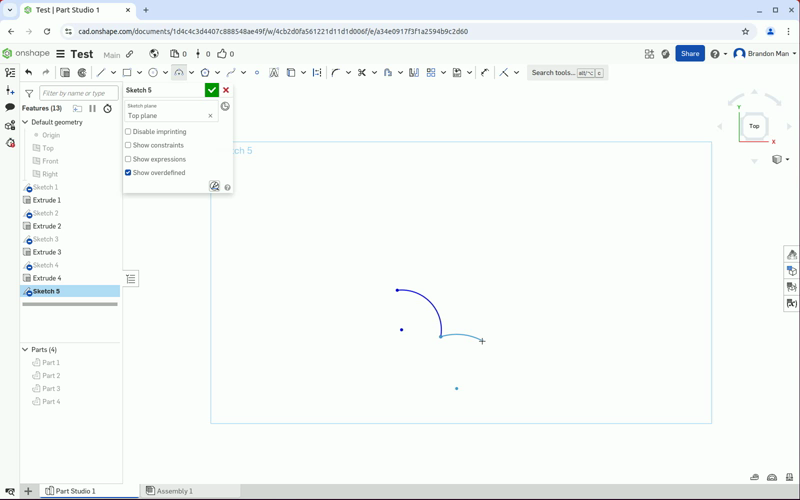
click(482, 340)
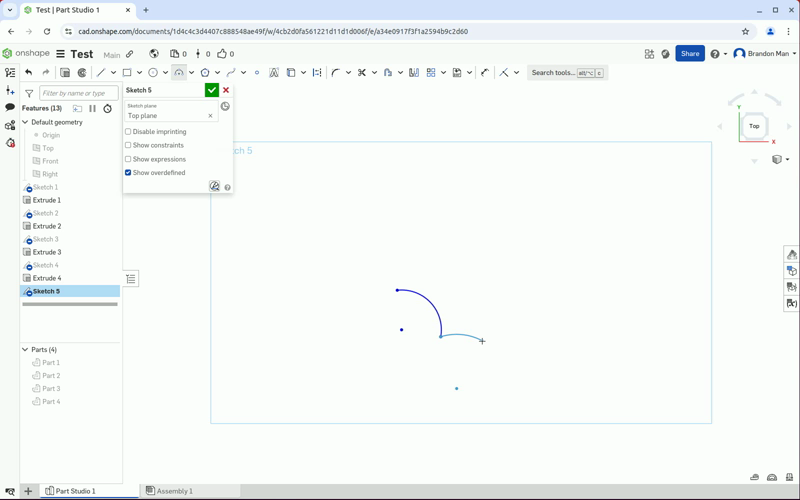
mouse_move(461, 333)
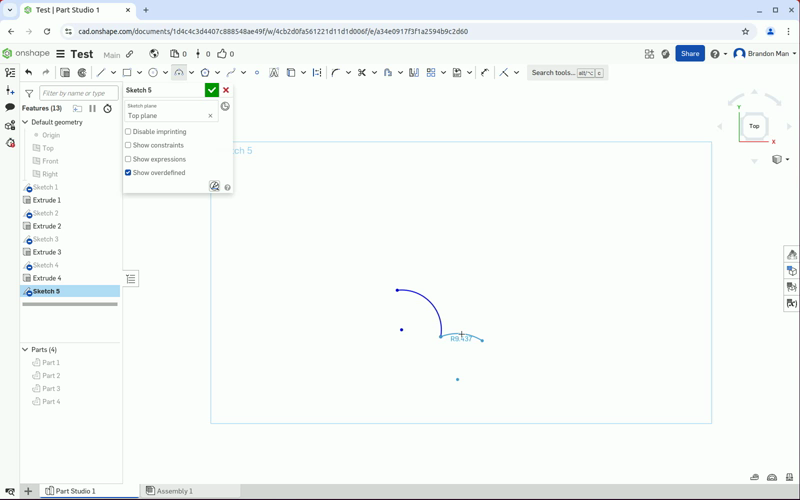
click(461, 333)
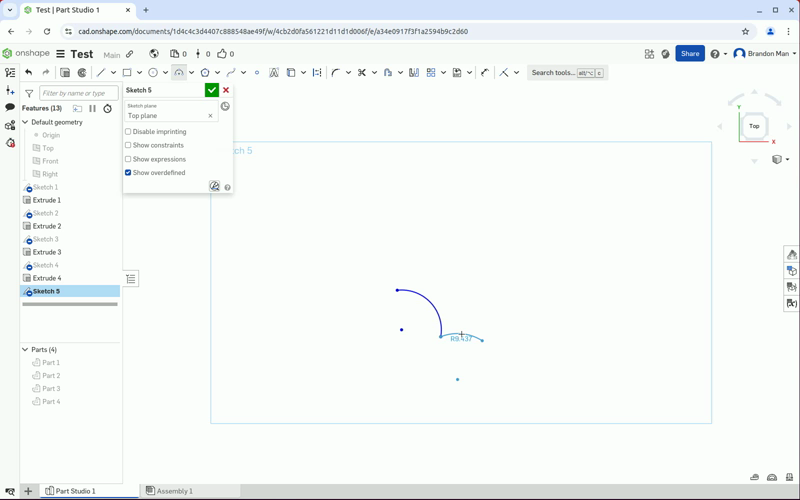
key_up(shift)
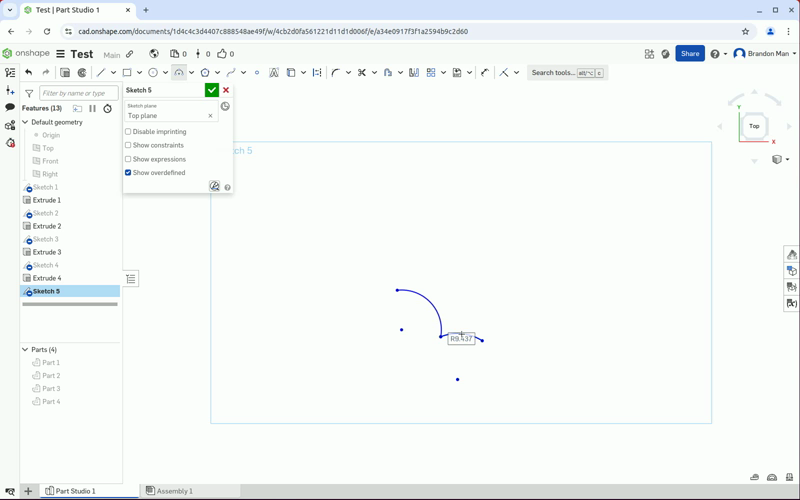
mouse_move(482, 340)
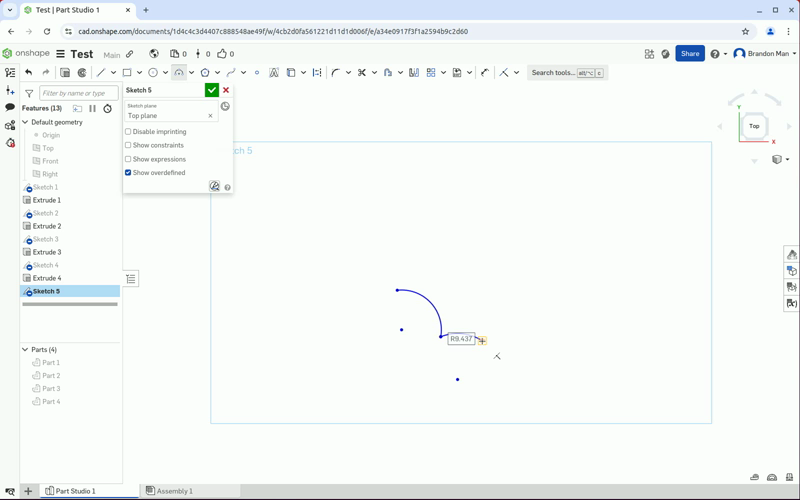
click(482, 340)
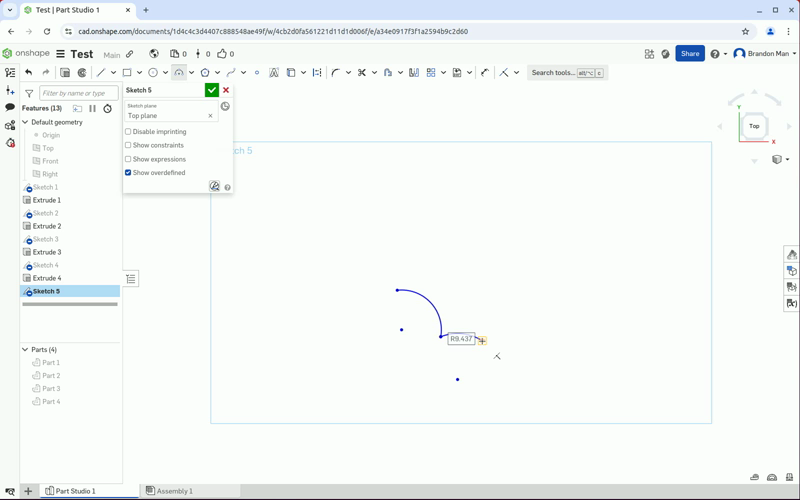
key_down(shift)
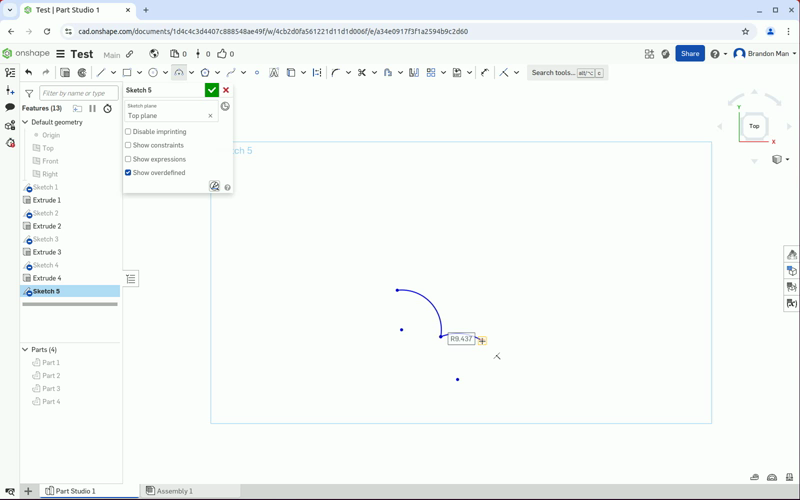
mouse_move(521, 288)
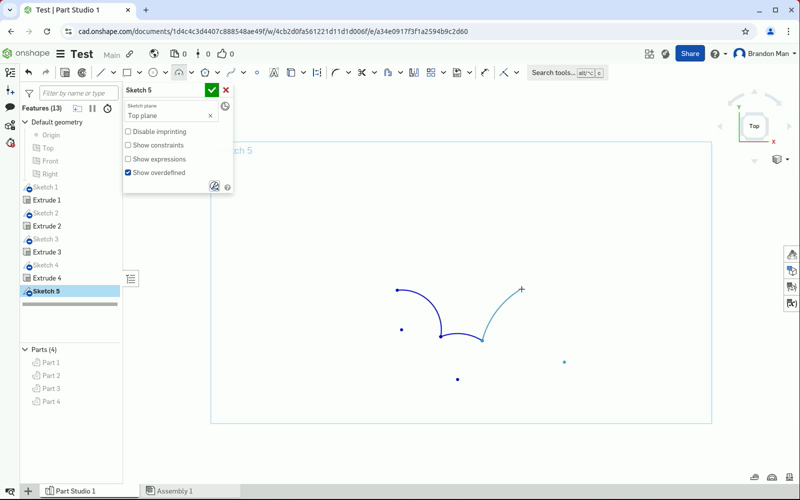
click(521, 288)
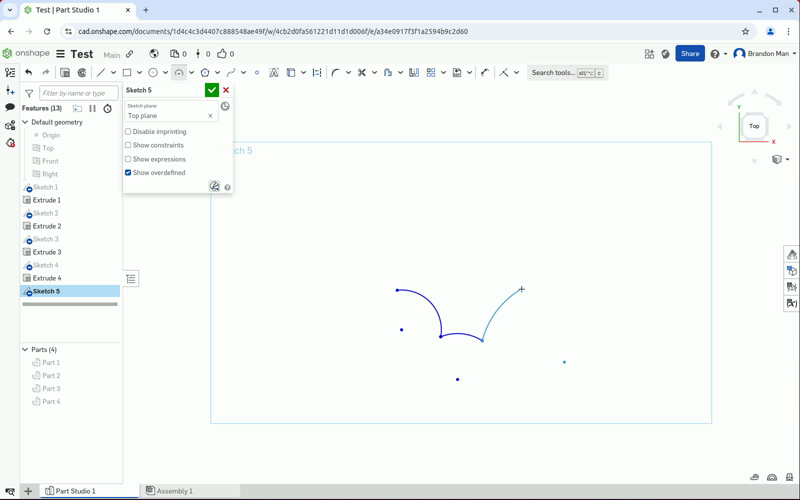
mouse_move(488, 304)
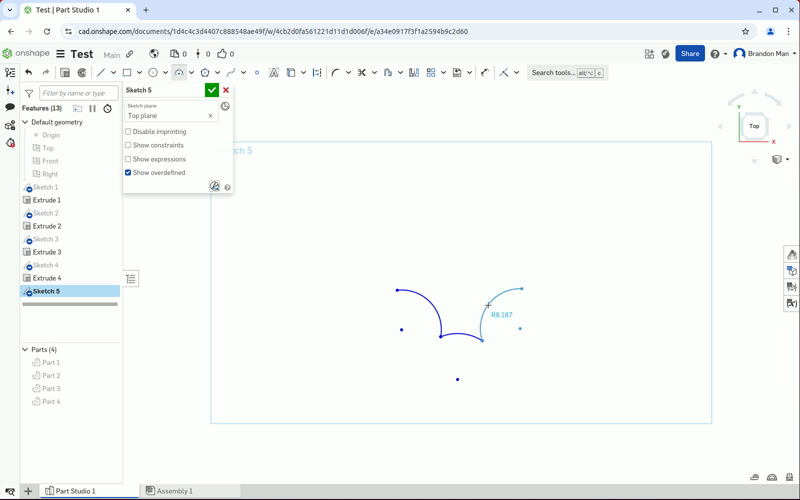
click(488, 304)
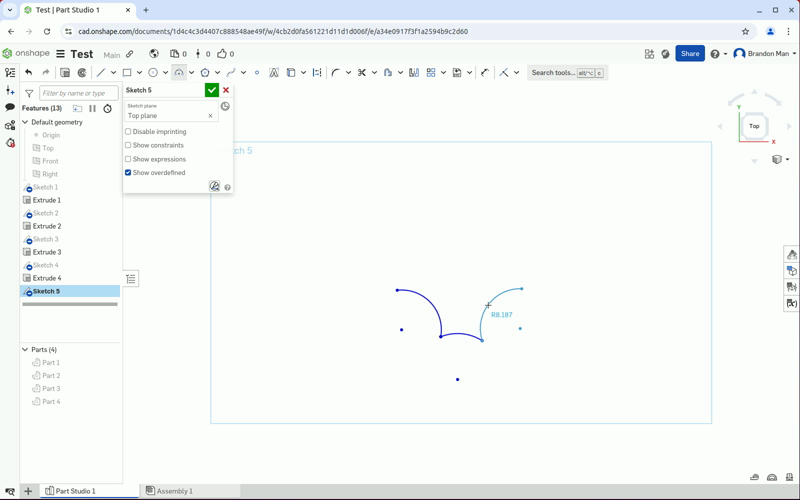
key_up(shift)
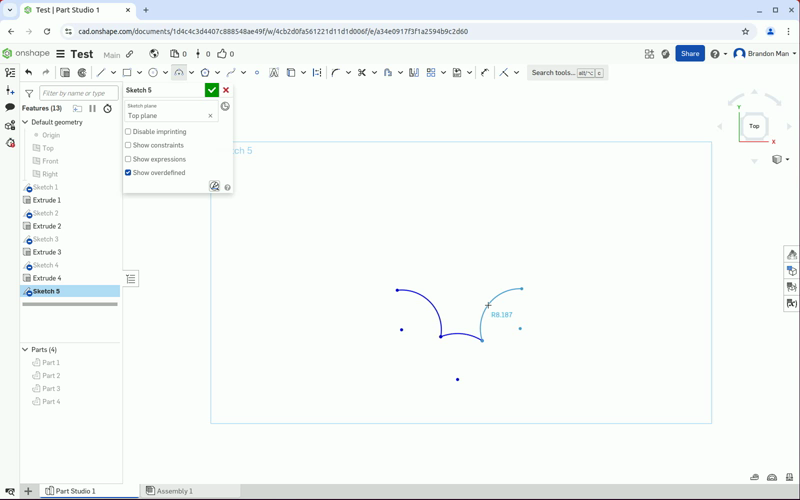
mouse_move(521, 288)
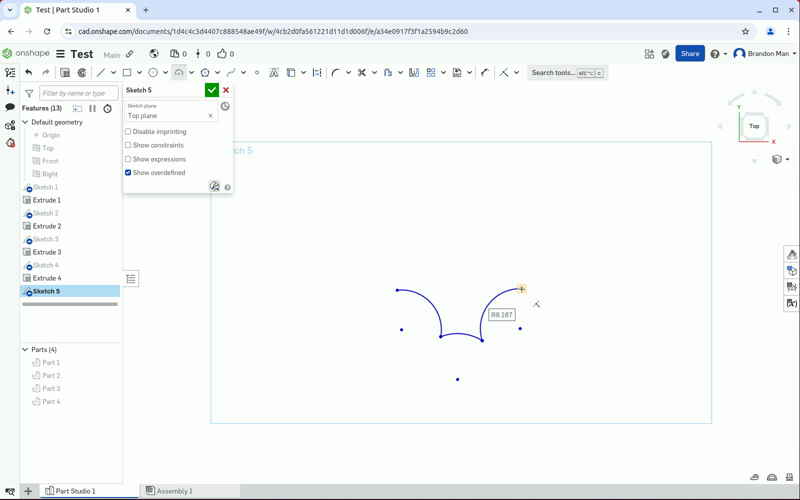
click(521, 288)
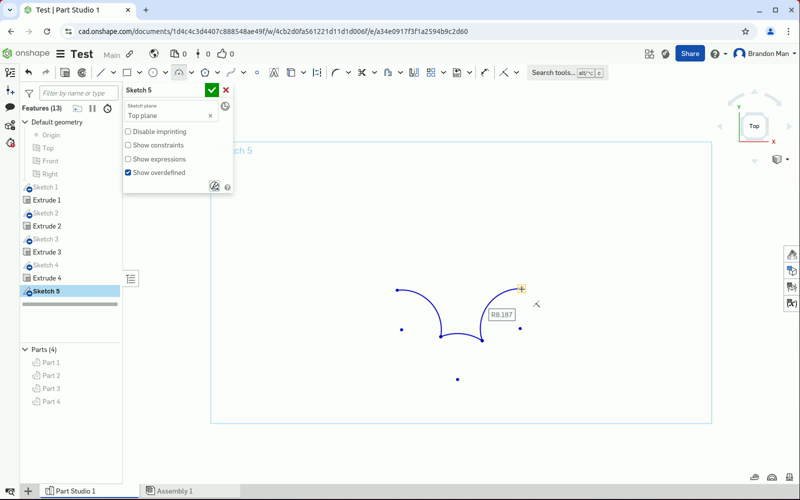
key_down(shift)
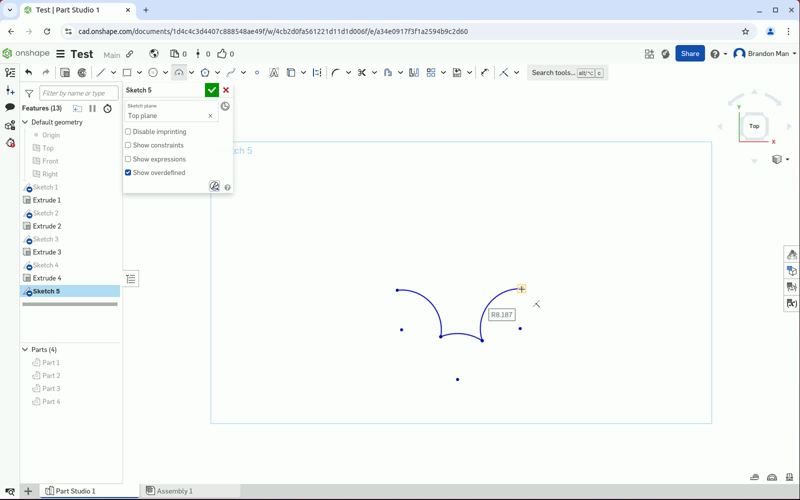
mouse_move(500, 213)
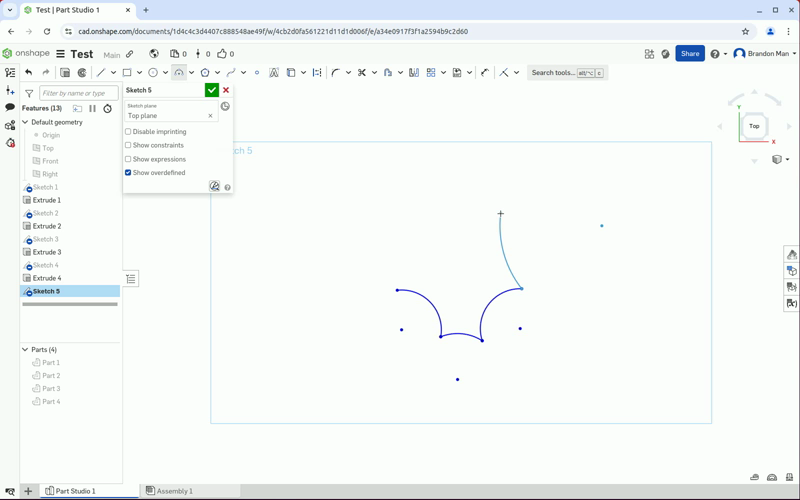
click(500, 213)
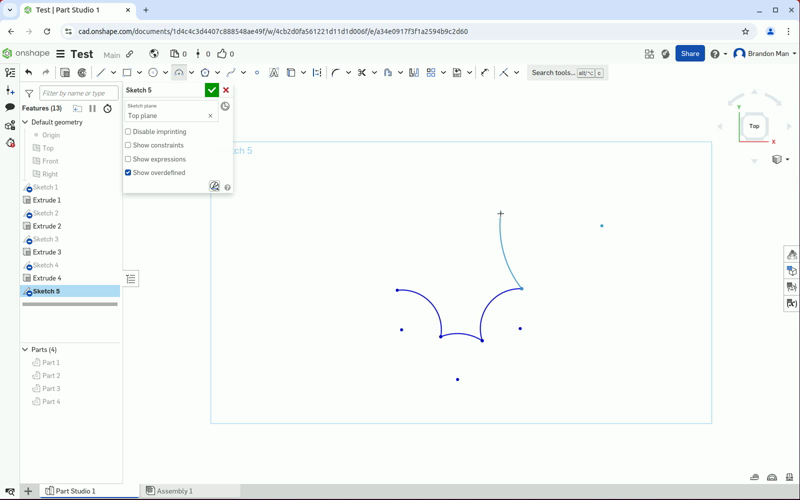
mouse_move(505, 252)
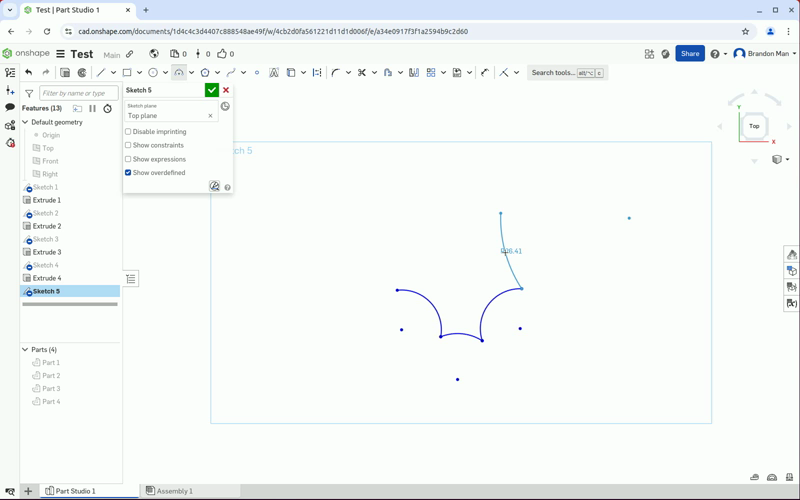
click(505, 252)
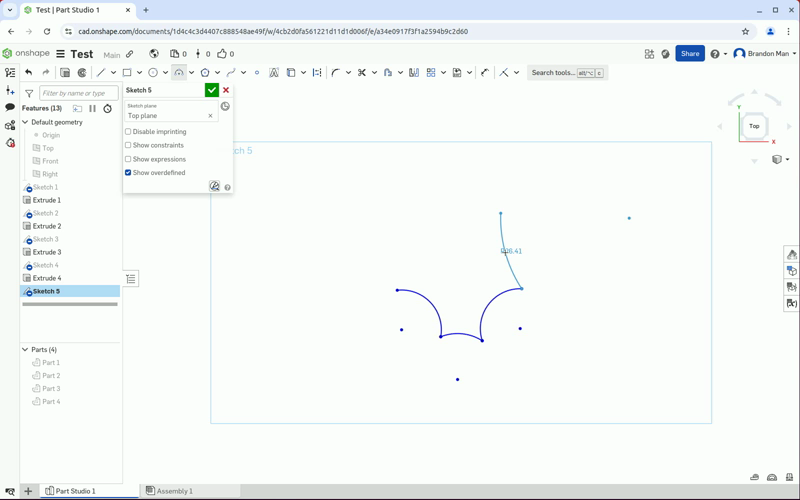
key_up(shift)
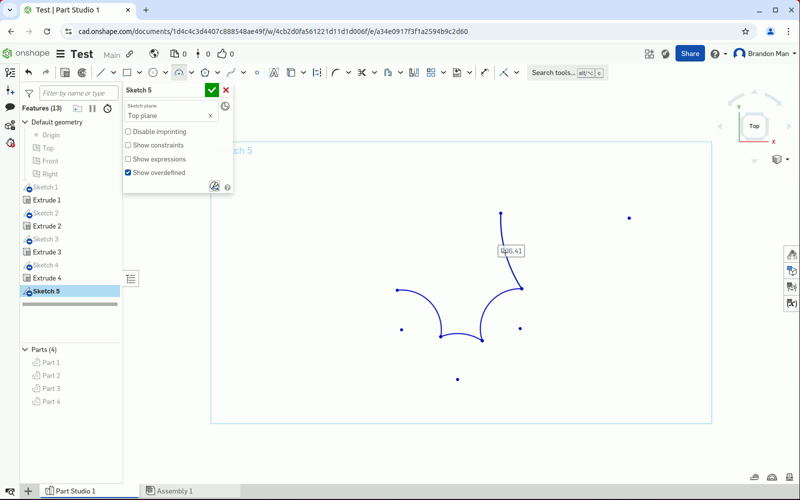
mouse_move(500, 213)
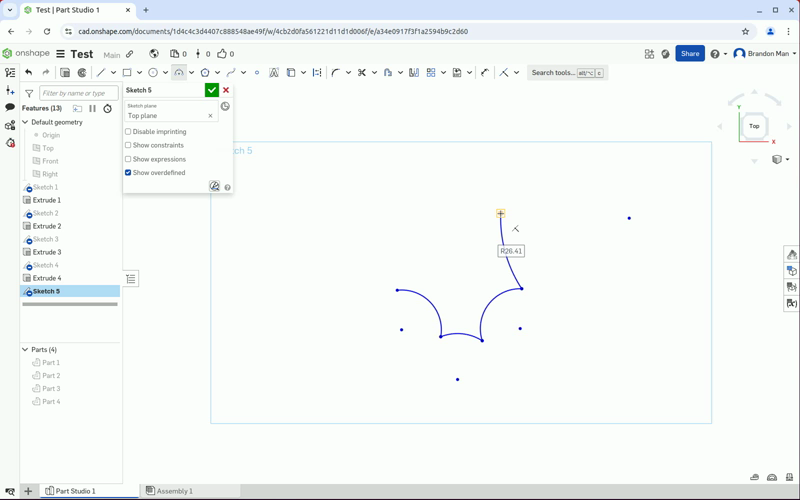
click(500, 213)
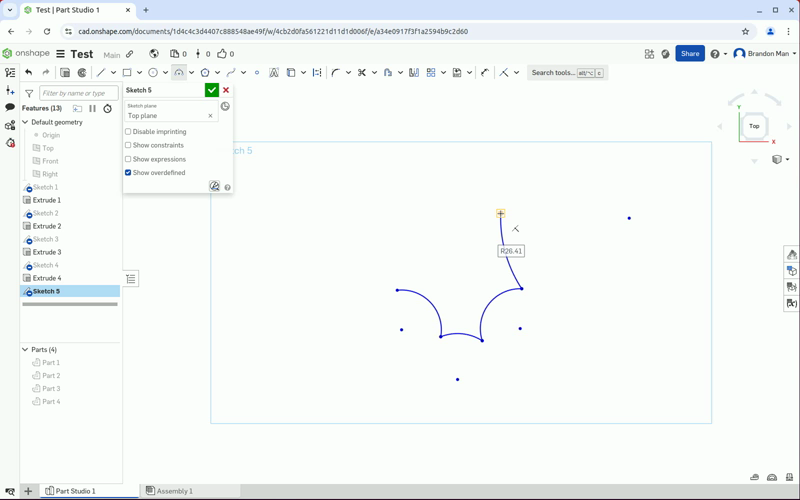
key_down(shift)
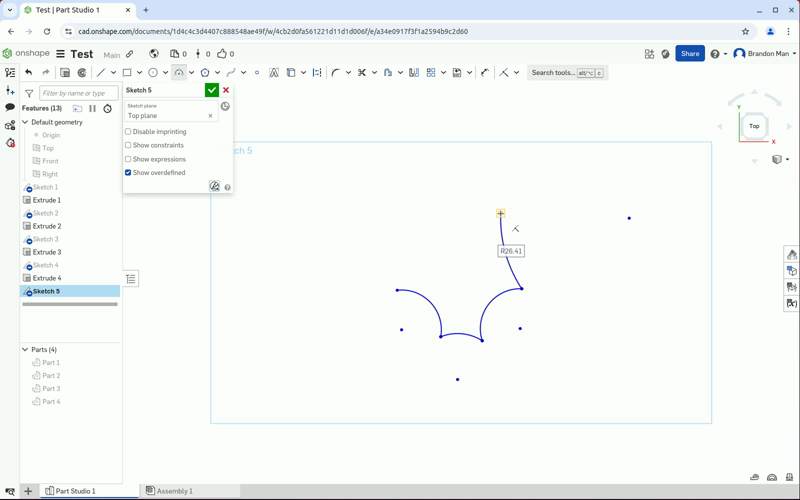
mouse_move(420, 213)
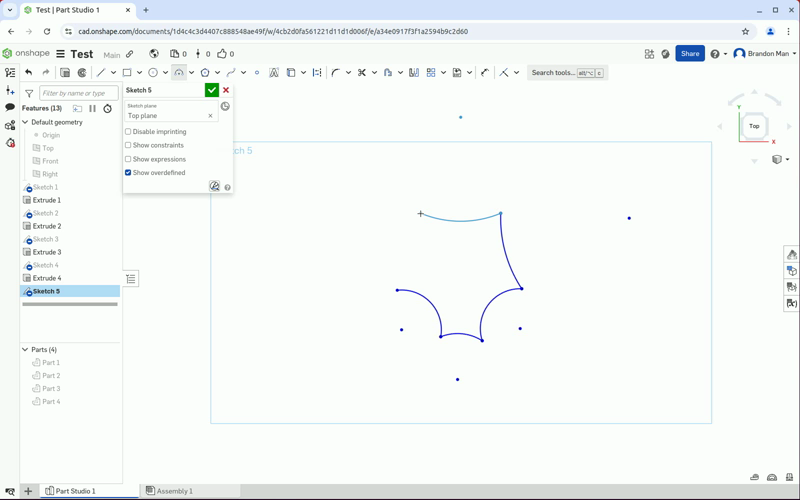
click(420, 213)
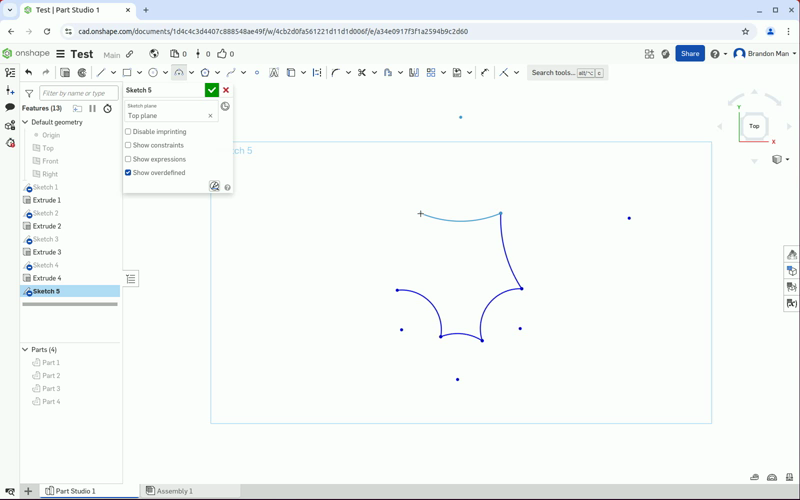
mouse_move(460, 249)
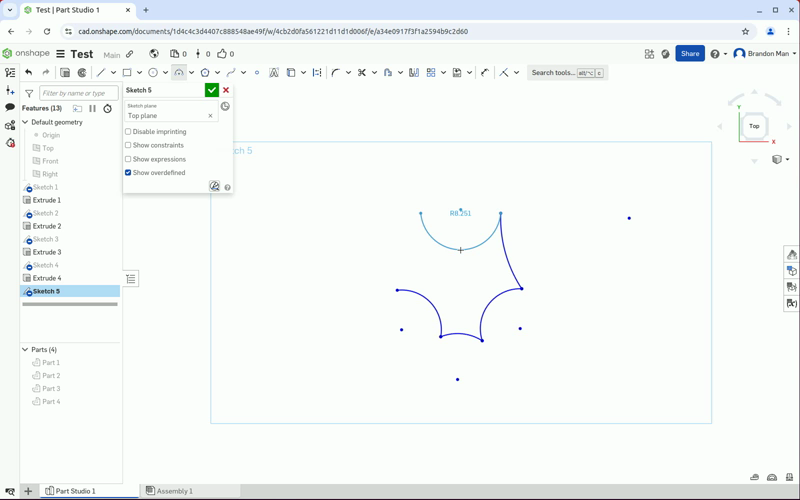
click(460, 249)
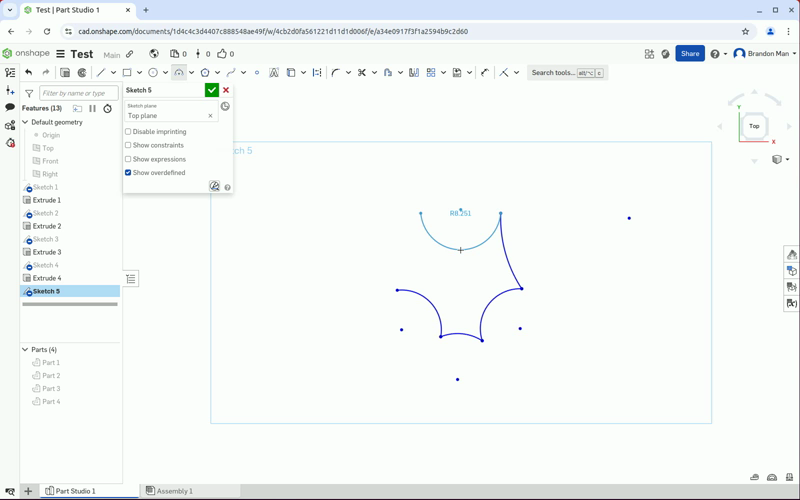
key_up(shift)
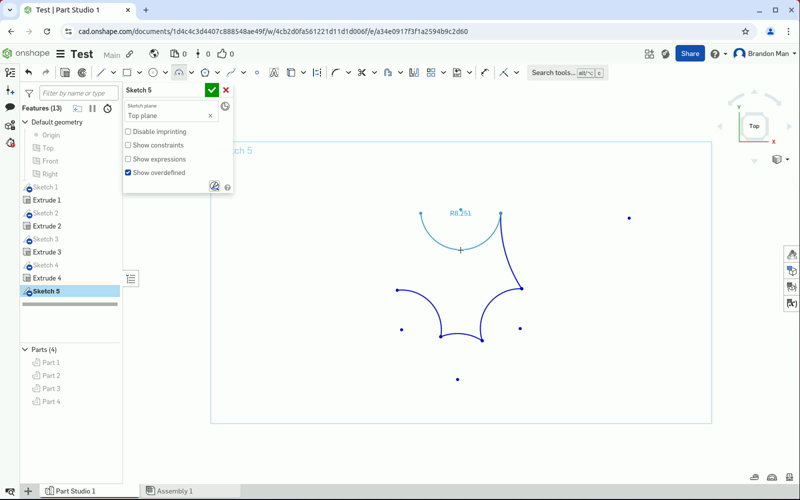
mouse_move(420, 213)
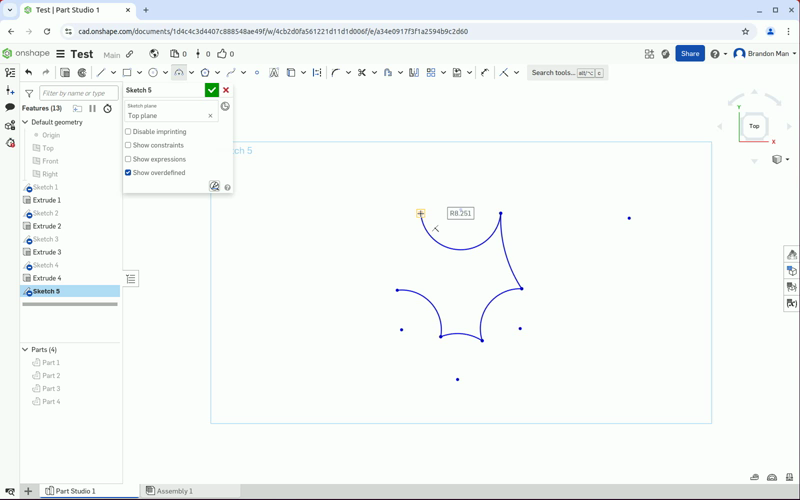
click(420, 213)
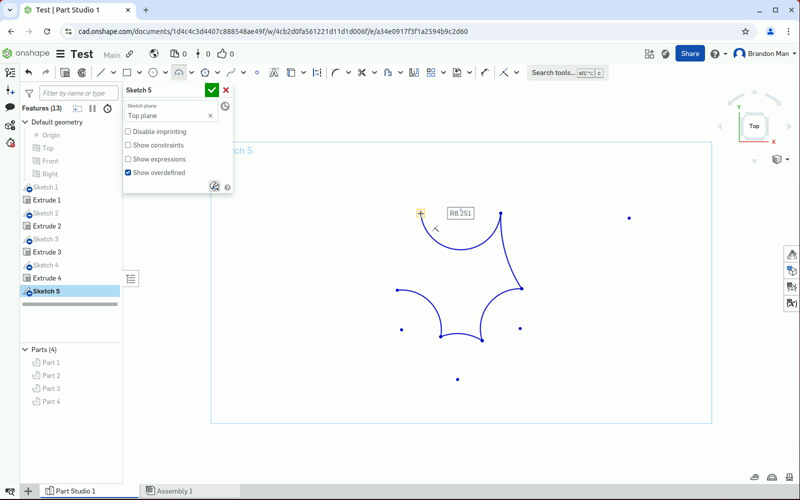
mouse_move(397, 290)
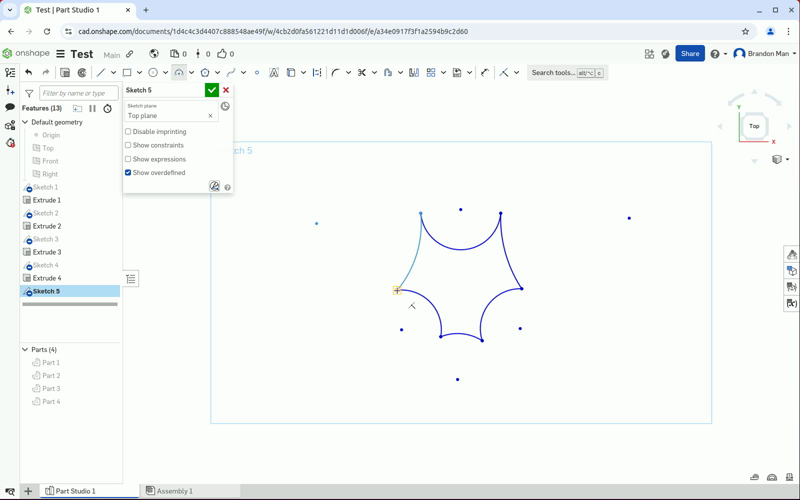
click(397, 290)
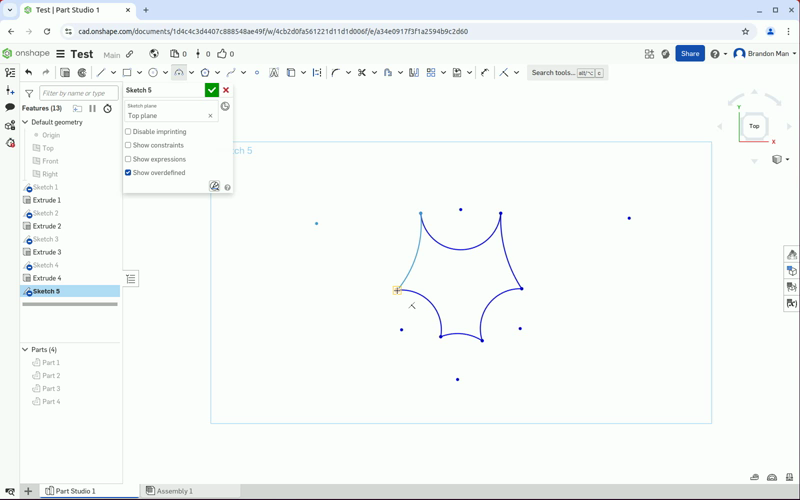
key_down(shift)
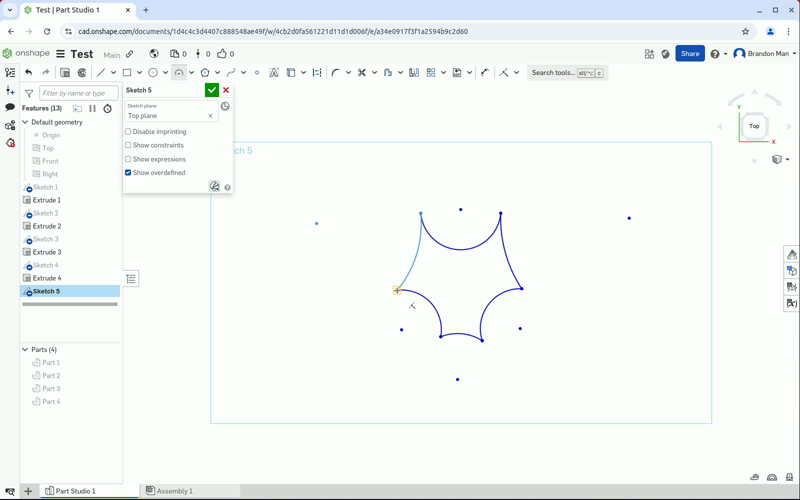
mouse_move(415, 253)
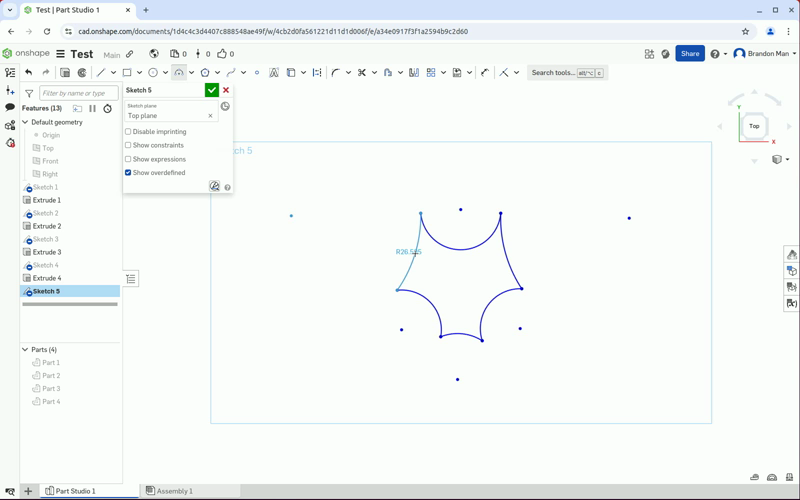
click(415, 253)
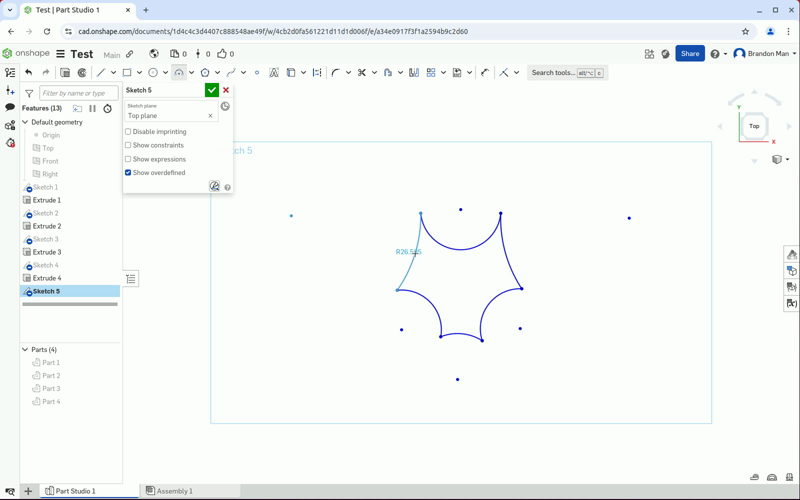
key_up(shift)
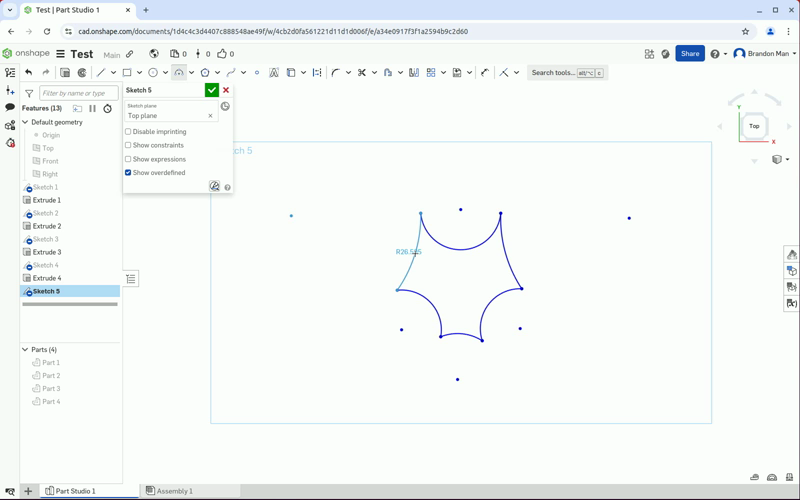
key(esc)
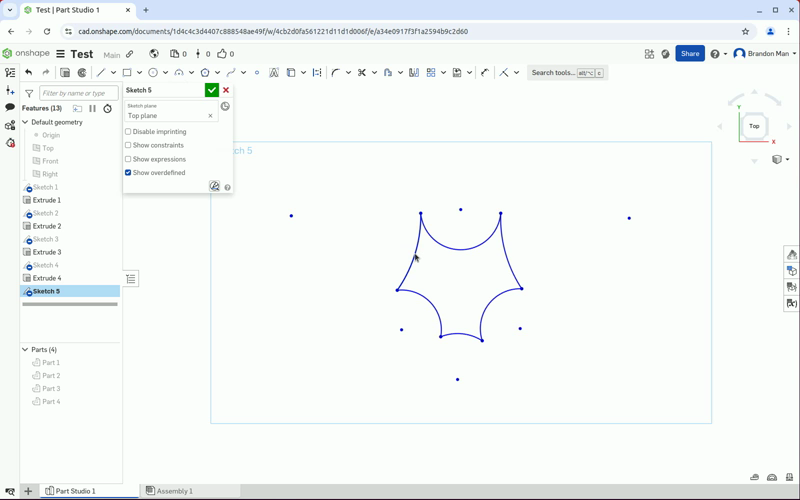
key(c)
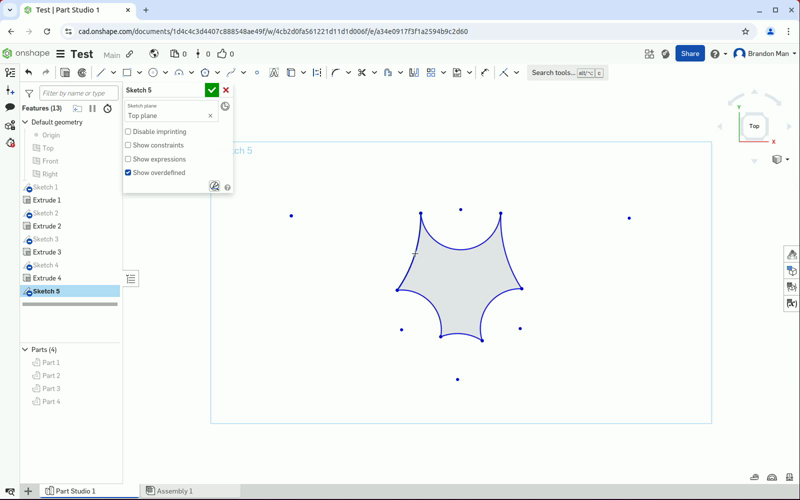
key_down(shift)
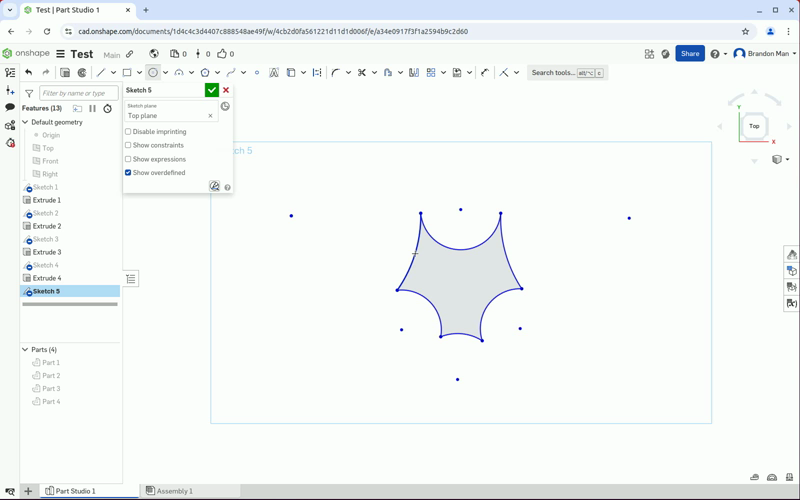
mouse_move(460, 282)
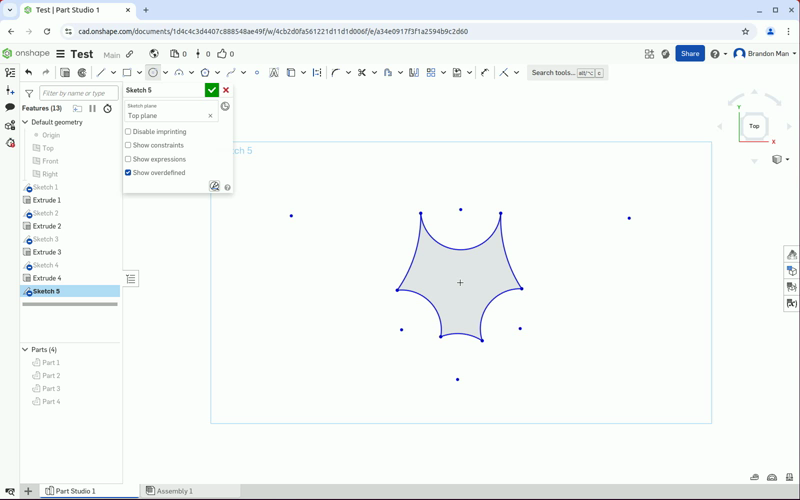
click(460, 282)
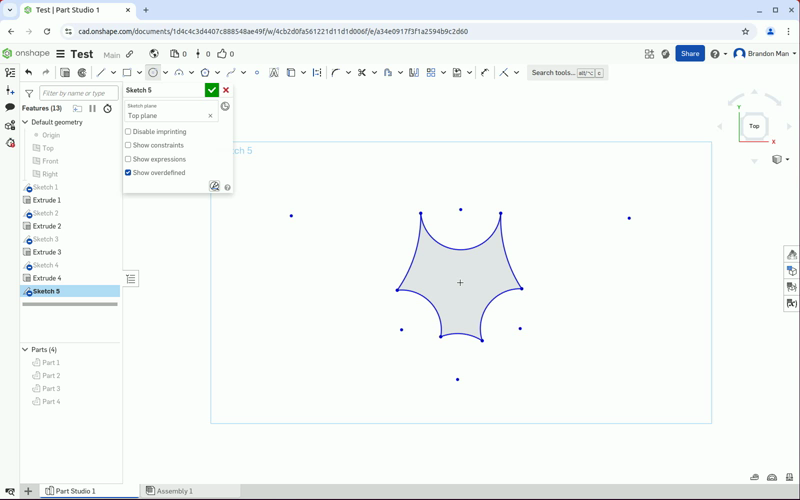
key_up(shift)
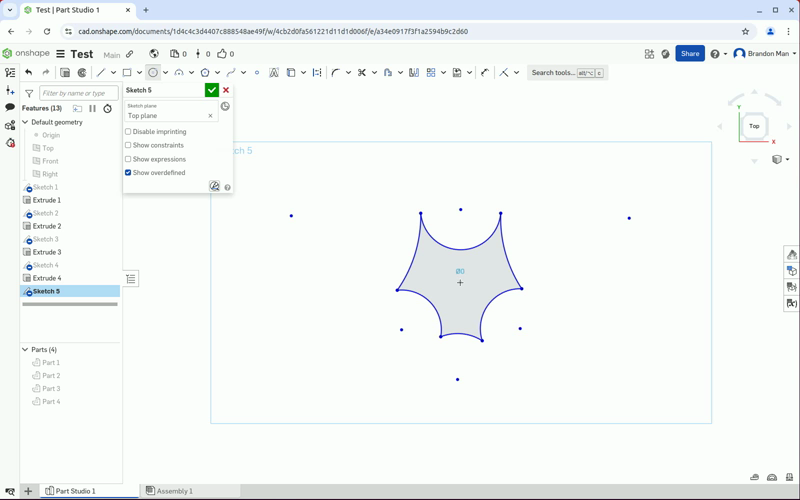
mouse_move(489, 282)
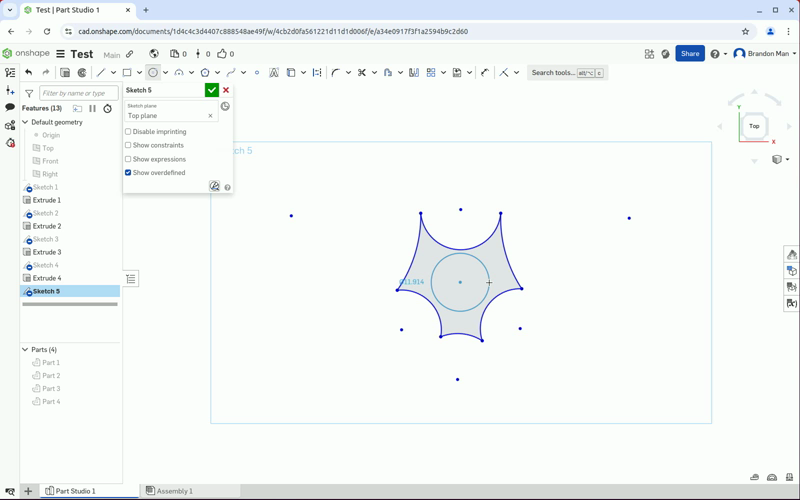
click(489, 282)
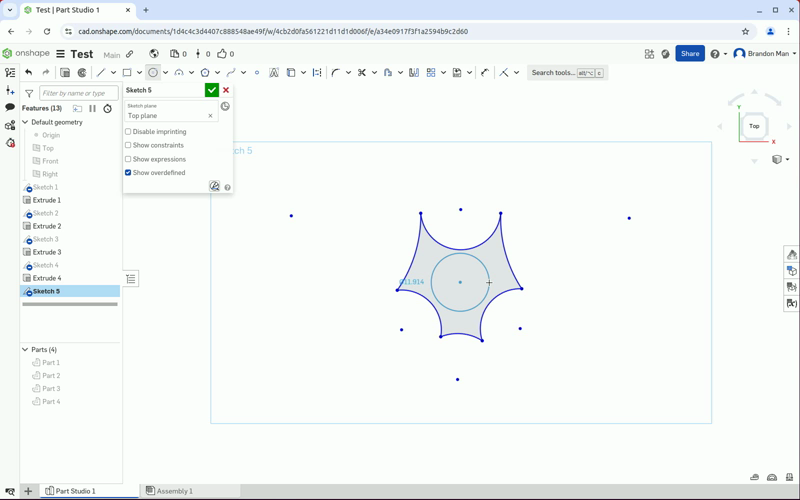
key(esc)
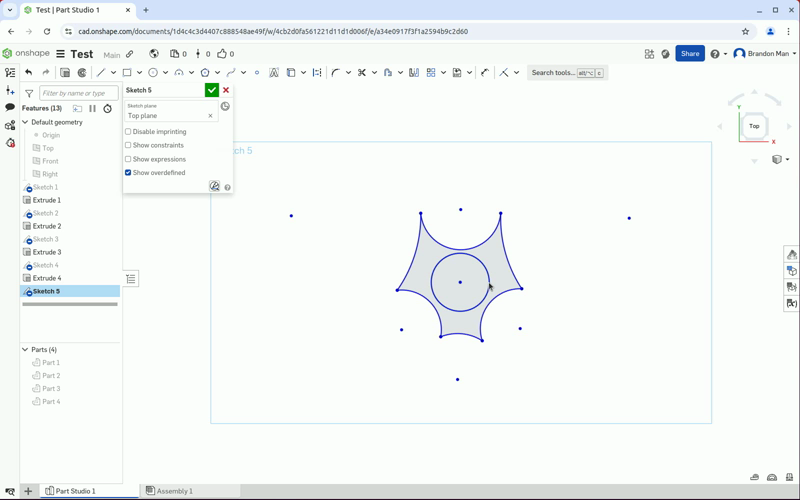
mouse_move(416, 269)
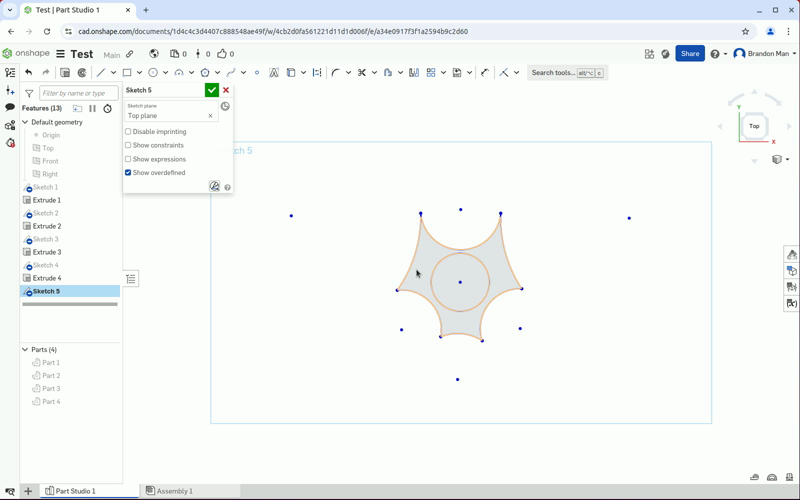
click(416, 269)
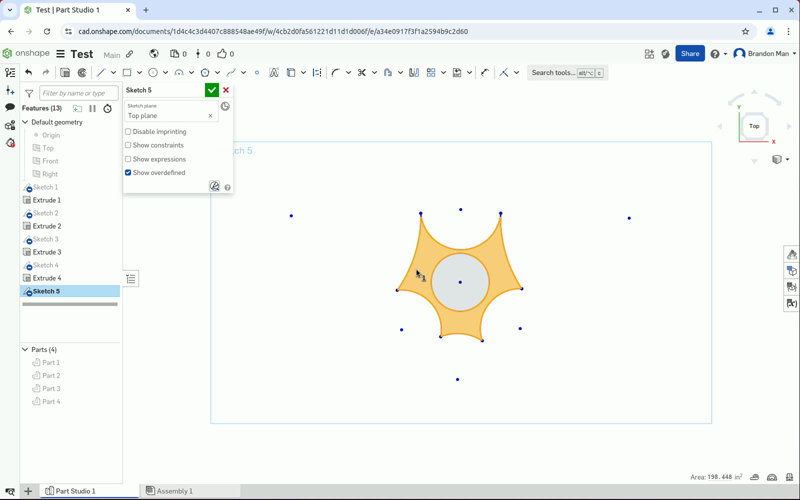
mouse_move(73, 352)
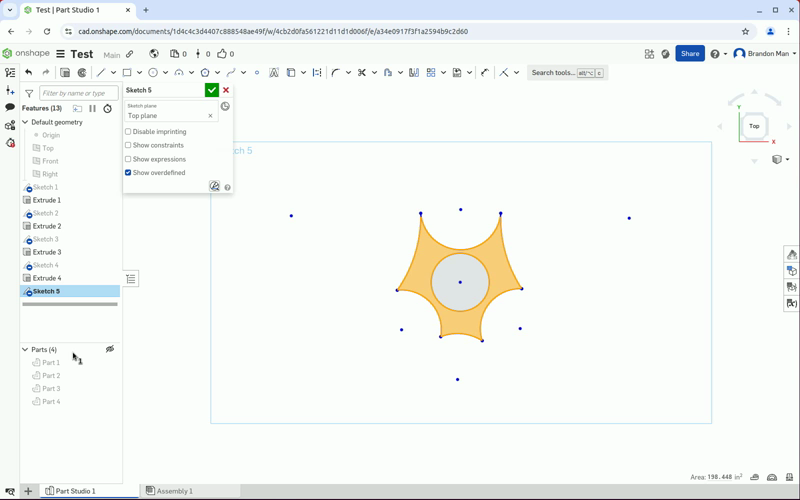
key(shift+y)
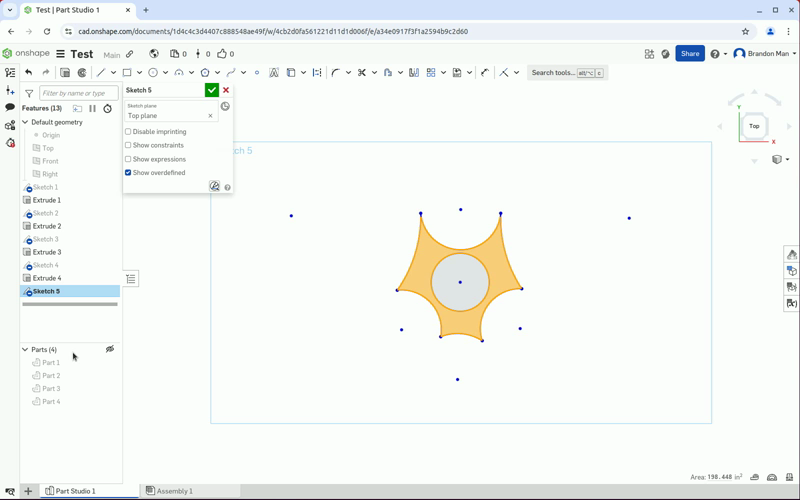
key(shift+e)
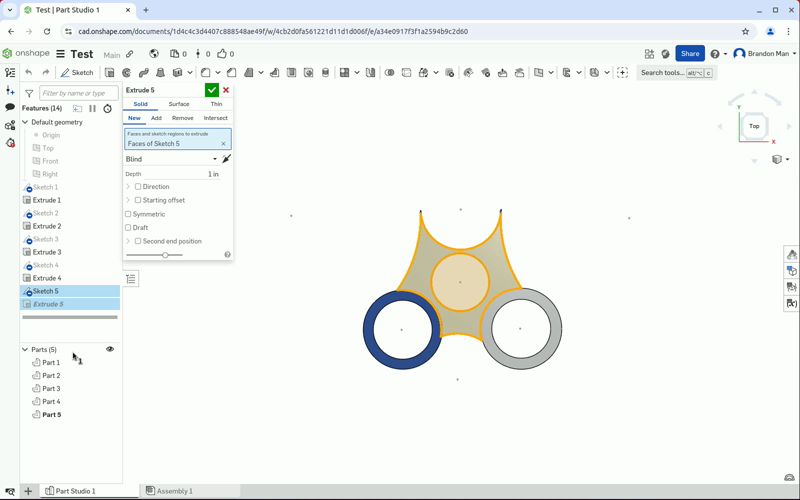
mouse_move(143, 106)
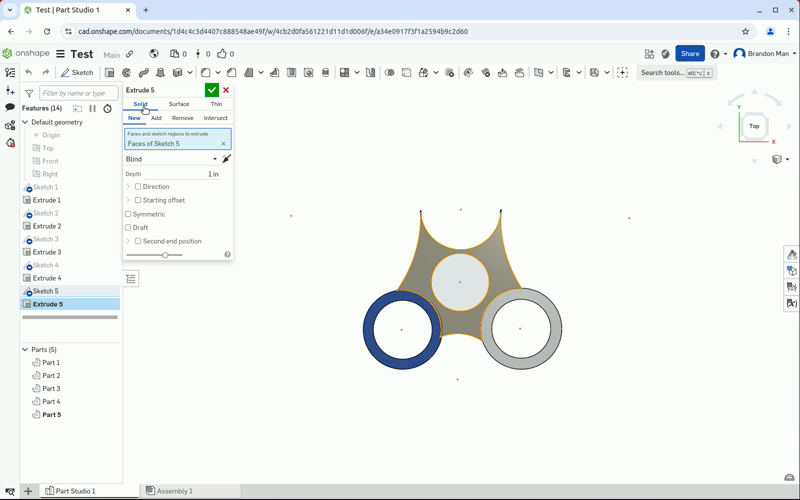
click(143, 106)
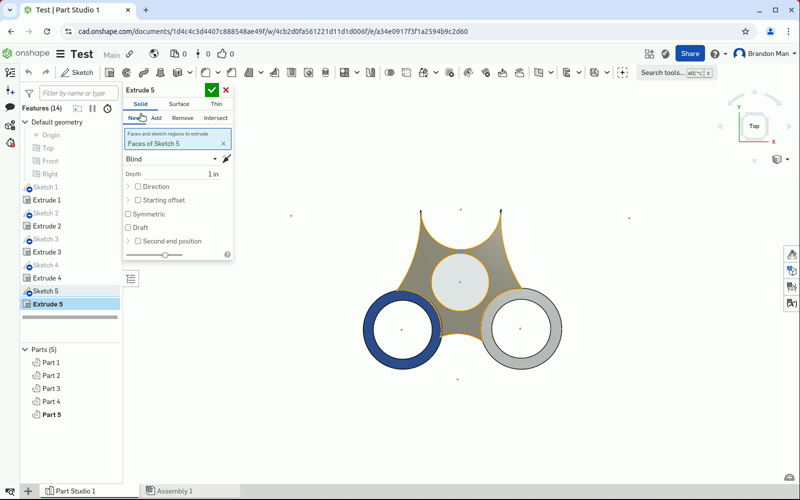
mouse_move(137, 120)
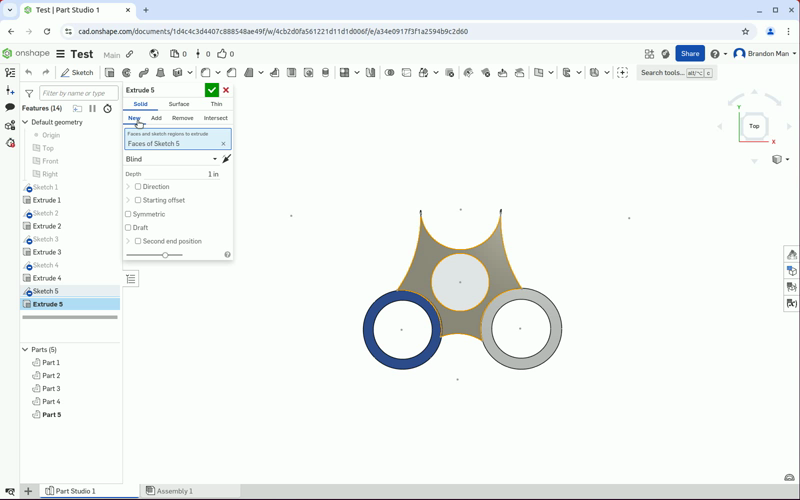
click(137, 120)
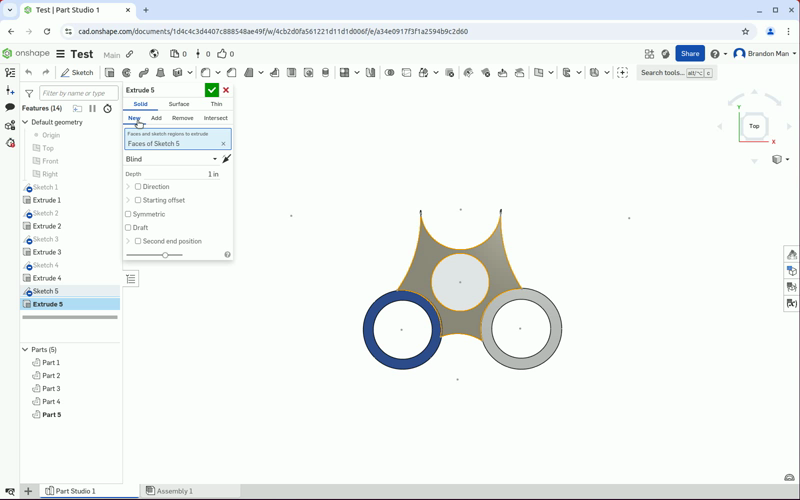
key(tab, 4)
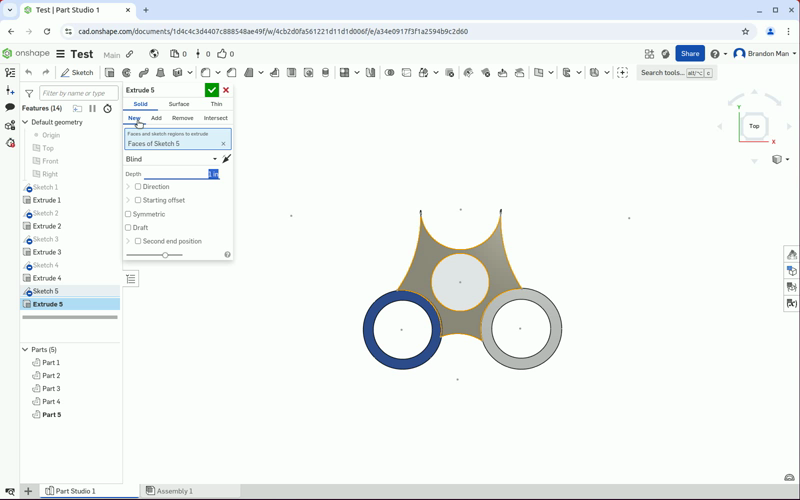
text(4.814)
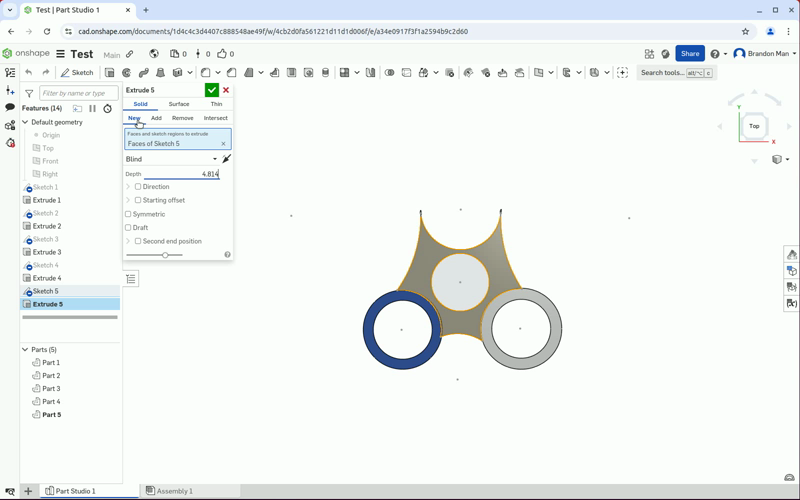
key(enter)
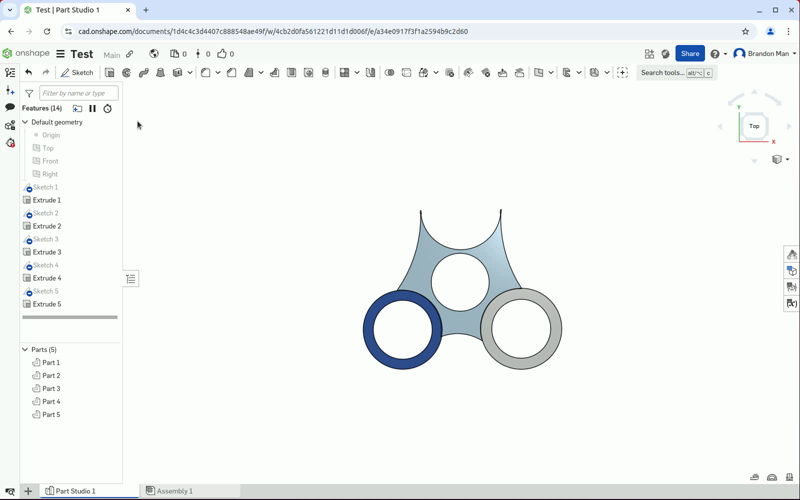
key(shift+h)
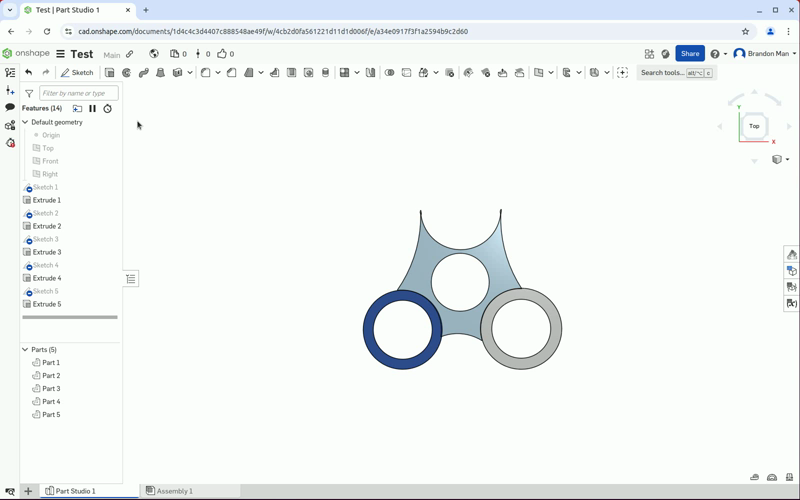
key(shift+h)
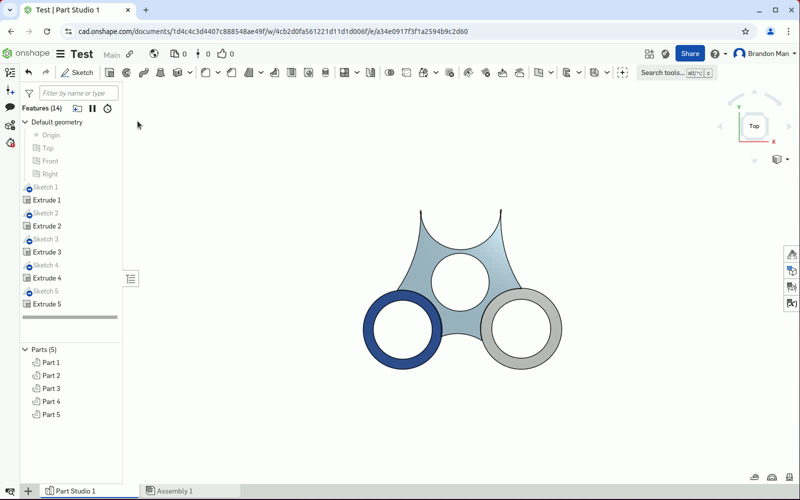
mouse_move(73, 189)
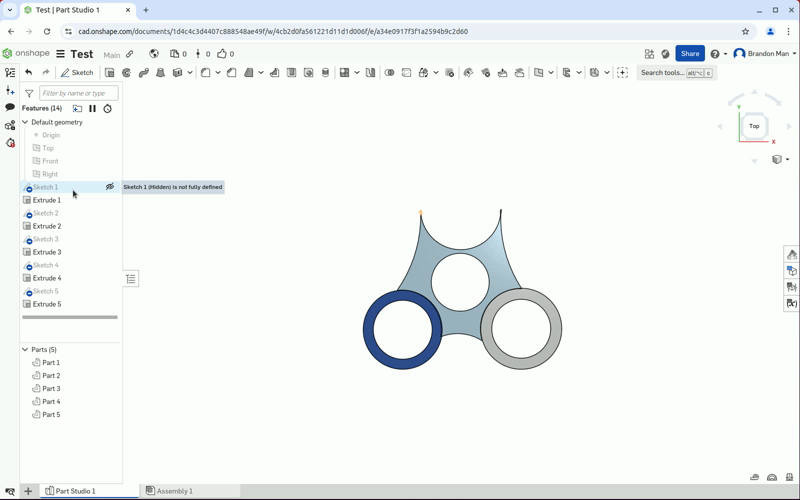
click(73, 189)
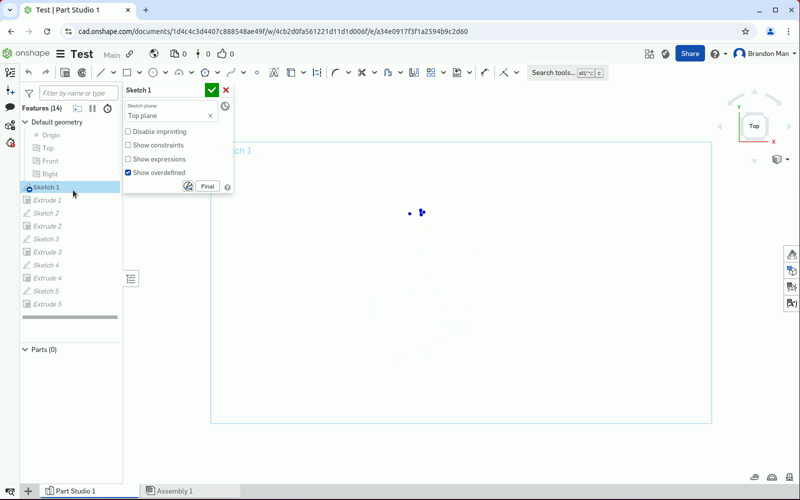
mouse_move(229, 92)
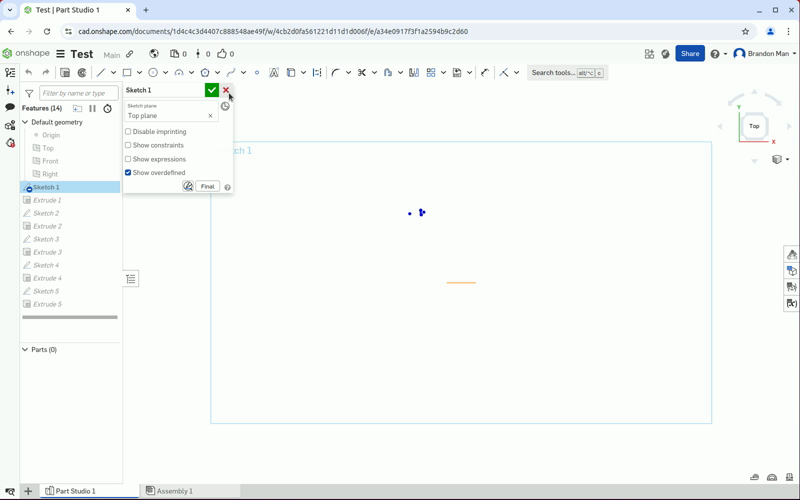
click(229, 92)
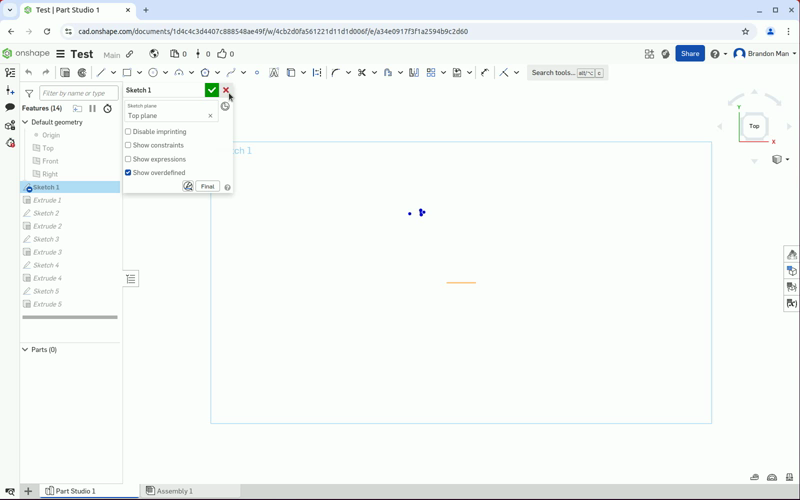
key(shift+s)
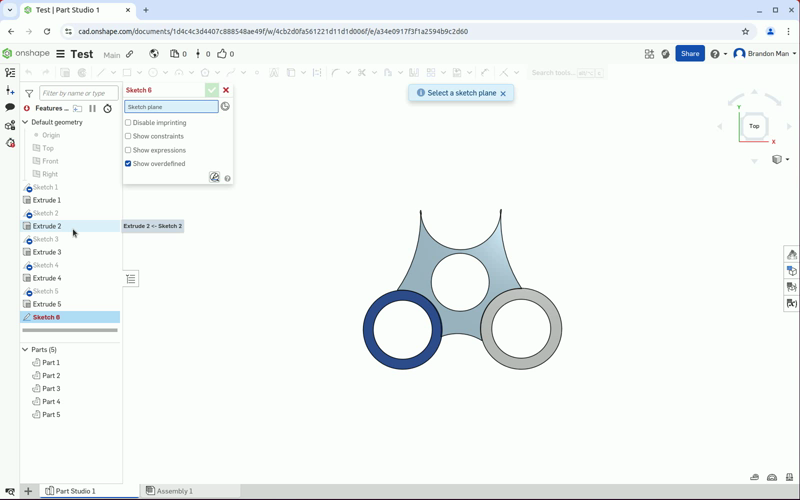
scroll(3)
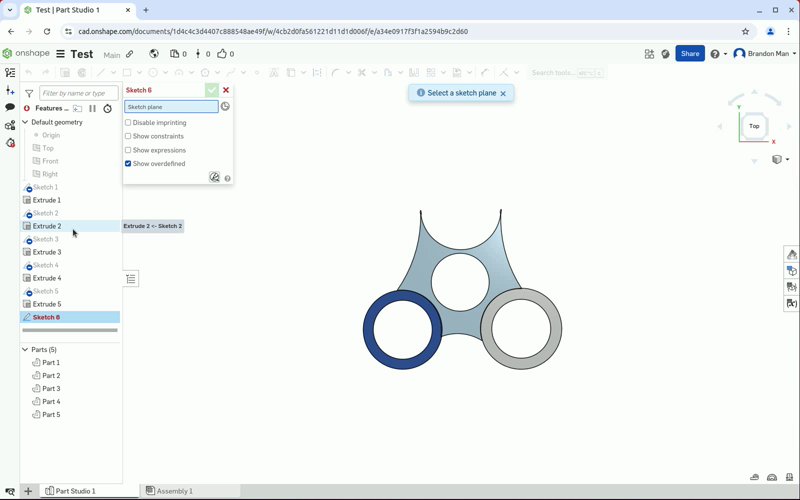
mouse_move(73, 150)
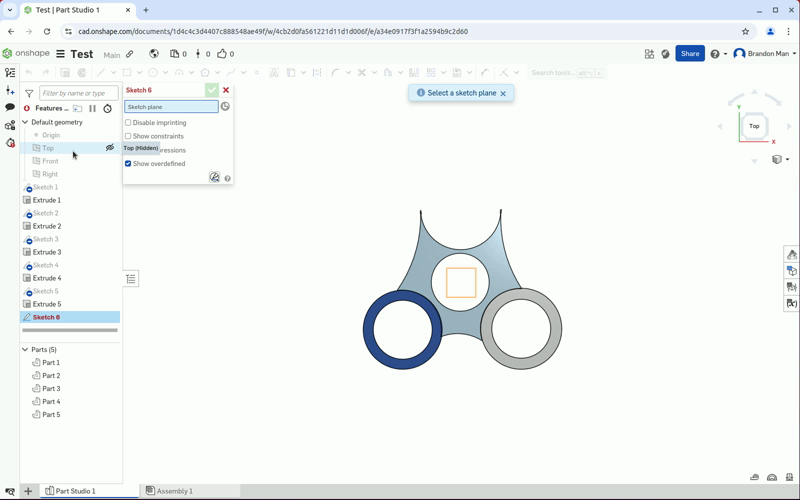
click(73, 150)
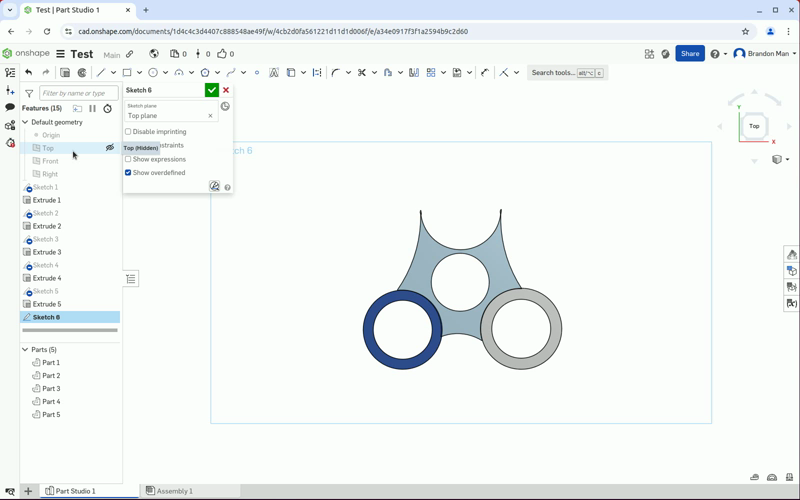
mouse_move(73, 352)
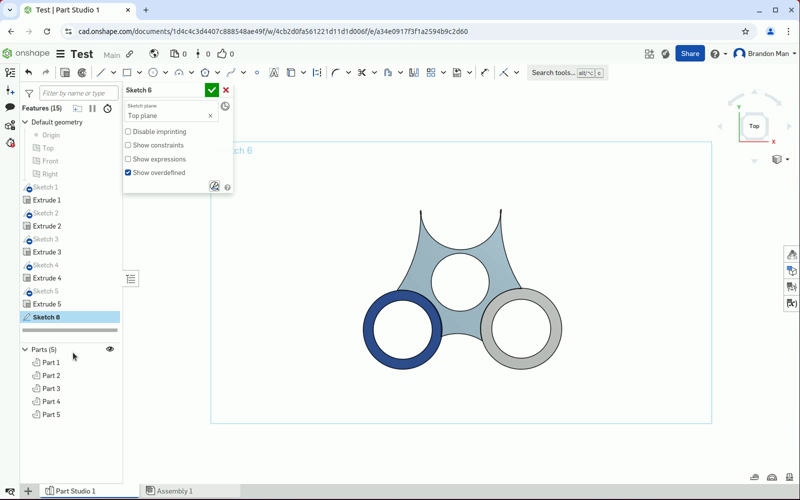
key(y)
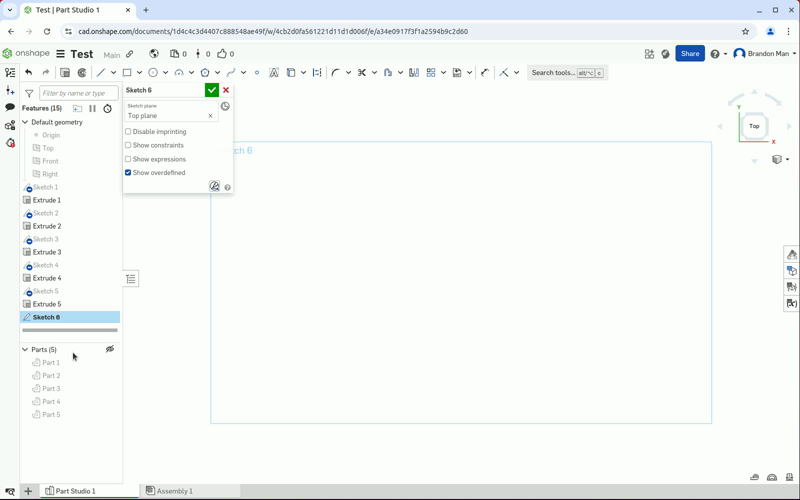
key(a)
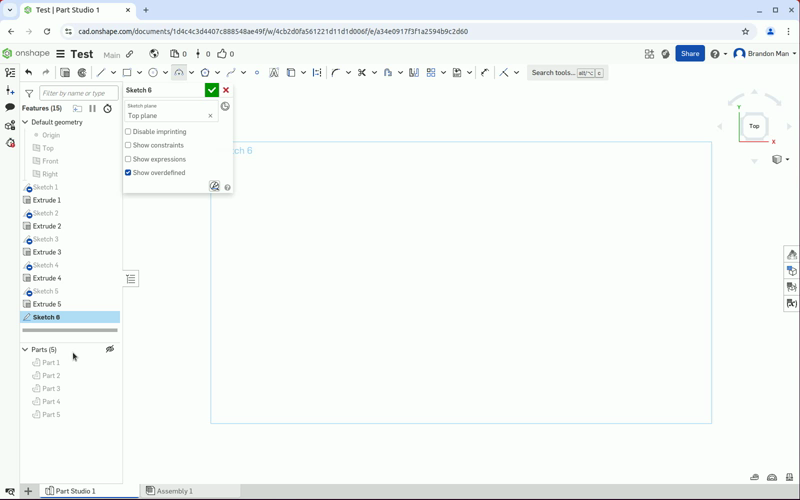
key_down(shift)
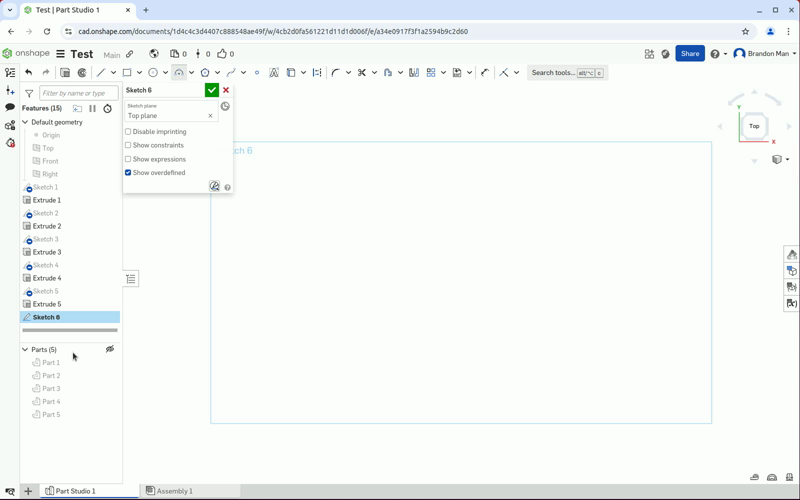
mouse_move(420, 213)
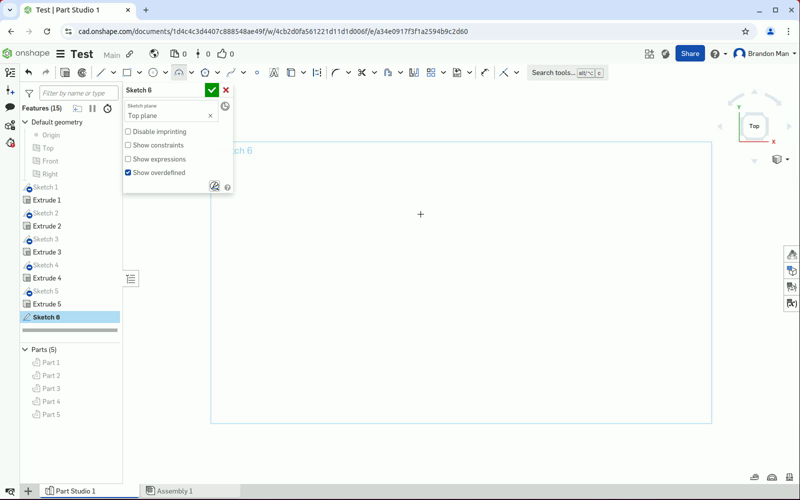
click(420, 213)
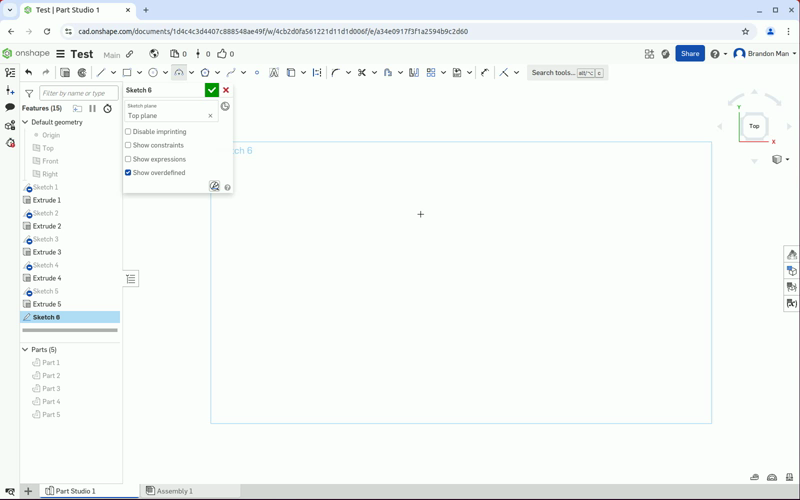
key_up(shift)
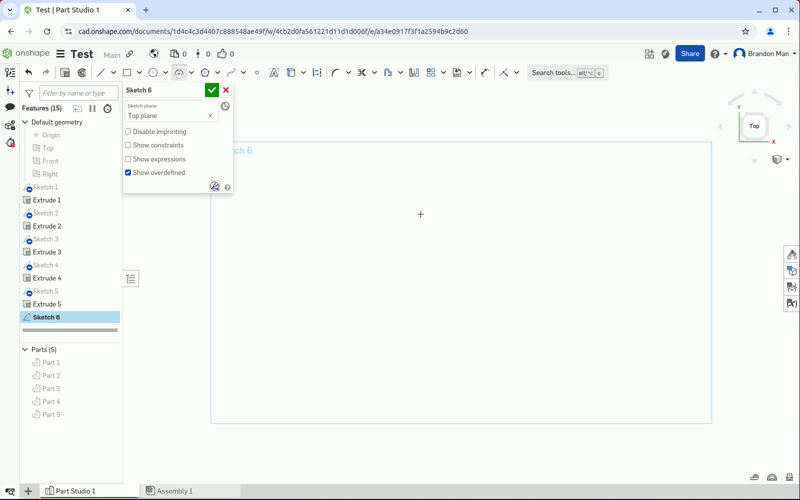
key_down(shift)
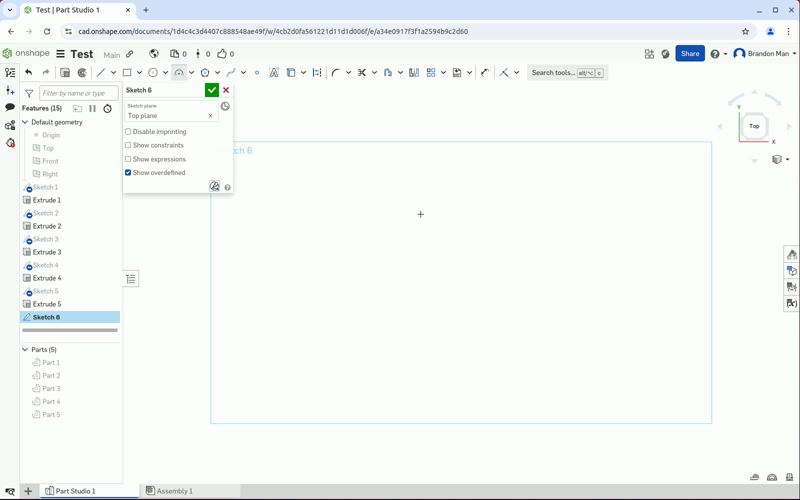
mouse_move(501, 213)
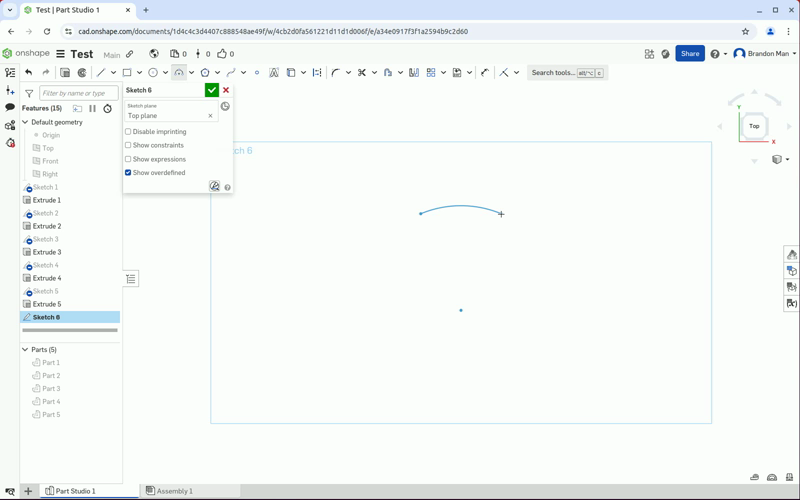
click(501, 213)
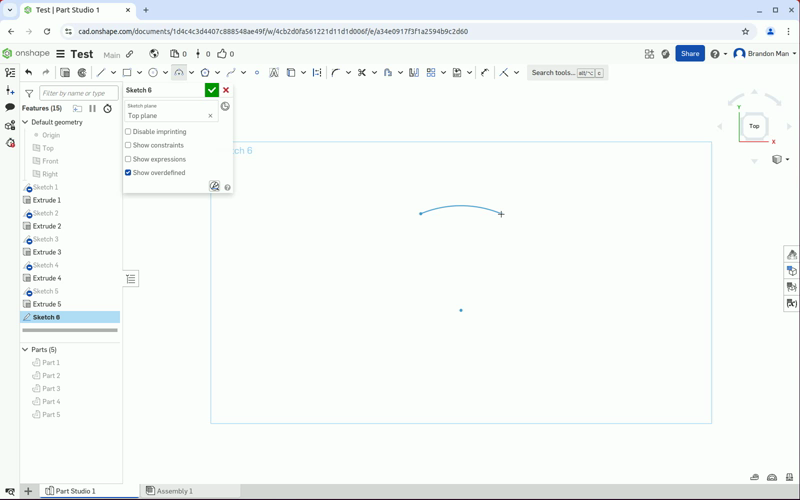
mouse_move(460, 250)
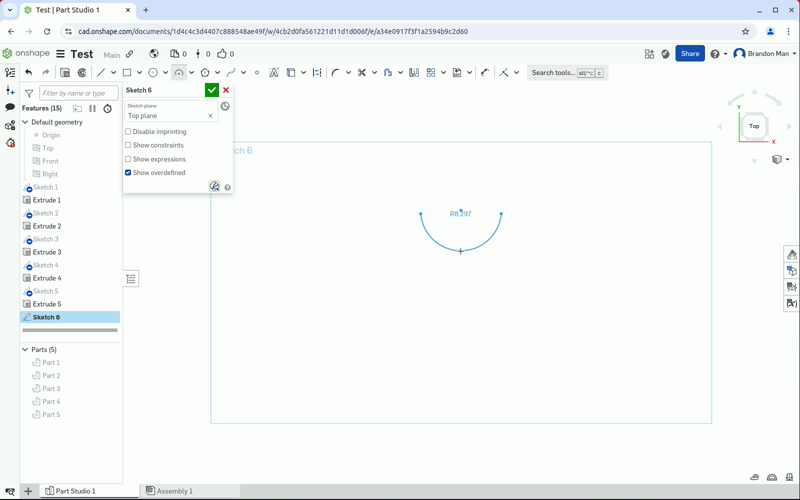
click(460, 250)
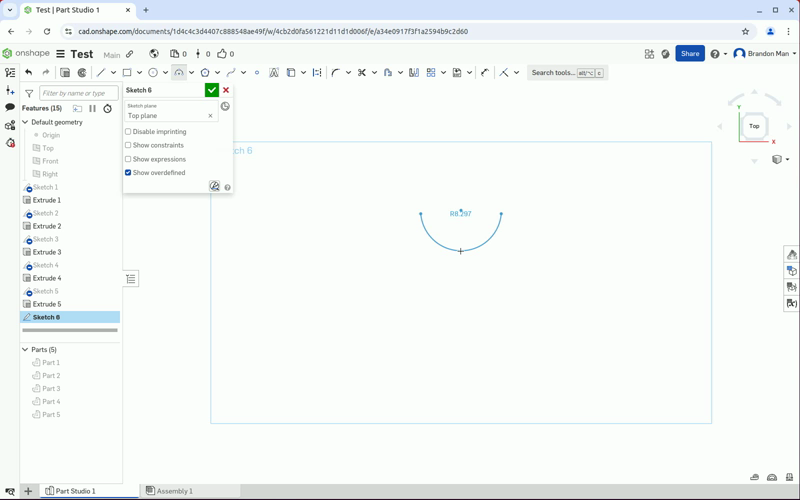
key_up(shift)
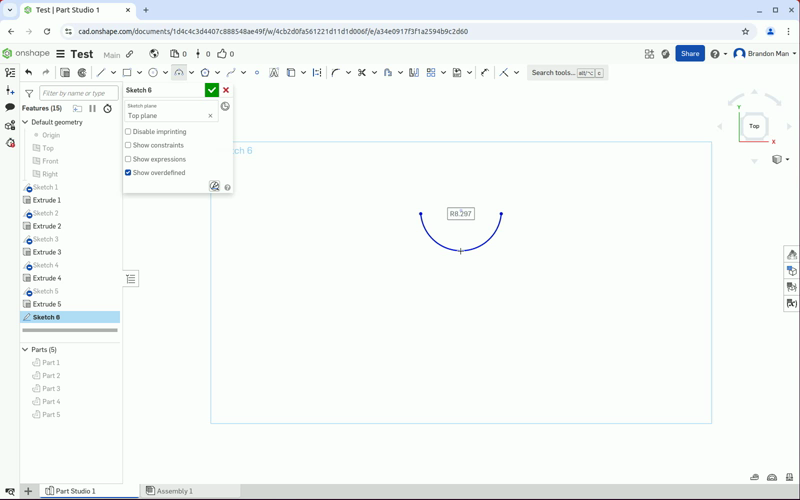
mouse_move(501, 213)
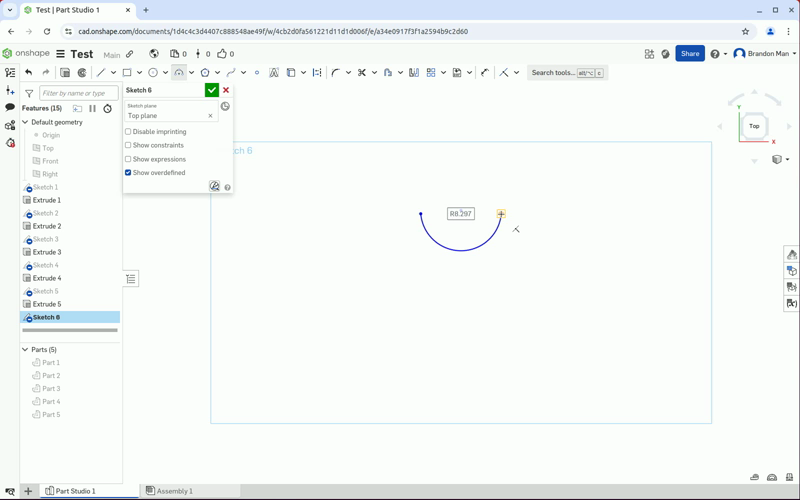
click(501, 213)
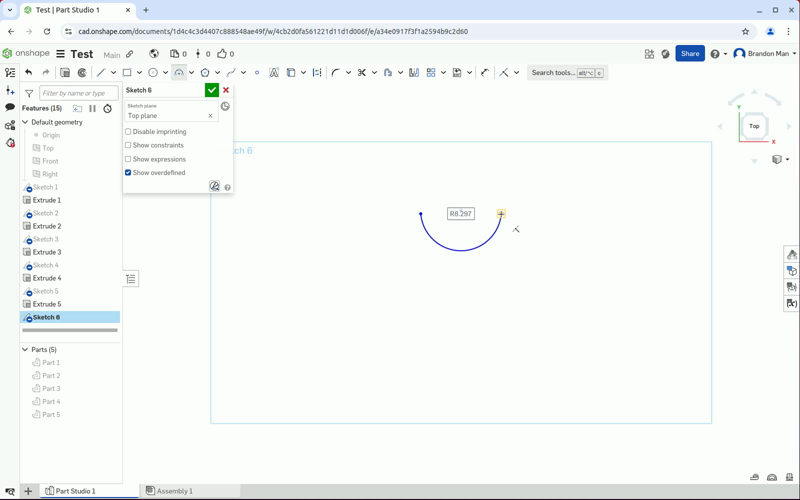
key_down(shift)
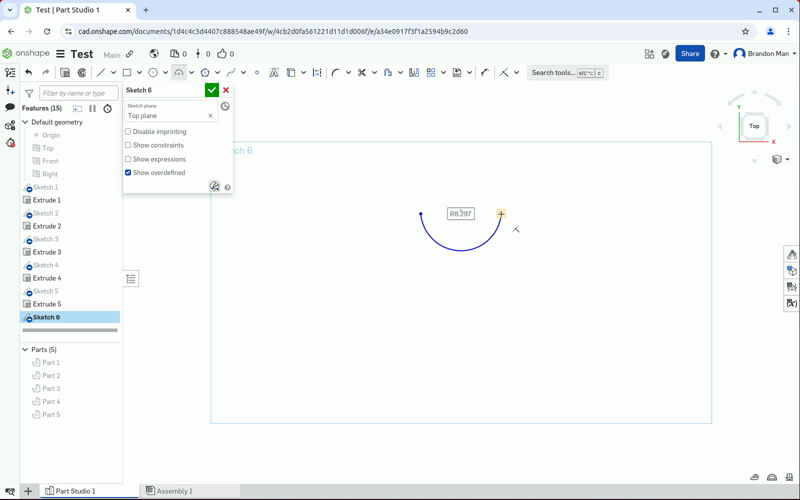
mouse_move(501, 210)
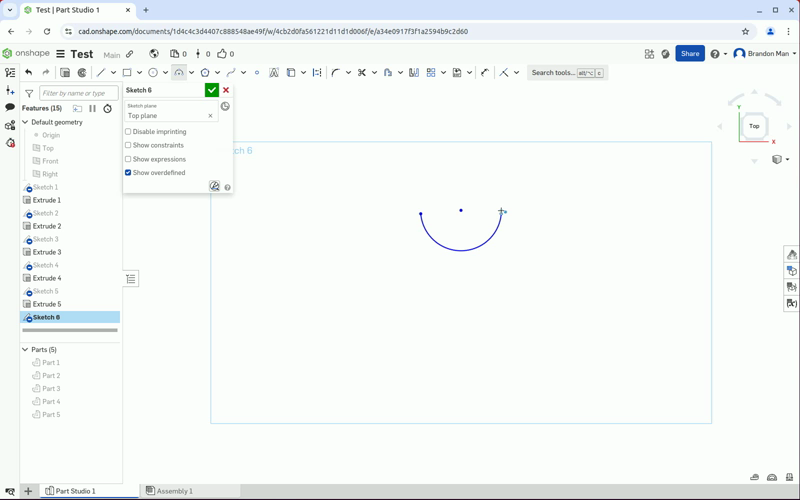
scroll(6)
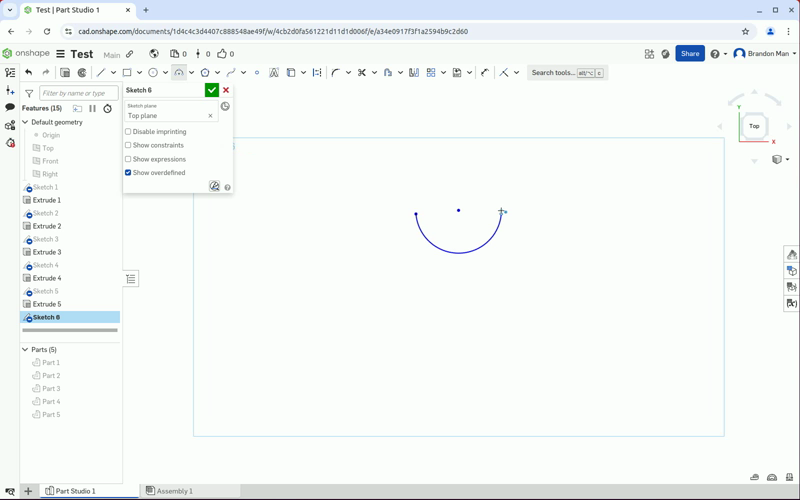
scroll(6)
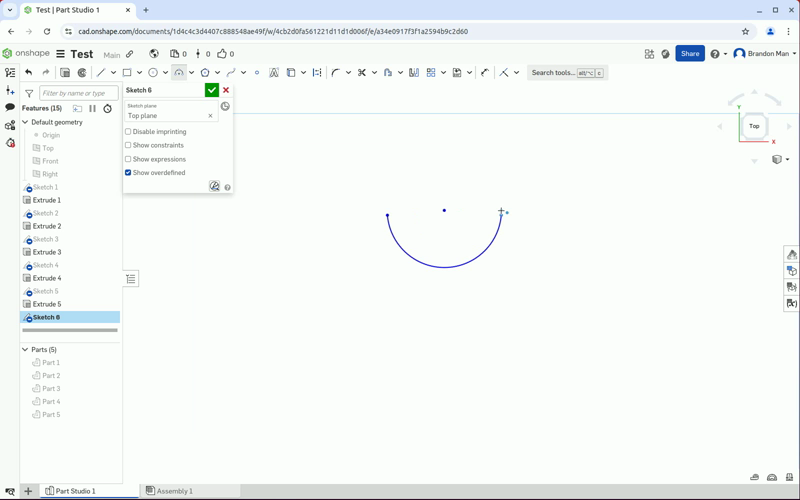
scroll(6)
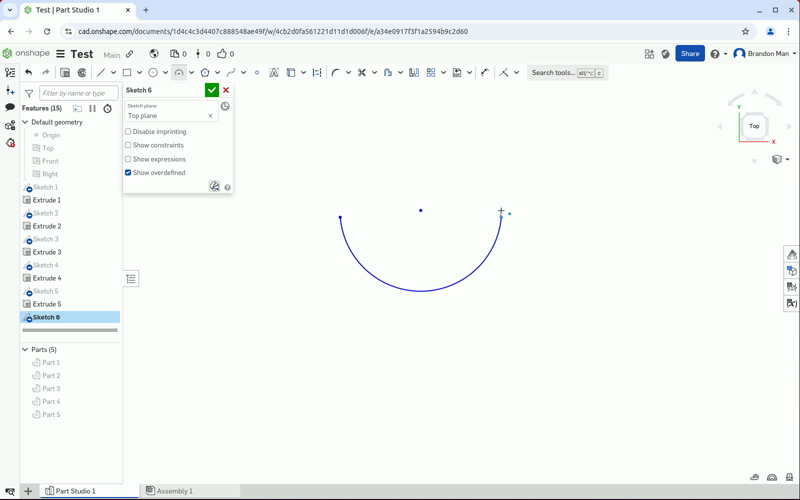
scroll(6)
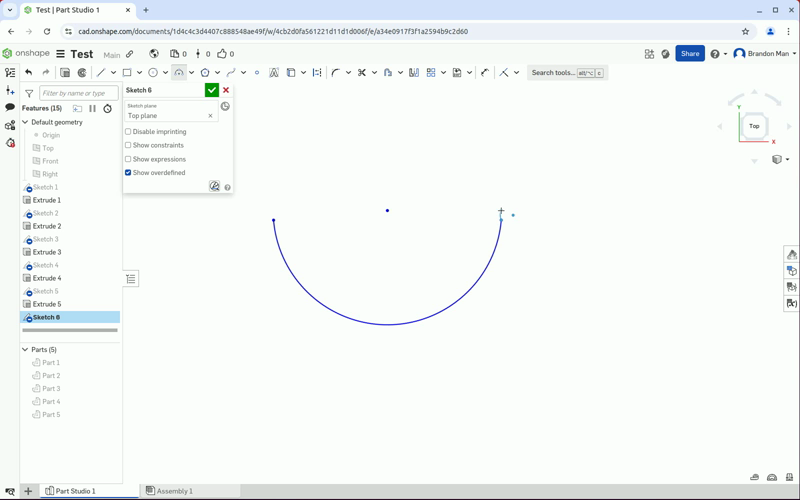
scroll(6)
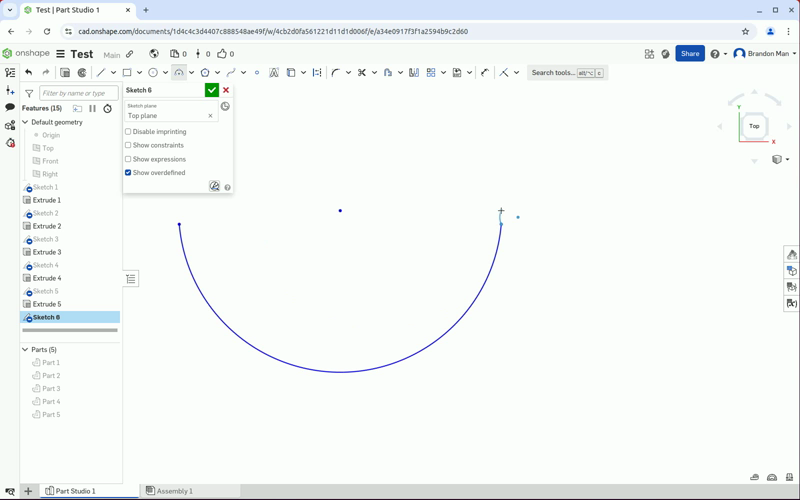
scroll(6)
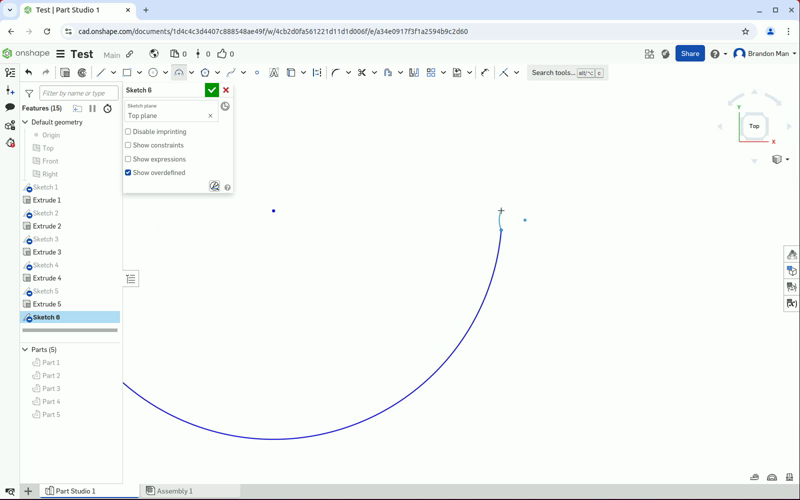
scroll(6)
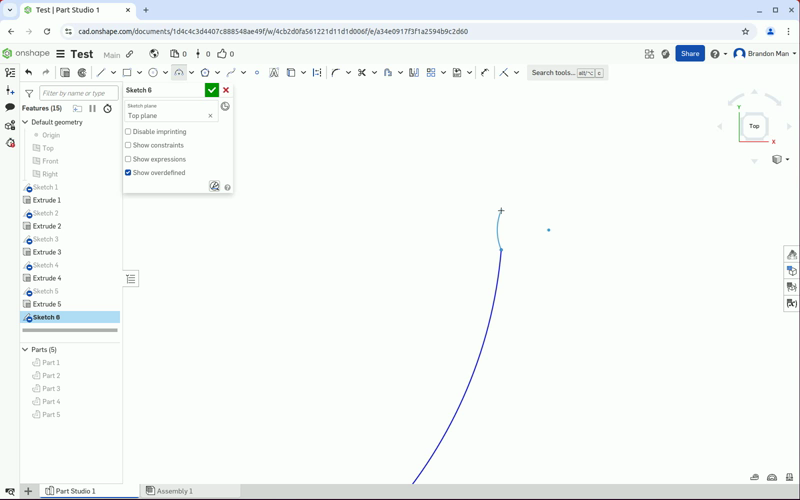
click(501, 210)
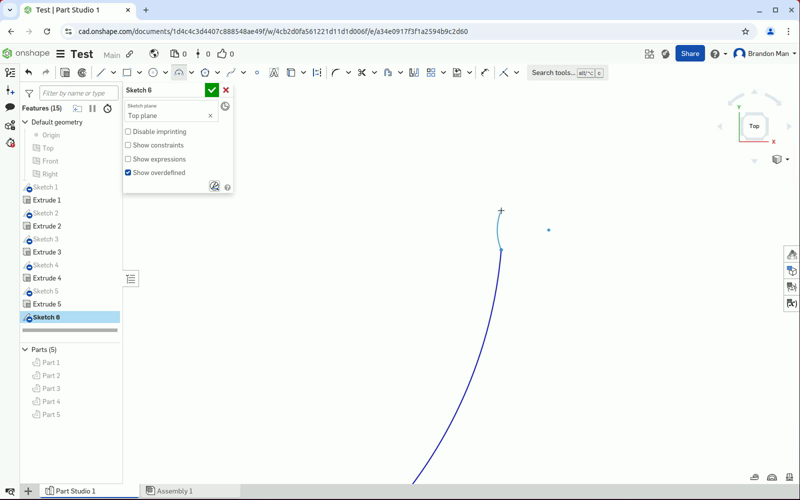
scroll(-6)
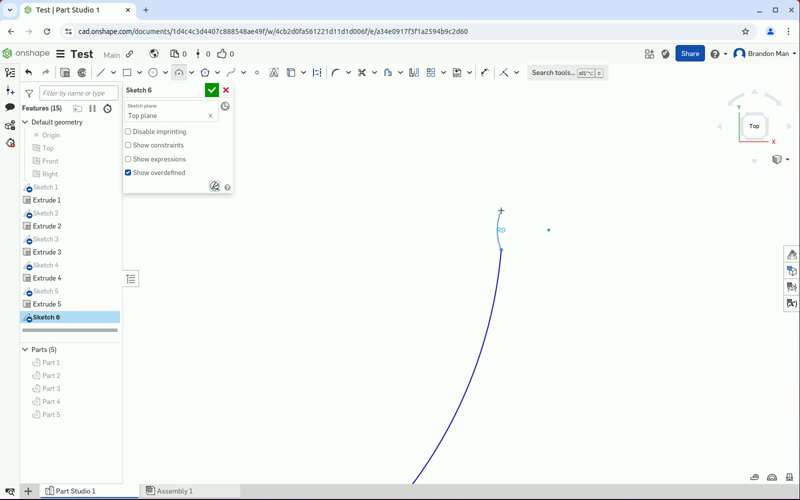
scroll(-6)
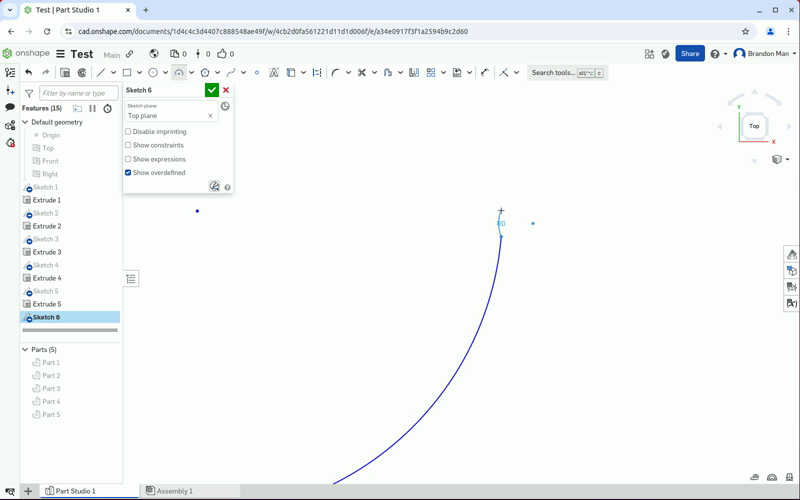
scroll(-6)
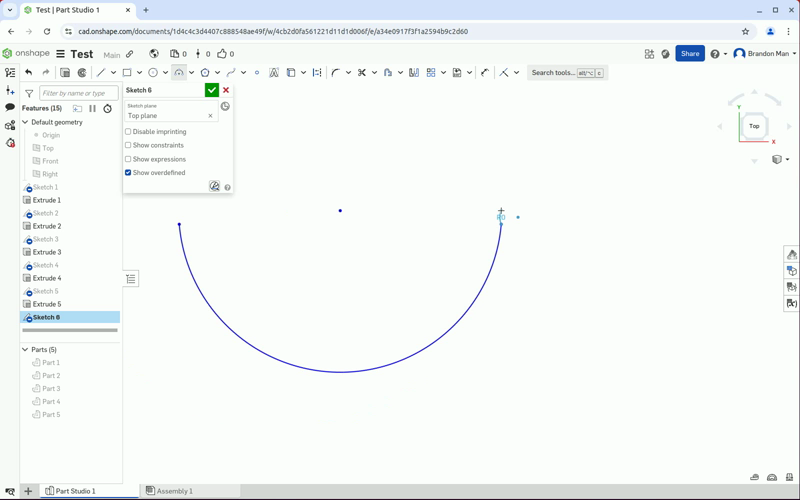
scroll(-6)
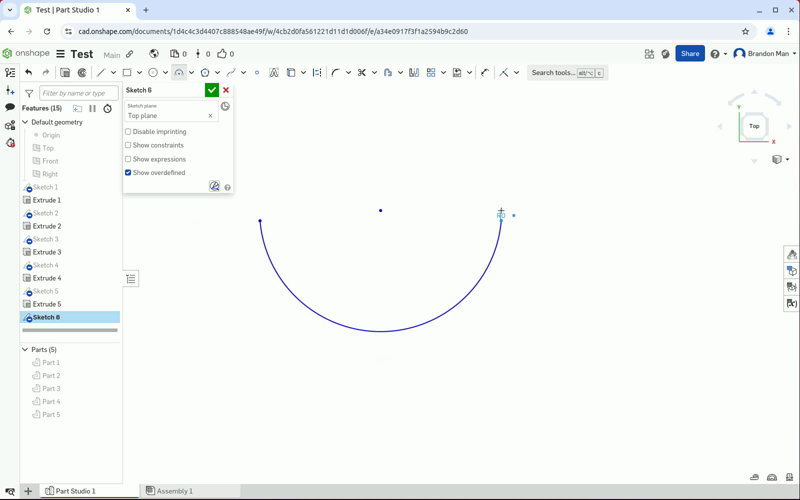
scroll(-6)
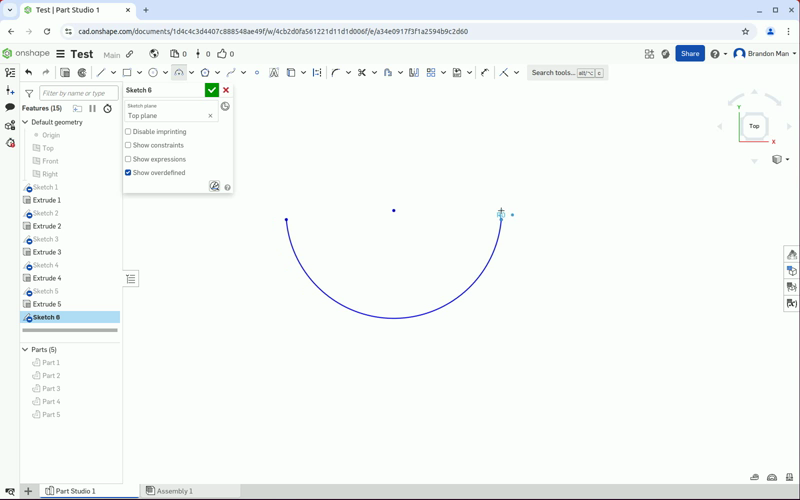
scroll(-6)
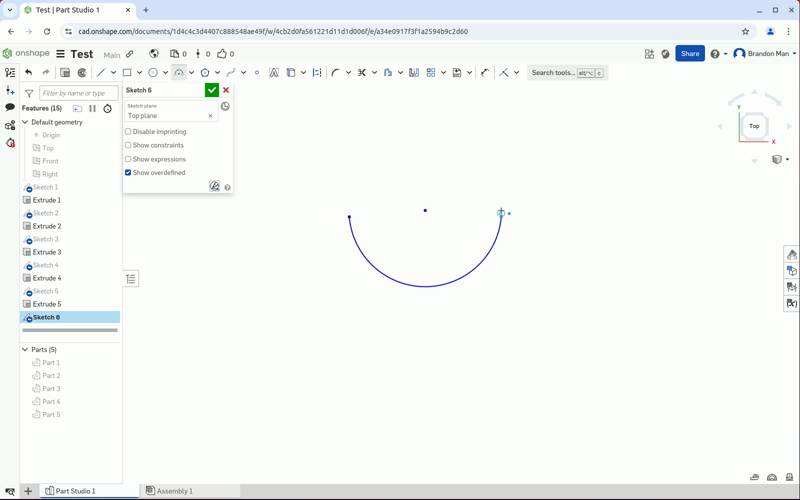
scroll(-6)
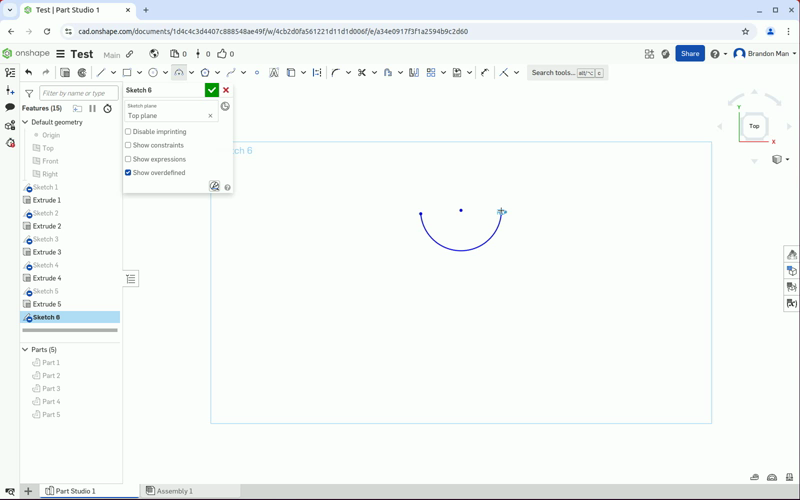
mouse_move(501, 212)
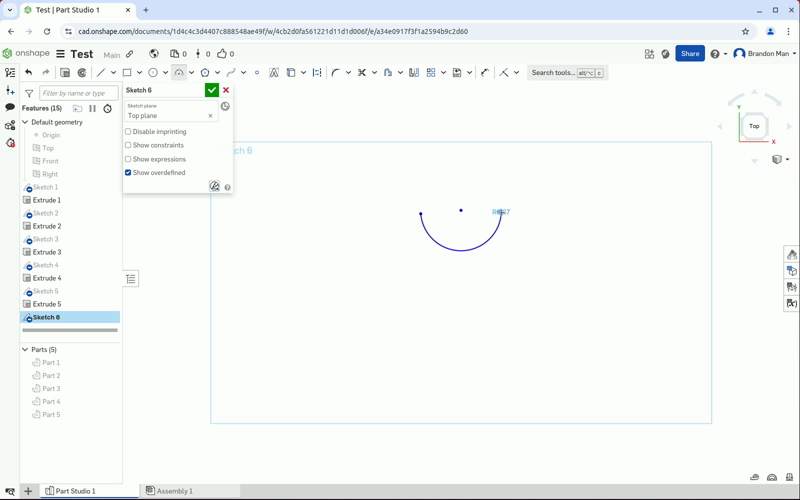
scroll(6)
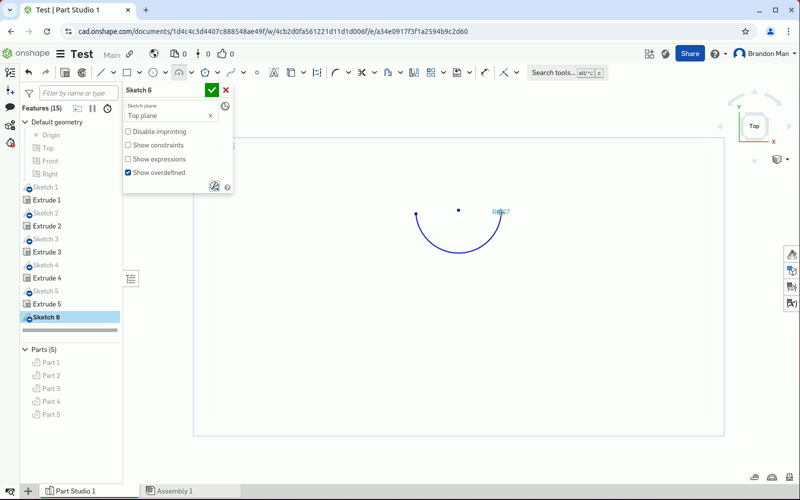
scroll(6)
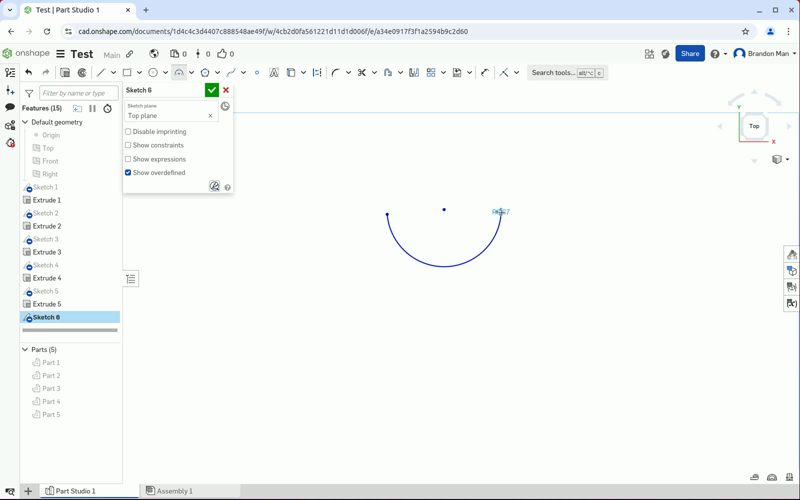
scroll(6)
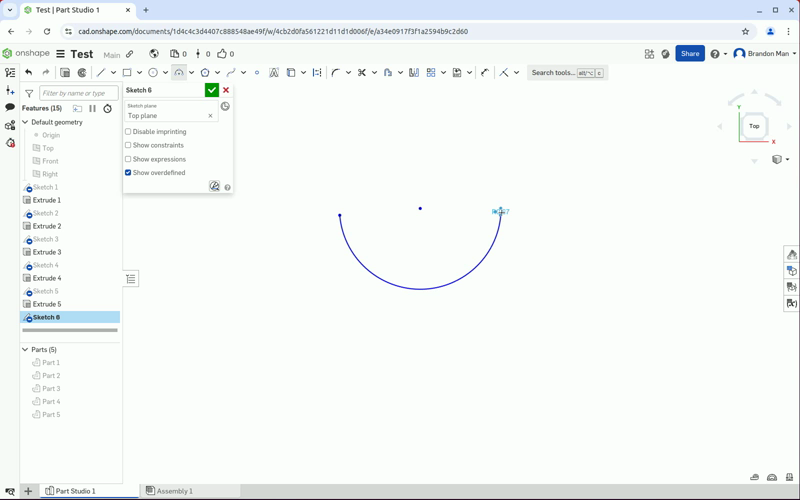
scroll(6)
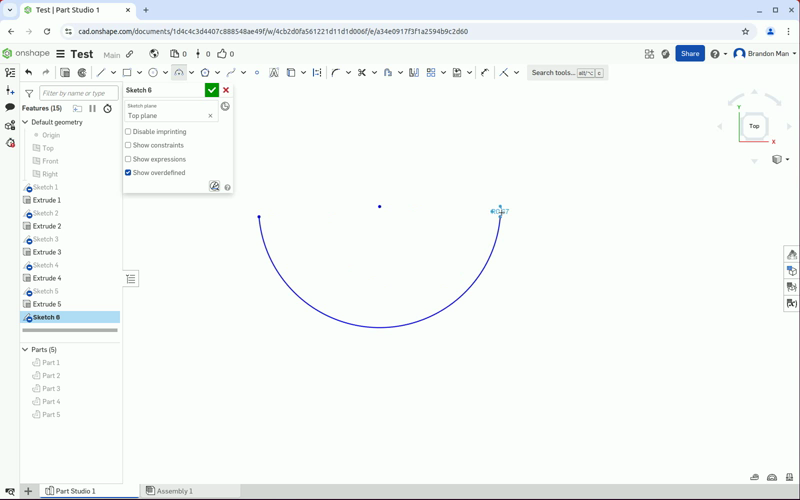
scroll(6)
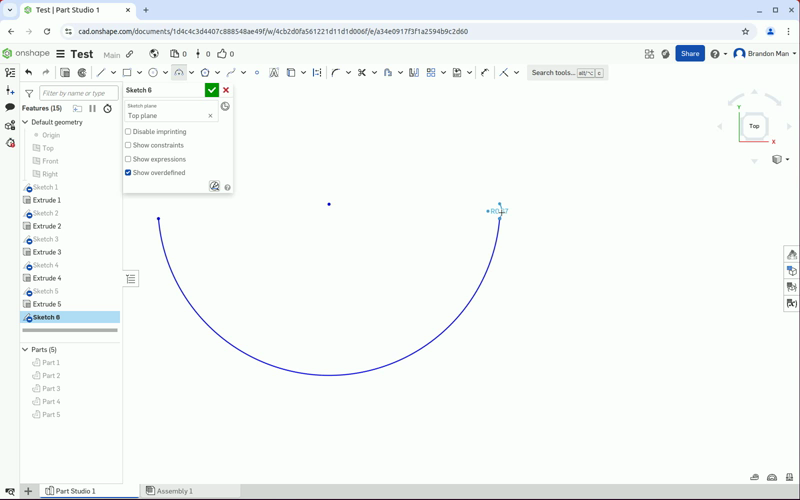
scroll(6)
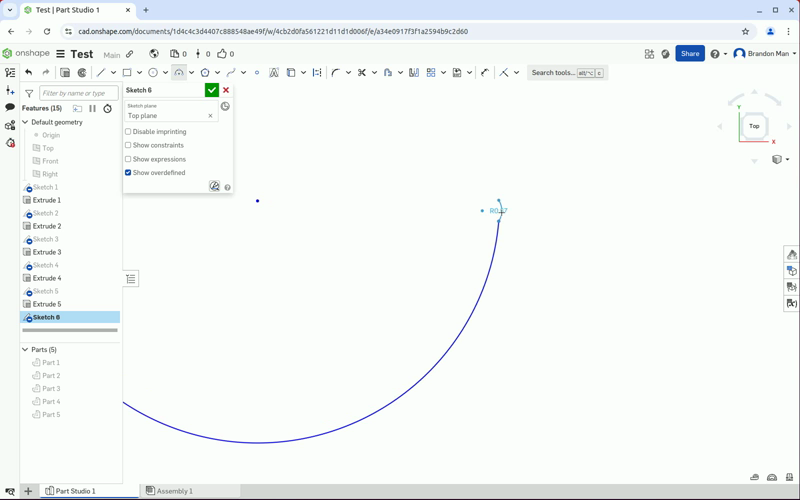
scroll(6)
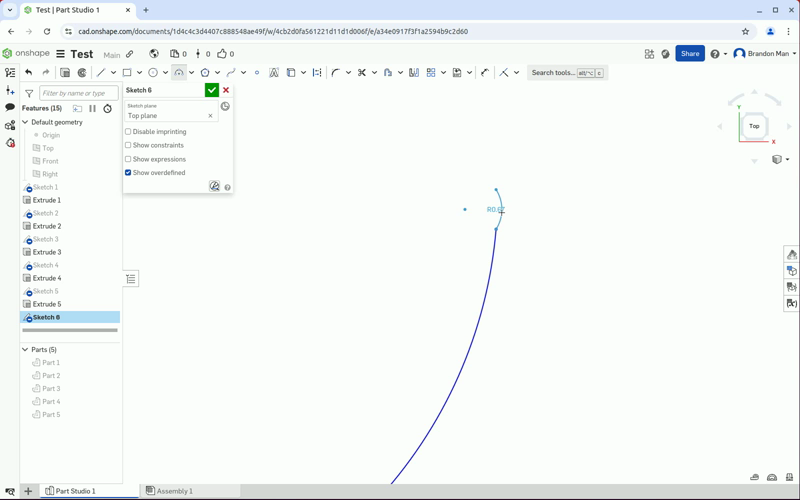
click(501, 212)
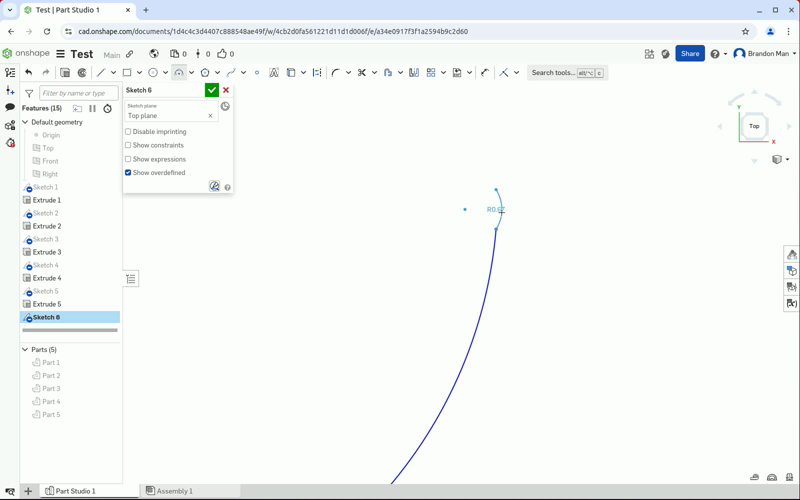
scroll(-6)
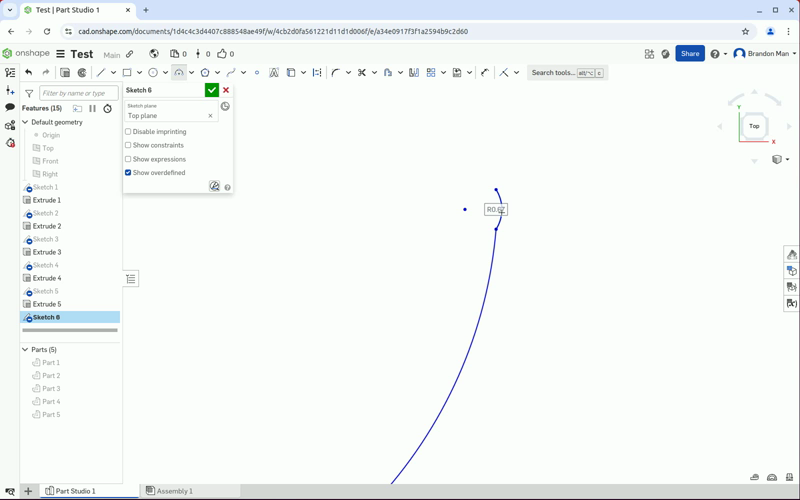
scroll(-6)
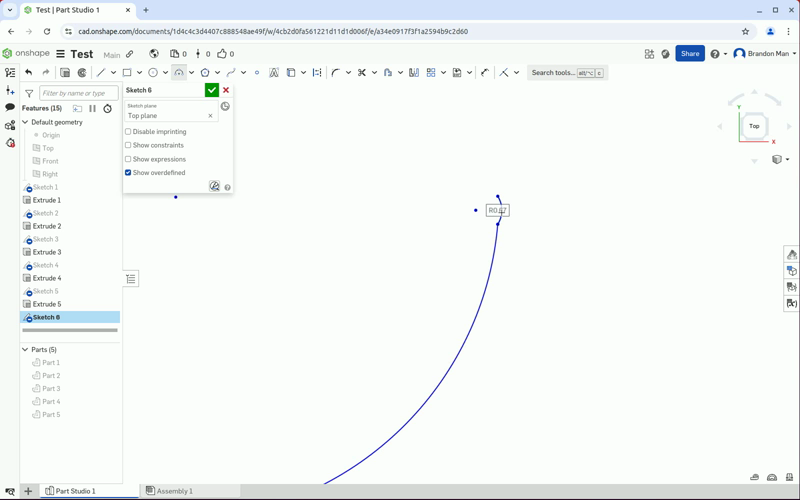
scroll(-6)
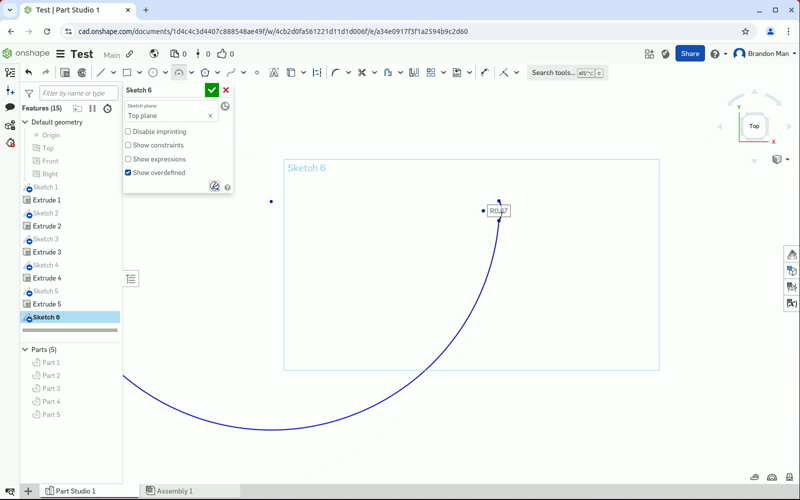
scroll(-6)
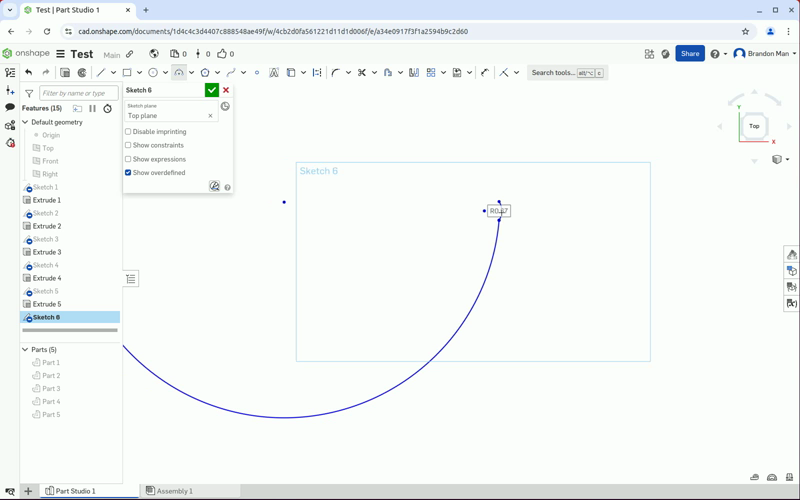
scroll(-6)
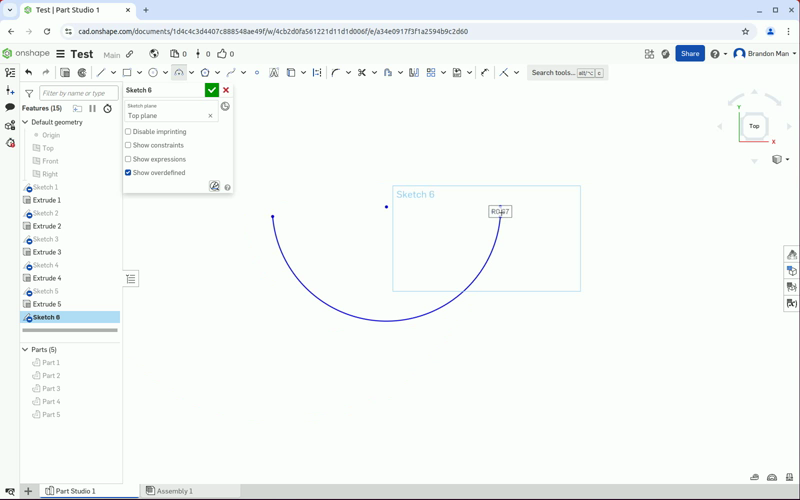
scroll(-6)
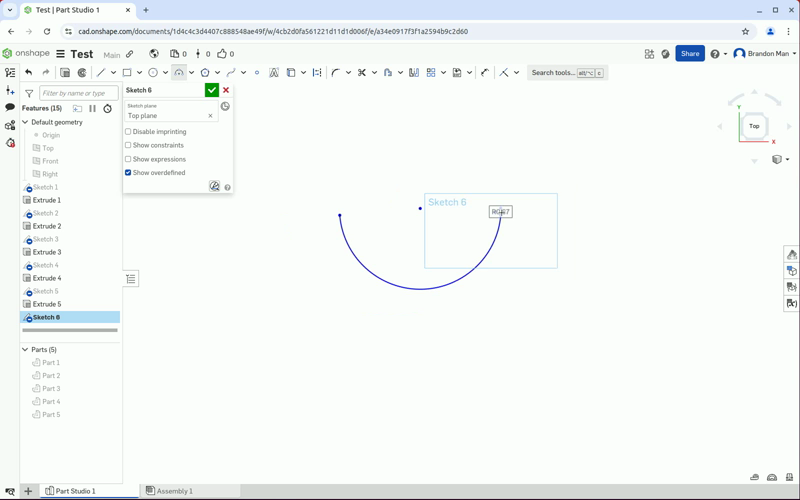
scroll(-6)
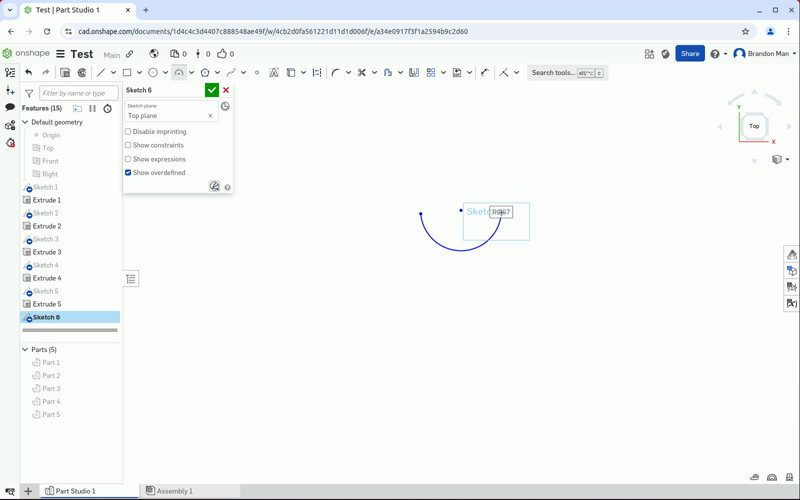
key_up(shift)
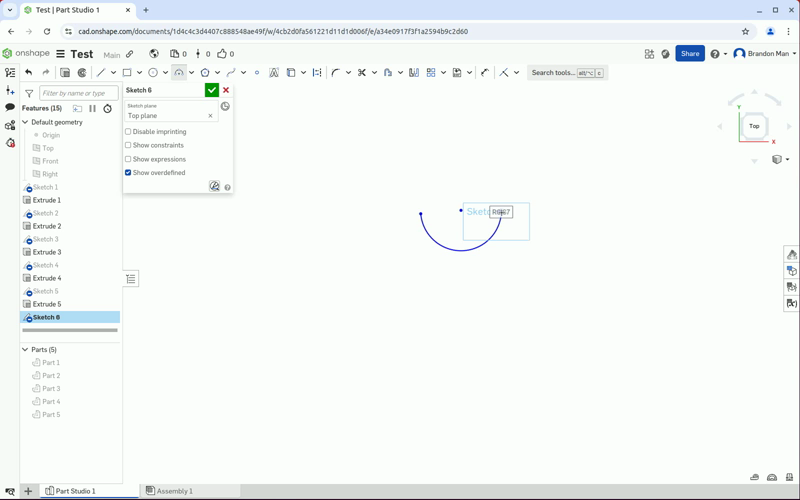
mouse_move(501, 210)
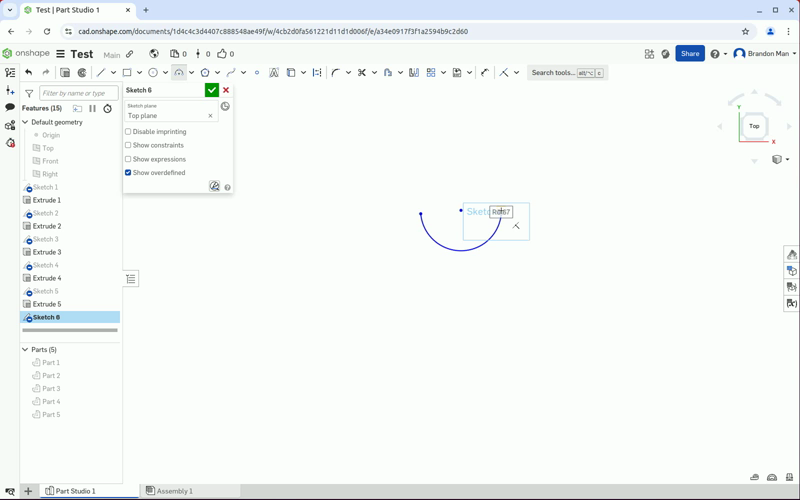
scroll(6)
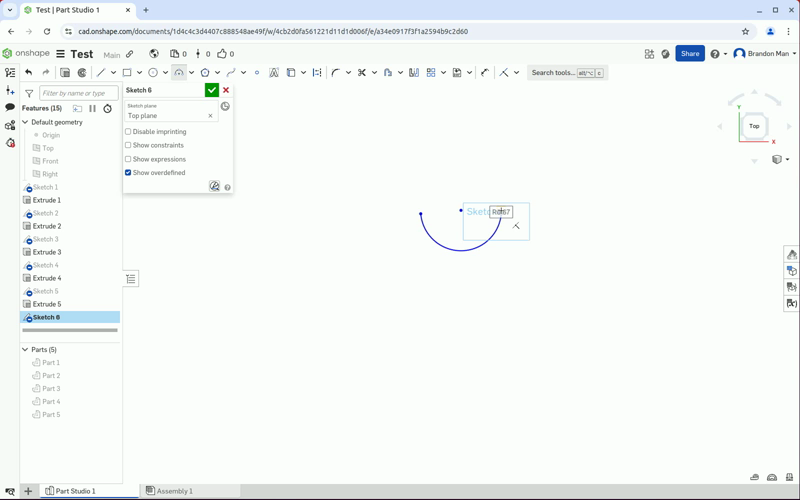
scroll(6)
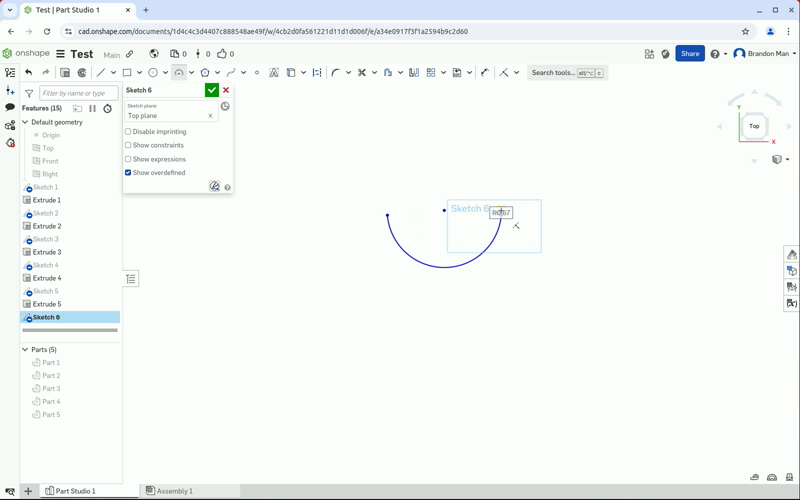
scroll(6)
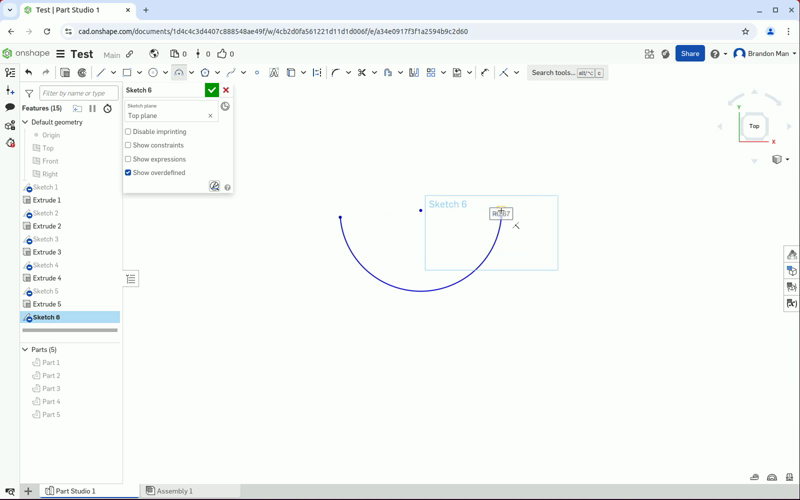
scroll(6)
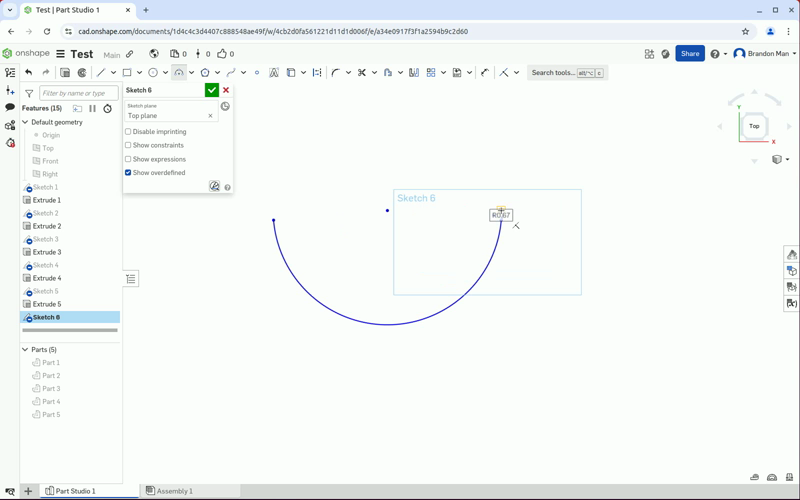
scroll(6)
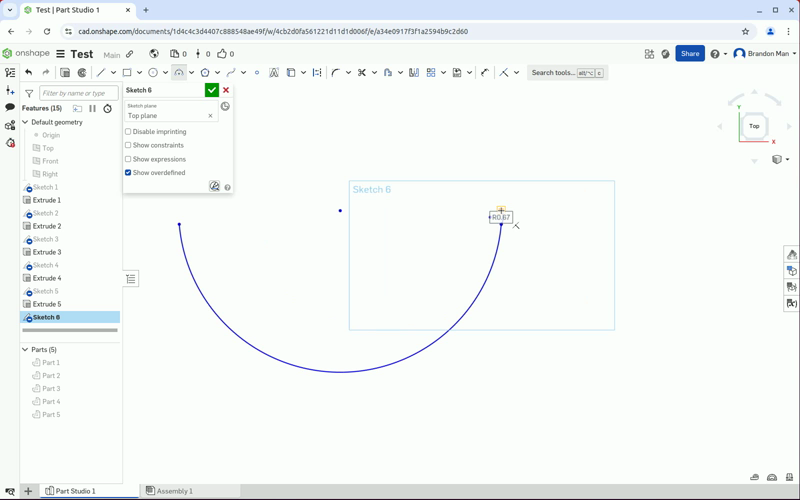
scroll(6)
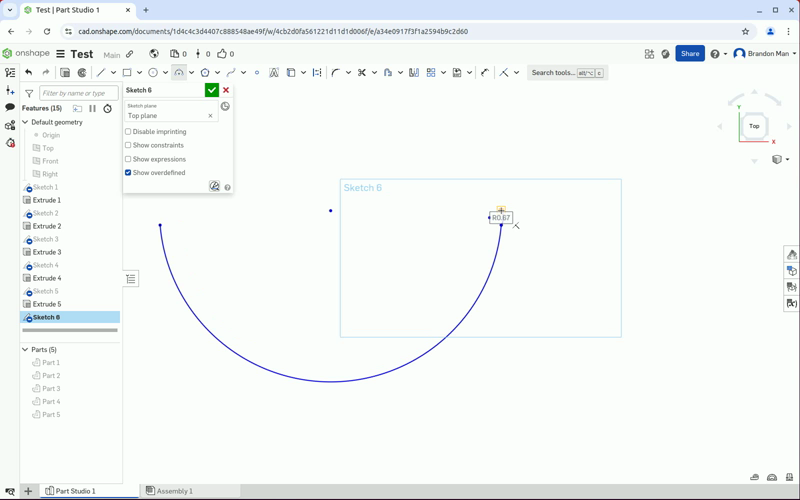
scroll(6)
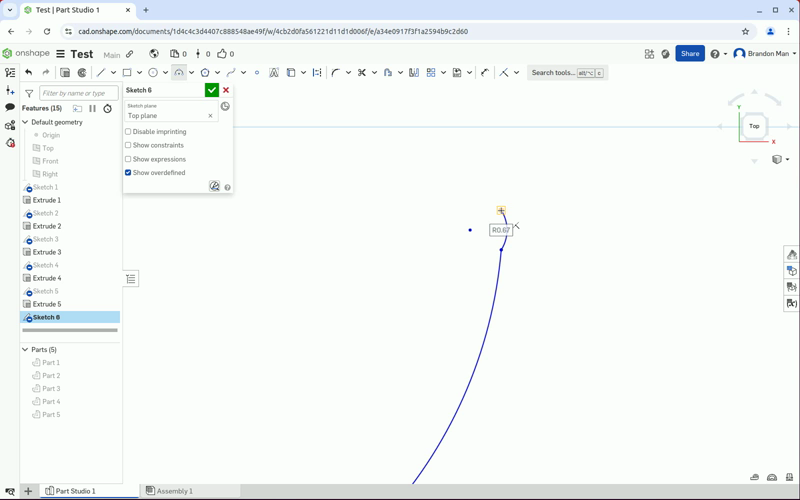
click(501, 210)
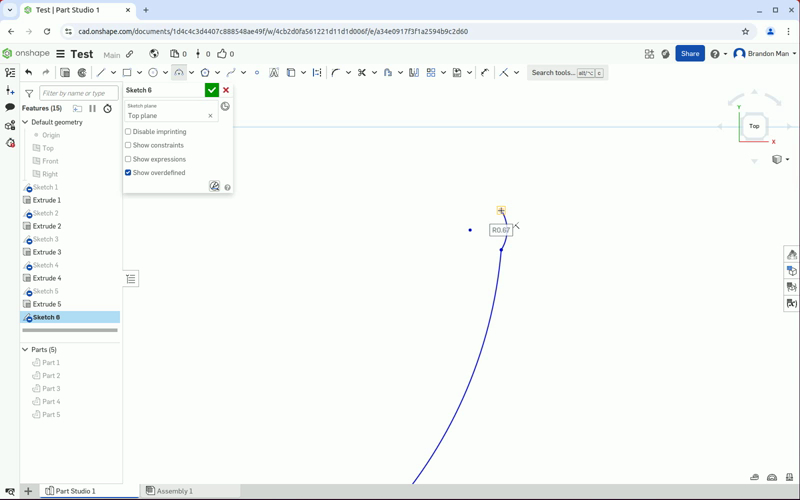
scroll(-6)
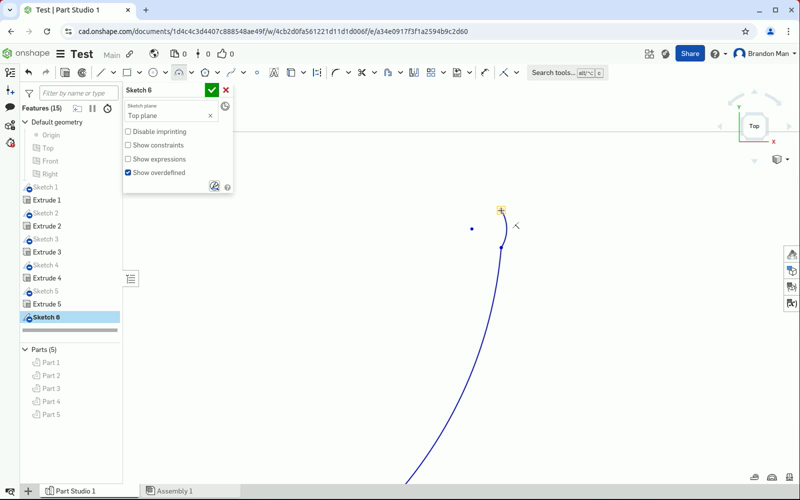
scroll(-6)
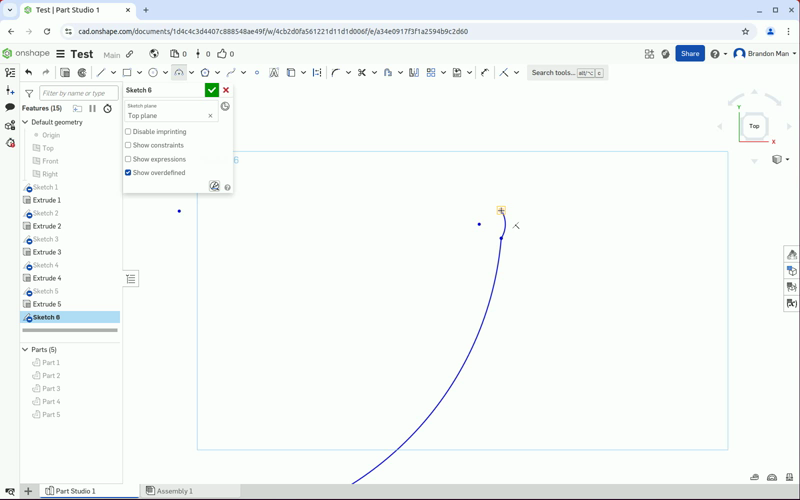
scroll(-6)
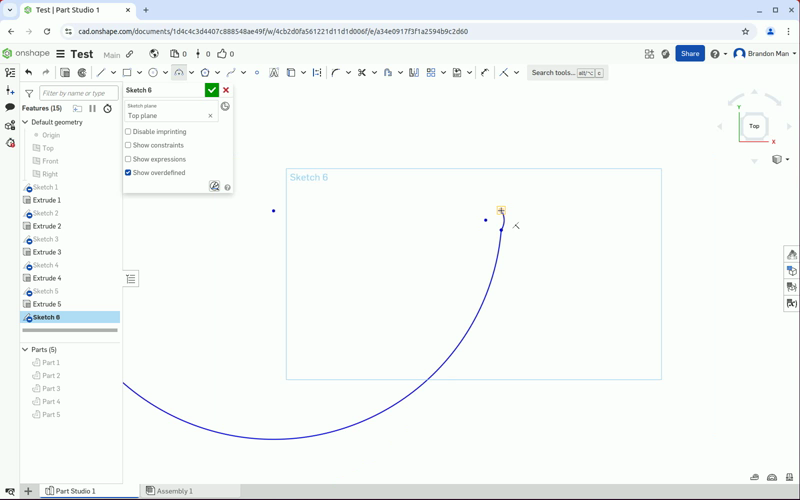
scroll(-6)
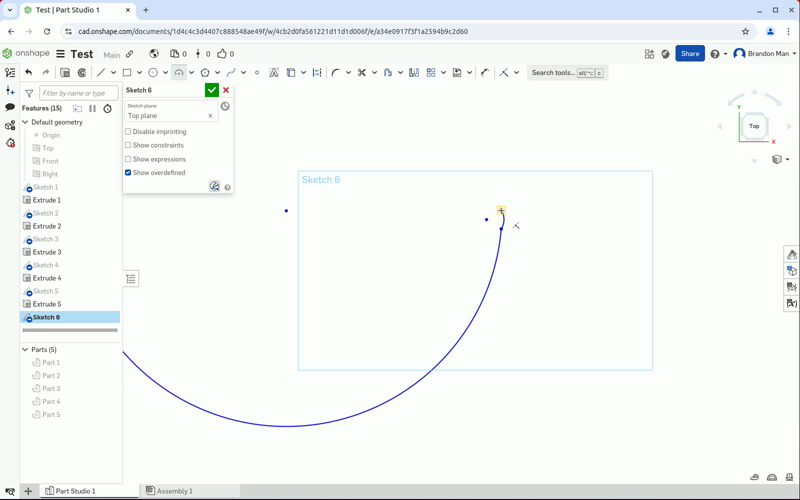
scroll(-6)
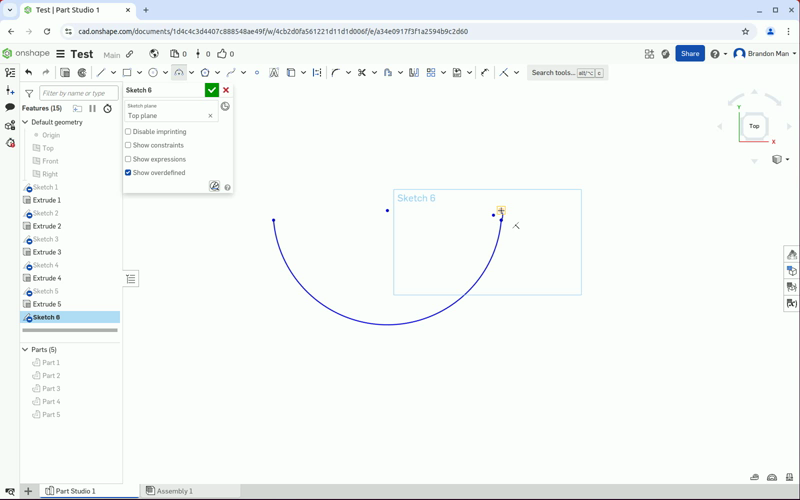
scroll(-6)
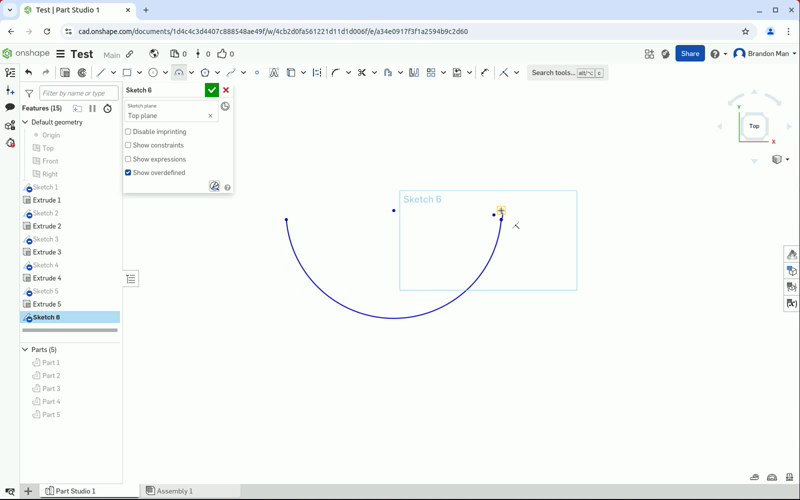
scroll(-6)
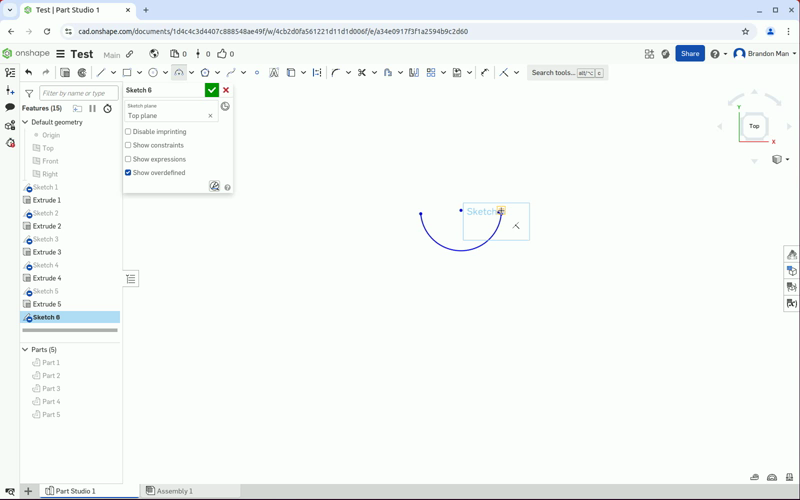
key_down(shift)
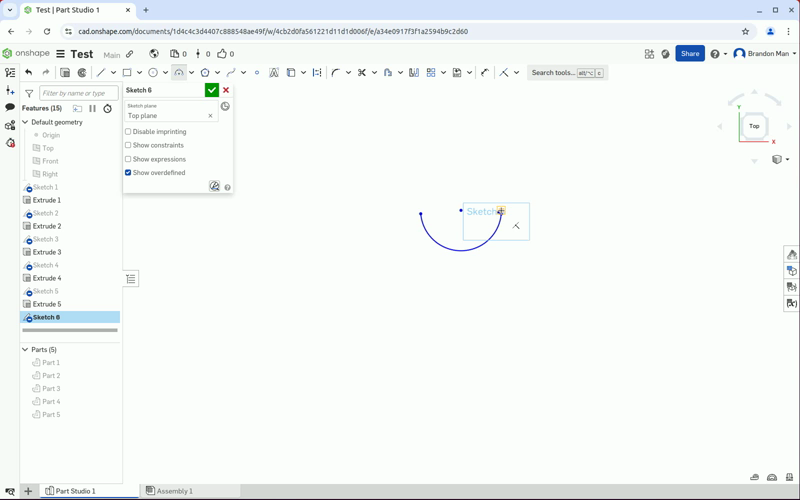
mouse_move(420, 210)
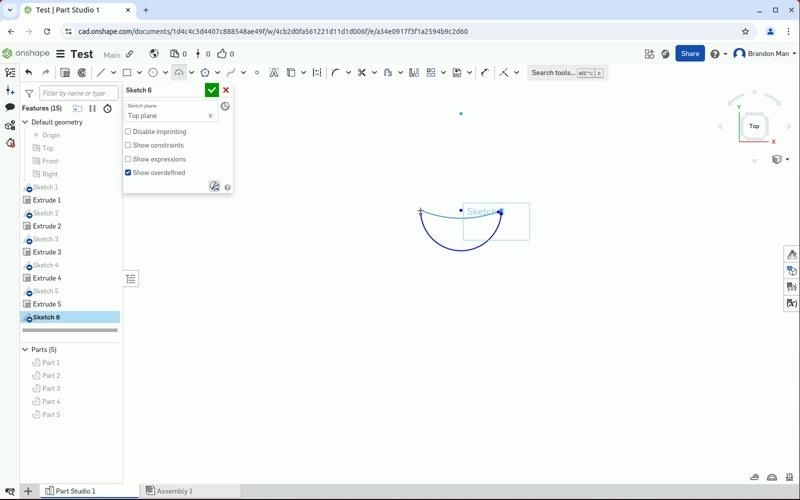
scroll(6)
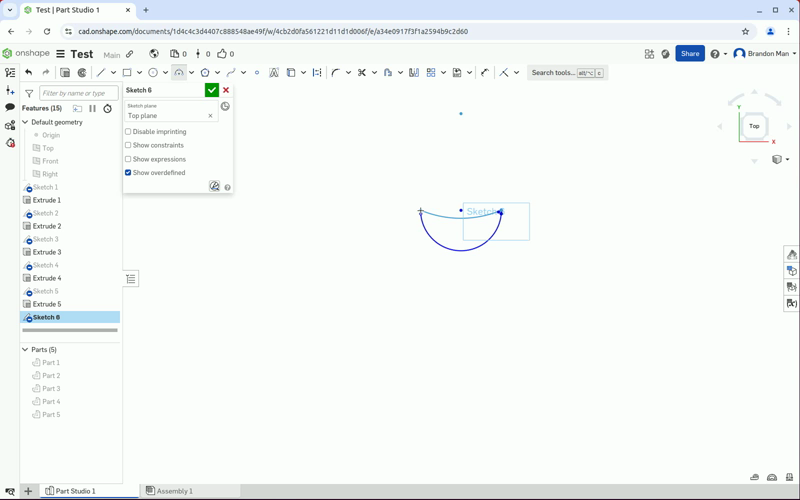
scroll(6)
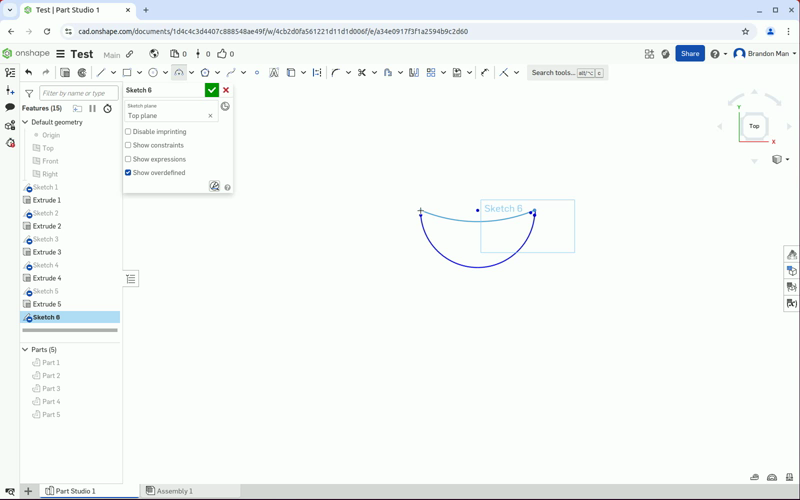
scroll(6)
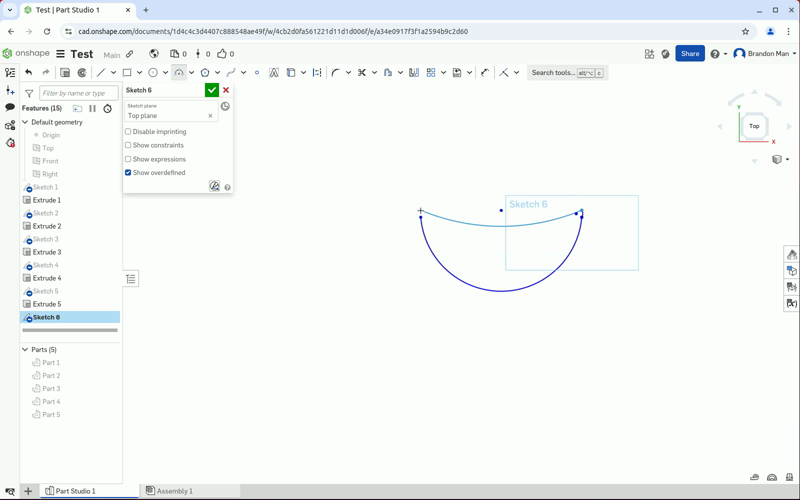
scroll(6)
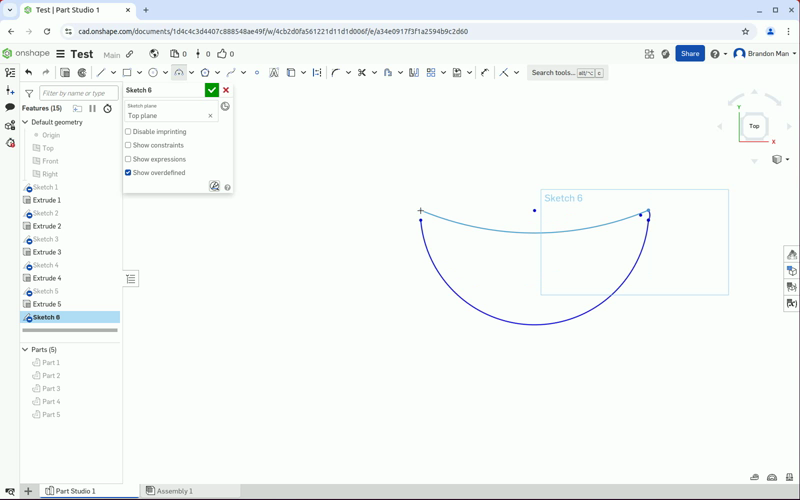
scroll(6)
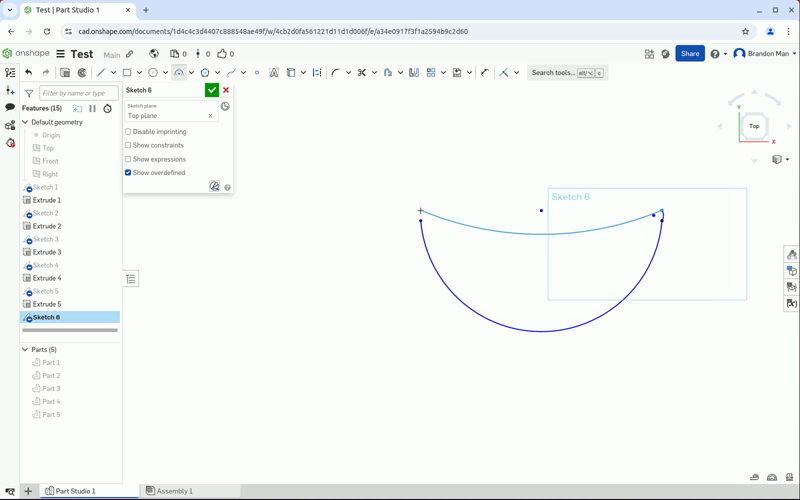
scroll(6)
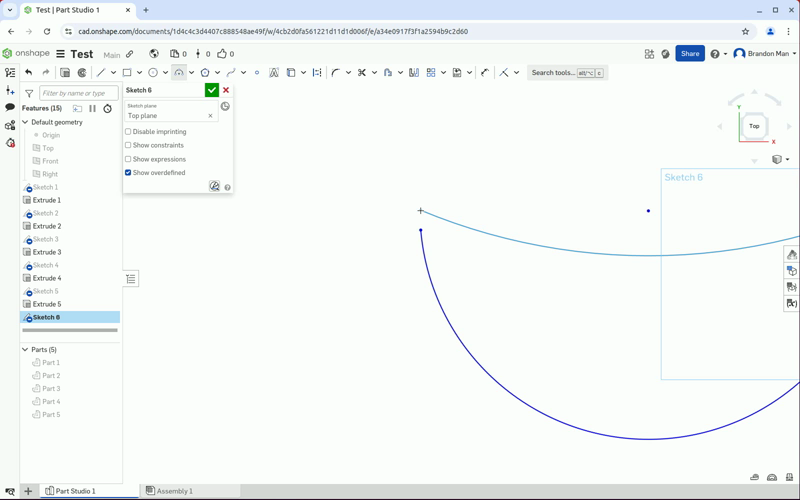
scroll(6)
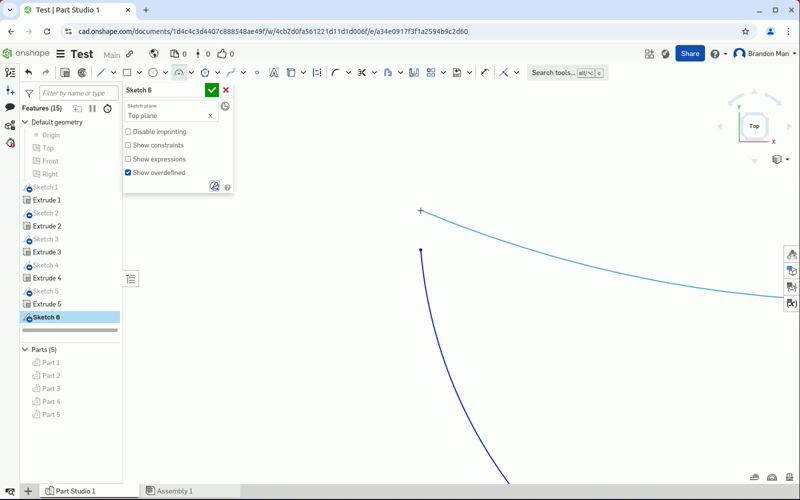
click(420, 210)
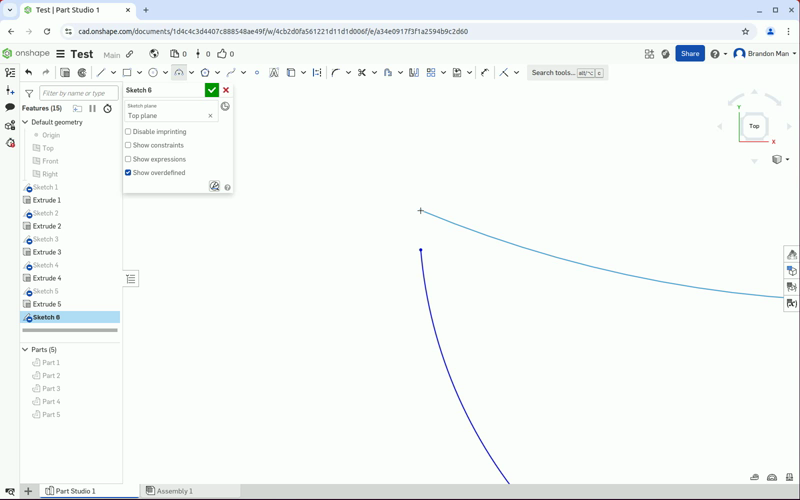
scroll(-6)
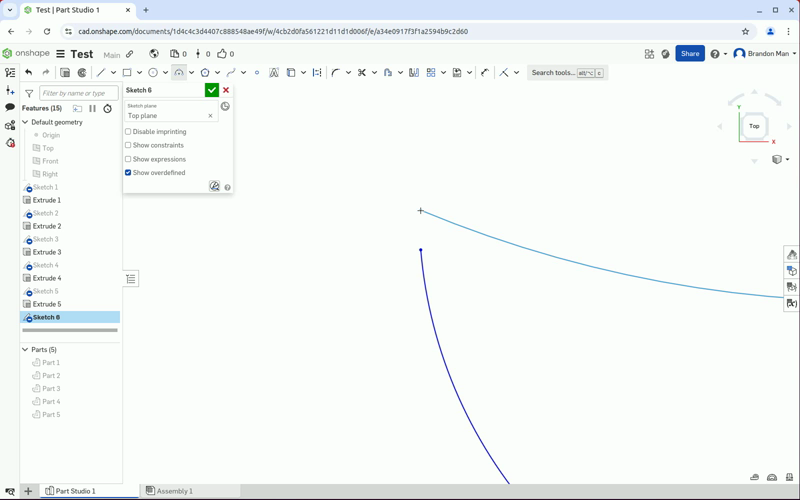
scroll(-6)
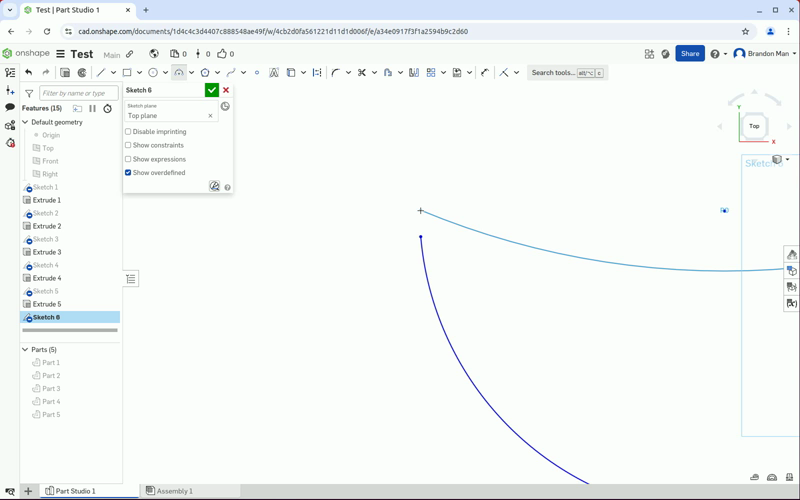
scroll(-6)
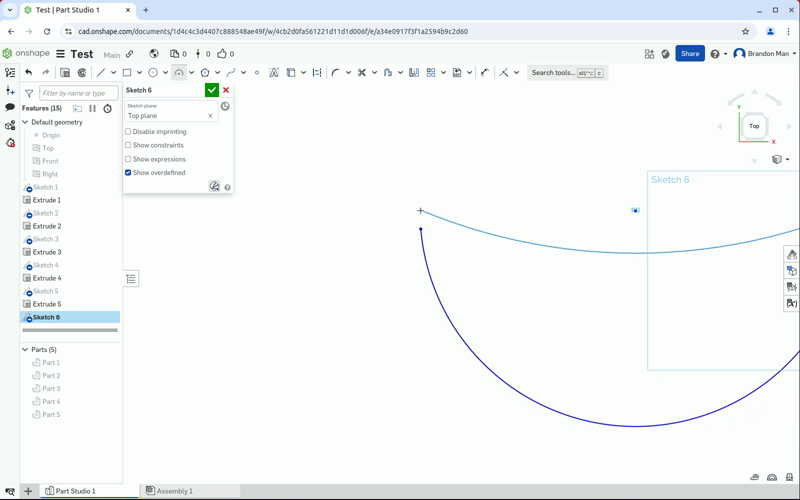
scroll(-6)
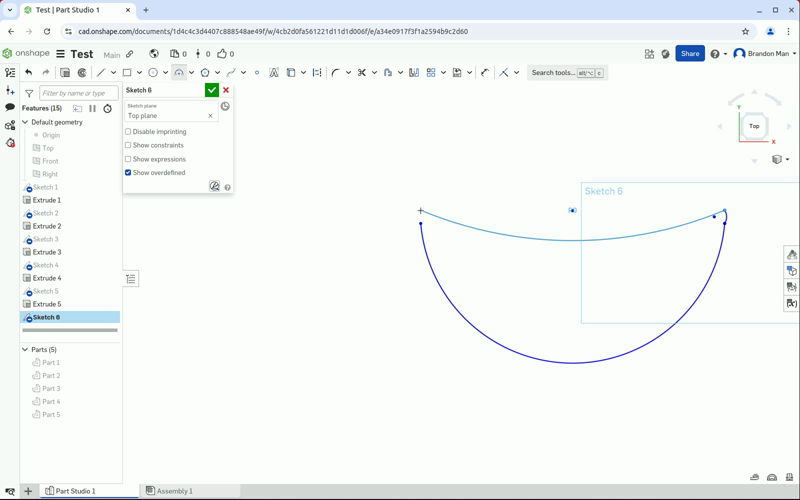
scroll(-6)
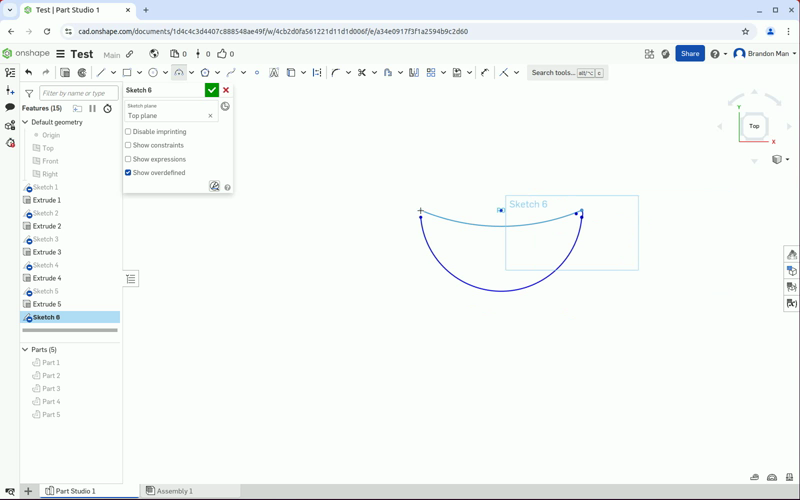
scroll(-6)
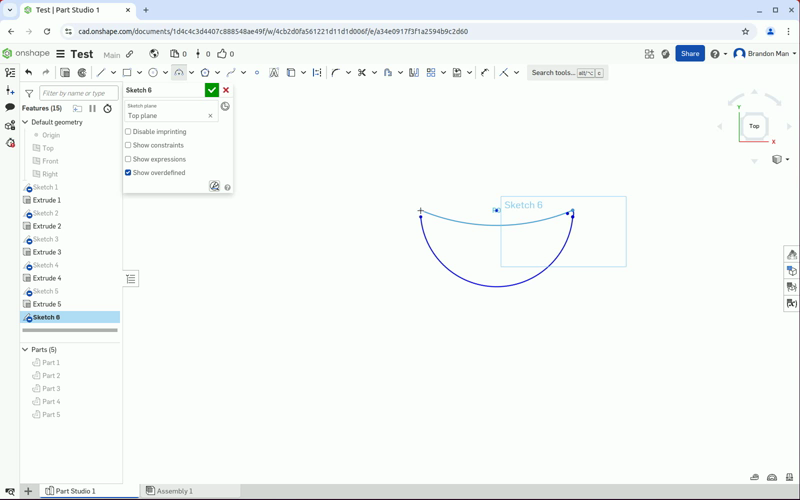
scroll(-6)
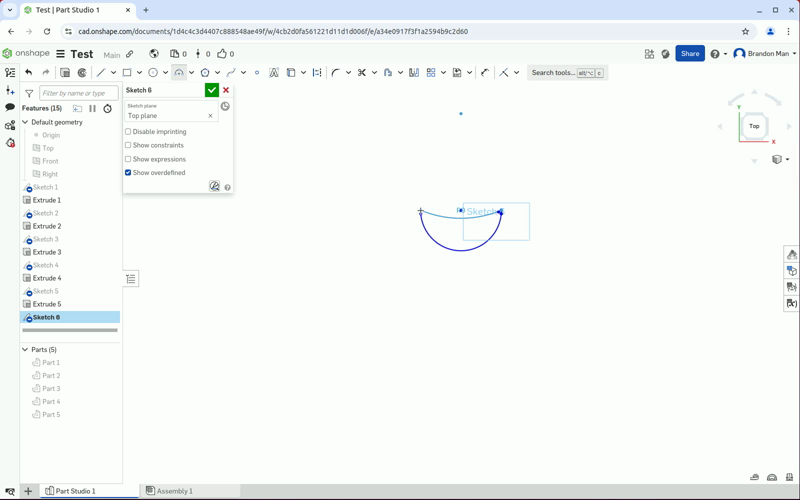
mouse_move(460, 170)
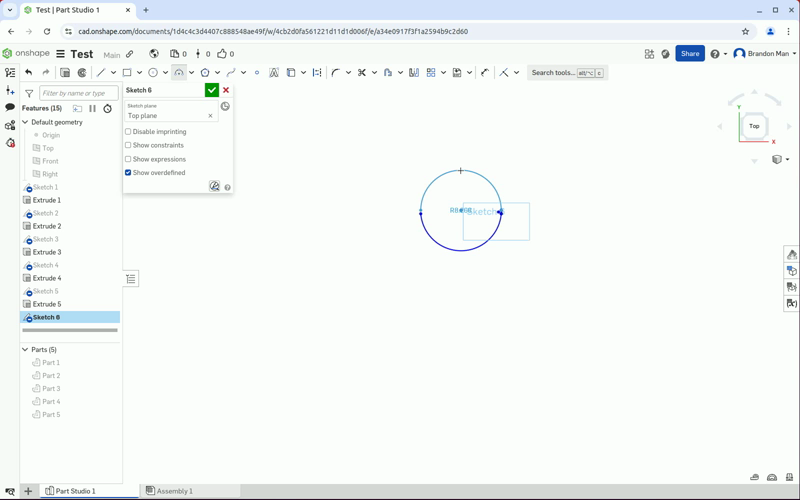
click(460, 170)
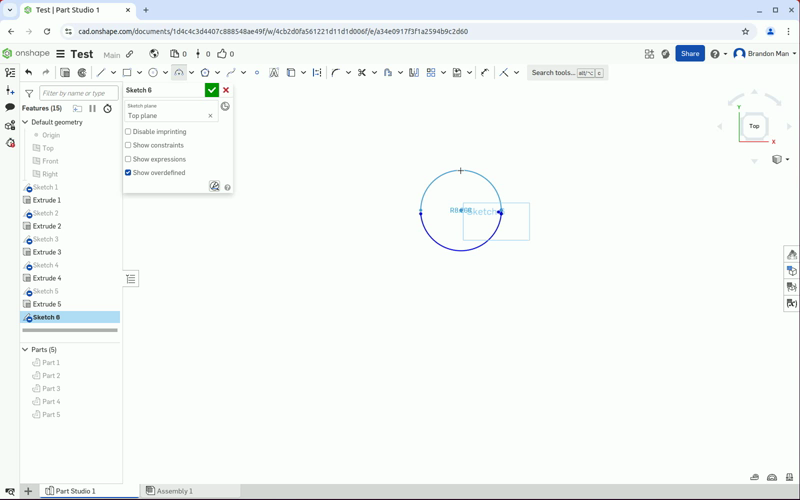
key_up(shift)
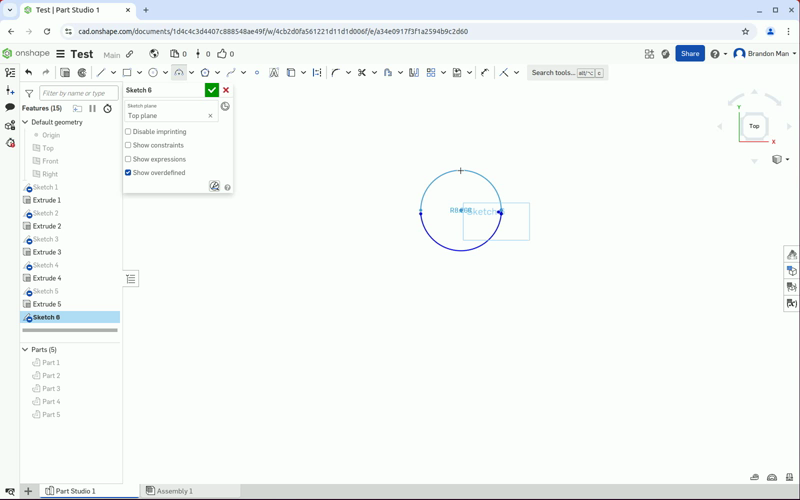
mouse_move(420, 210)
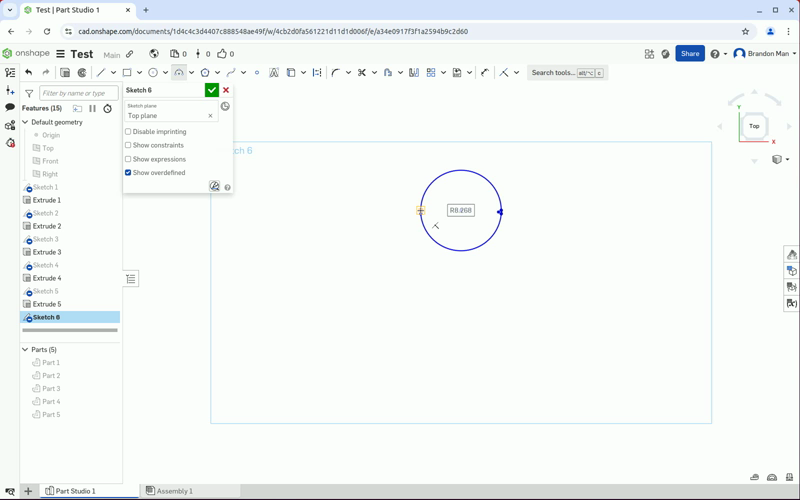
scroll(6)
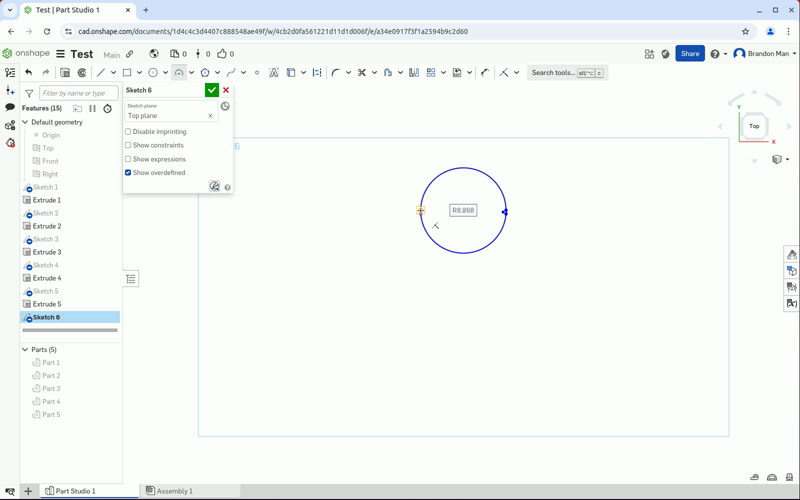
scroll(6)
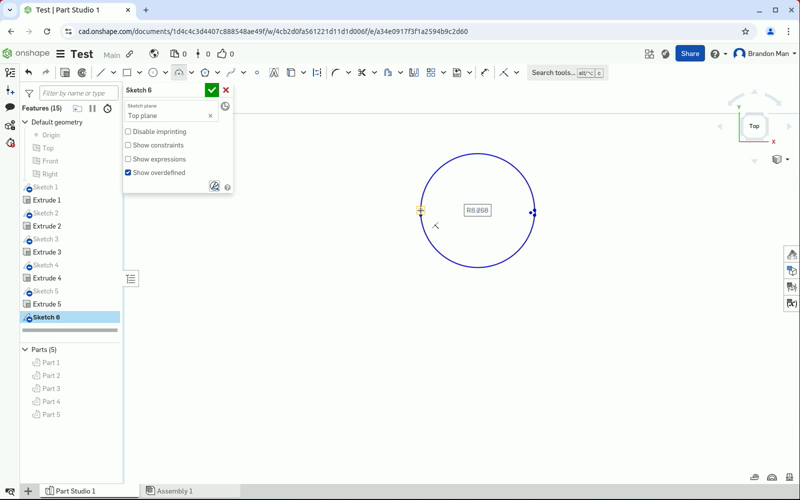
scroll(6)
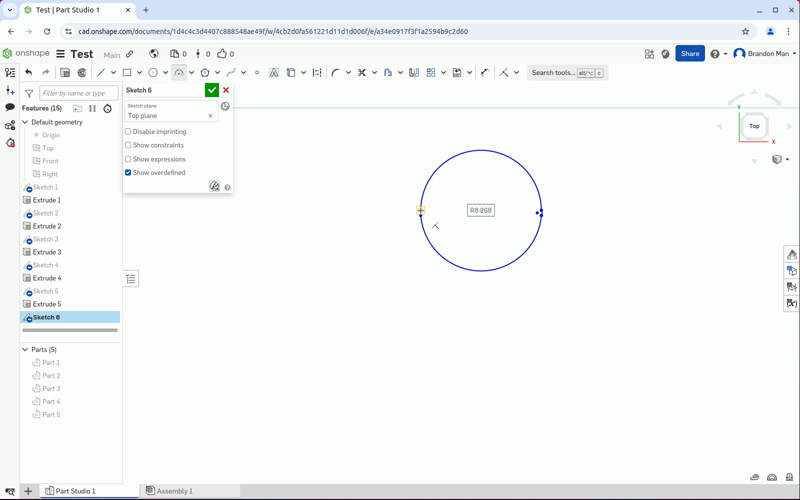
scroll(6)
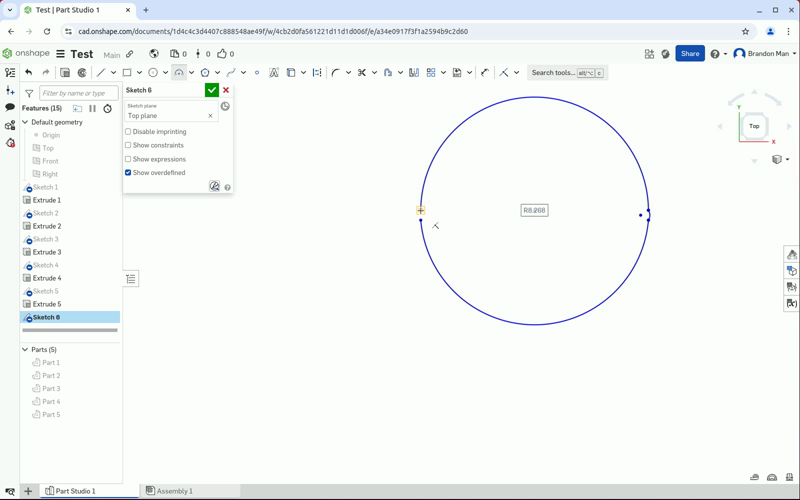
scroll(6)
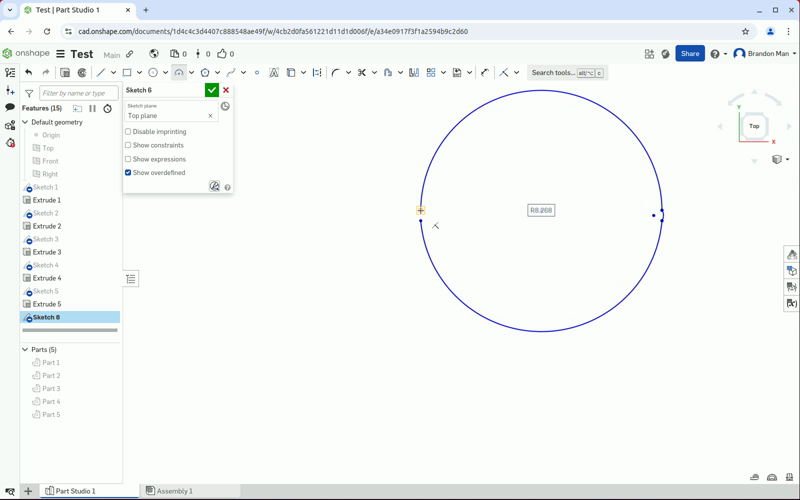
scroll(6)
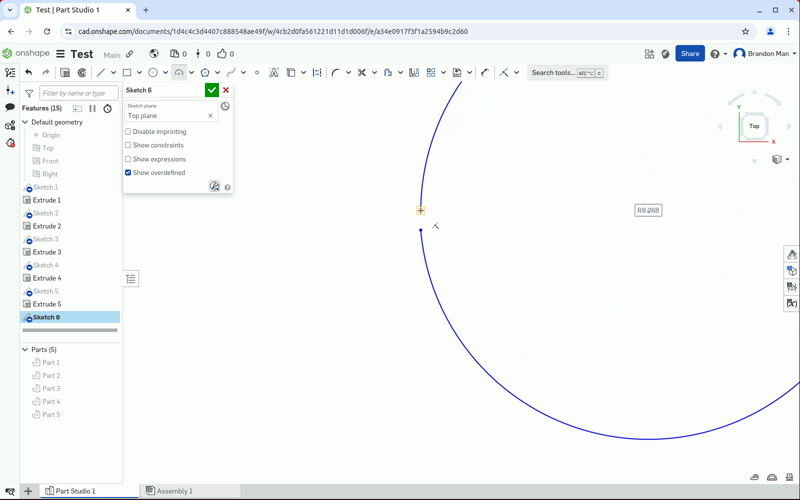
scroll(6)
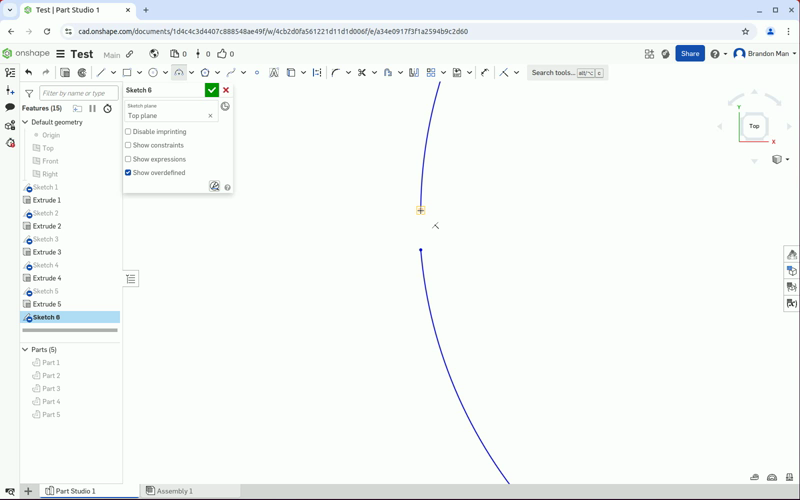
click(420, 210)
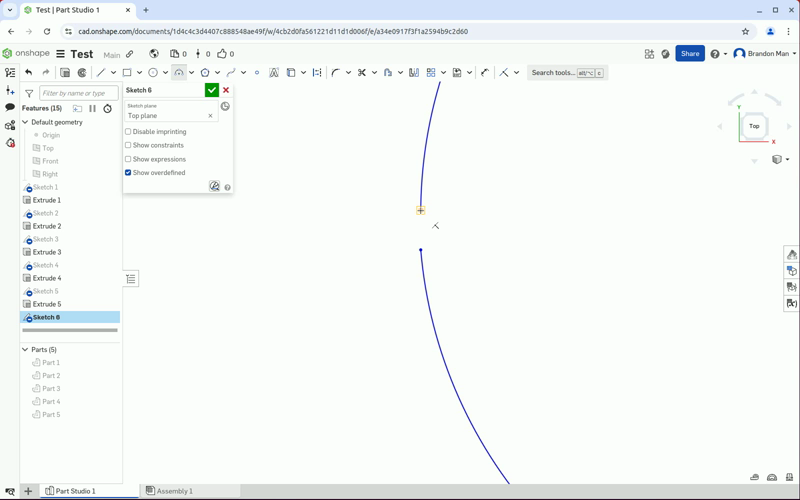
scroll(-6)
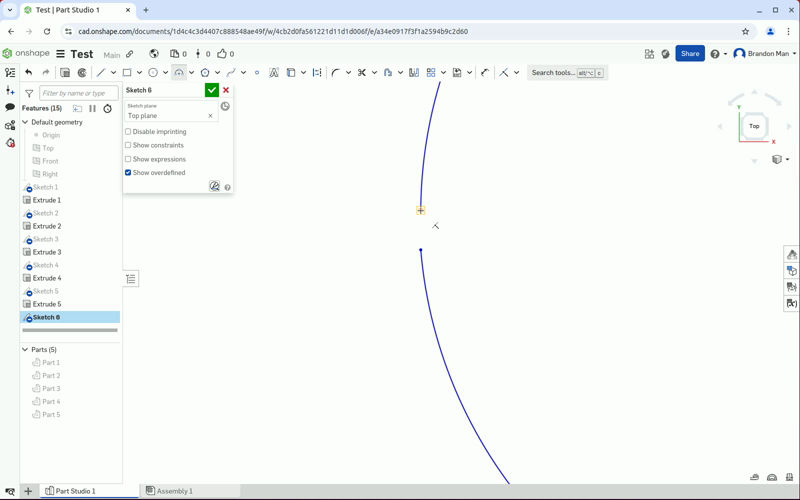
scroll(-6)
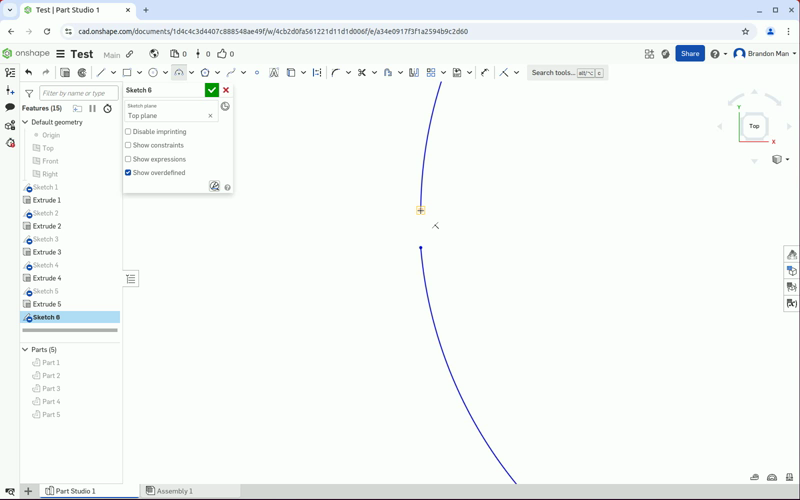
scroll(-6)
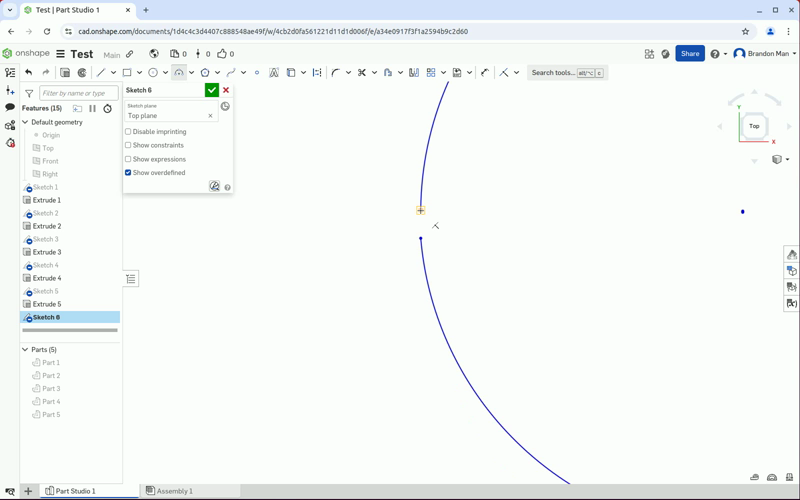
scroll(-6)
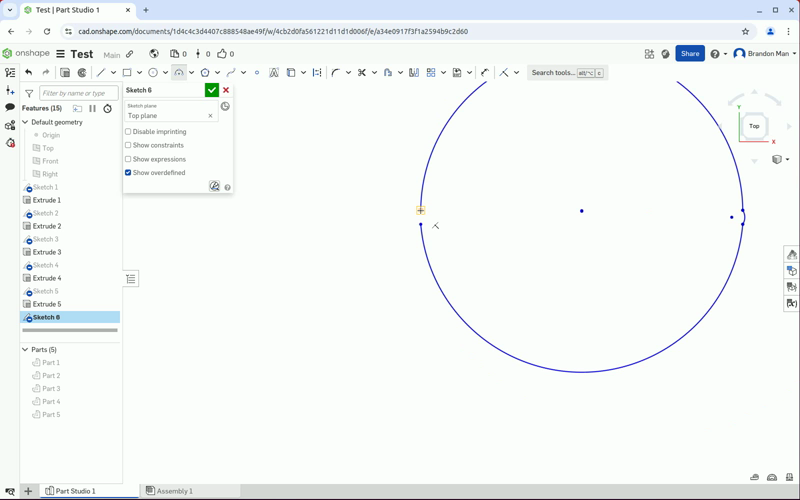
scroll(-6)
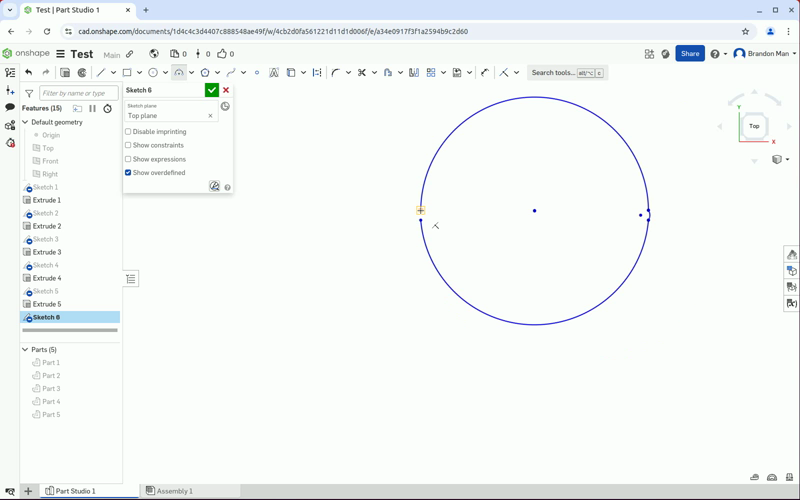
scroll(-6)
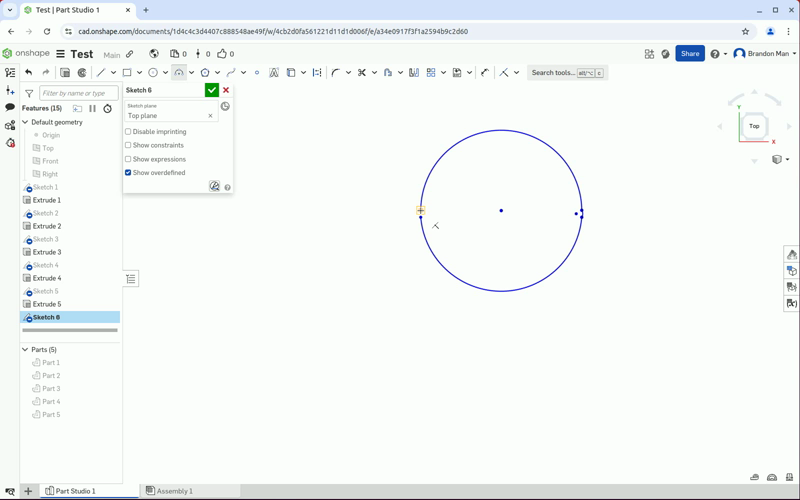
scroll(-6)
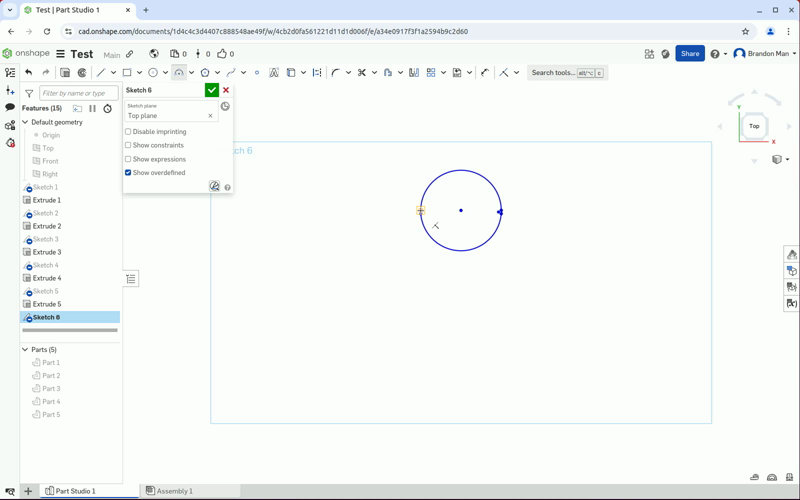
mouse_move(420, 213)
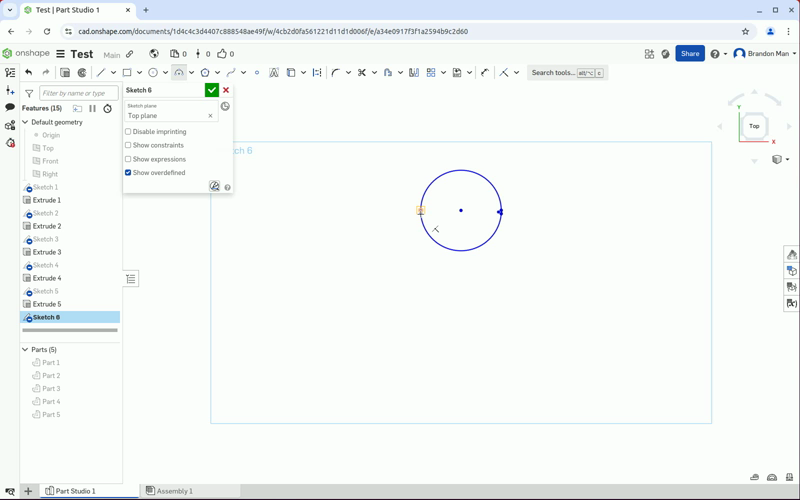
scroll(6)
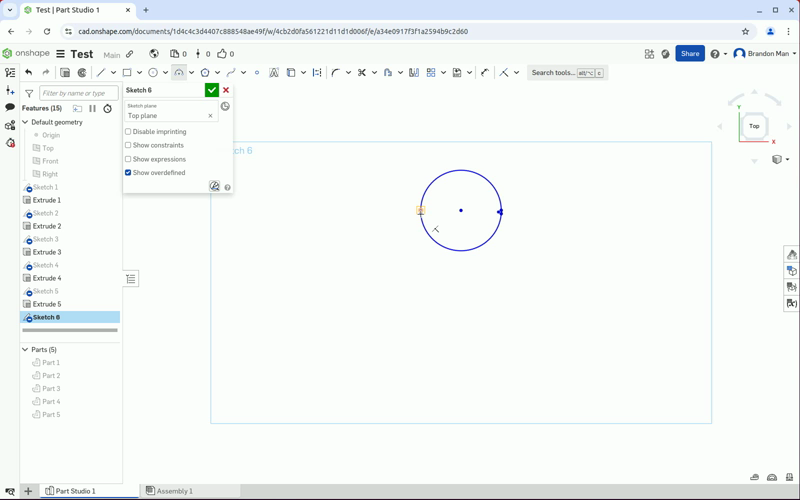
scroll(6)
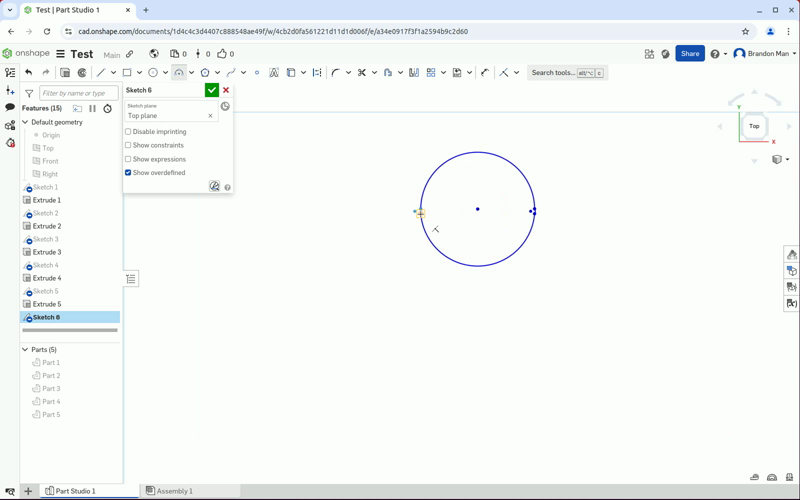
scroll(6)
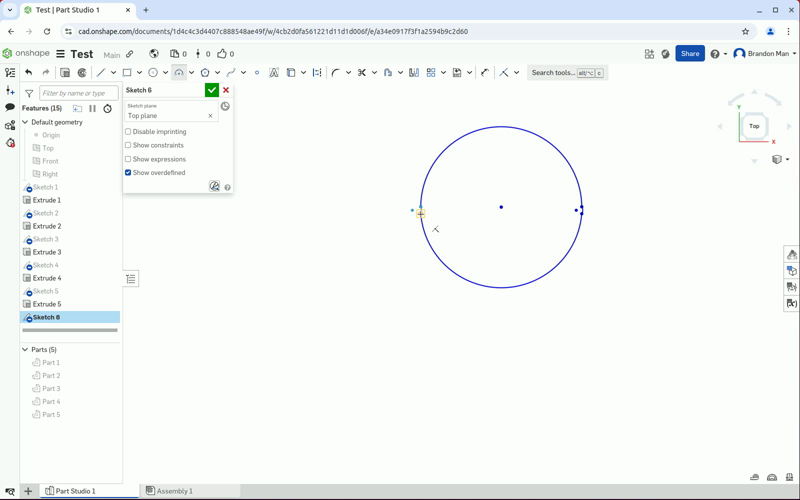
scroll(6)
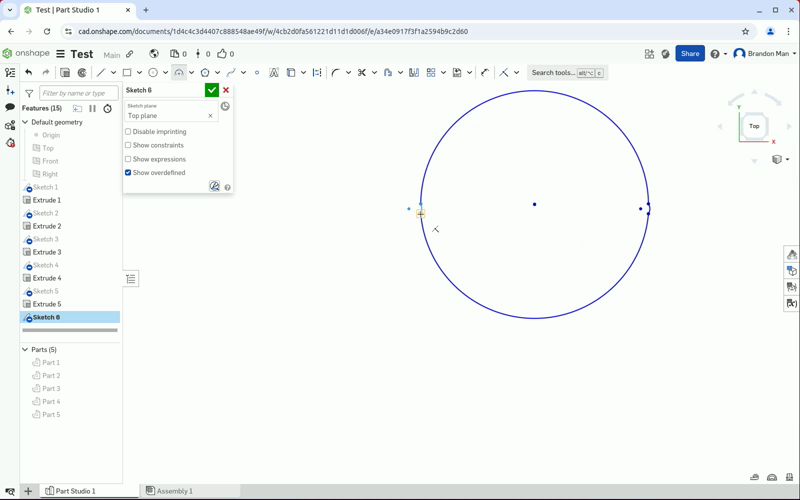
scroll(6)
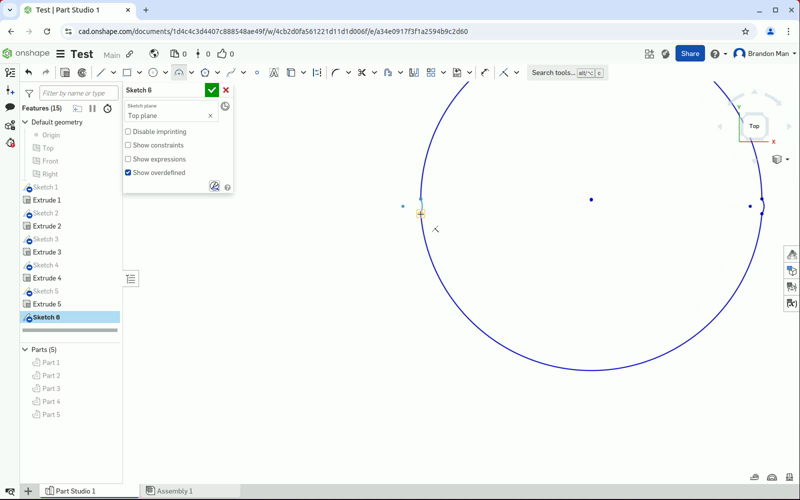
scroll(6)
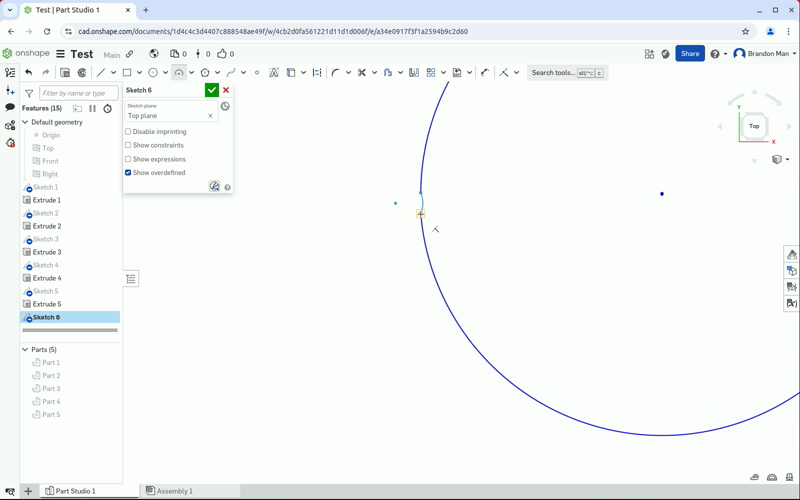
scroll(6)
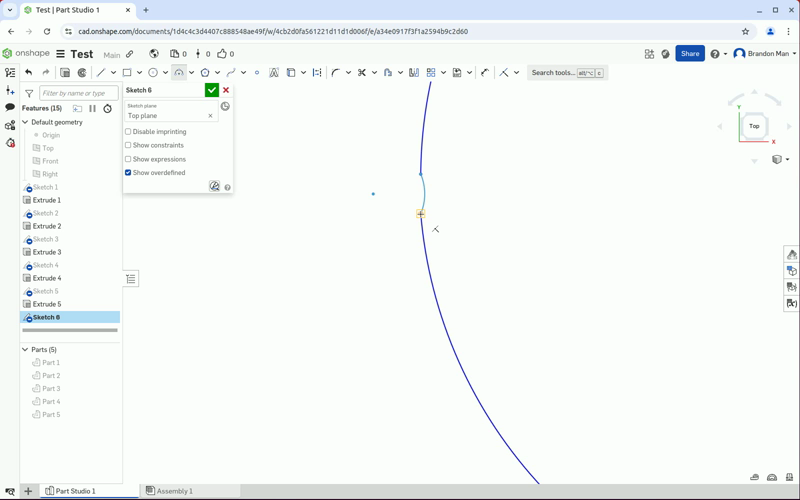
click(420, 213)
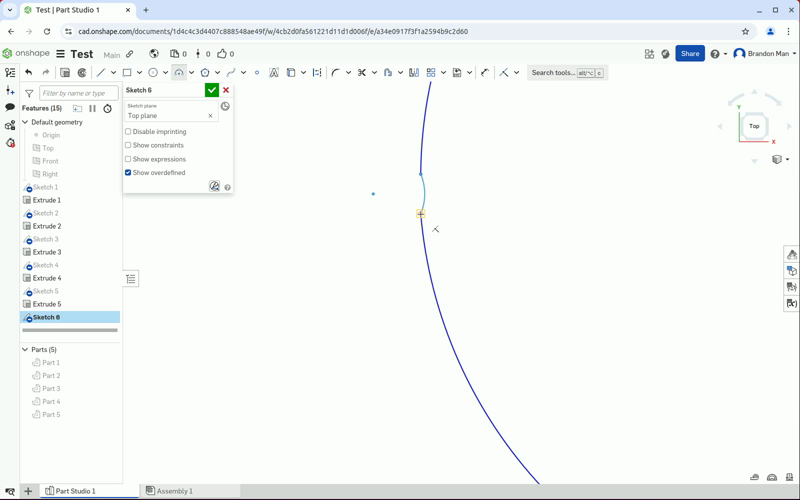
scroll(-6)
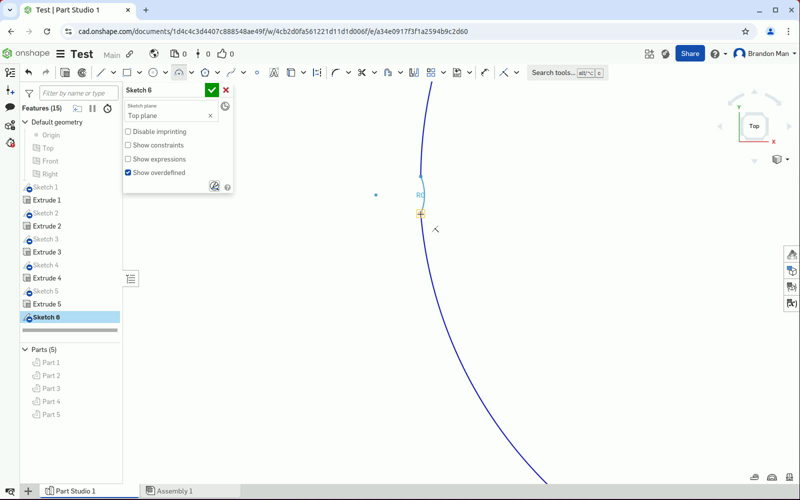
scroll(-6)
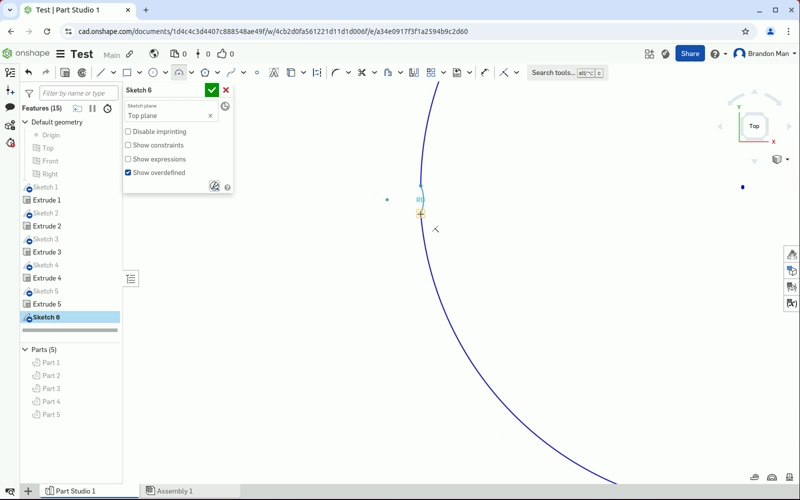
scroll(-6)
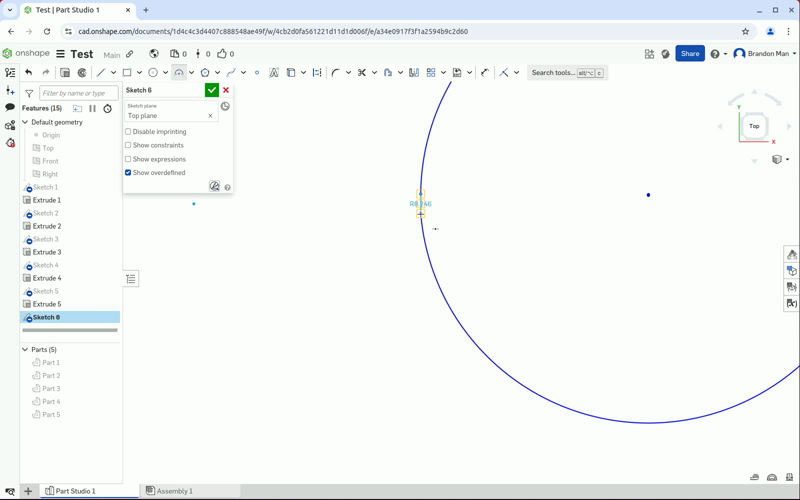
scroll(-6)
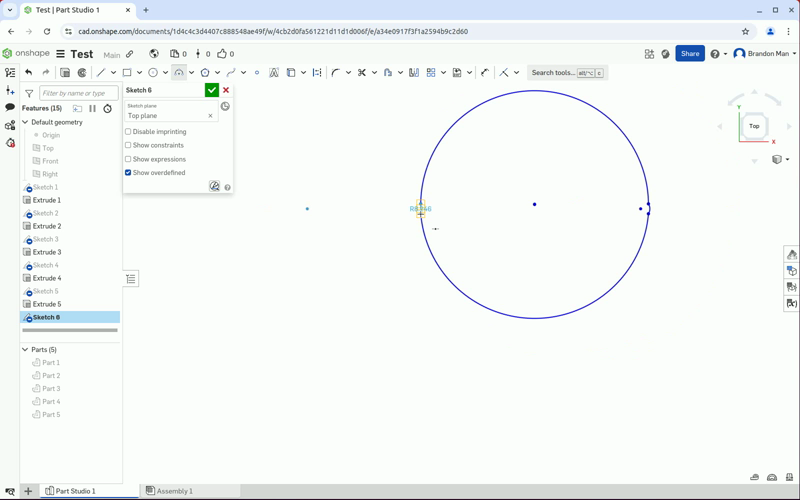
scroll(-6)
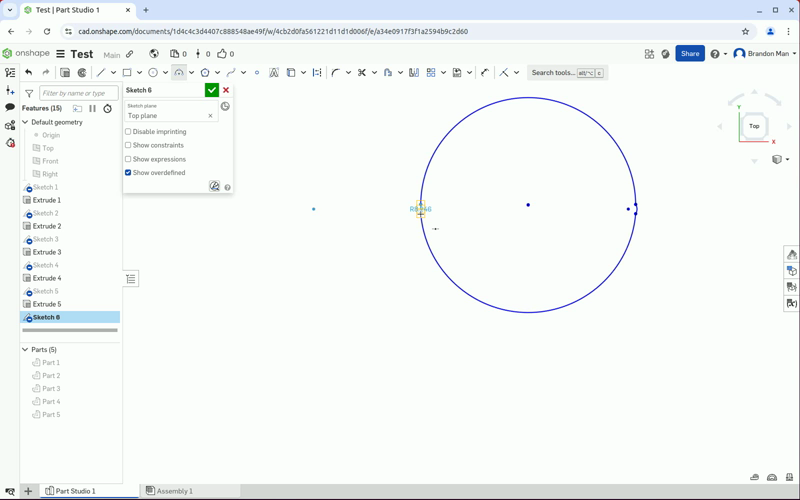
scroll(-6)
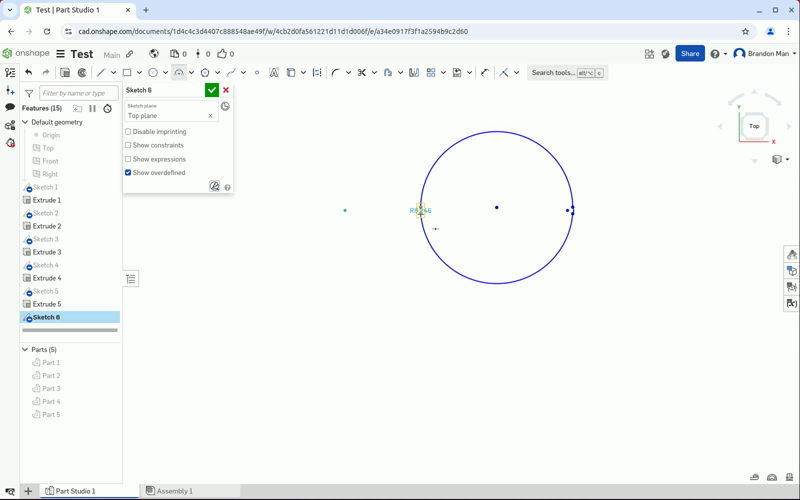
scroll(-6)
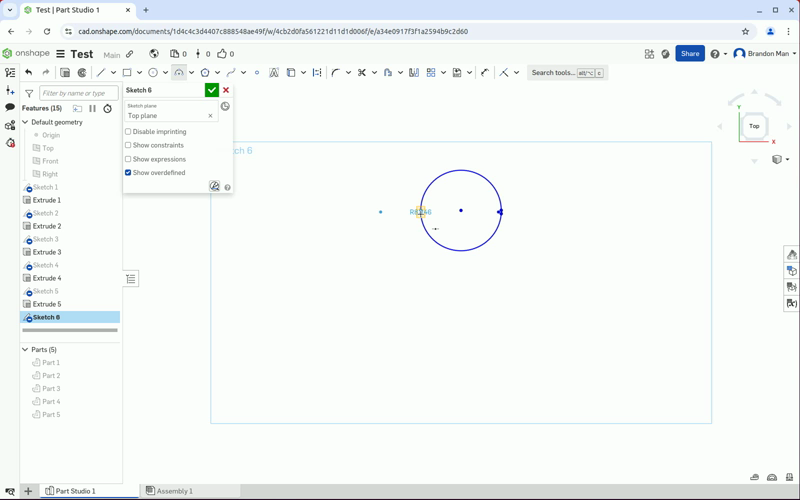
key_down(shift)
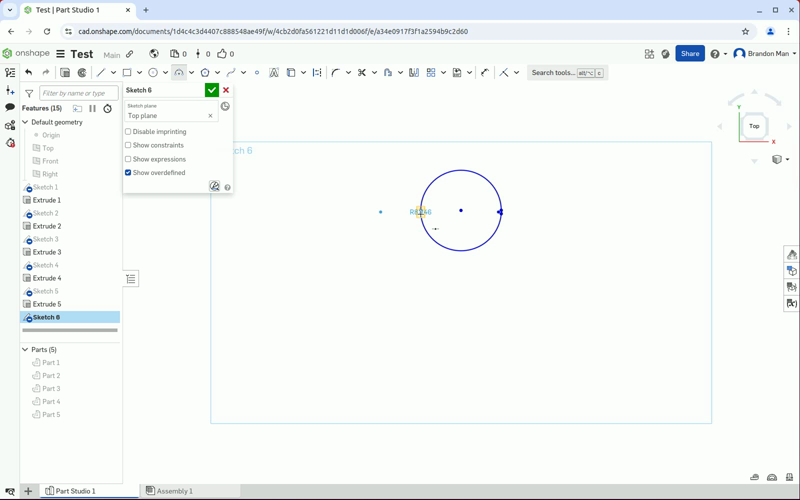
mouse_move(420, 212)
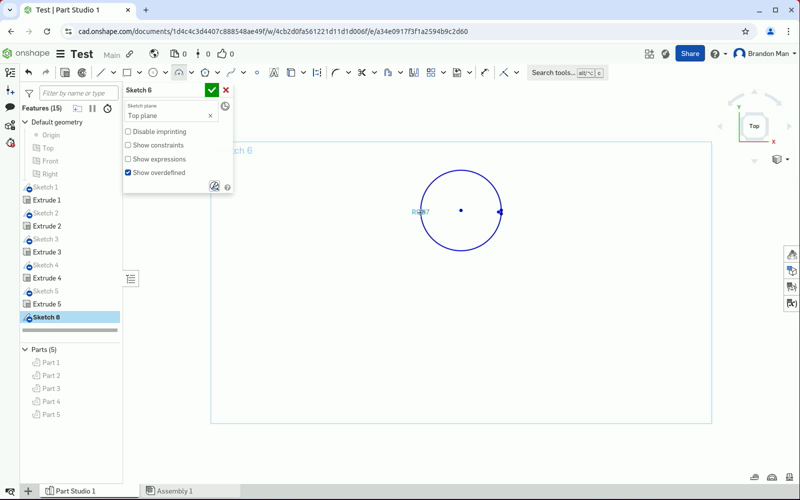
scroll(6)
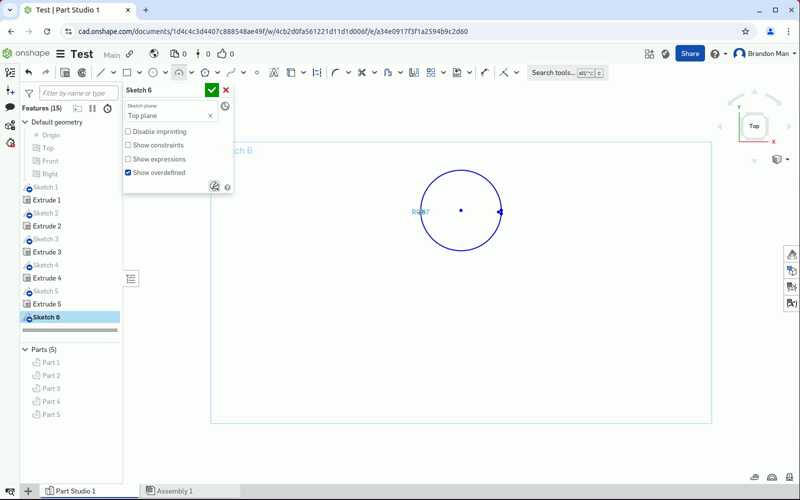
scroll(6)
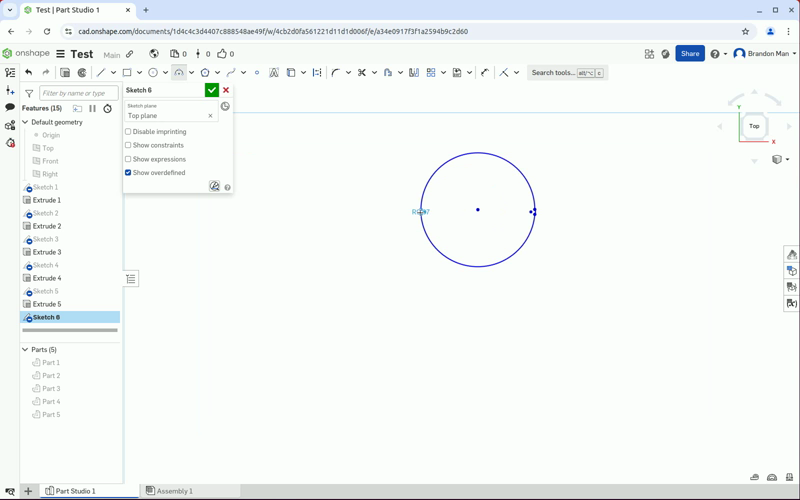
scroll(6)
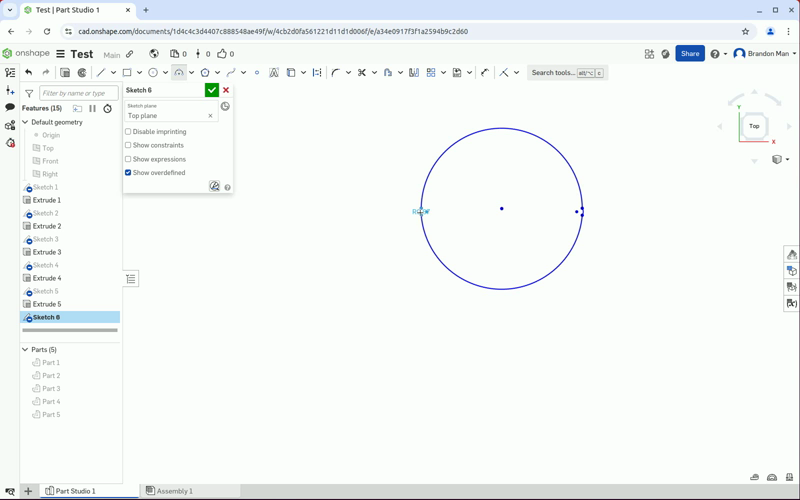
scroll(6)
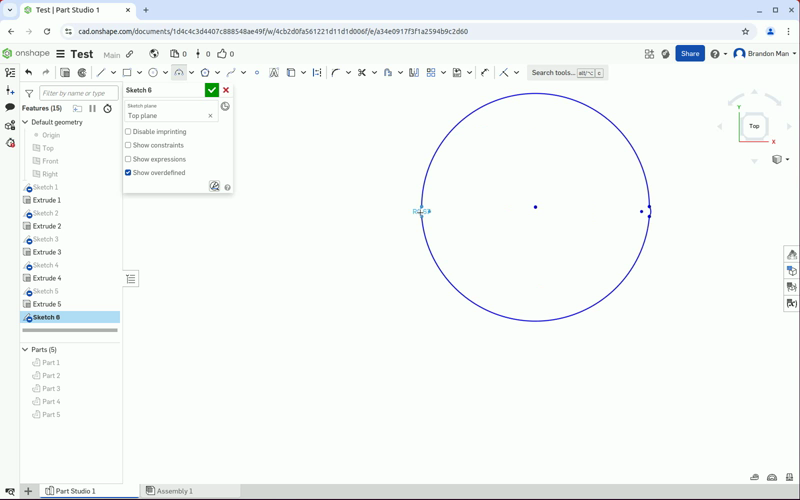
scroll(6)
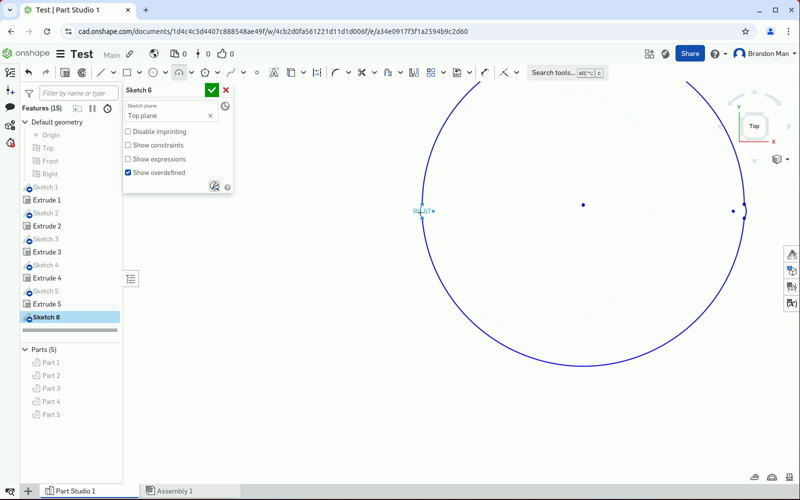
scroll(6)
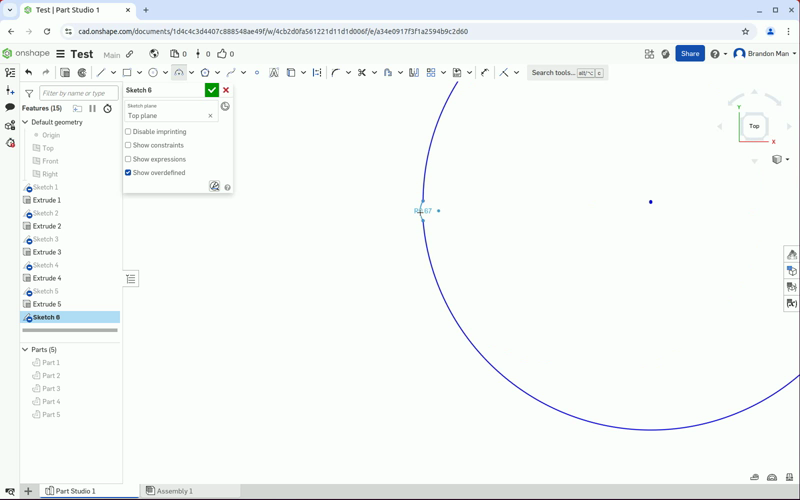
scroll(6)
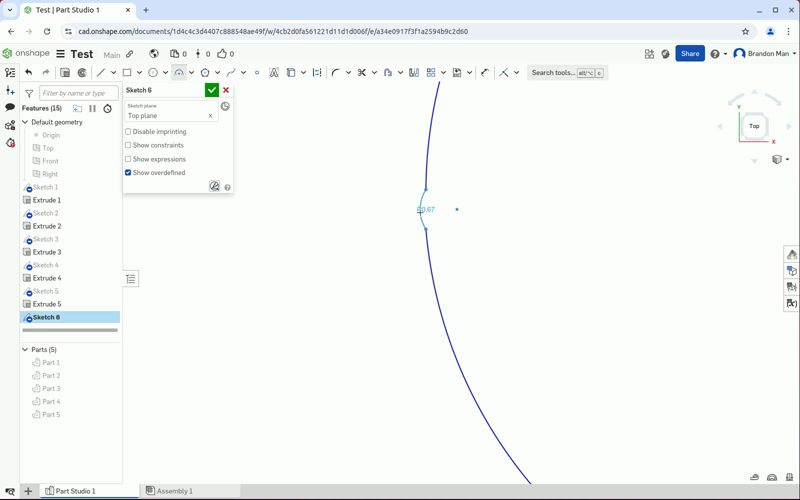
click(420, 212)
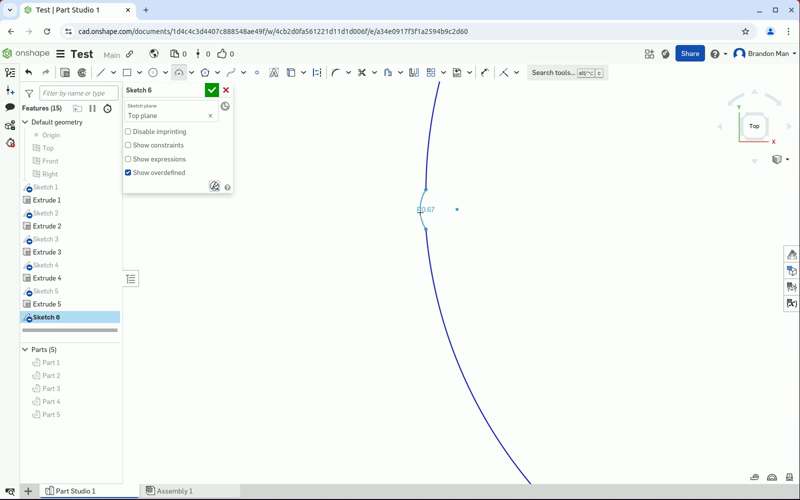
scroll(-6)
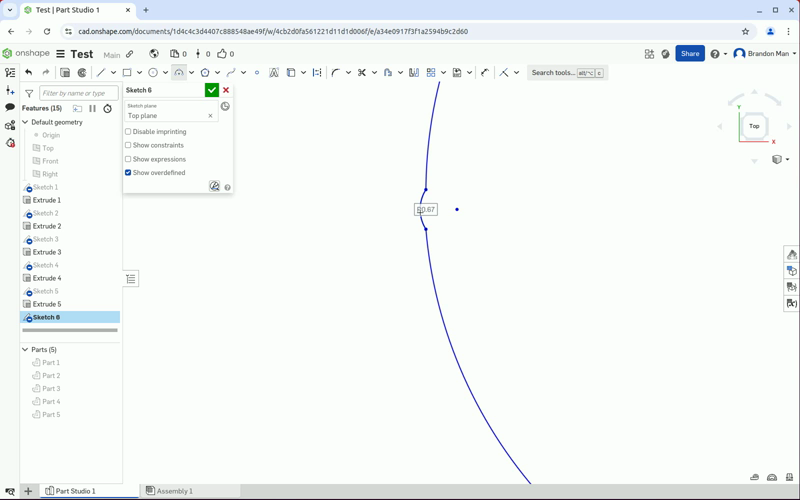
scroll(-6)
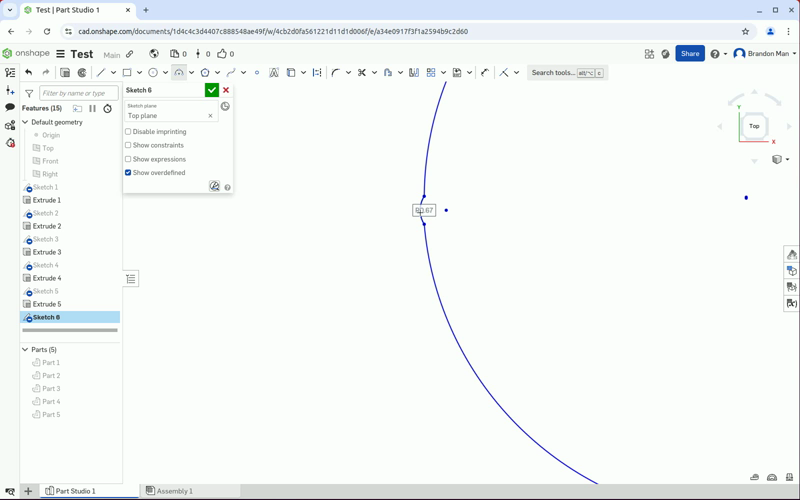
scroll(-6)
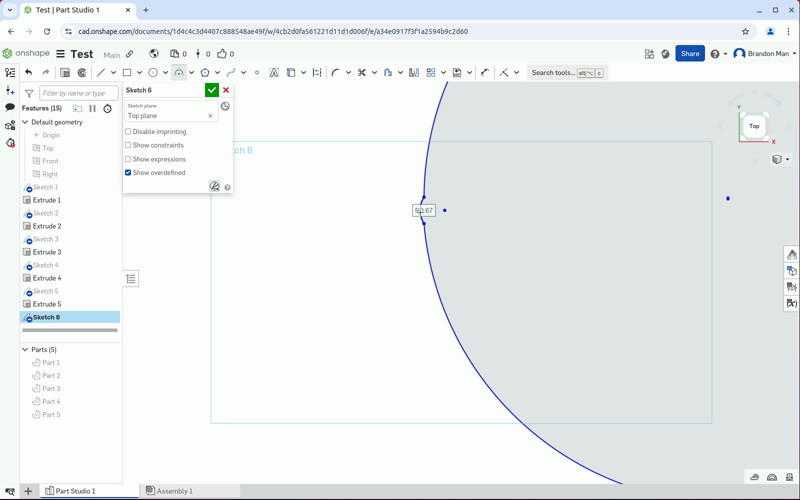
scroll(-6)
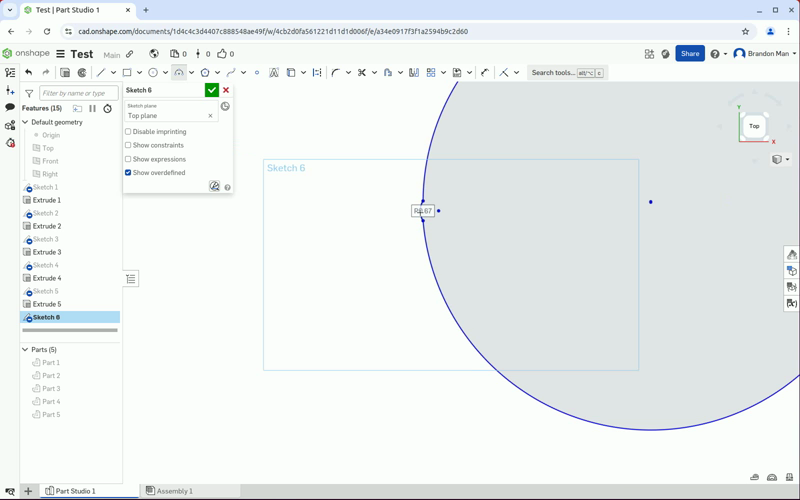
scroll(-6)
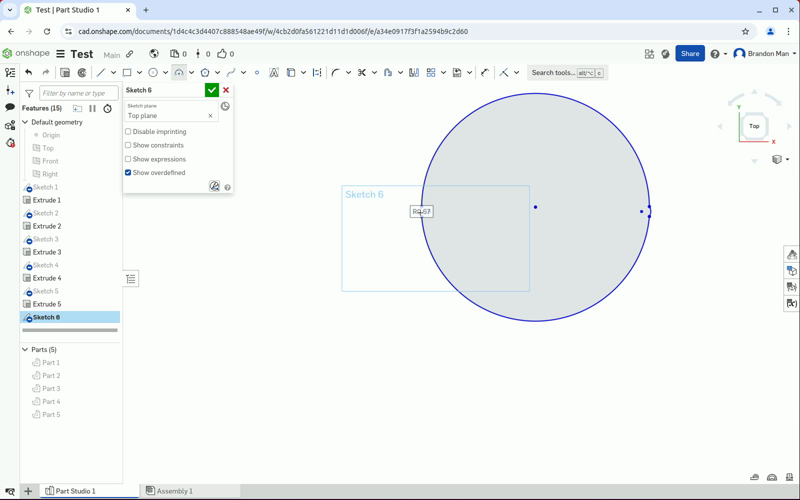
scroll(-6)
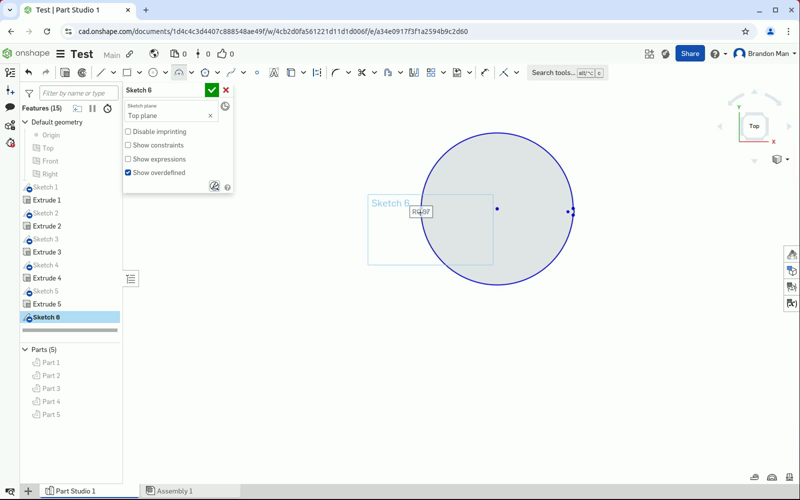
scroll(-6)
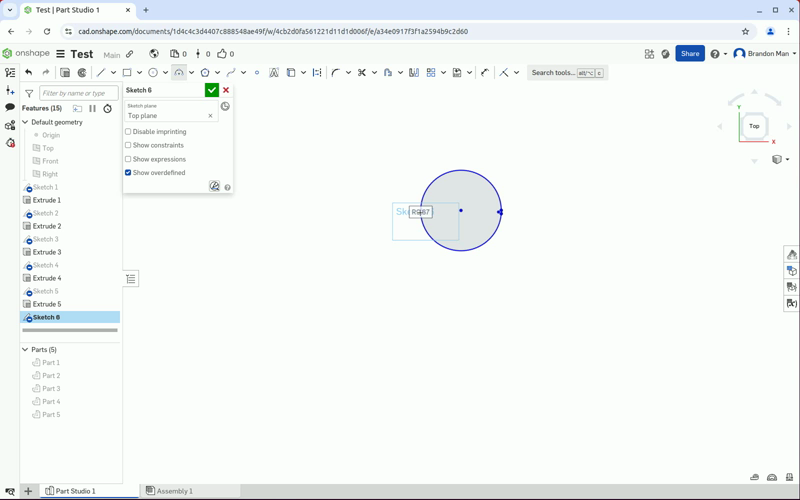
key_up(shift)
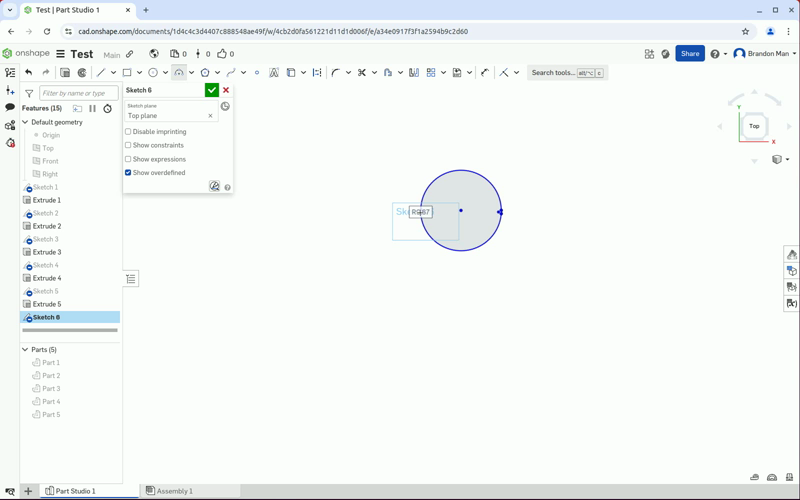
key(esc)
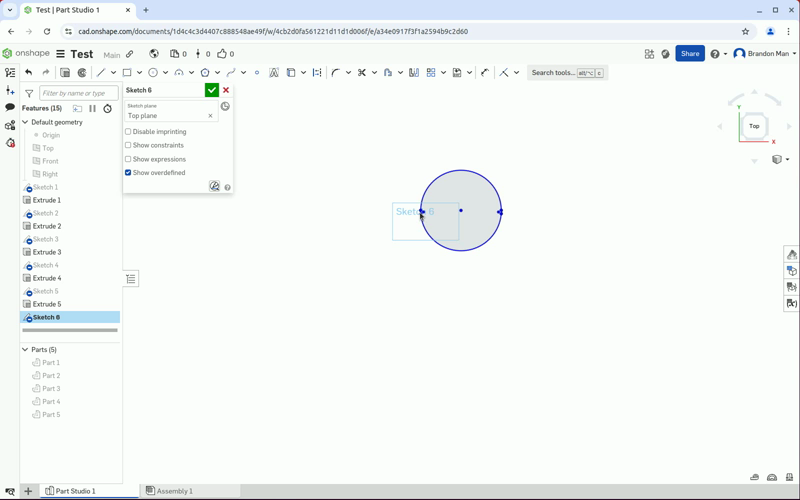
key(c)
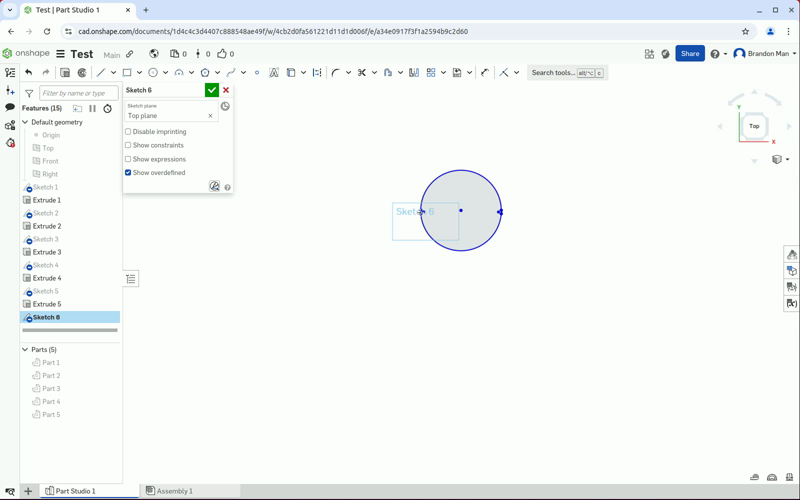
key_down(shift)
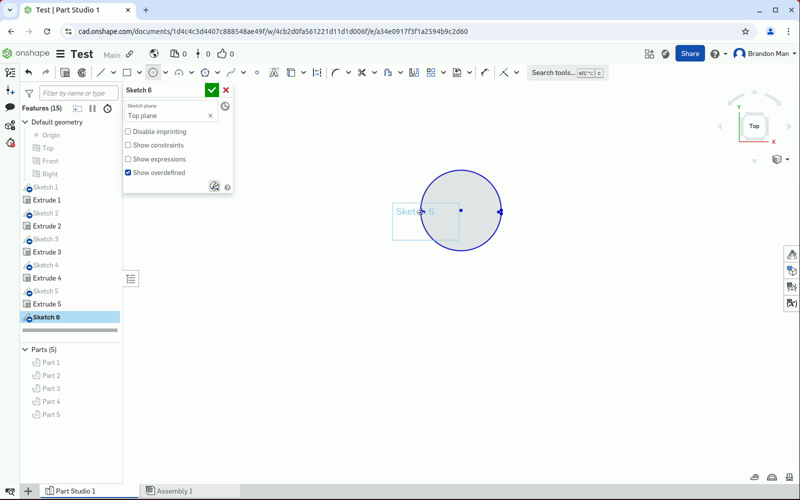
mouse_move(461, 210)
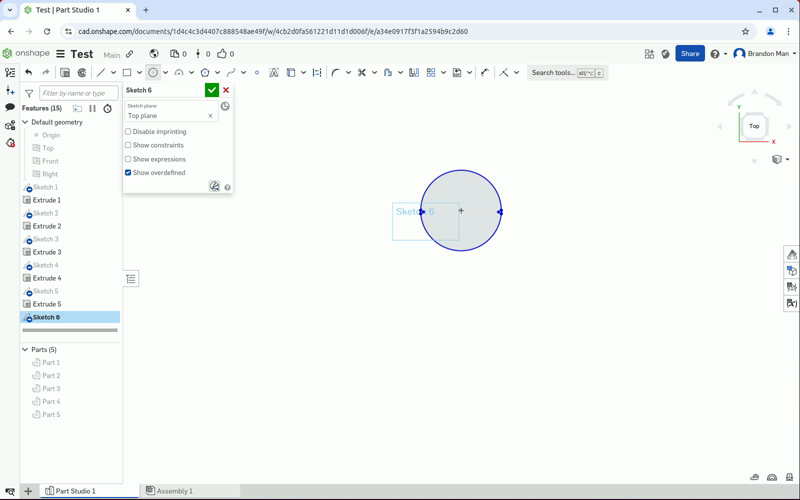
scroll(6)
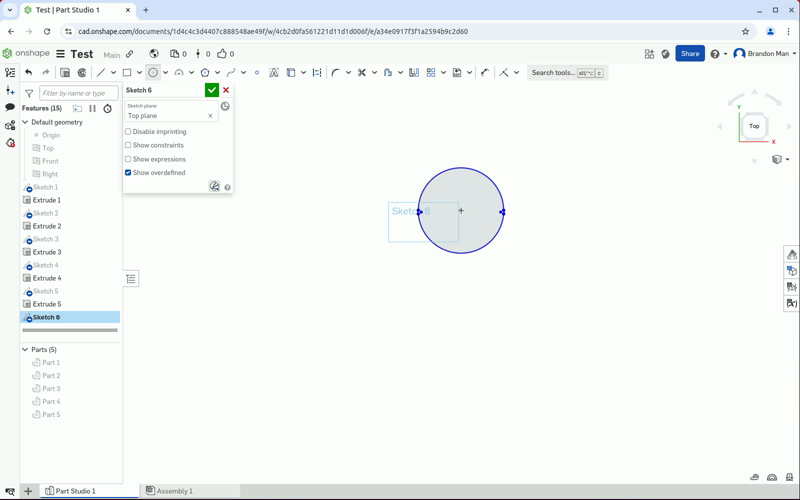
scroll(6)
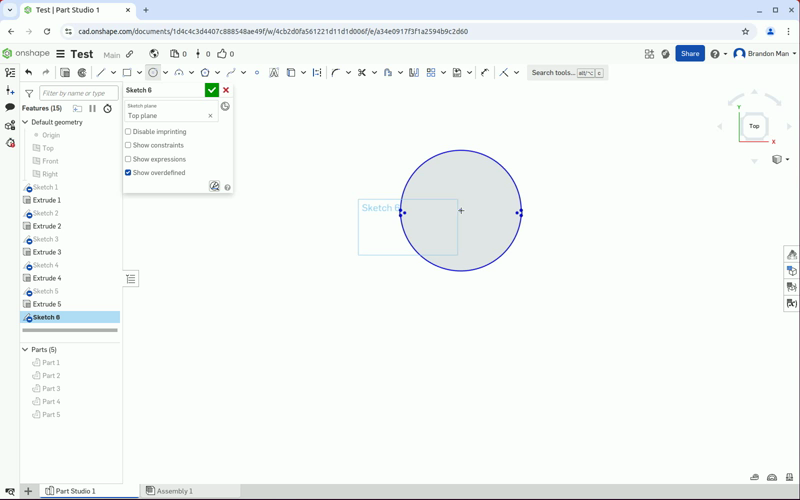
scroll(6)
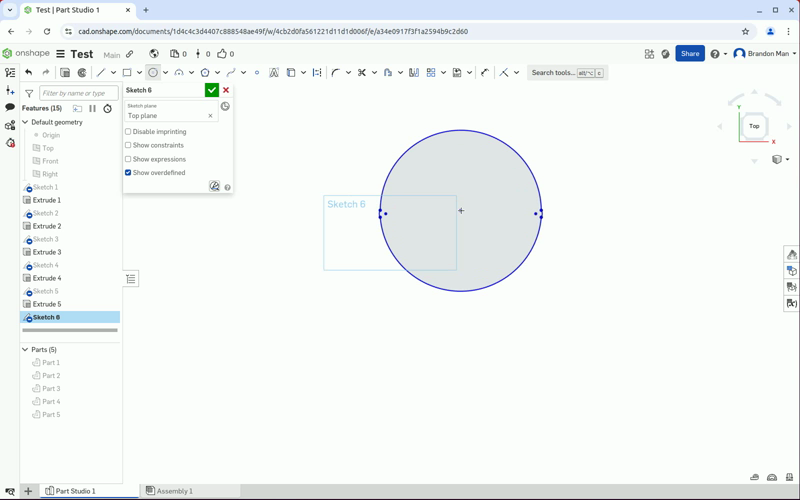
scroll(6)
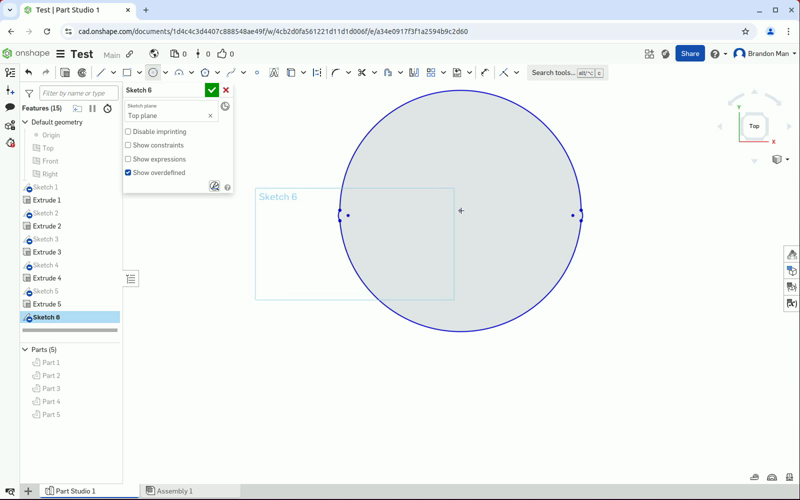
scroll(6)
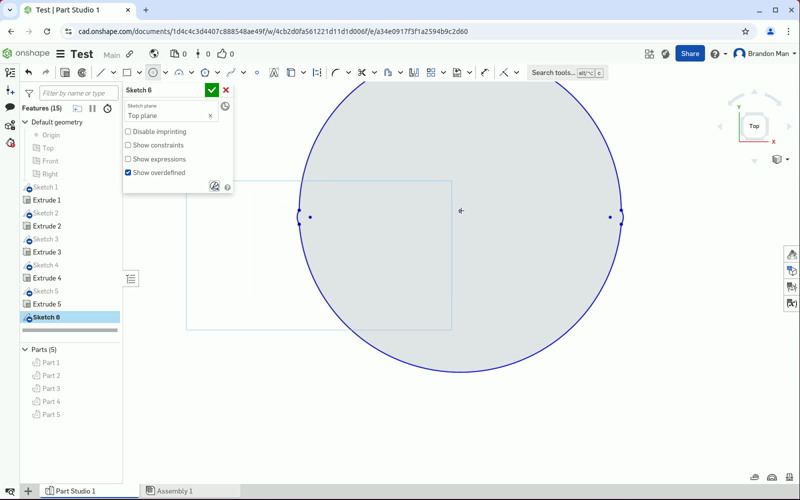
scroll(6)
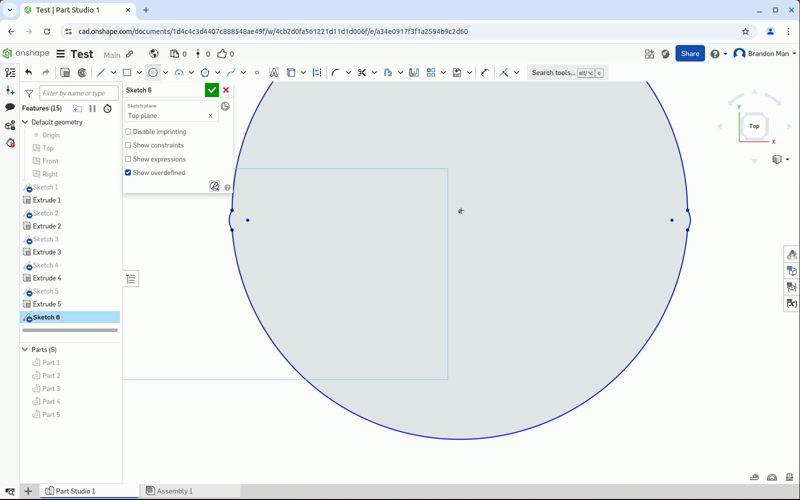
scroll(6)
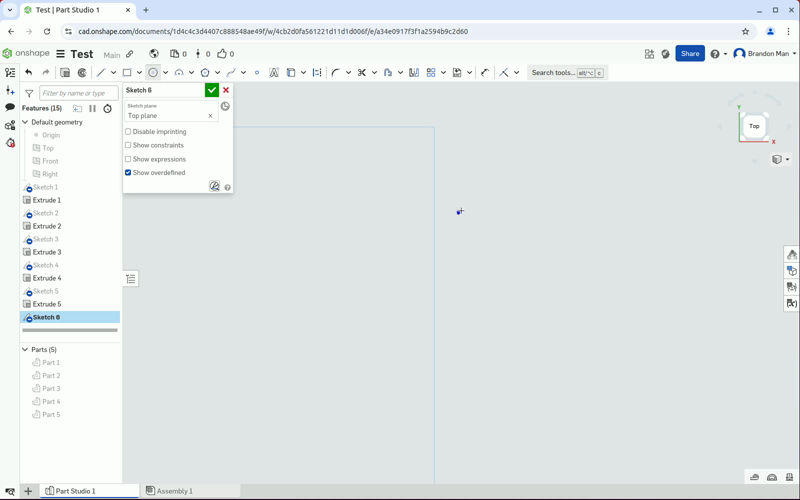
click(461, 210)
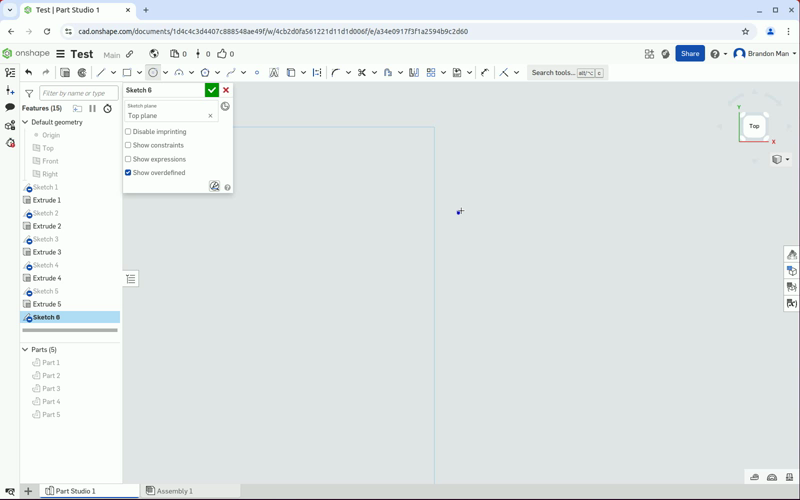
scroll(-6)
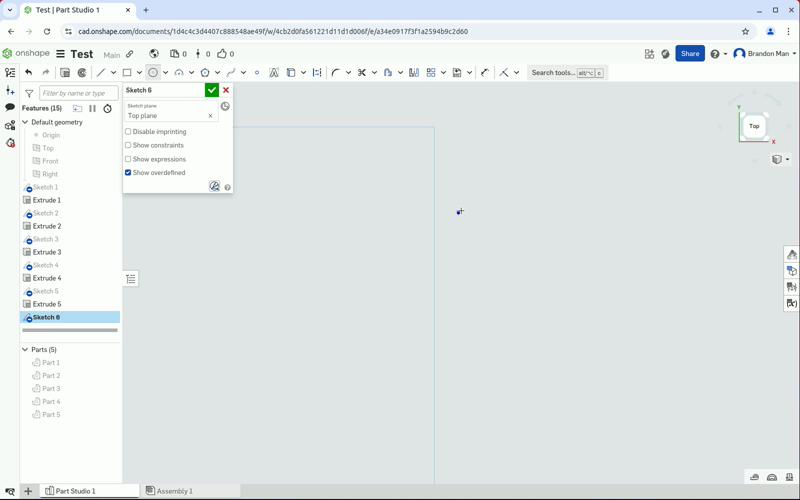
scroll(-6)
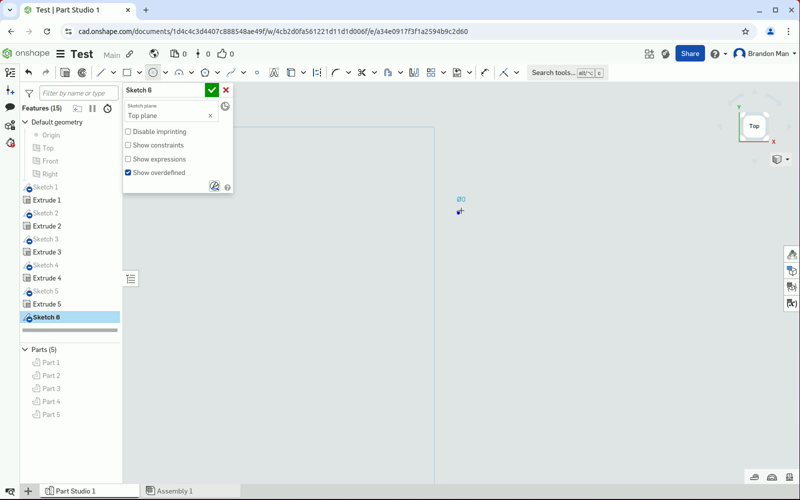
scroll(-6)
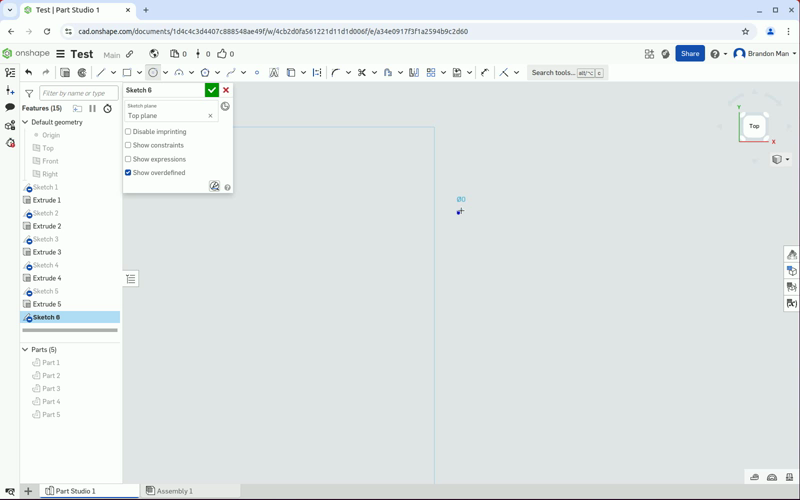
scroll(-6)
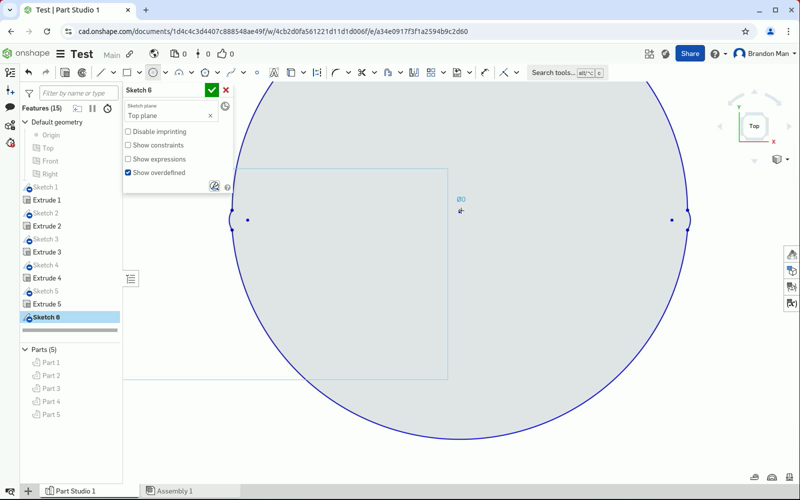
scroll(-6)
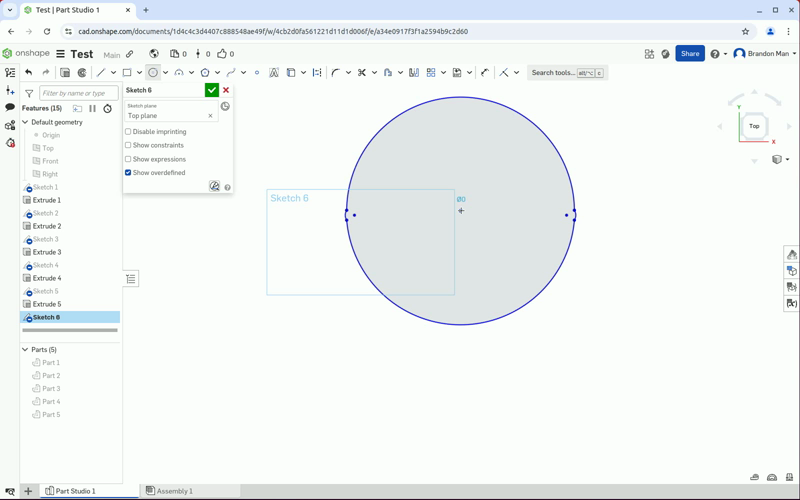
scroll(-6)
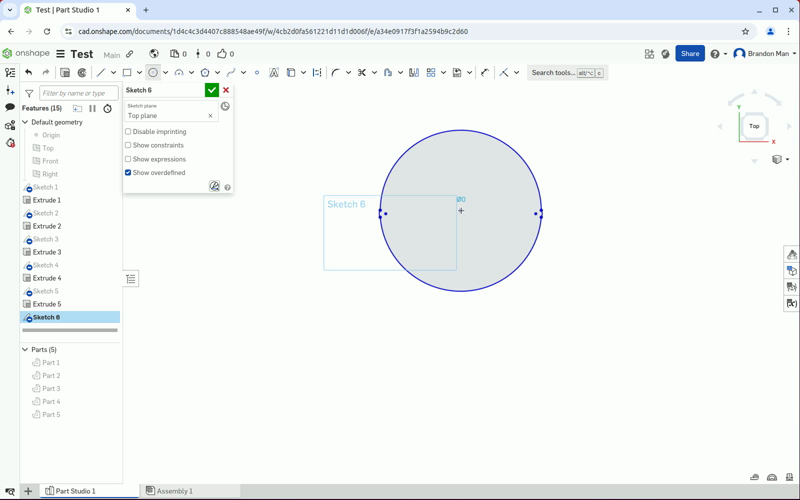
scroll(-6)
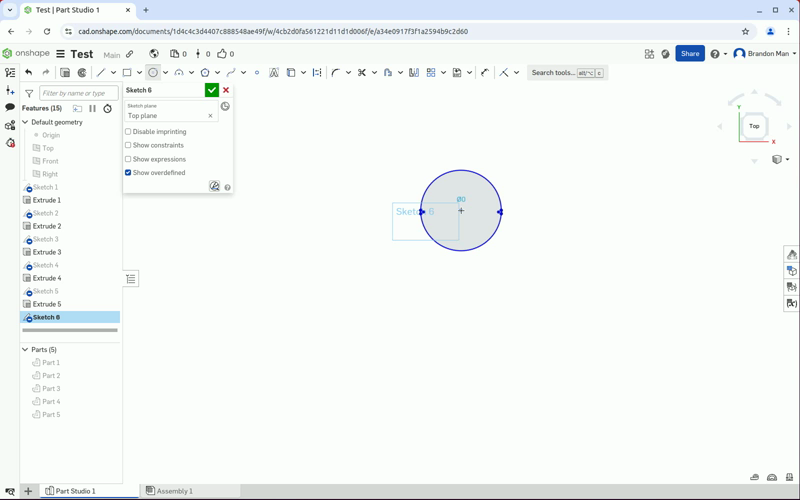
key_up(shift)
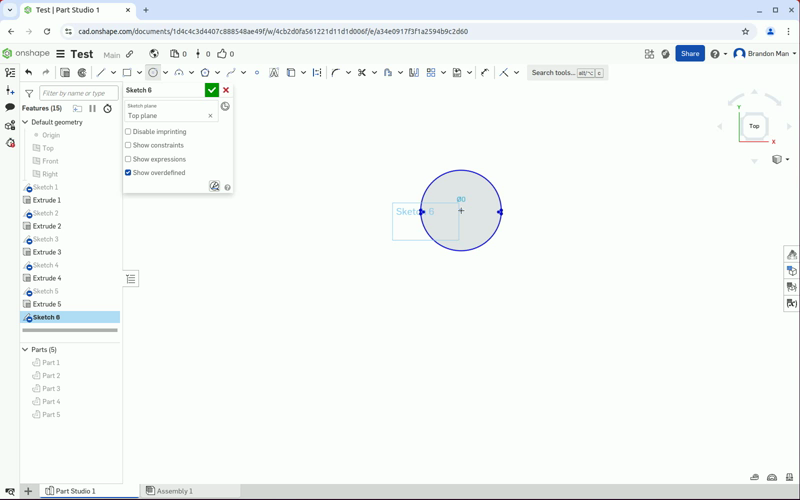
mouse_move(490, 210)
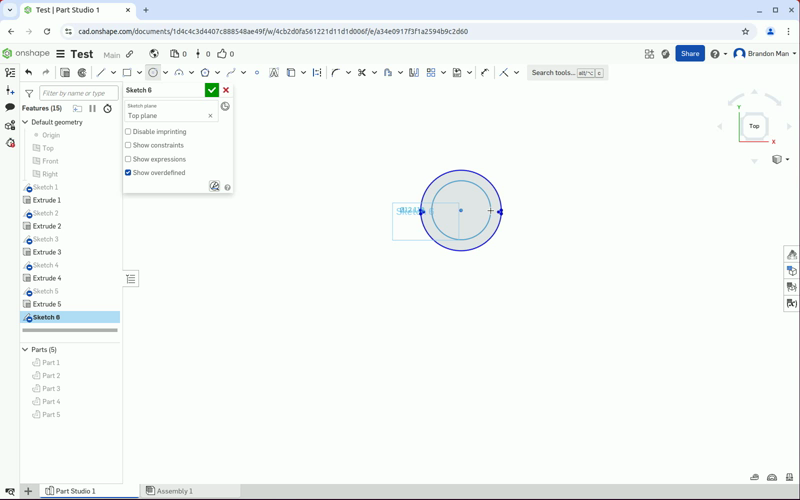
click(490, 210)
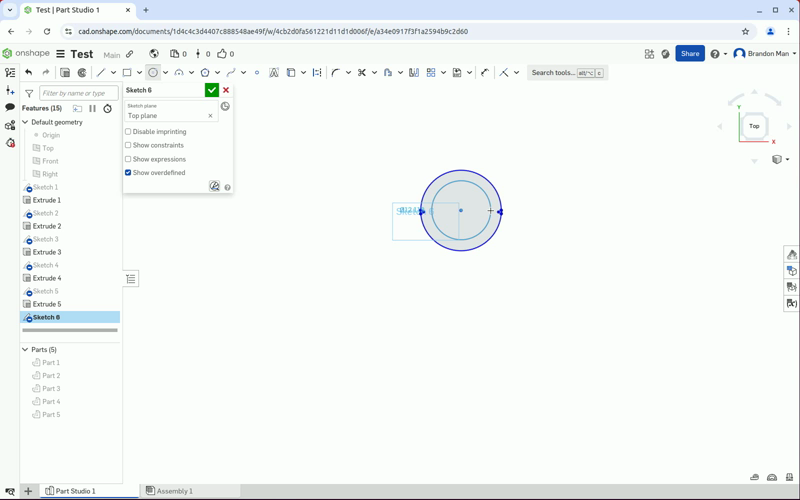
key(esc)
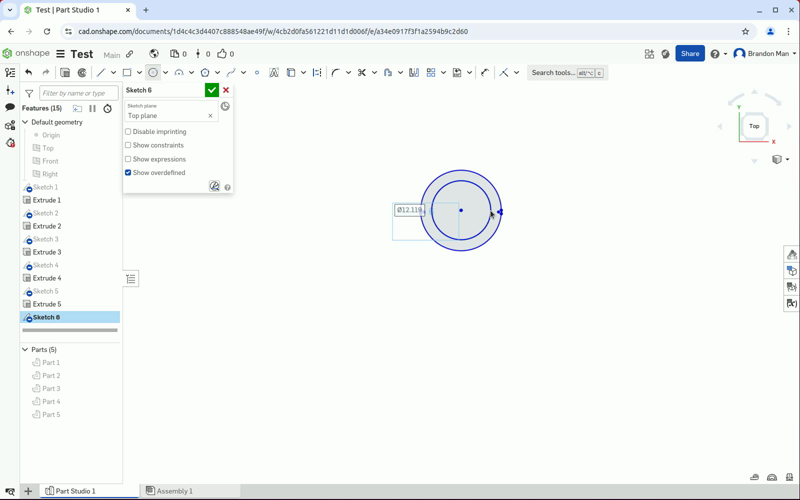
mouse_move(423, 208)
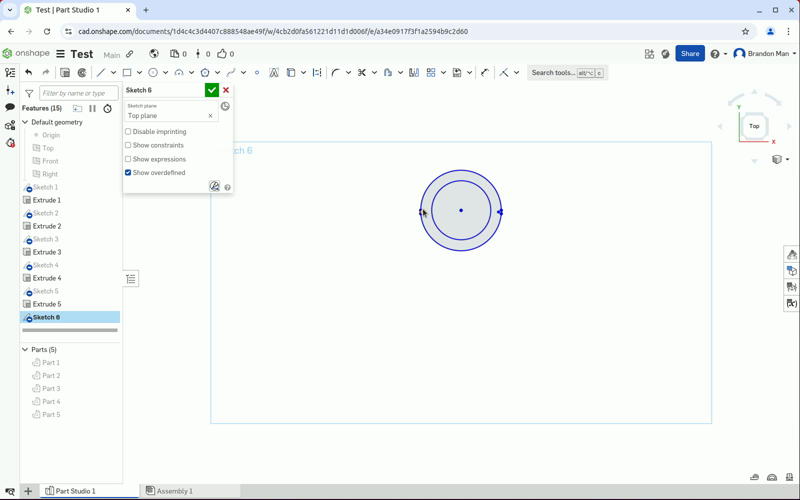
click(423, 208)
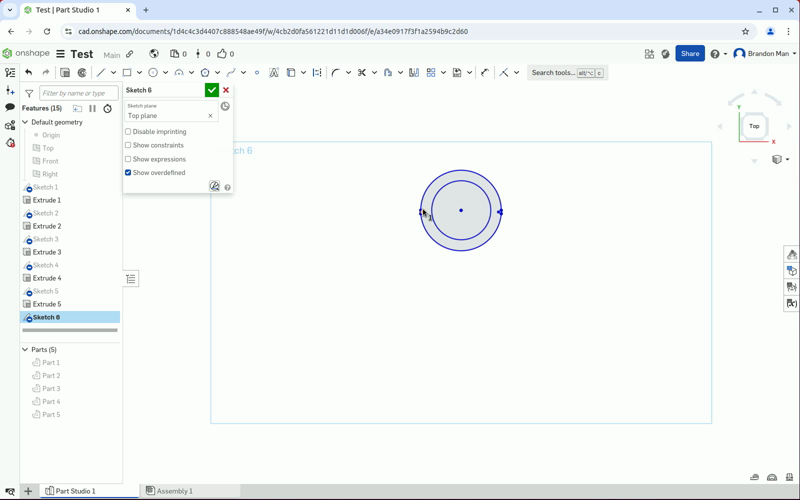
mouse_move(73, 352)
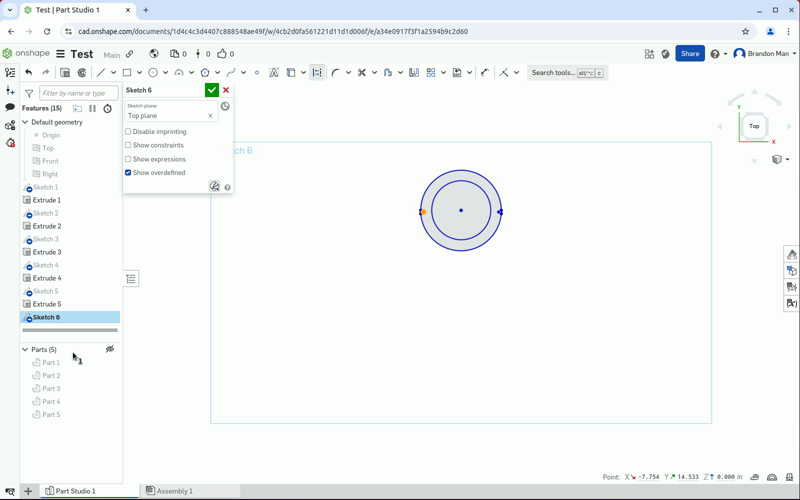
key(shift+y)
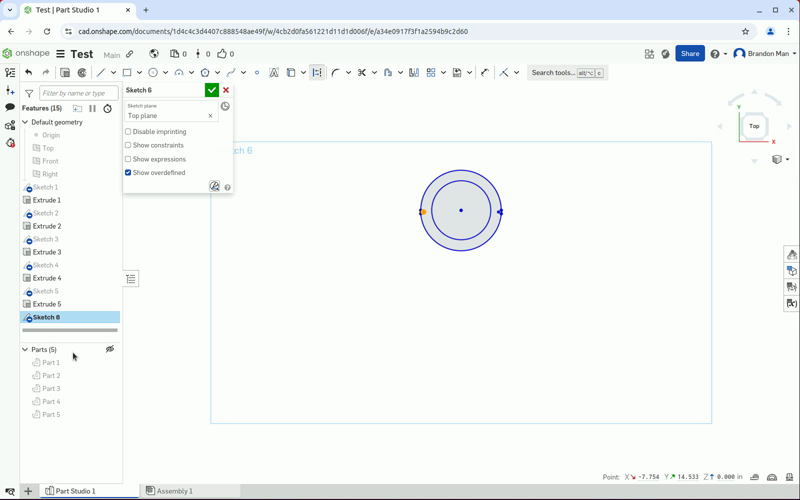
key(shift+e)
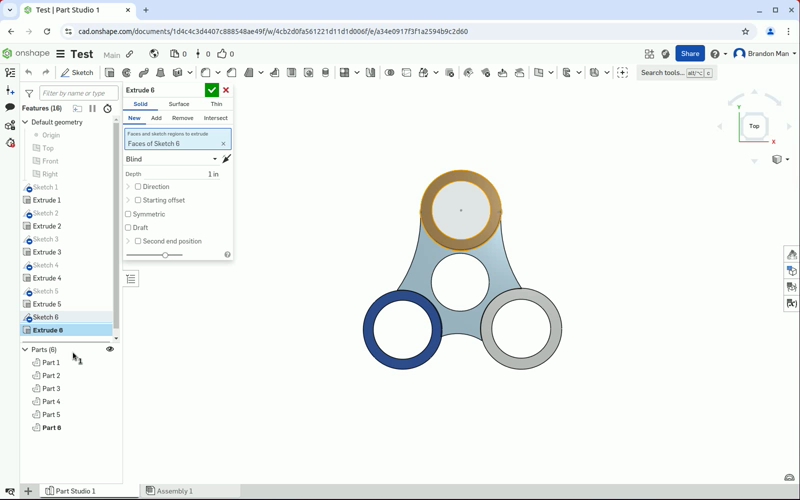
mouse_move(143, 106)
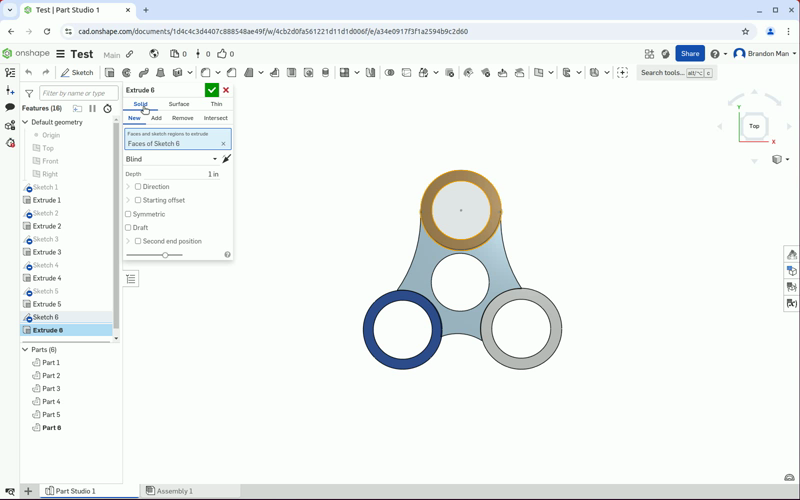
click(143, 106)
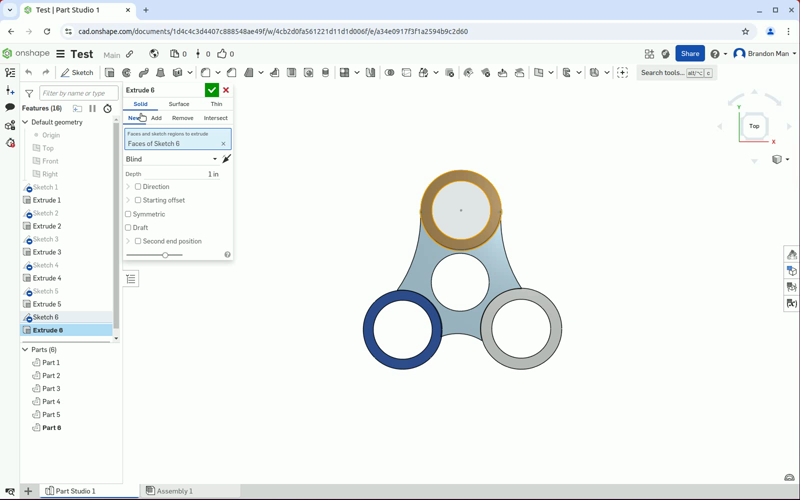
mouse_move(137, 120)
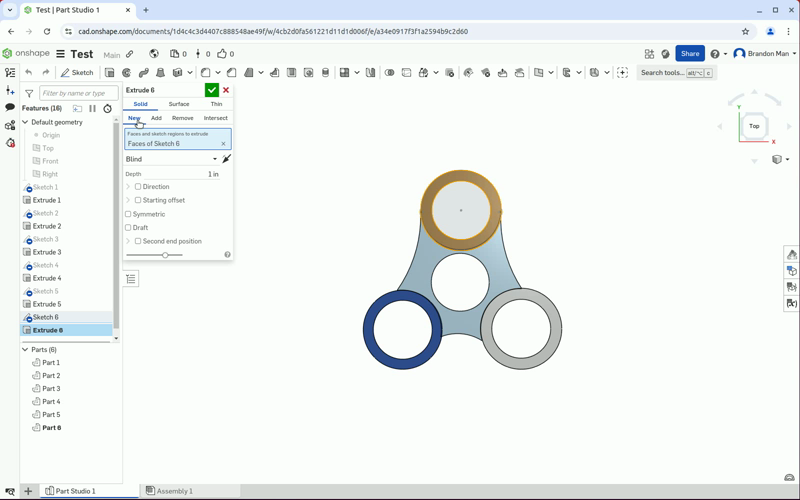
click(137, 120)
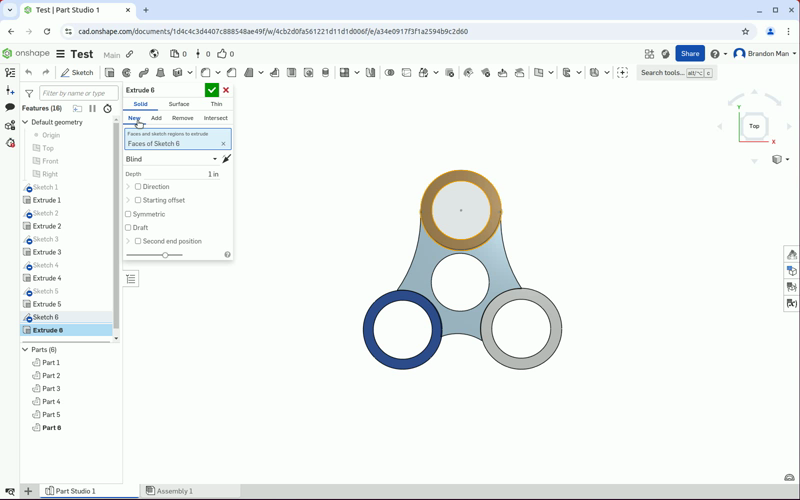
key(tab, 4)
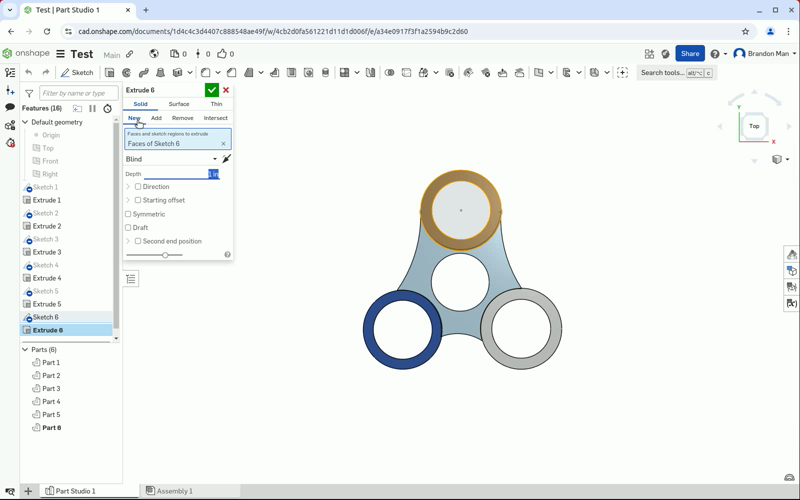
text(4.814)
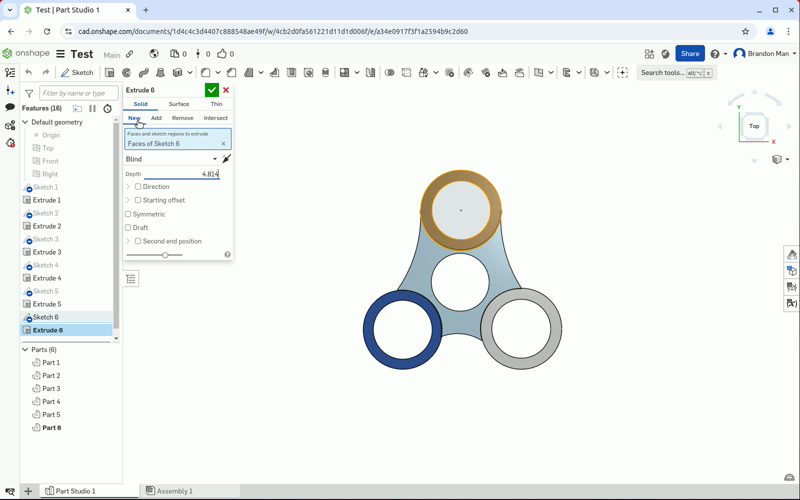
key(enter)
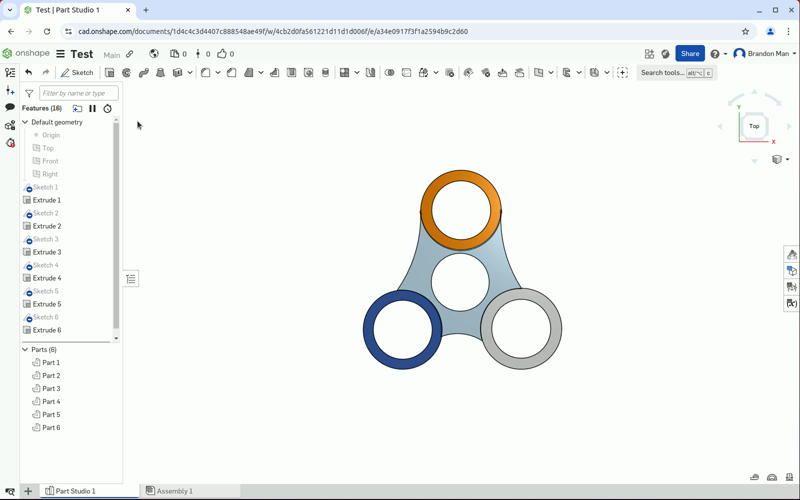
key(shift+h)
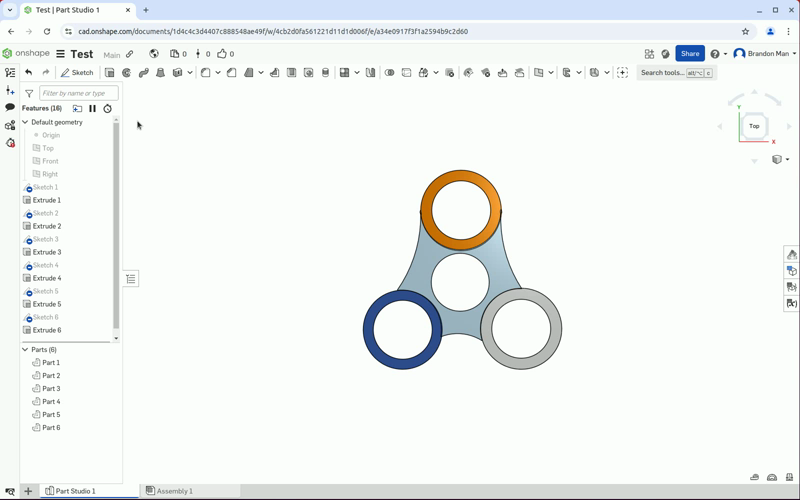
key(shift+h)
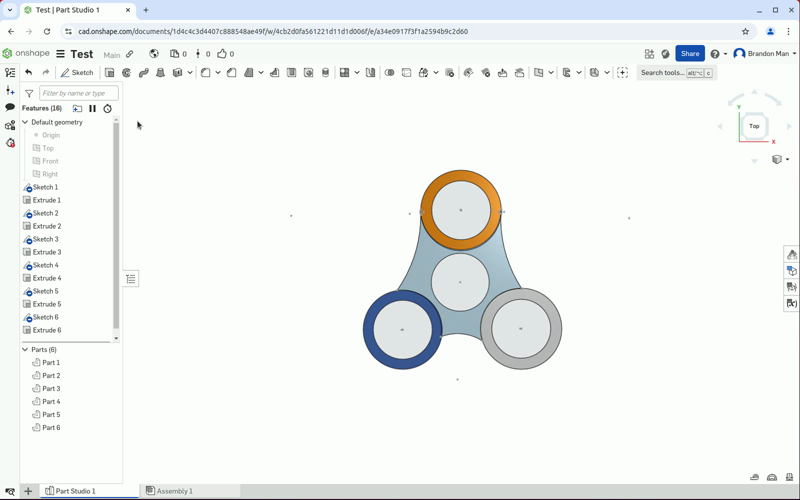
key(shift+7)
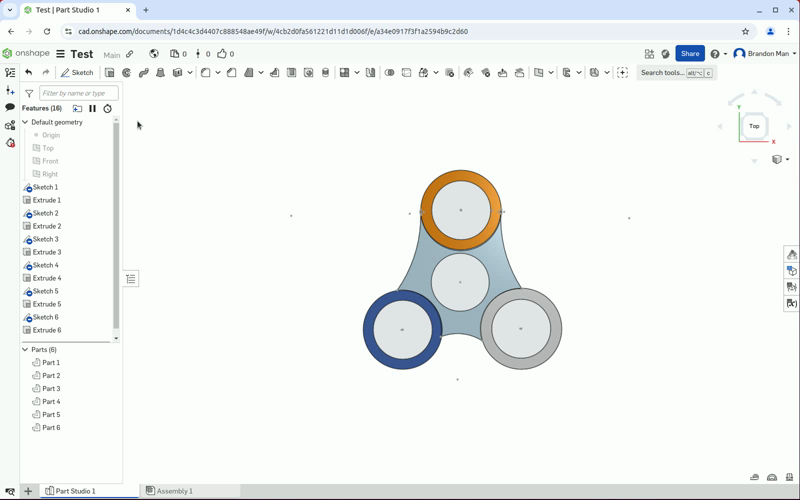
key(up, 3)
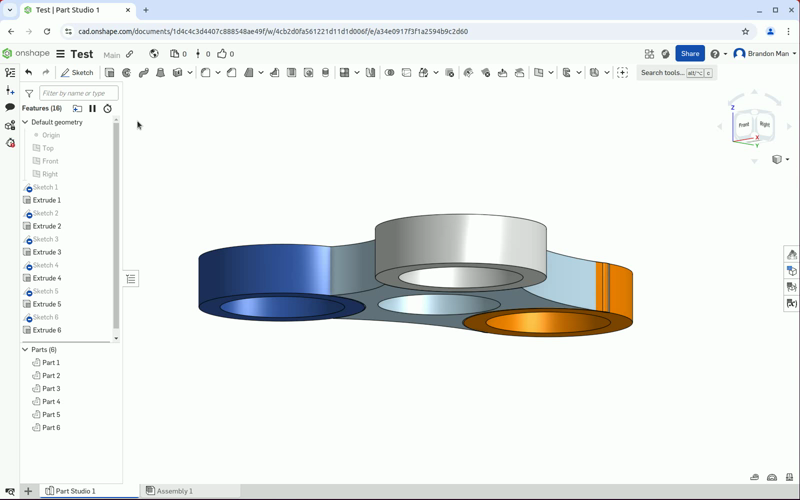
key(left, 3)
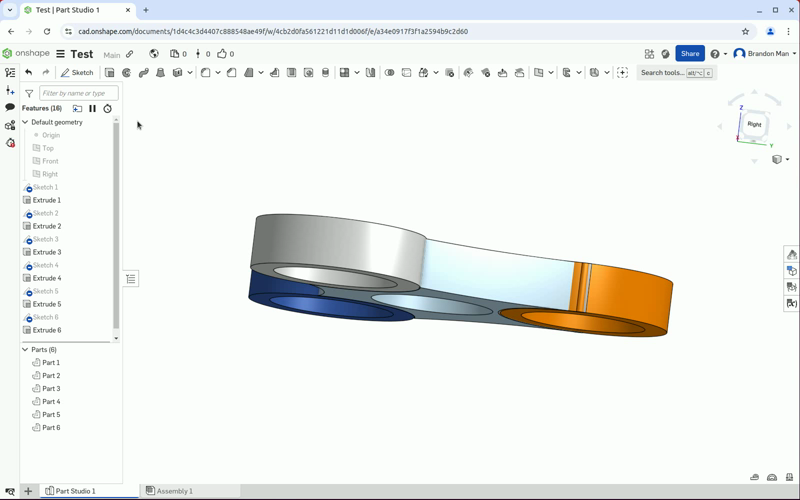
key(right, 3)
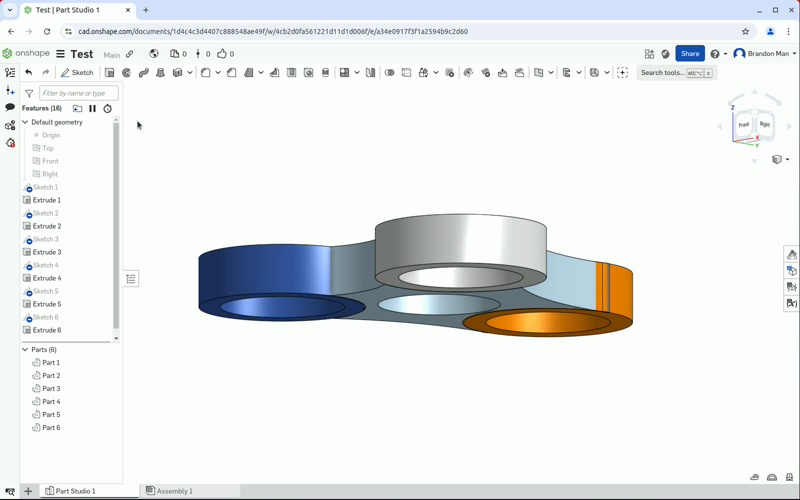
key(down, 3)
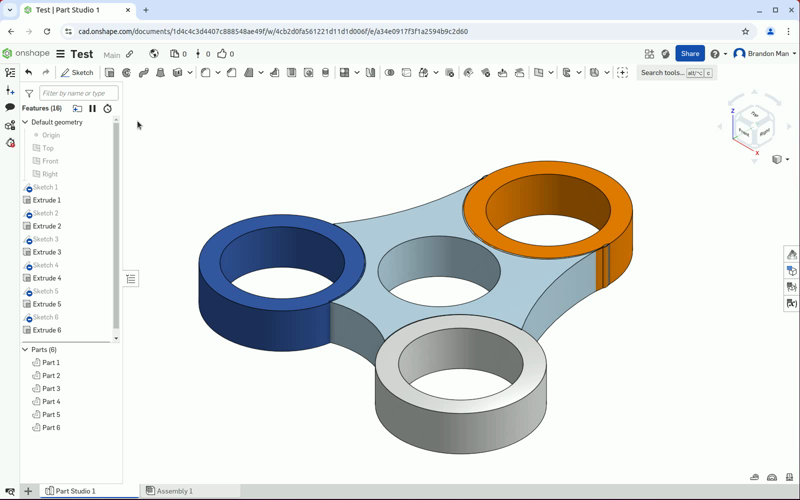
mouse_move(69, 189)
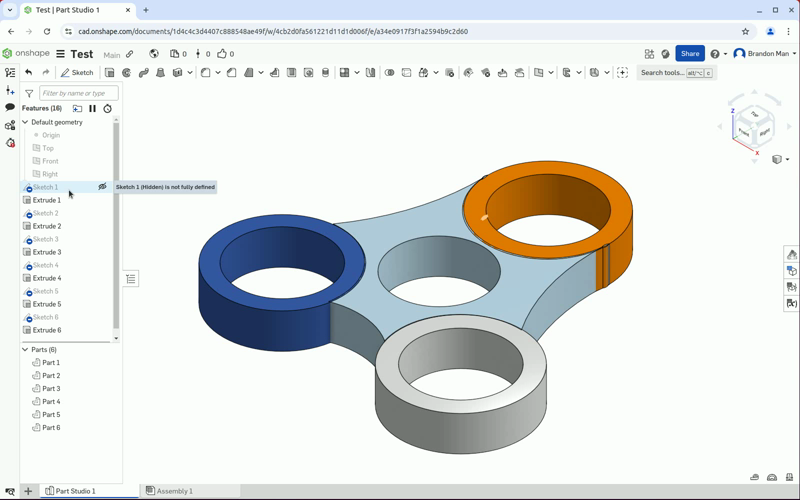
click(69, 189)